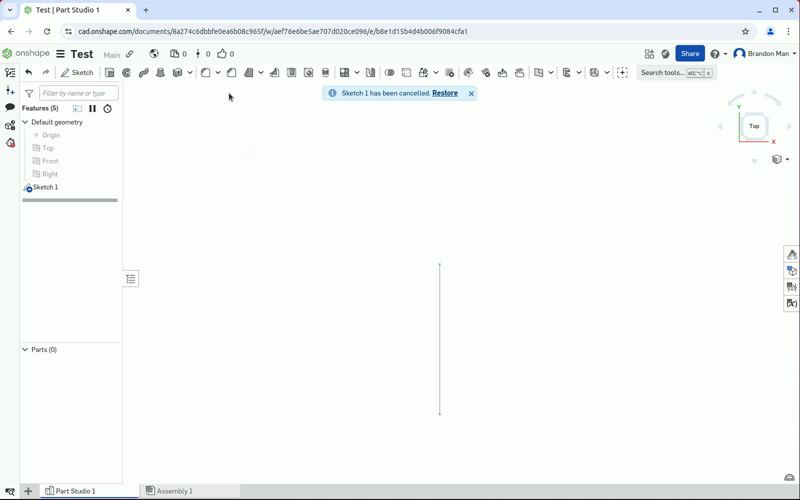
key(shift+h)
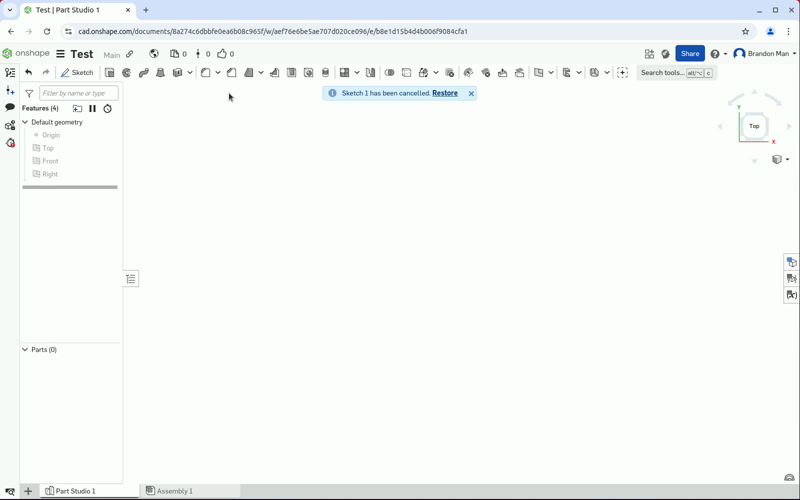
mouse_move(73, 352)
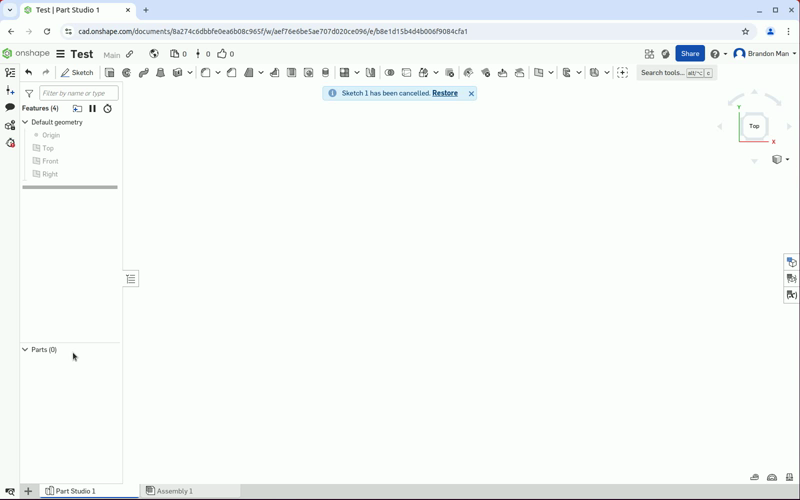
key(y)
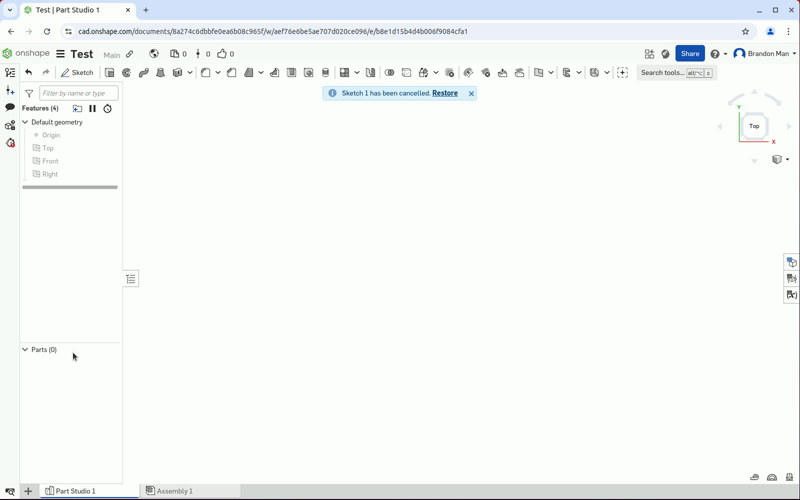
key(shift+p)
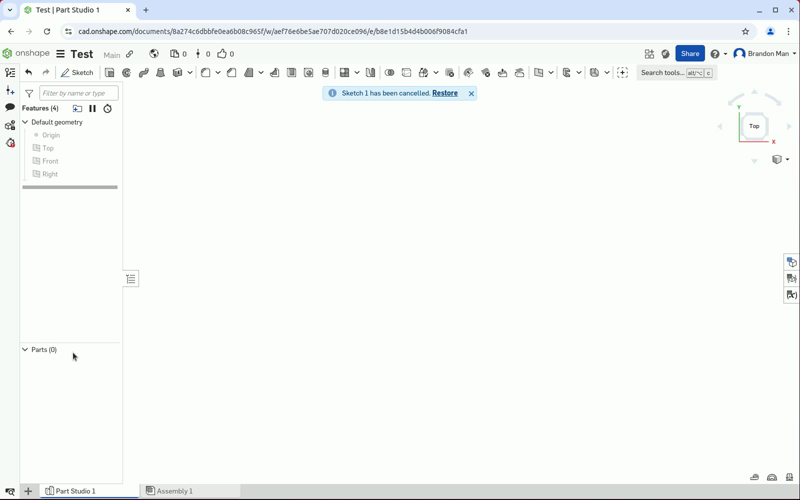
key(space)
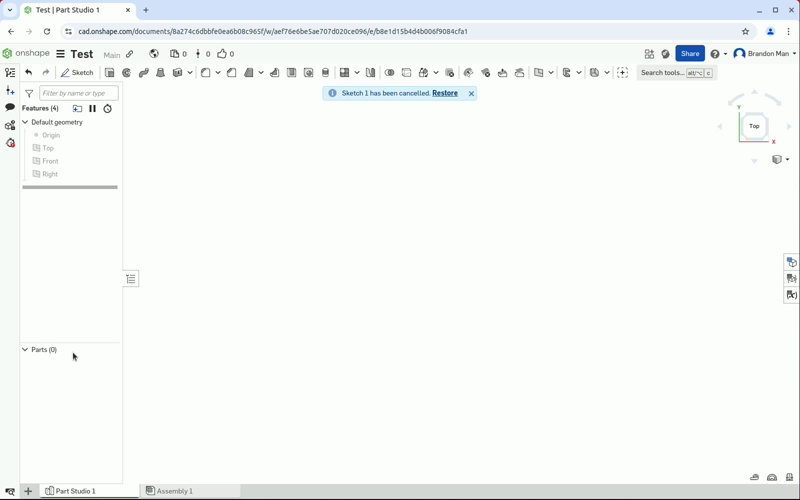
key_down(shift)
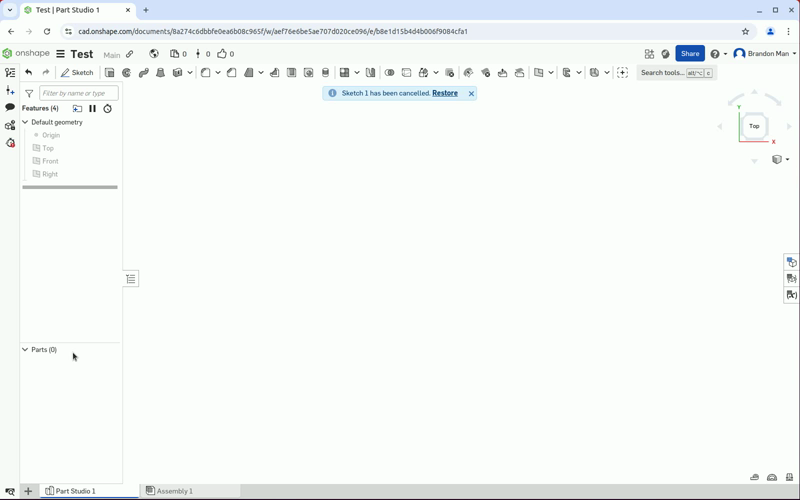
key(up)
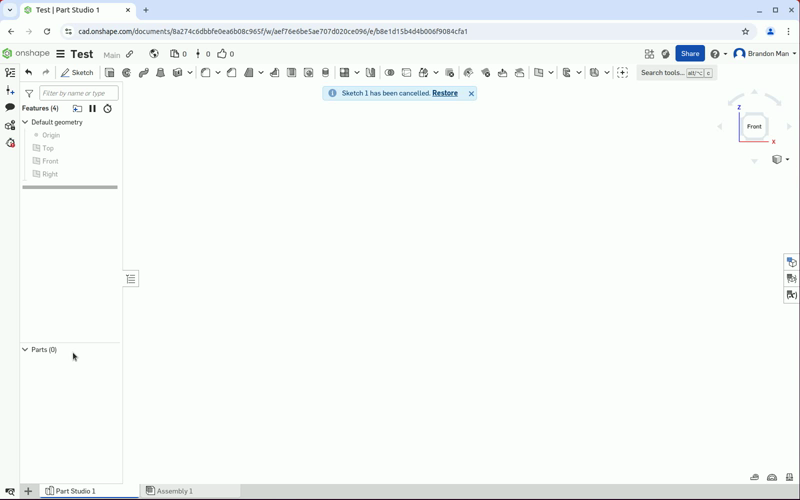
key_up(shift)
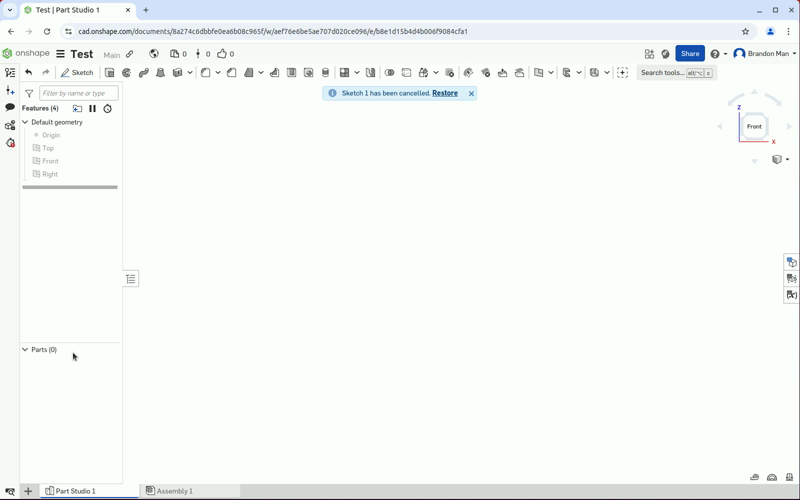
mouse_move(73, 352)
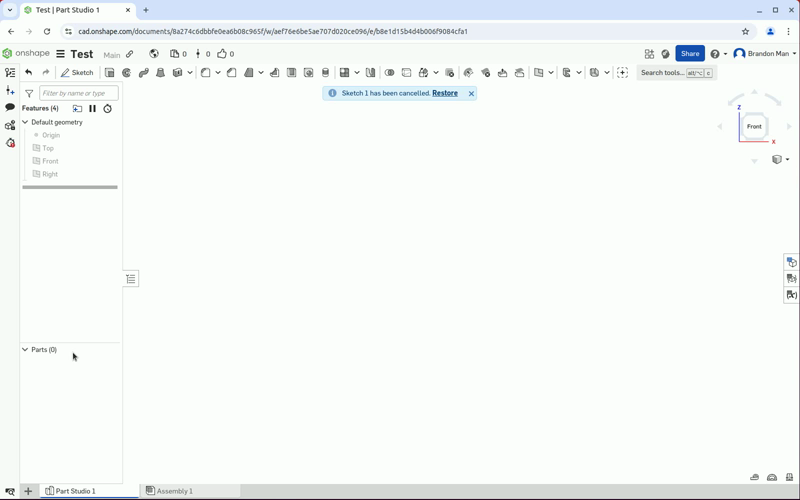
key(shift+y)
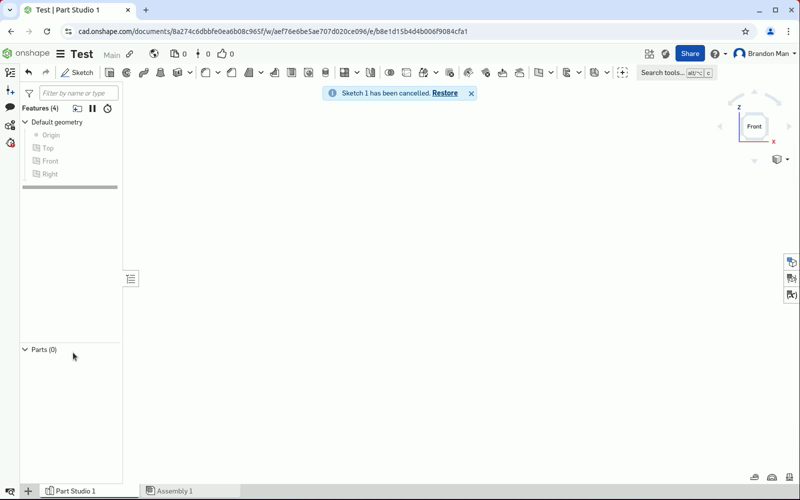
key(shift+s)
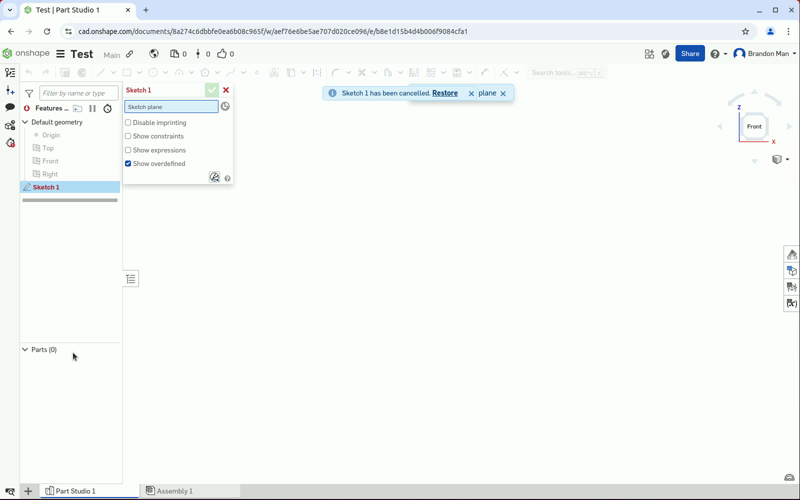
mouse_move(73, 163)
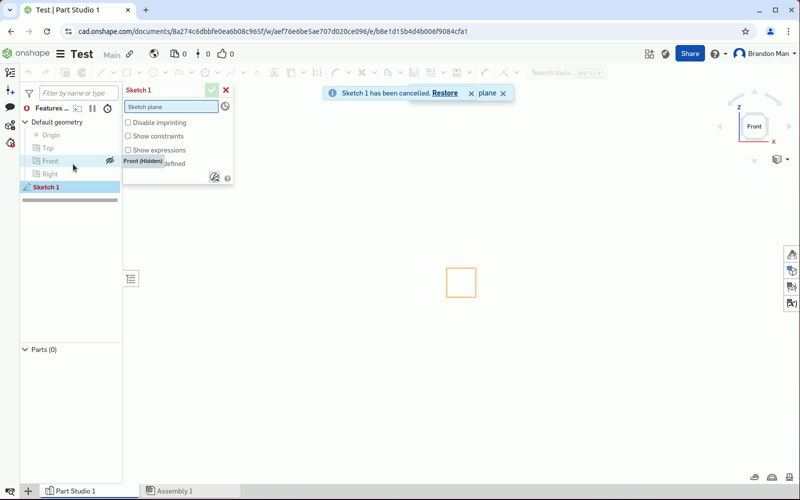
click(73, 163)
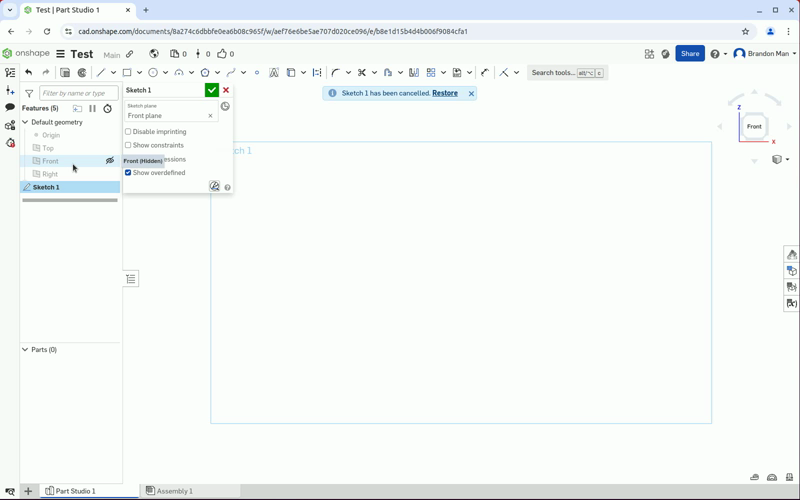
mouse_move(73, 352)
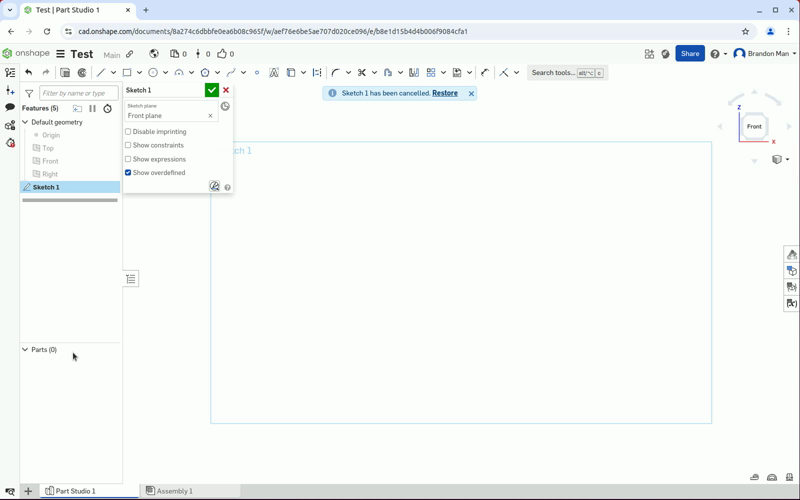
key(y)
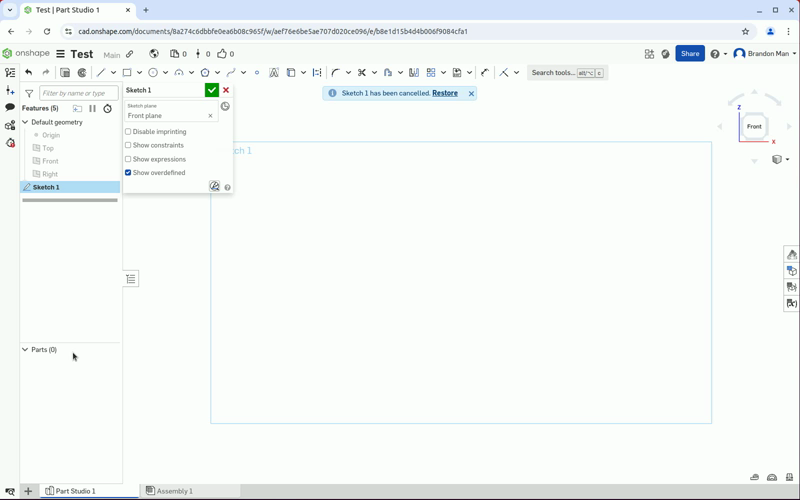
key(a)
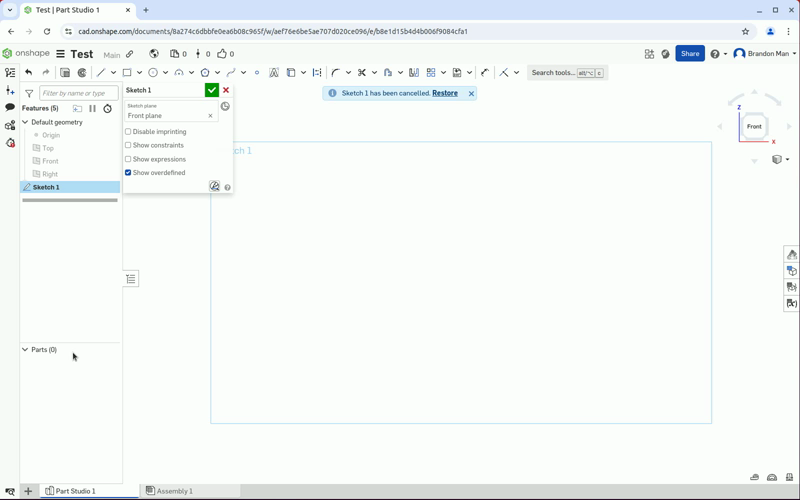
key_down(shift)
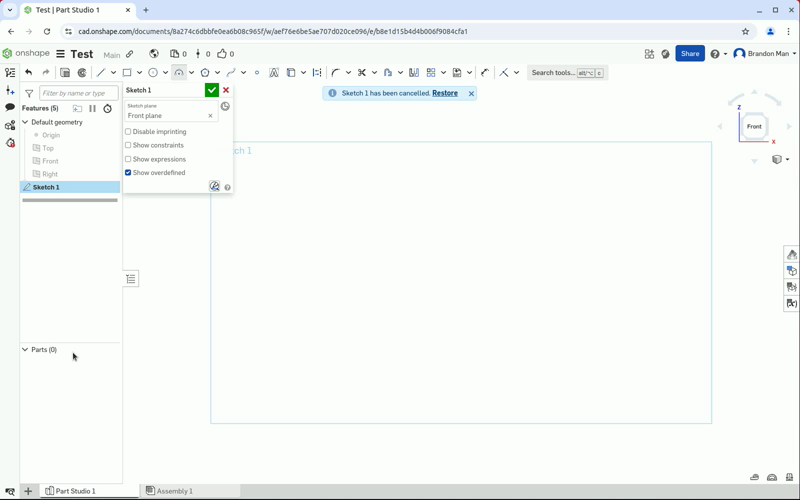
mouse_move(431, 360)
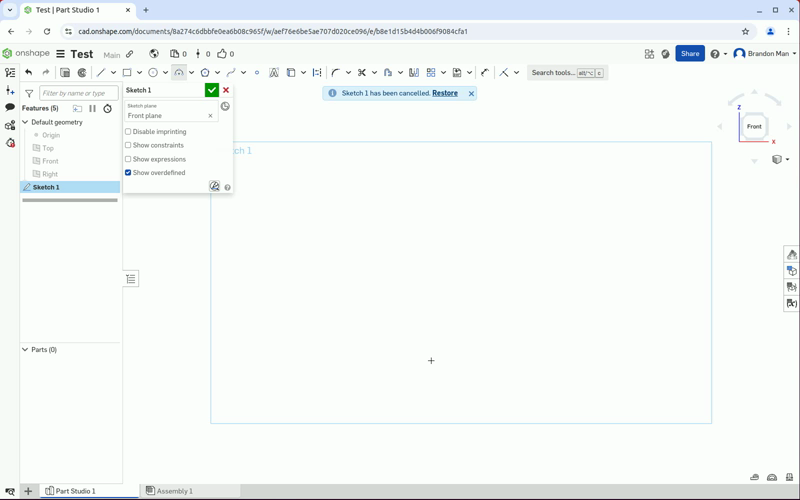
click(431, 360)
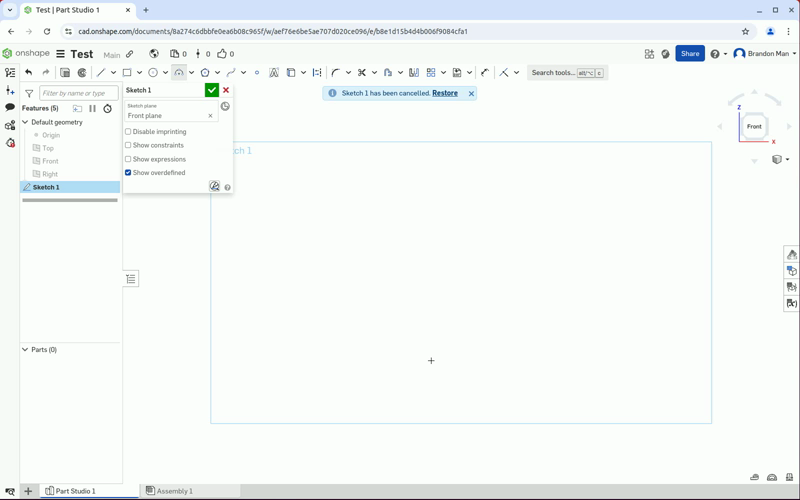
key_up(shift)
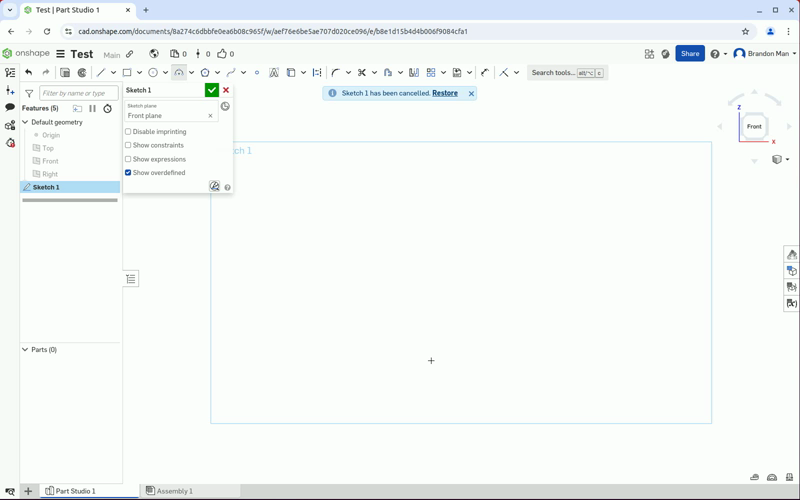
key_down(shift)
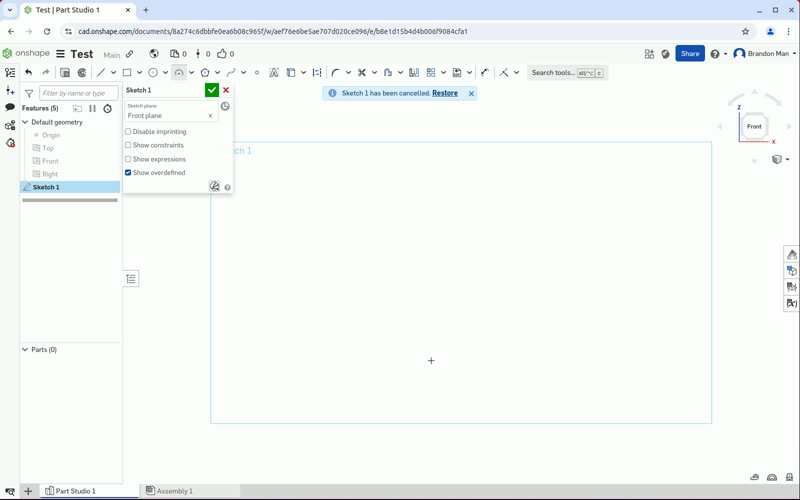
mouse_move(490, 360)
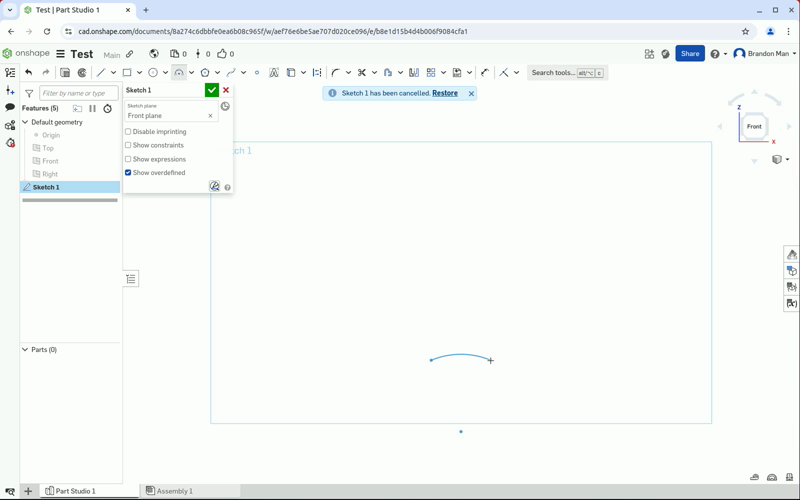
click(490, 360)
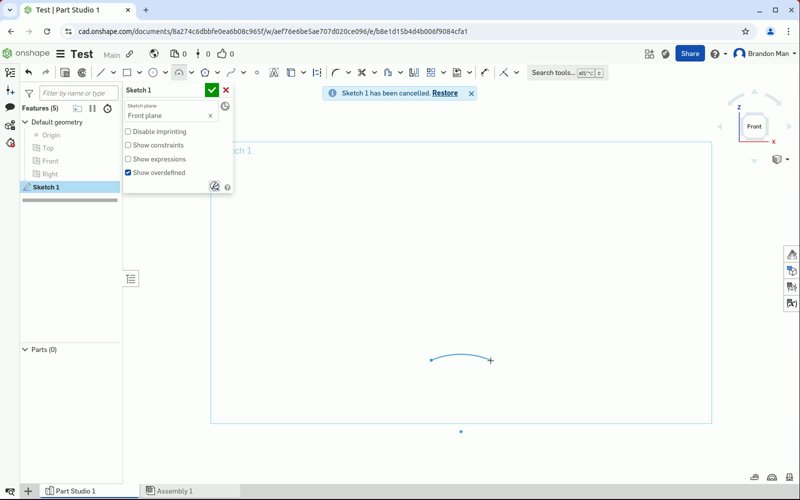
mouse_move(461, 395)
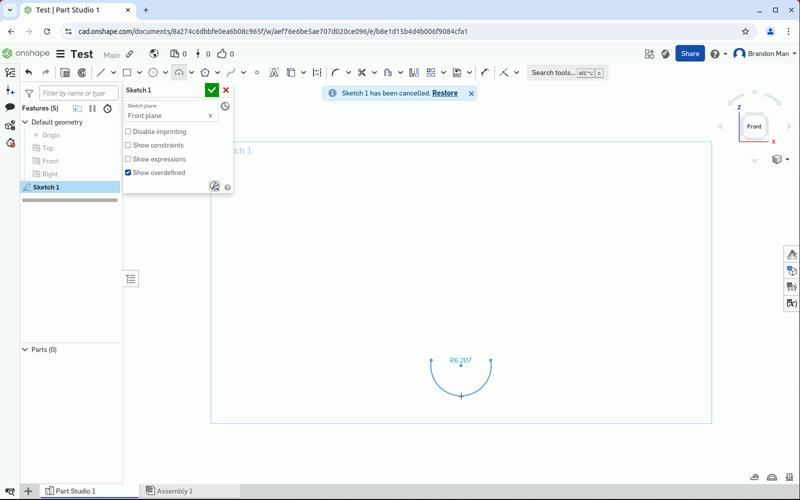
click(461, 395)
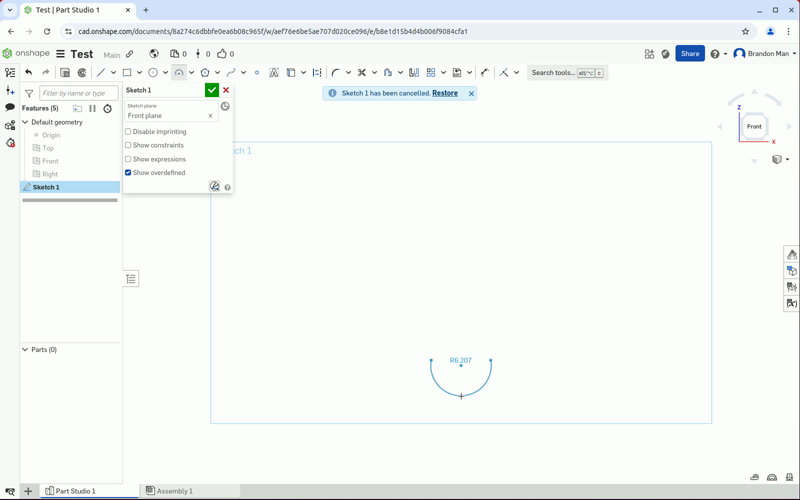
key_up(shift)
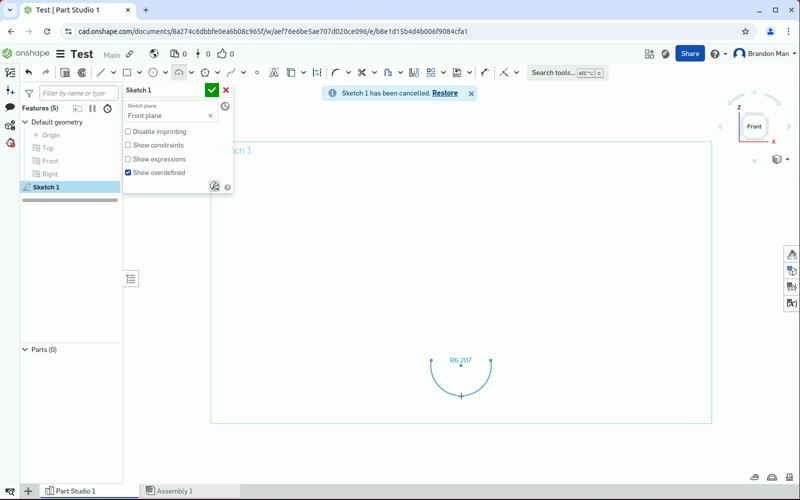
key(esc)
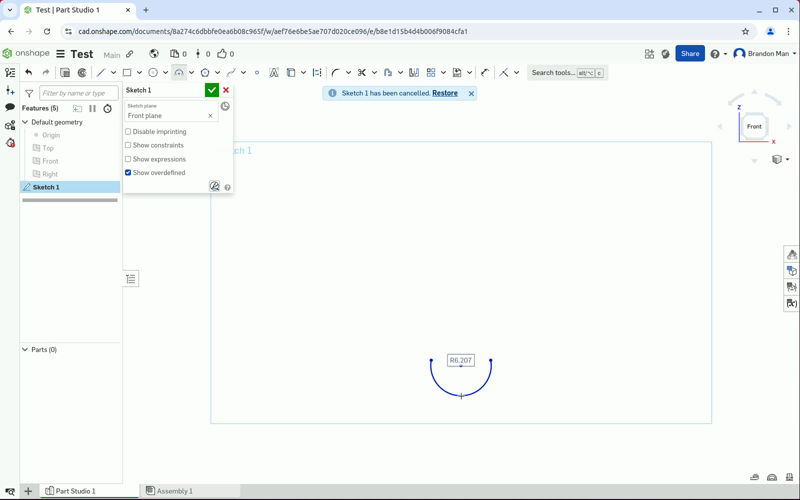
key(l)
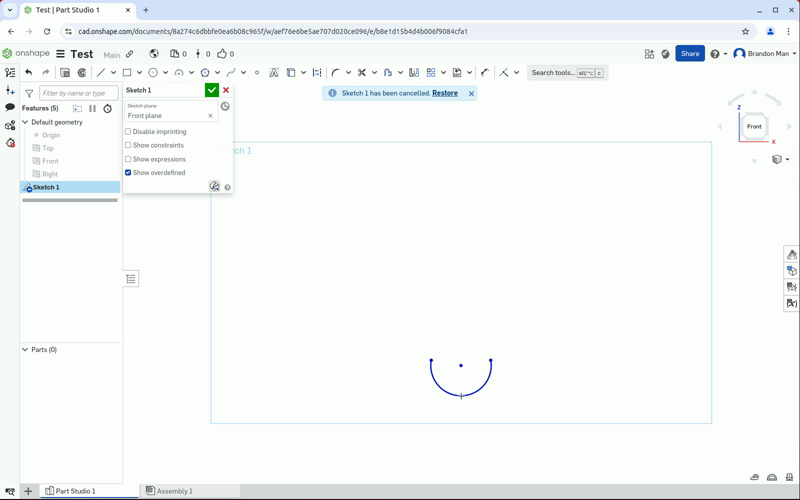
mouse_move(490, 360)
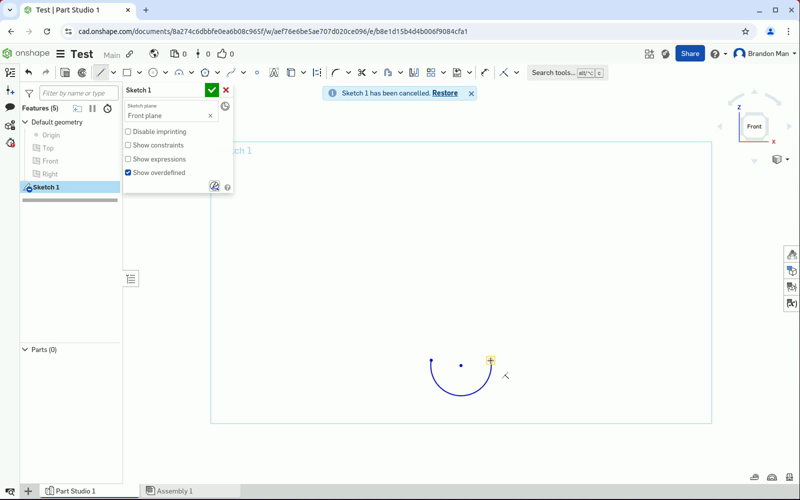
click(490, 360)
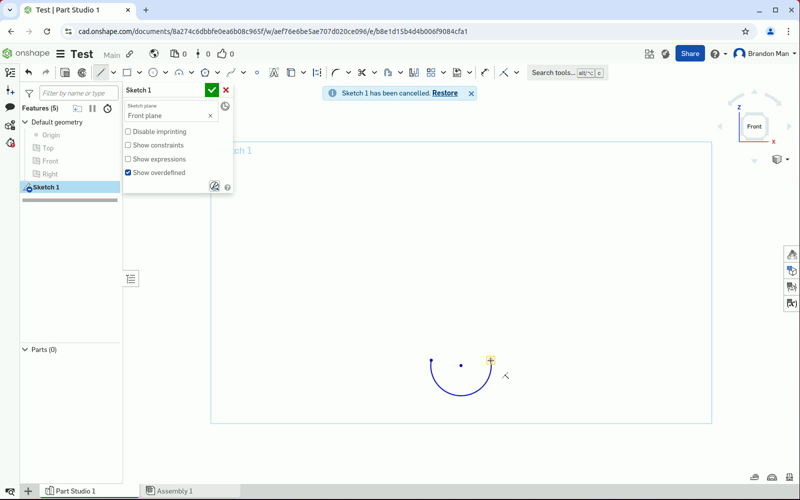
key_down(shift)
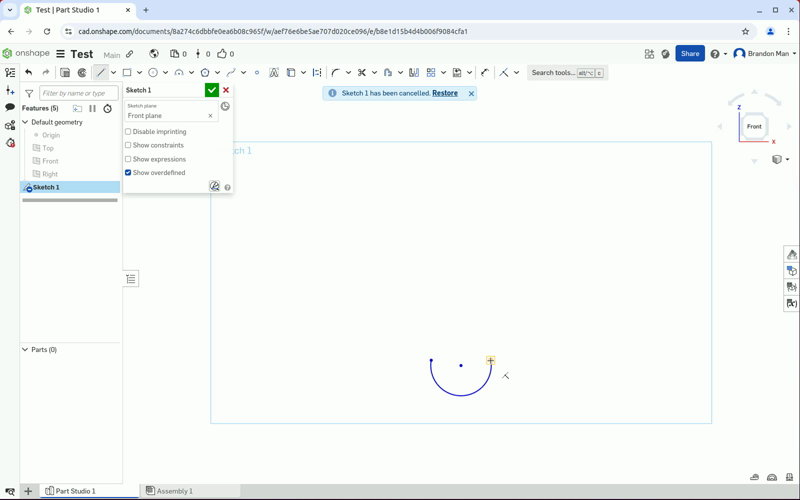
mouse_move(490, 202)
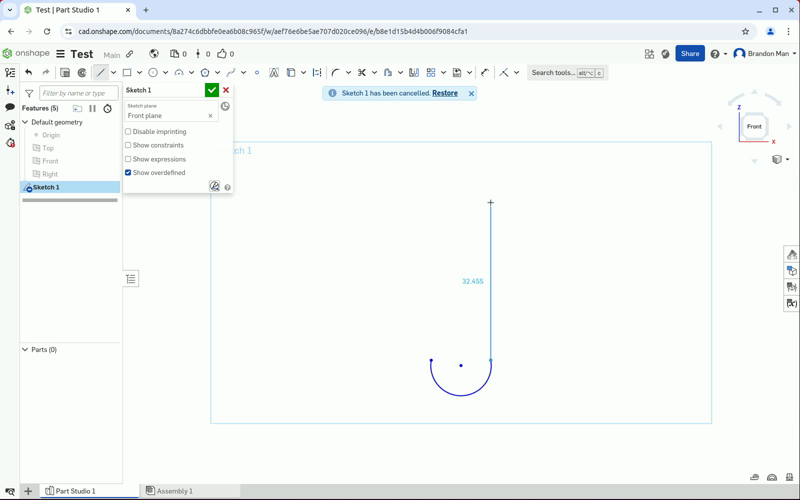
click(490, 202)
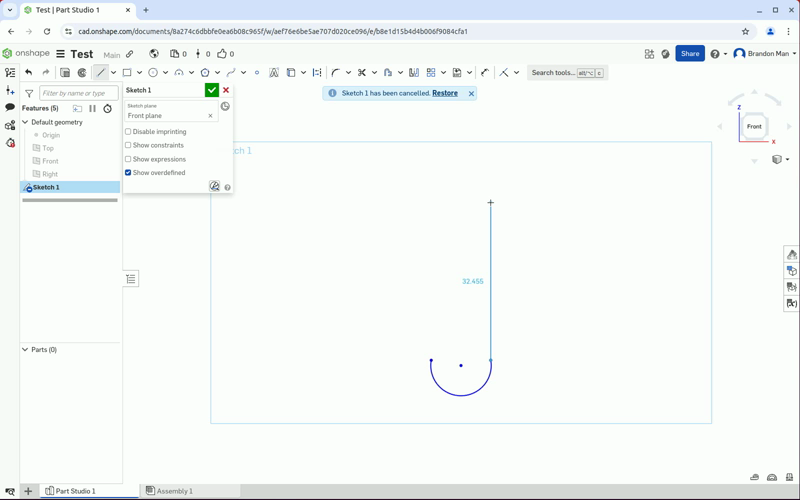
key_up(shift)
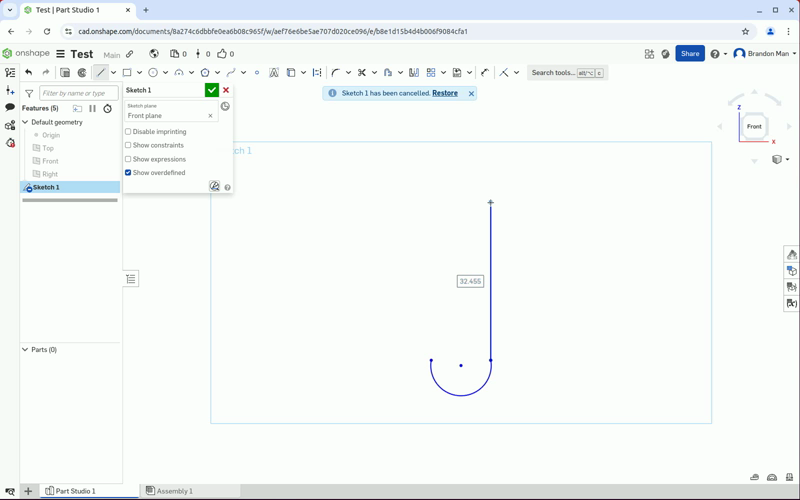
key(esc)
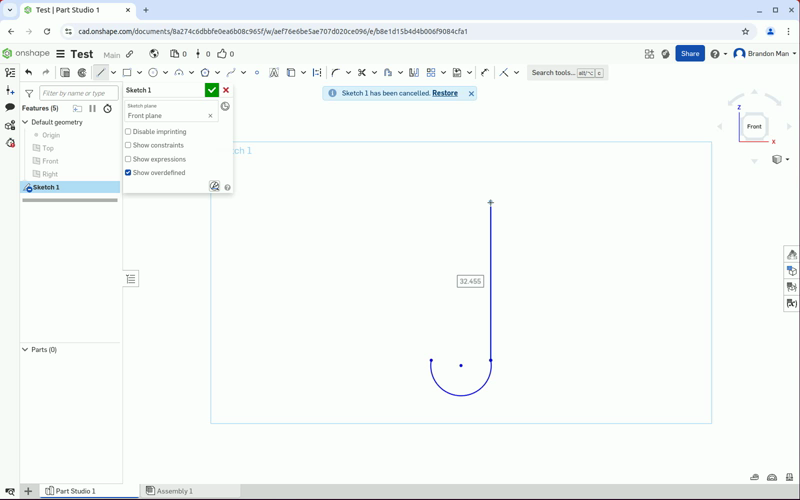
key(a)
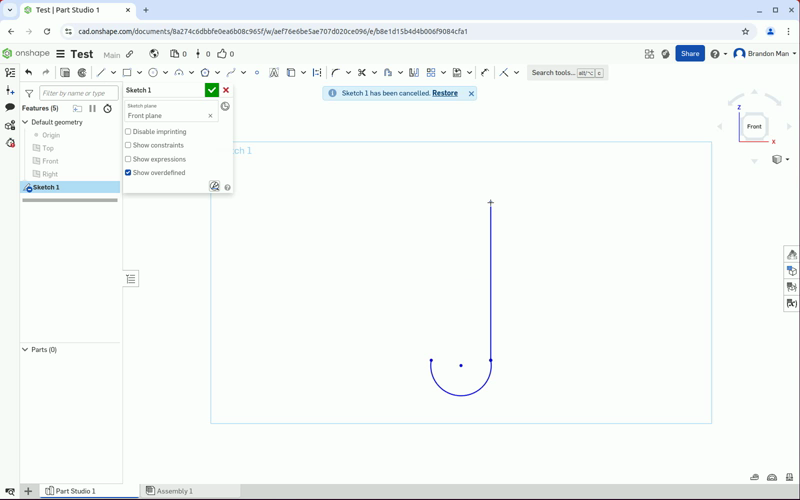
mouse_move(490, 202)
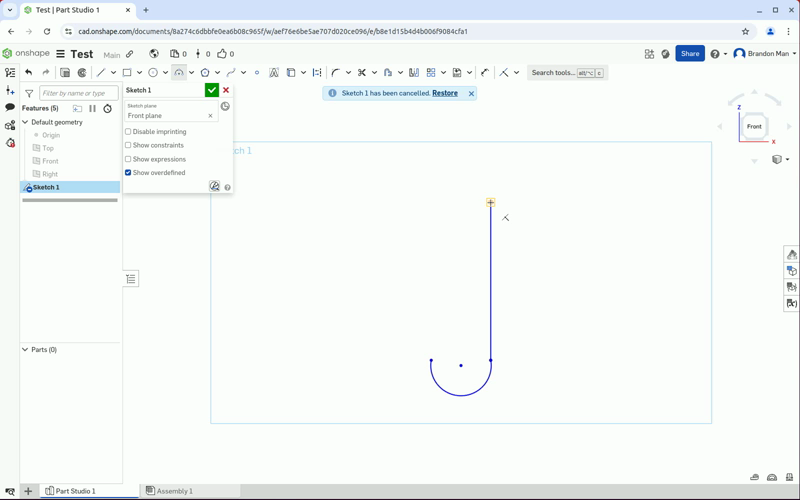
click(490, 202)
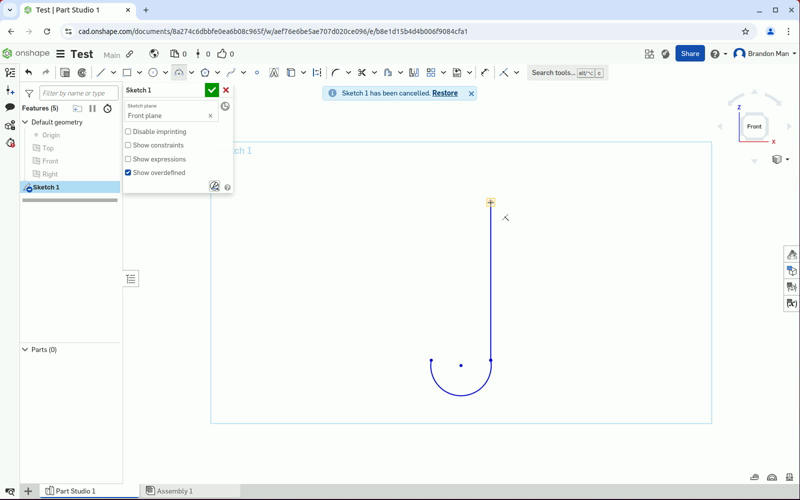
key_down(shift)
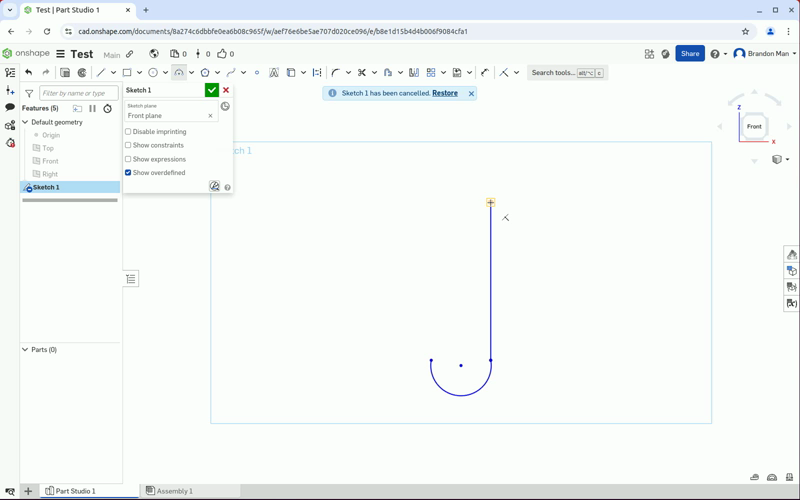
mouse_move(431, 202)
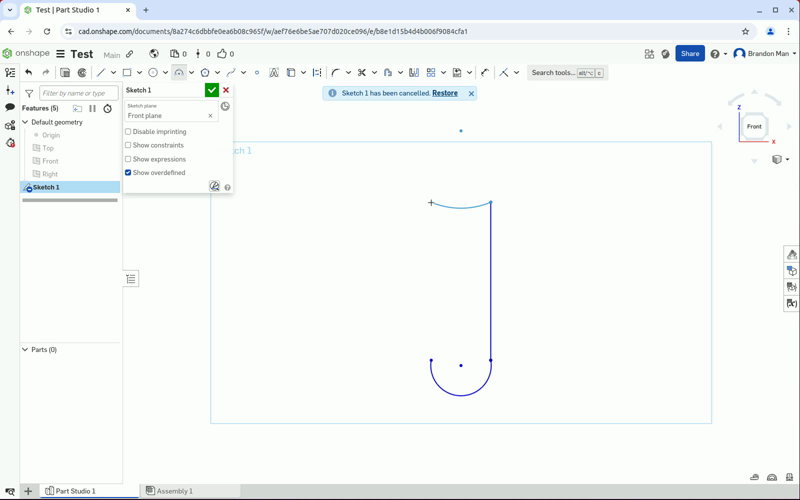
click(431, 202)
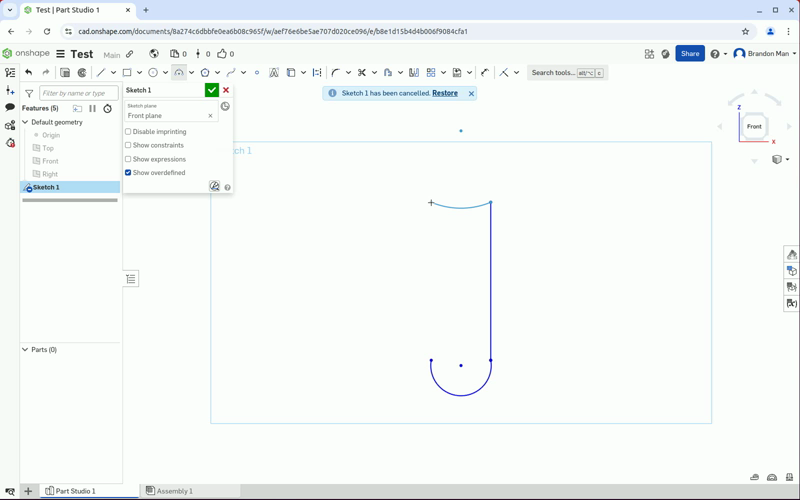
mouse_move(461, 172)
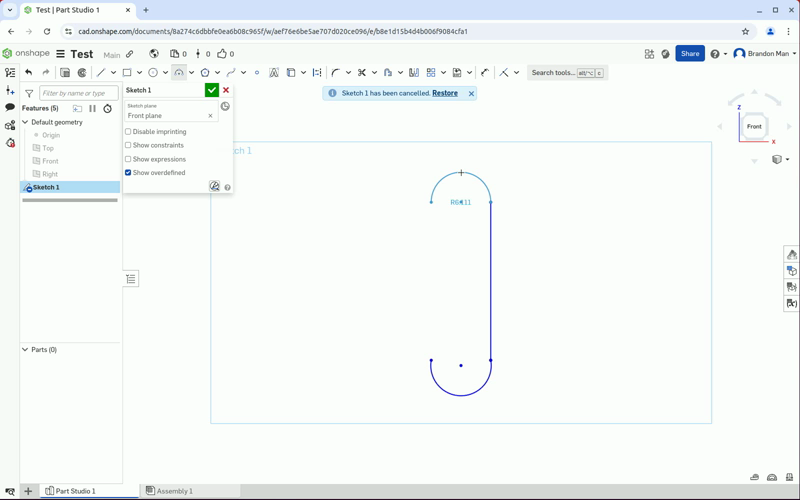
click(461, 172)
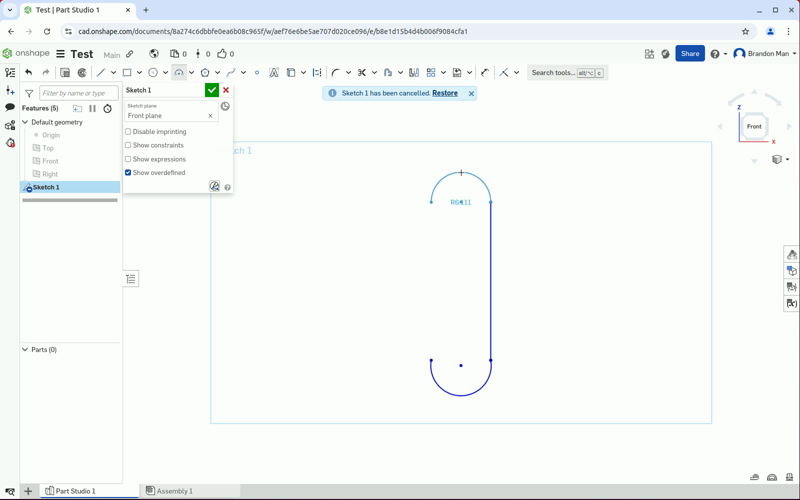
key_up(shift)
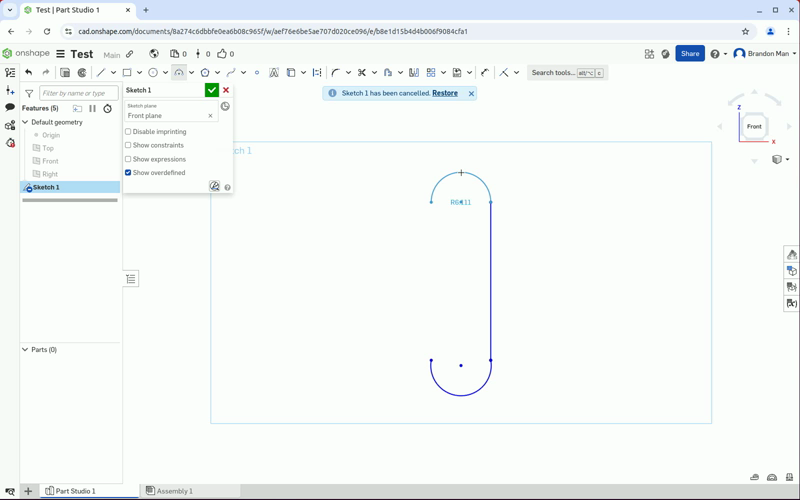
key(esc)
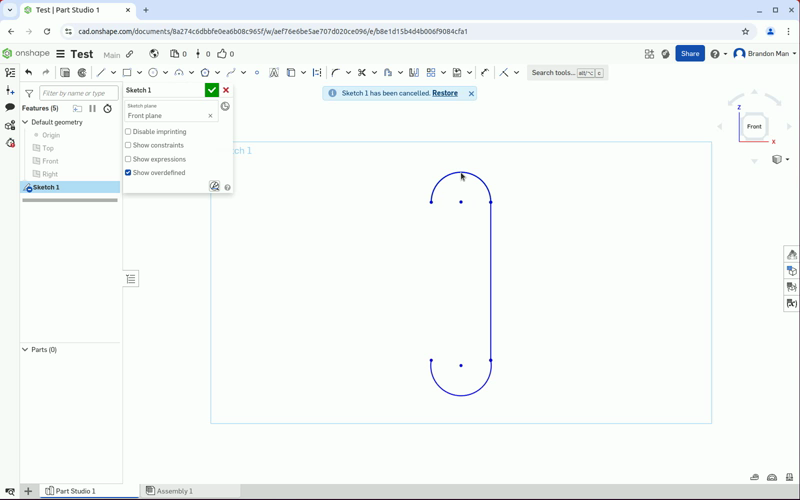
key(l)
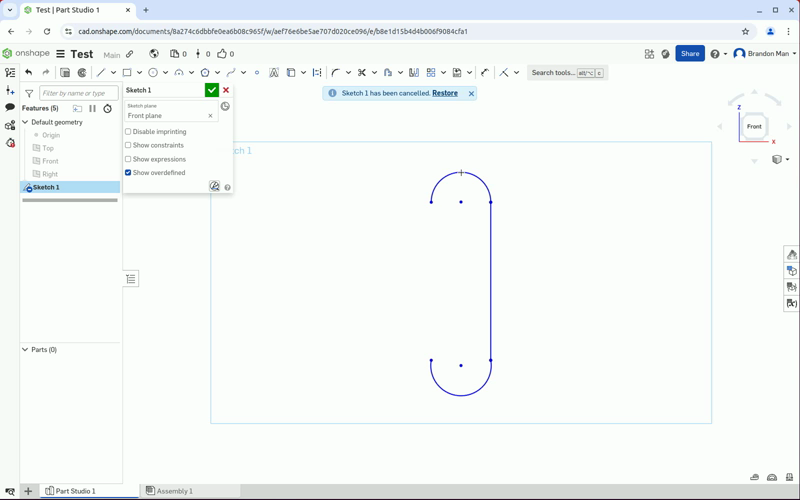
mouse_move(431, 202)
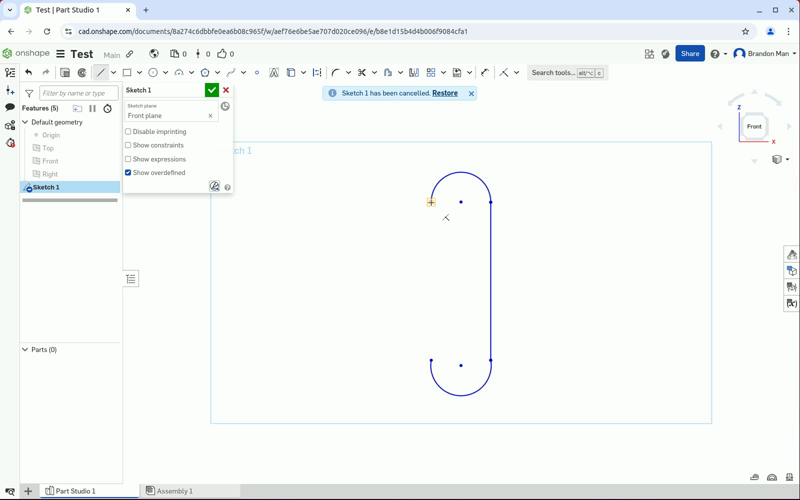
click(431, 202)
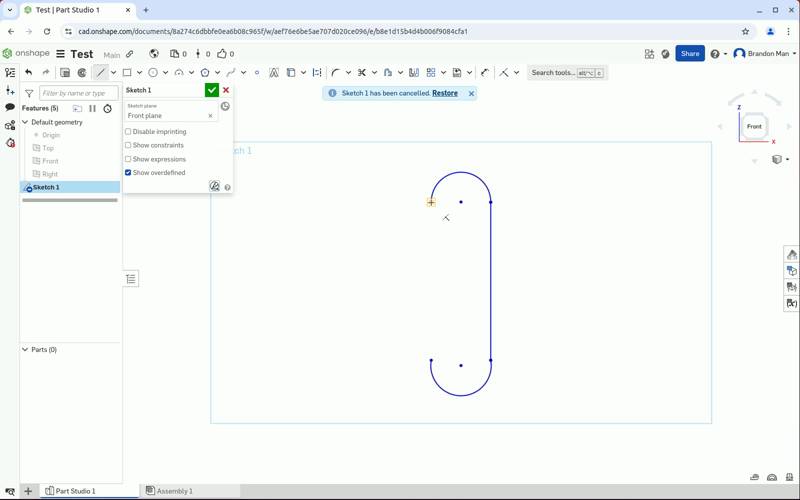
key_down(shift)
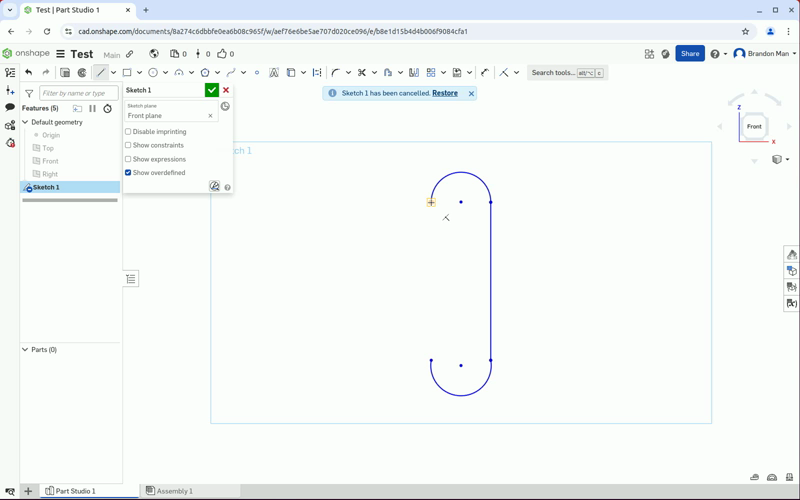
mouse_move(431, 360)
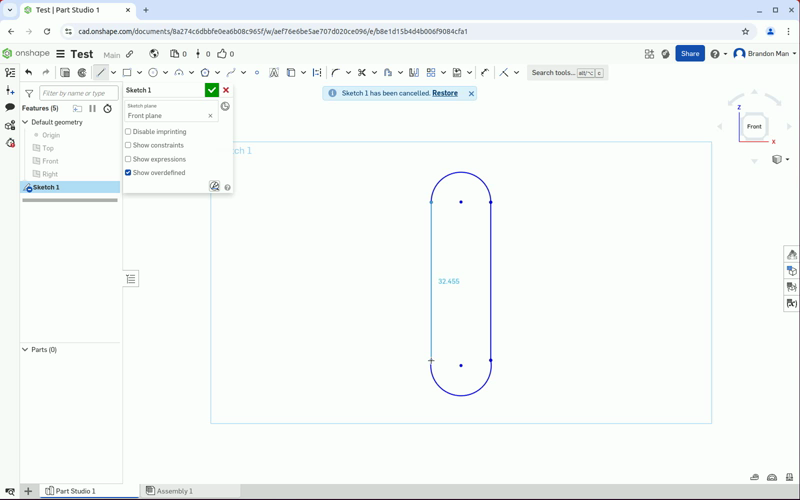
key_up(shift)
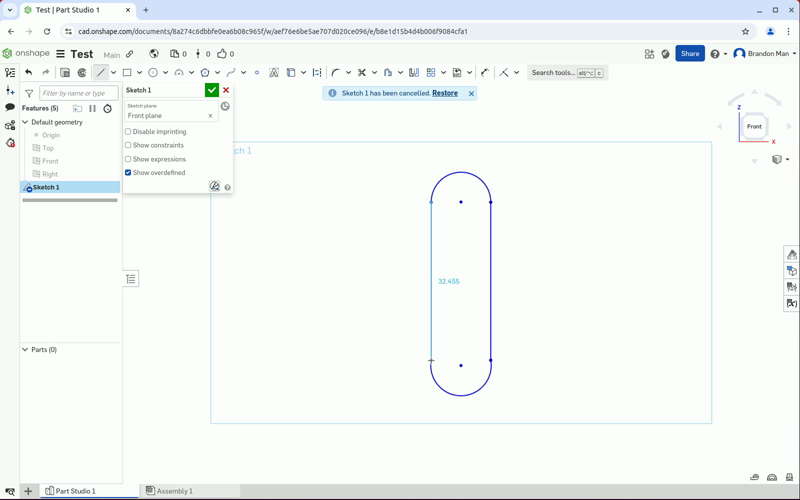
click(431, 360)
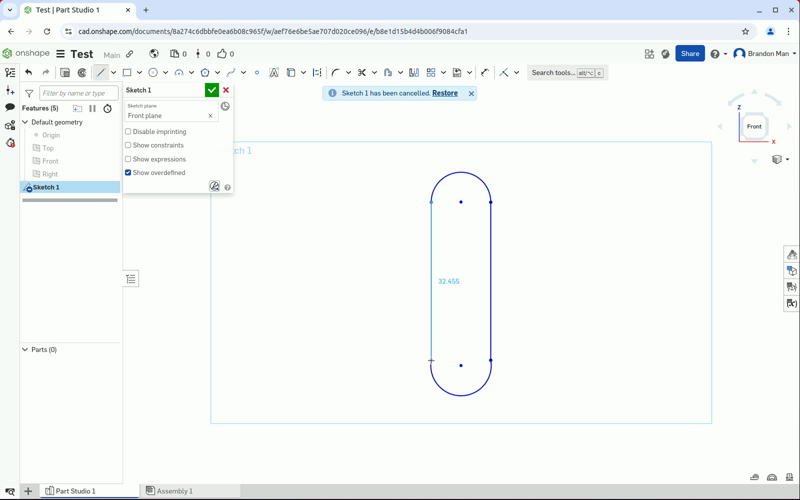
key(esc)
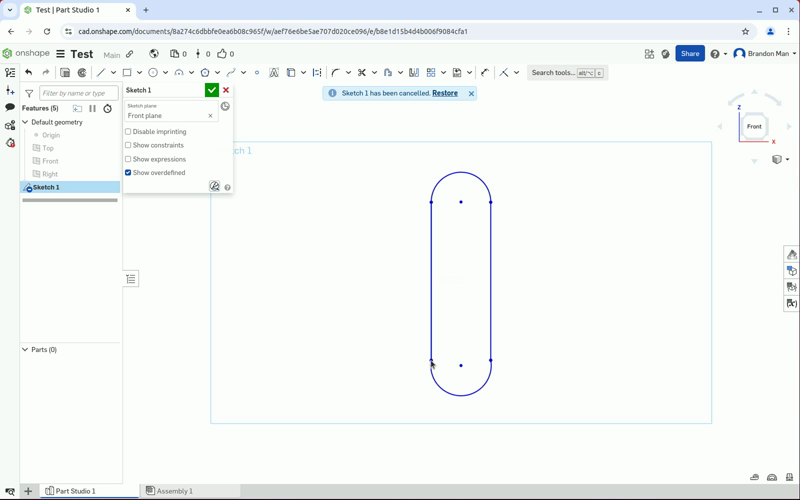
key(c)
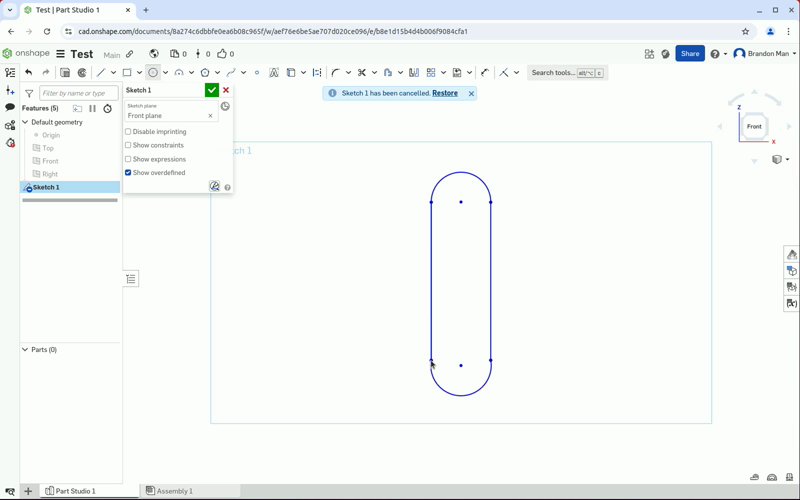
key_down(shift)
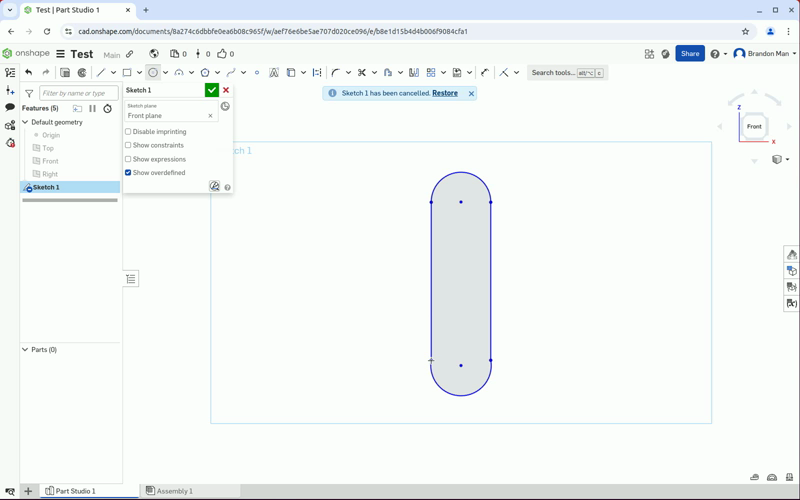
mouse_move(461, 366)
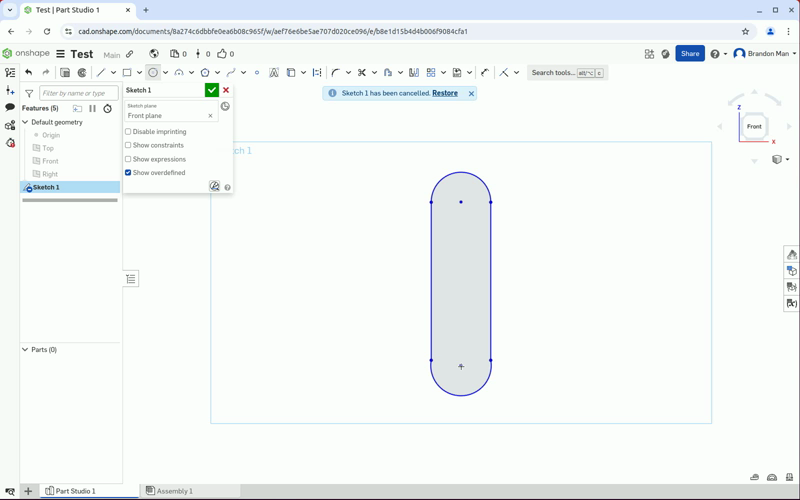
scroll(6)
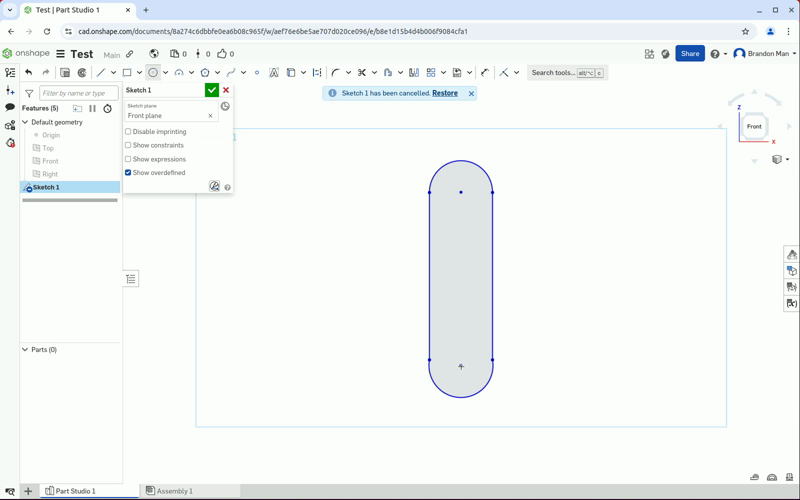
scroll(6)
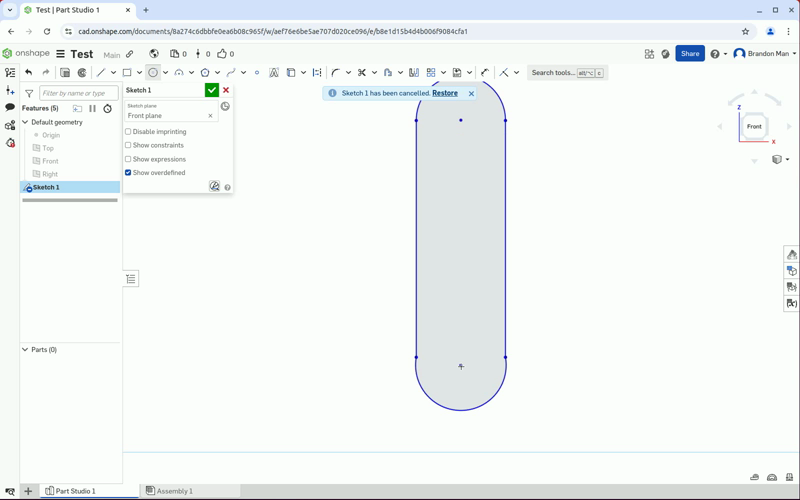
scroll(6)
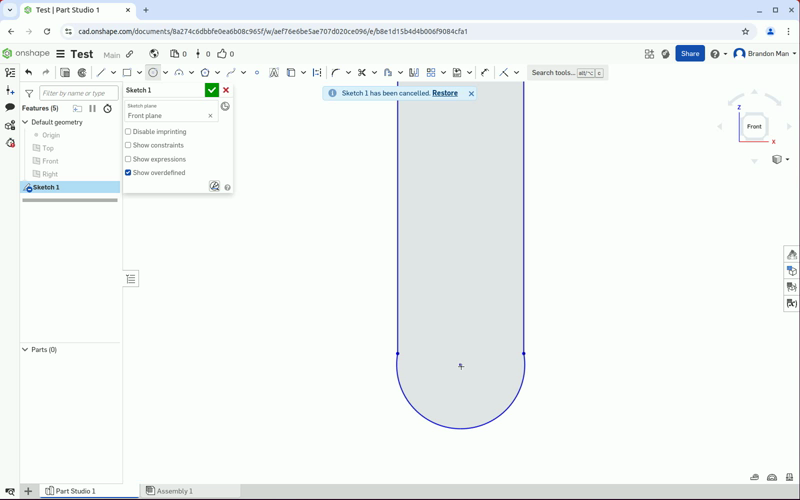
scroll(6)
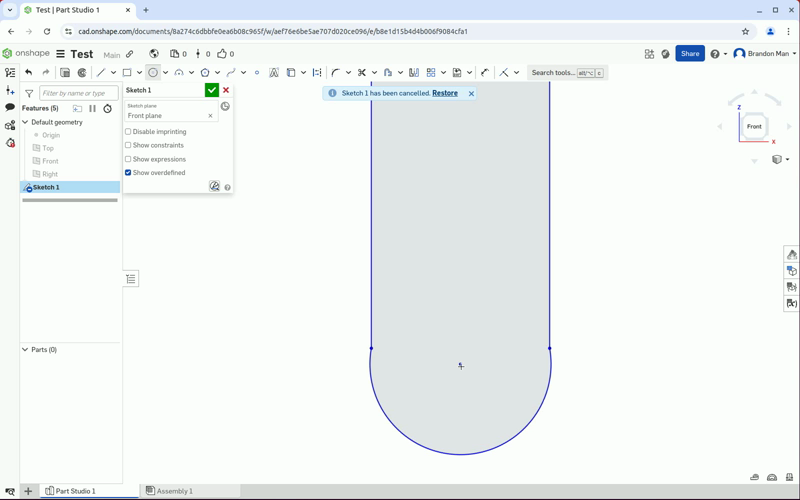
scroll(6)
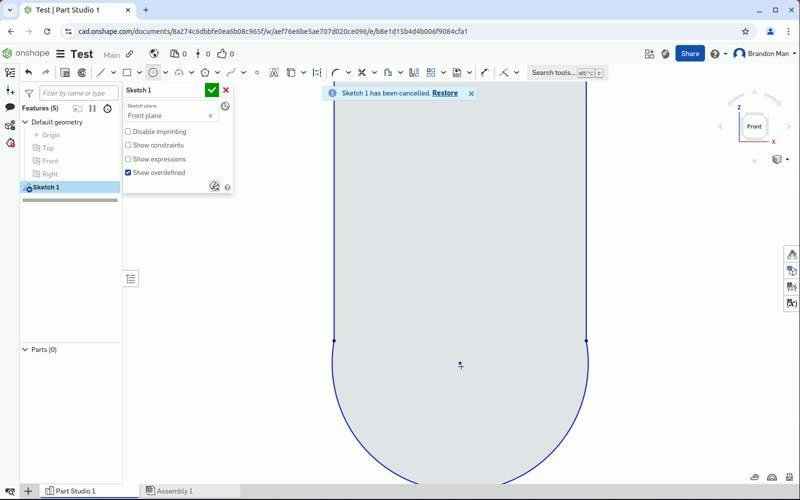
scroll(6)
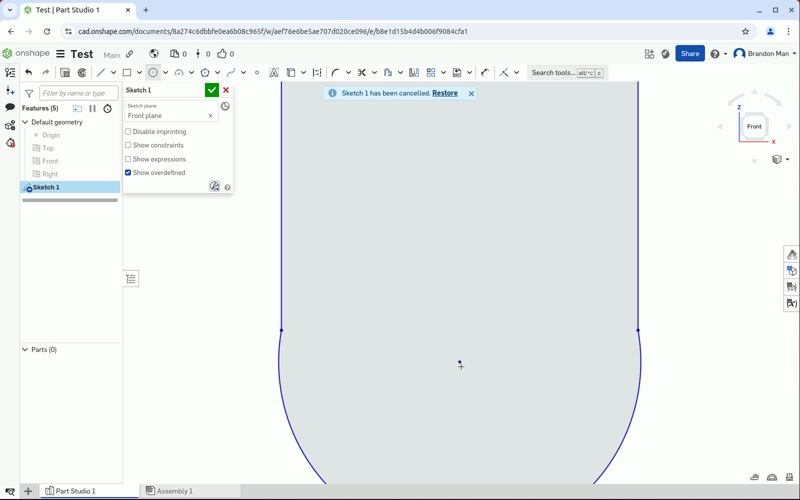
scroll(6)
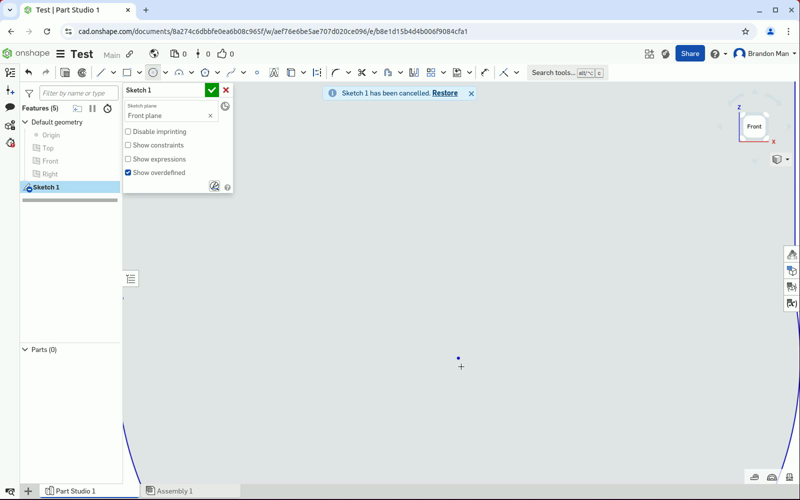
click(461, 366)
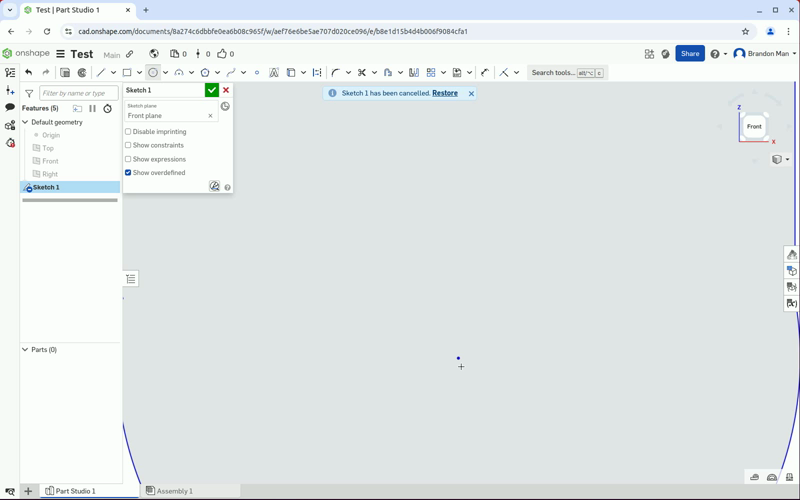
scroll(-6)
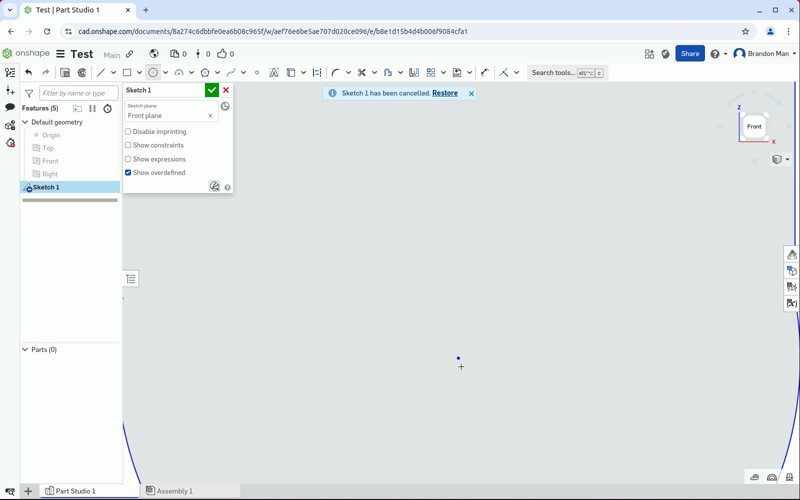
scroll(-6)
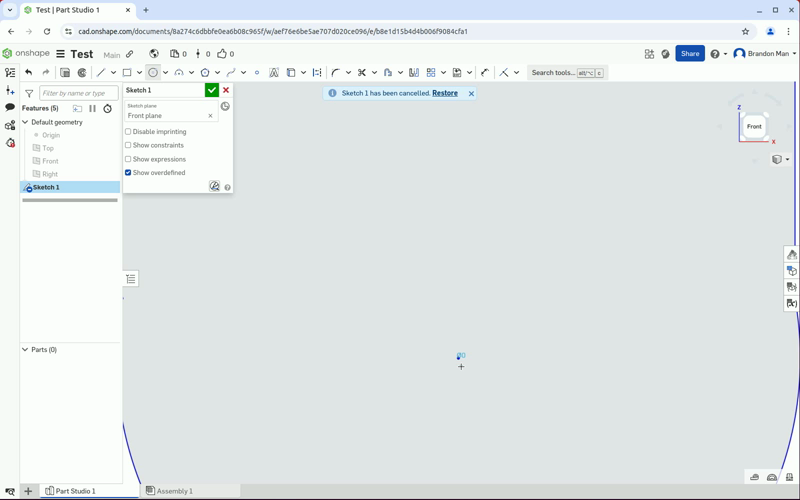
scroll(-6)
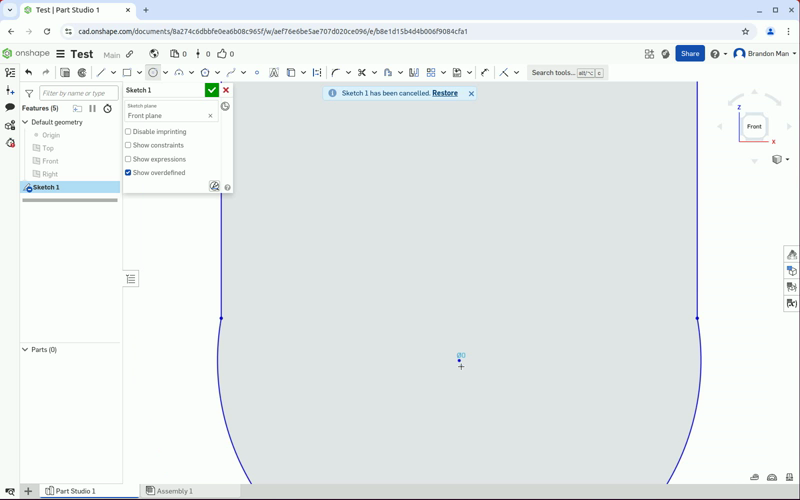
scroll(-6)
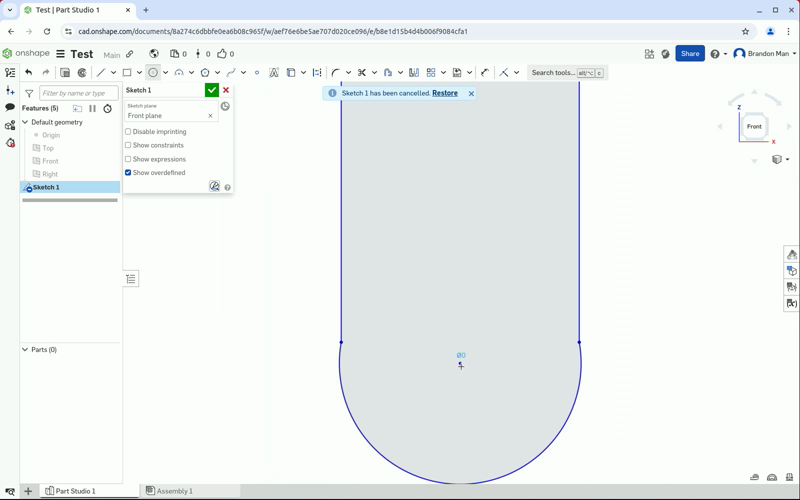
scroll(-6)
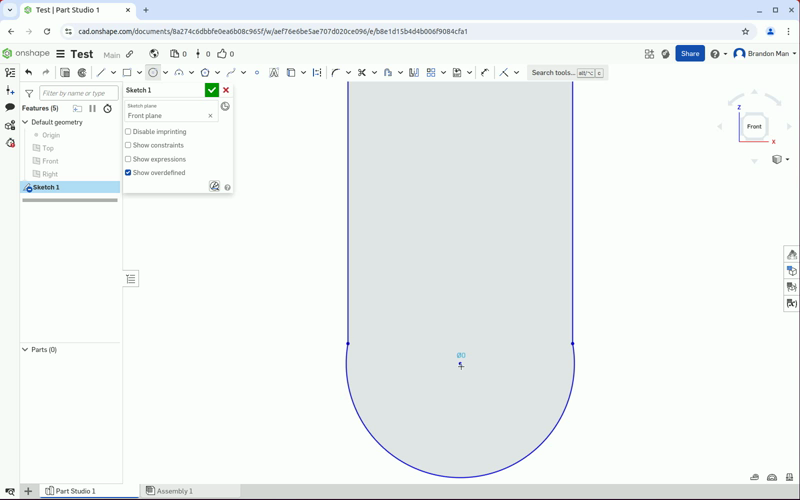
scroll(-6)
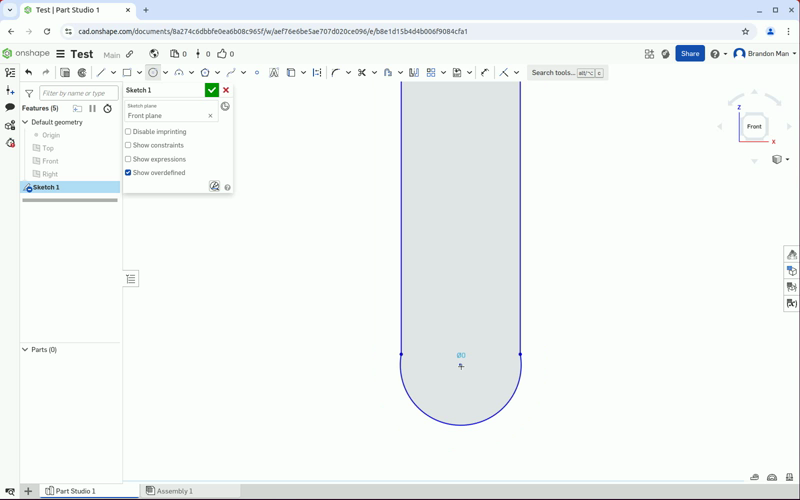
scroll(-6)
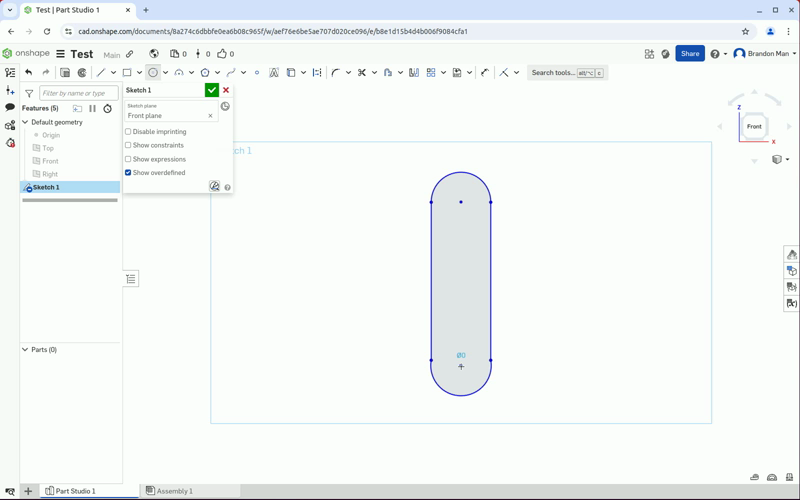
key_up(shift)
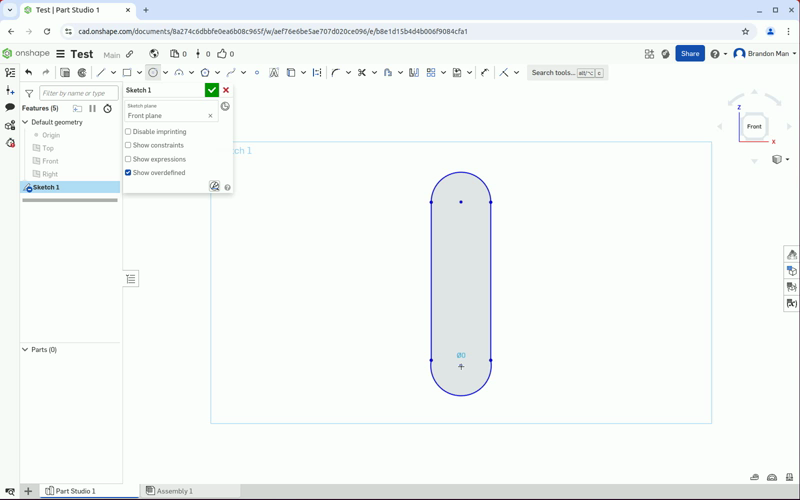
mouse_move(480, 366)
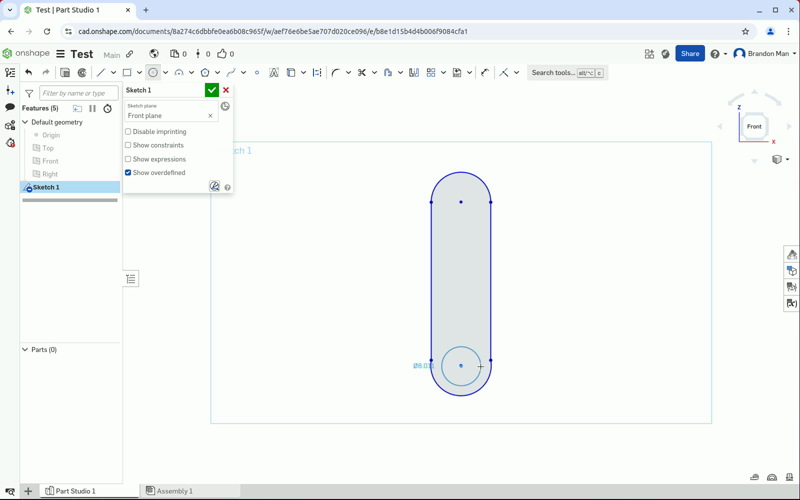
click(480, 366)
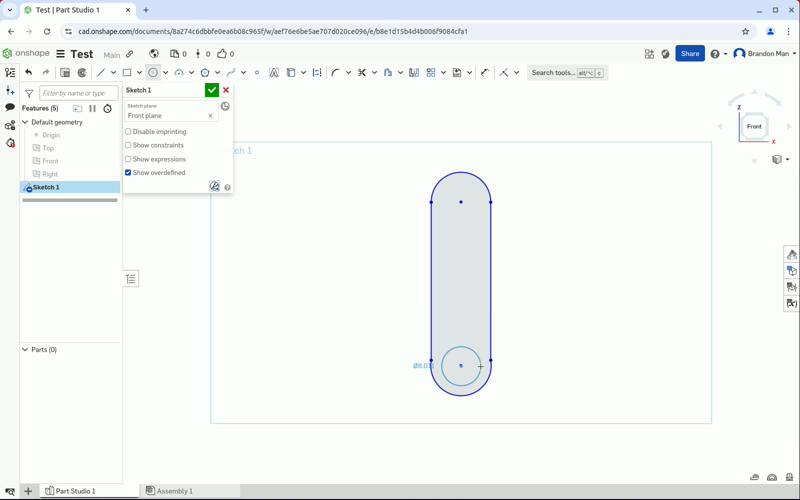
key(esc)
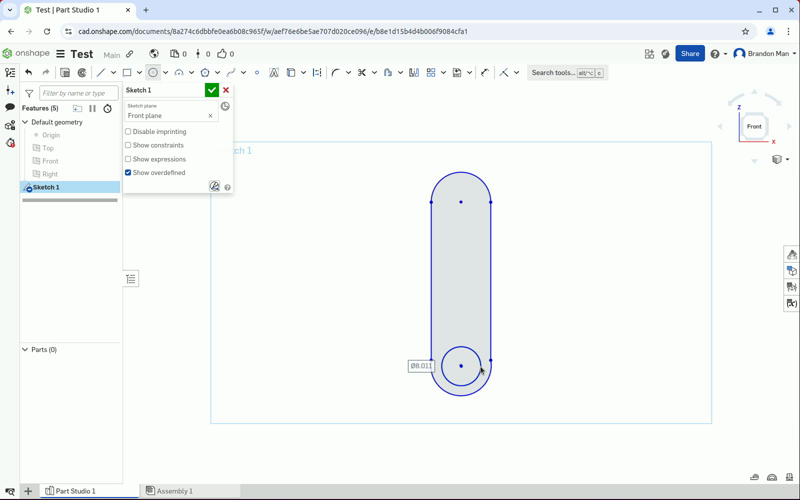
key(c)
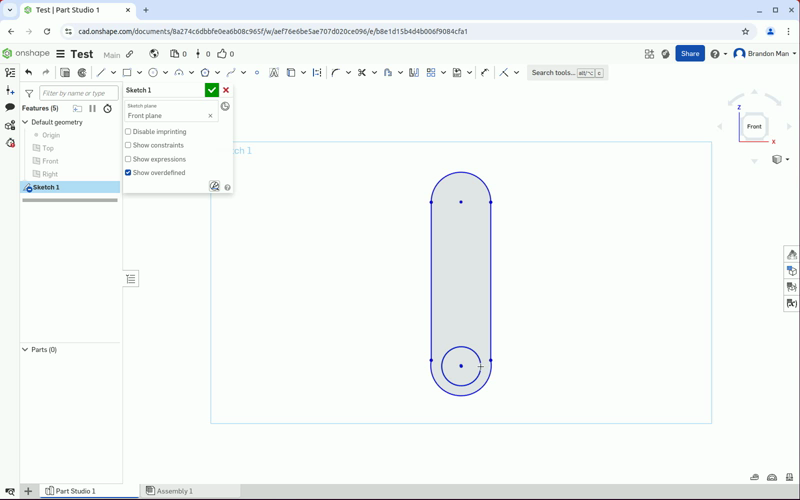
key_down(shift)
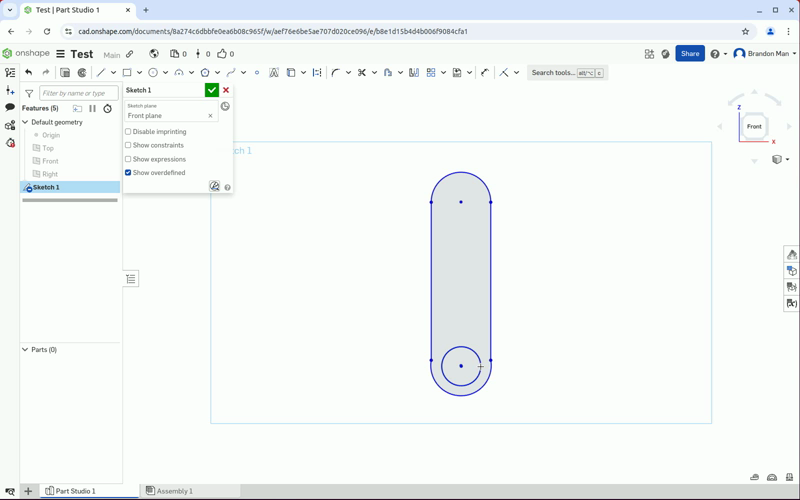
mouse_move(461, 202)
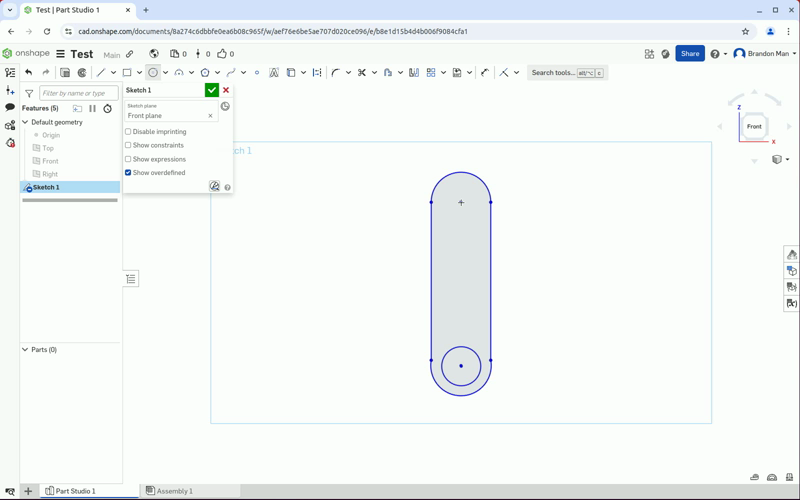
click(461, 202)
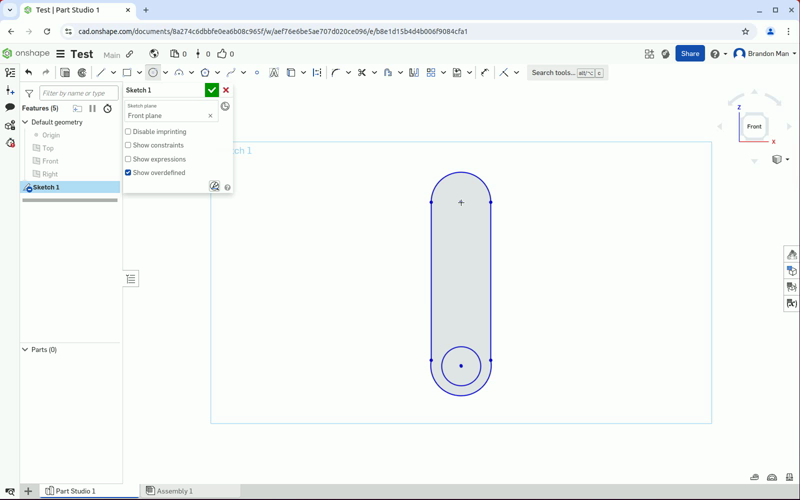
key_up(shift)
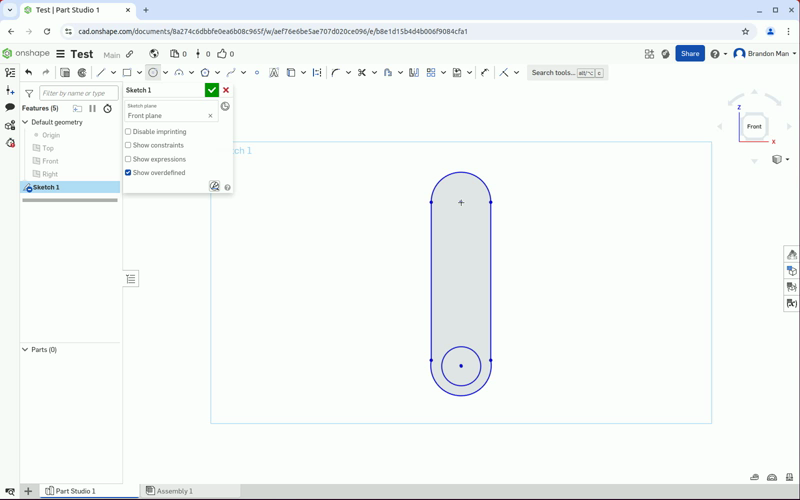
mouse_move(478, 202)
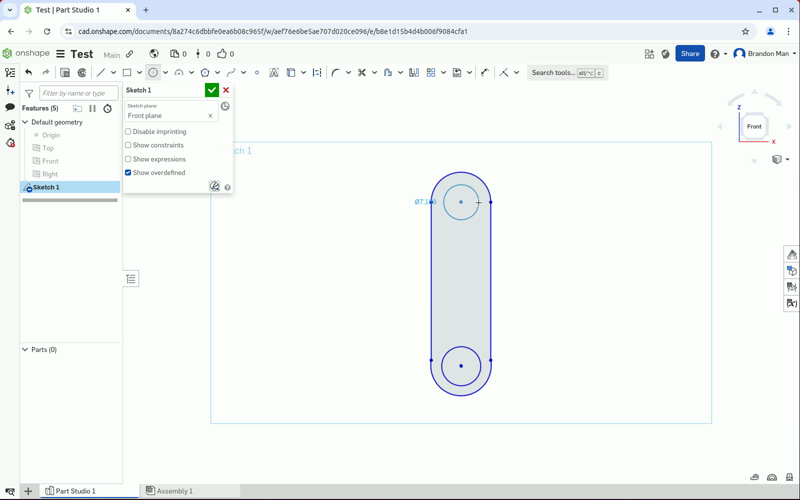
click(478, 202)
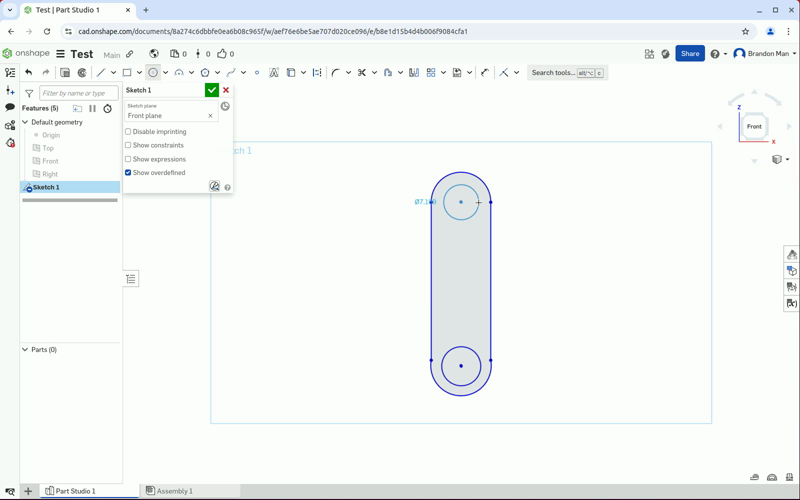
key(esc)
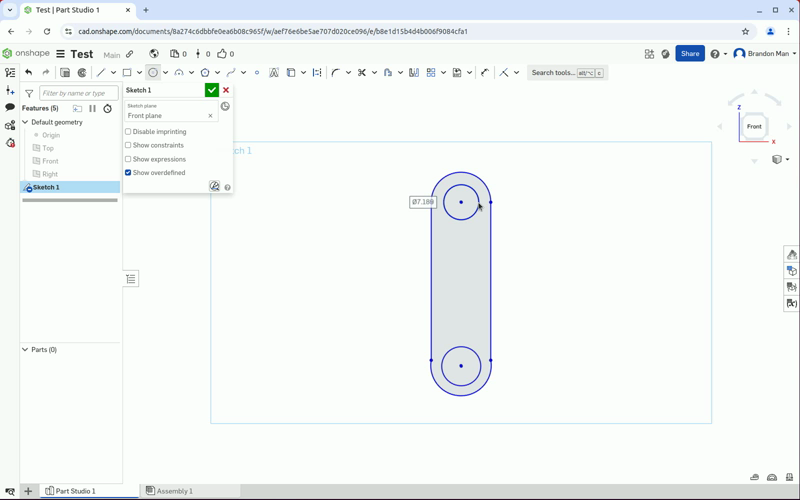
mouse_move(444, 248)
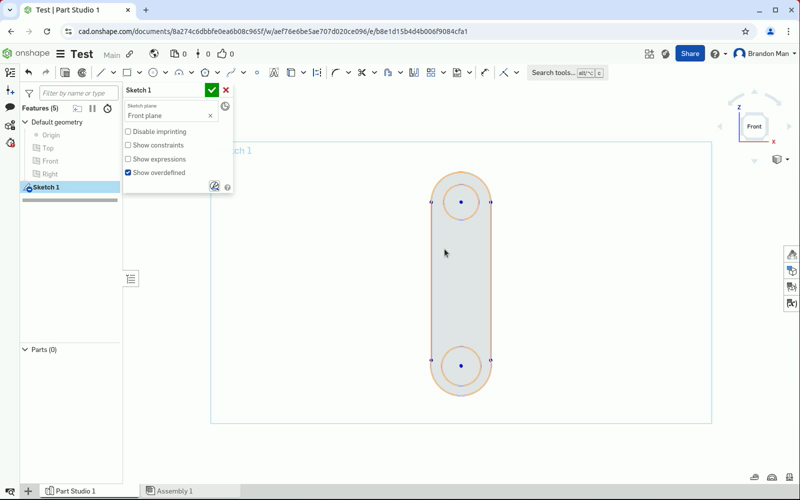
click(444, 248)
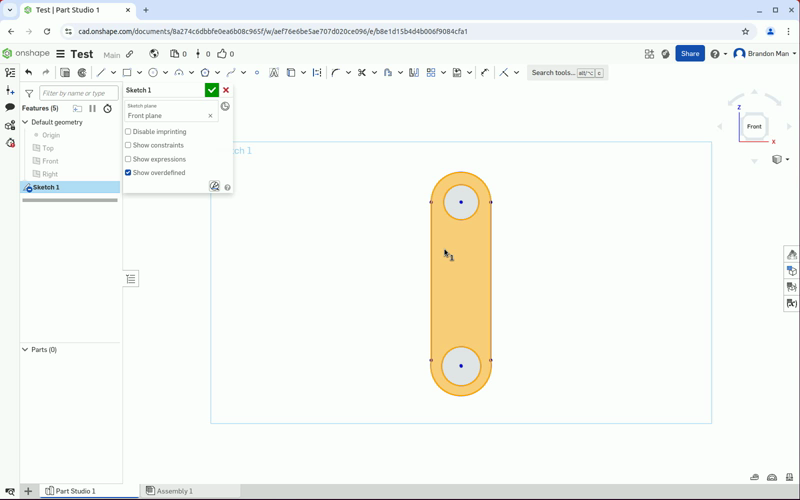
mouse_move(73, 352)
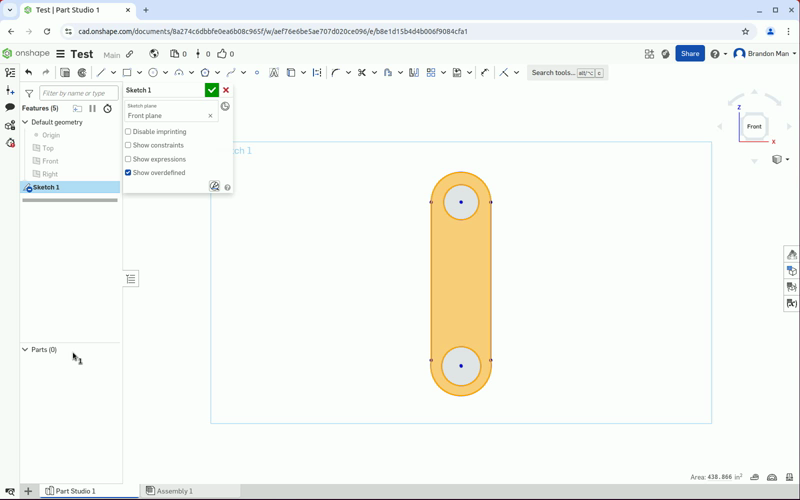
key(shift+y)
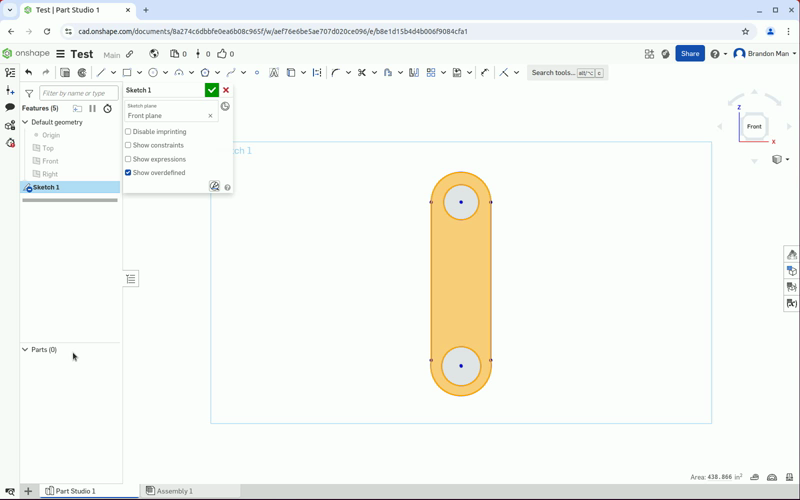
key(shift+e)
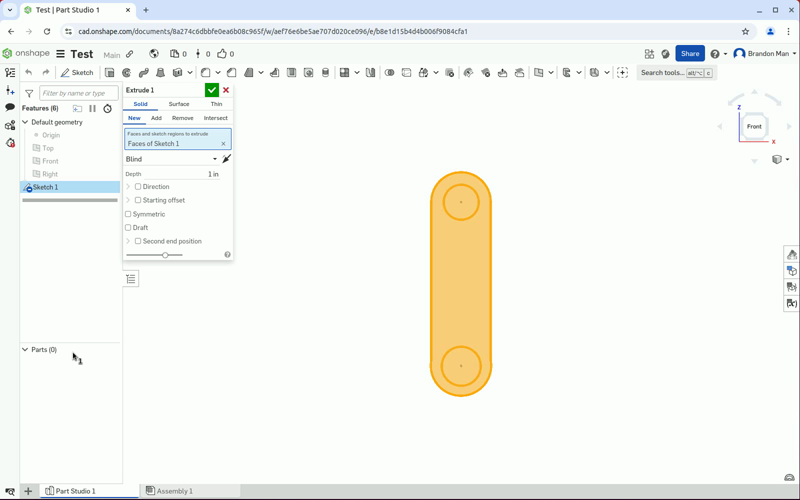
mouse_move(143, 106)
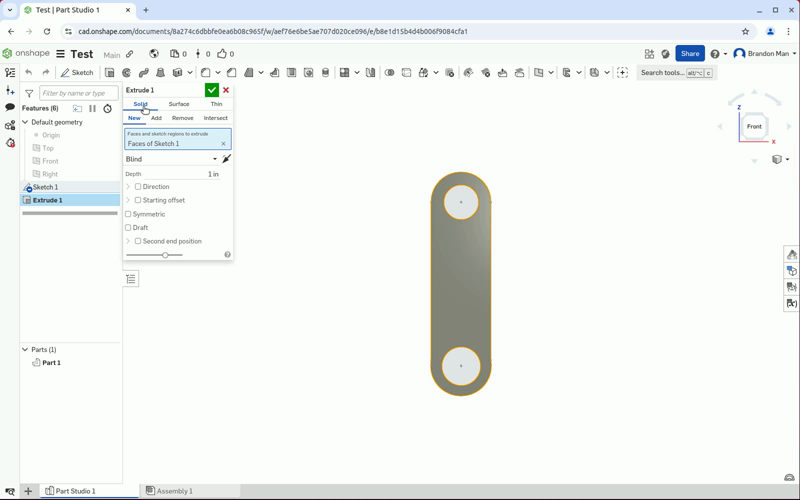
click(143, 106)
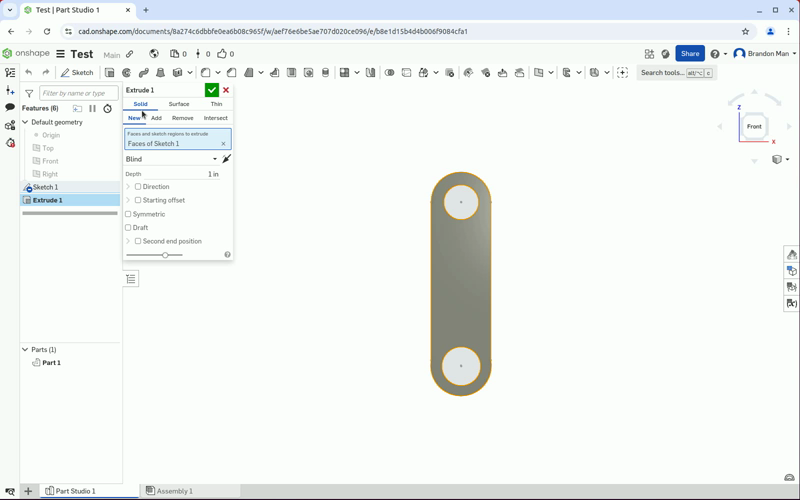
mouse_move(137, 120)
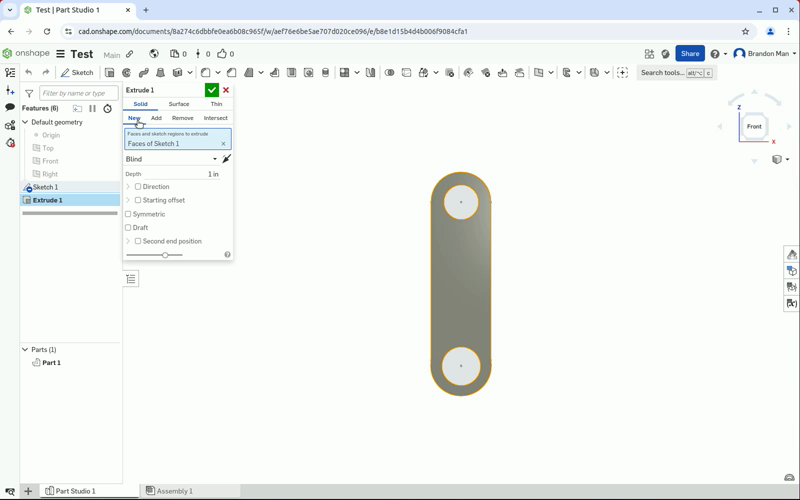
click(137, 120)
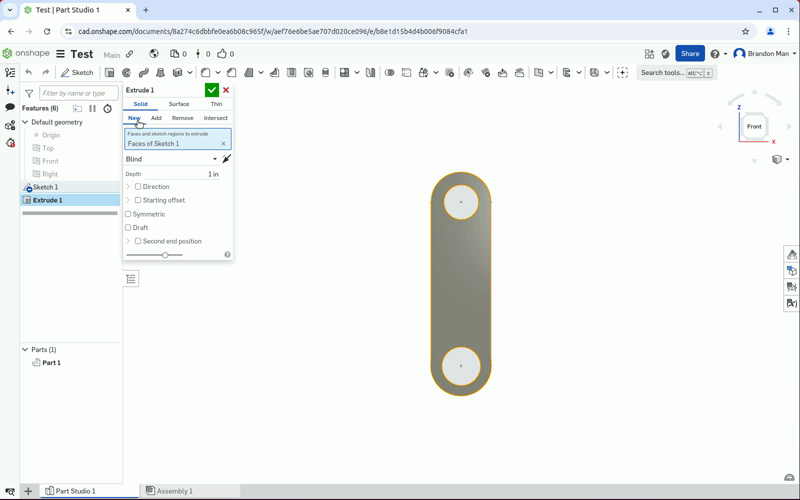
key(tab, 4)
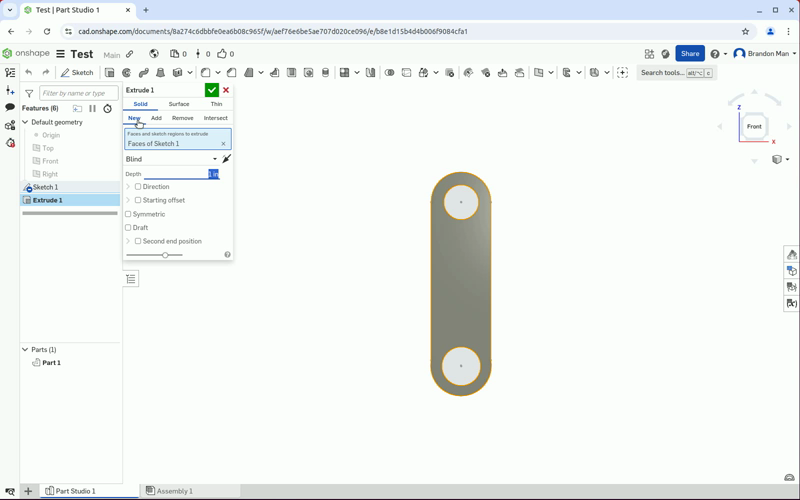
text(25.034)
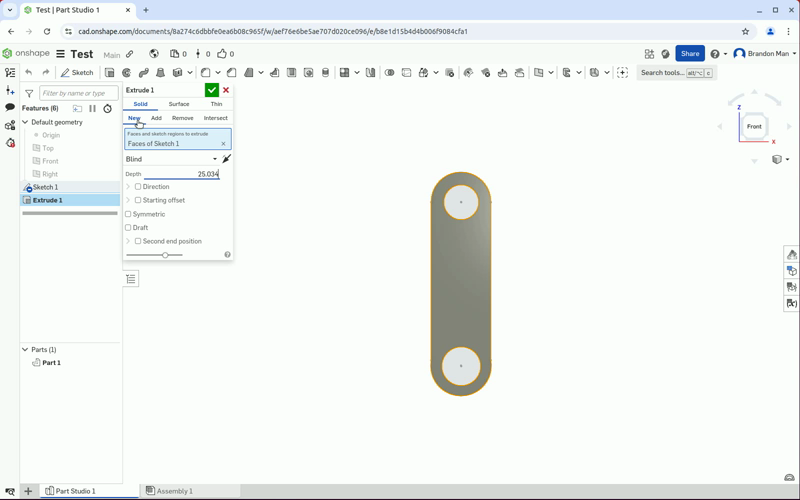
key(tab, 3)
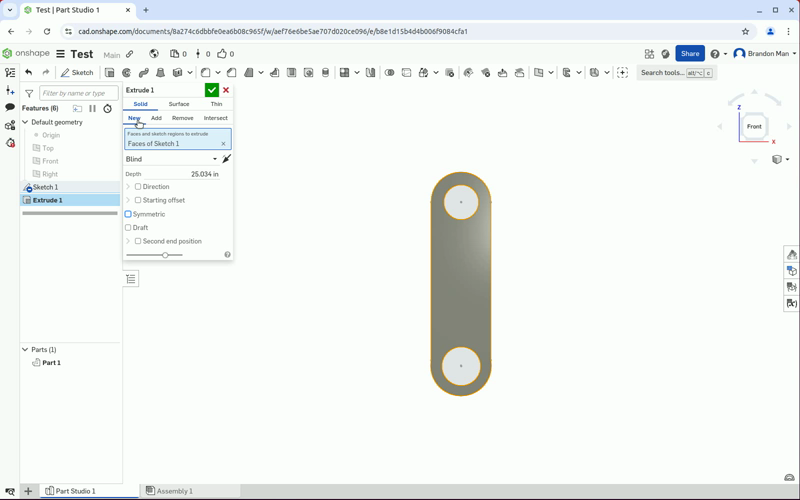
key(space)
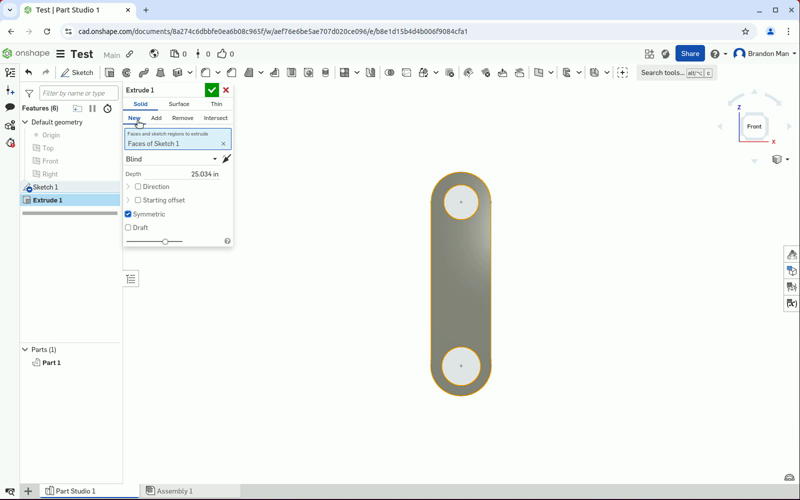
key(enter)
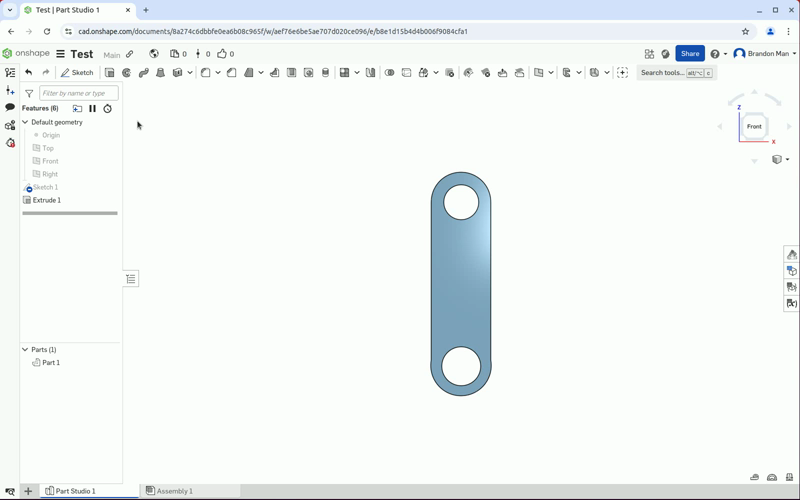
key(shift+h)
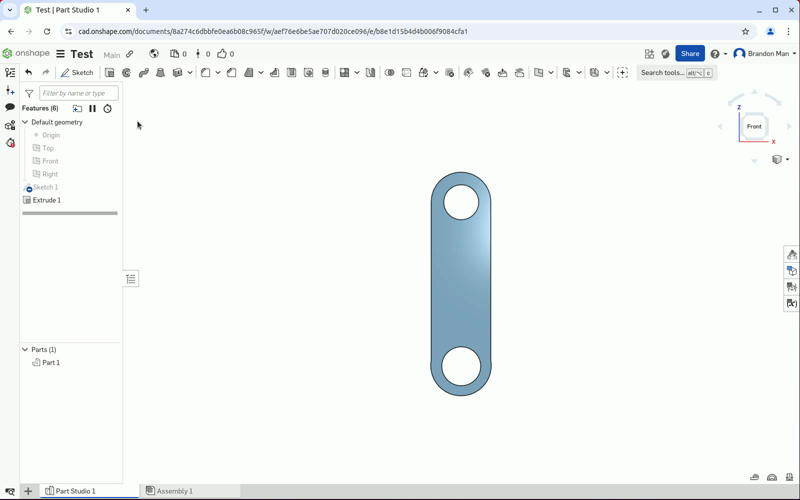
key(shift+h)
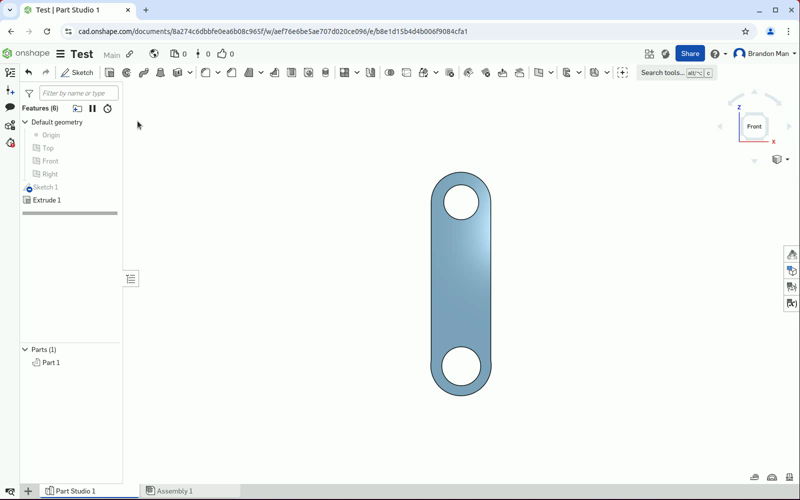
mouse_move(73, 189)
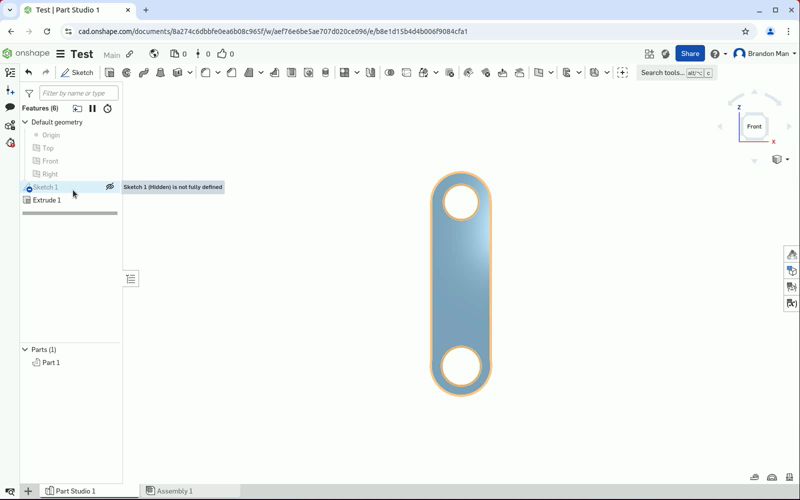
click(73, 189)
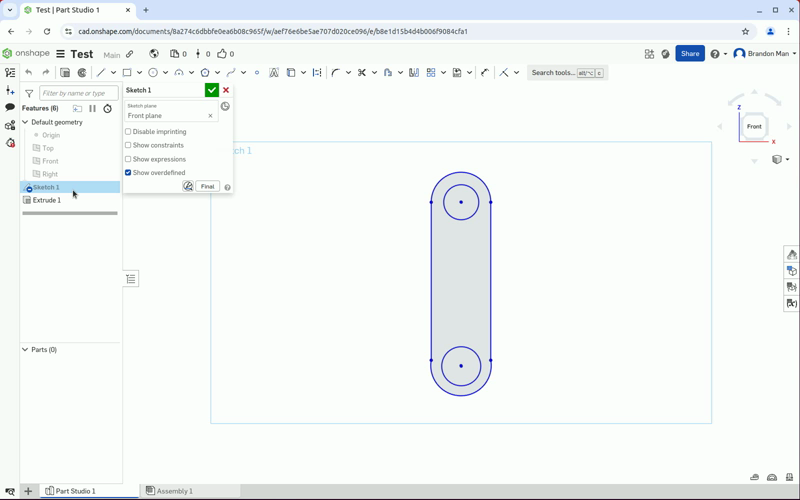
mouse_move(229, 92)
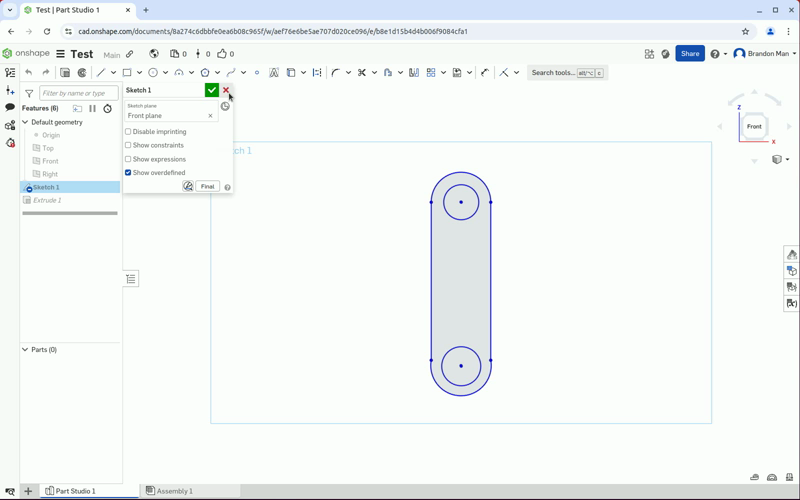
click(229, 92)
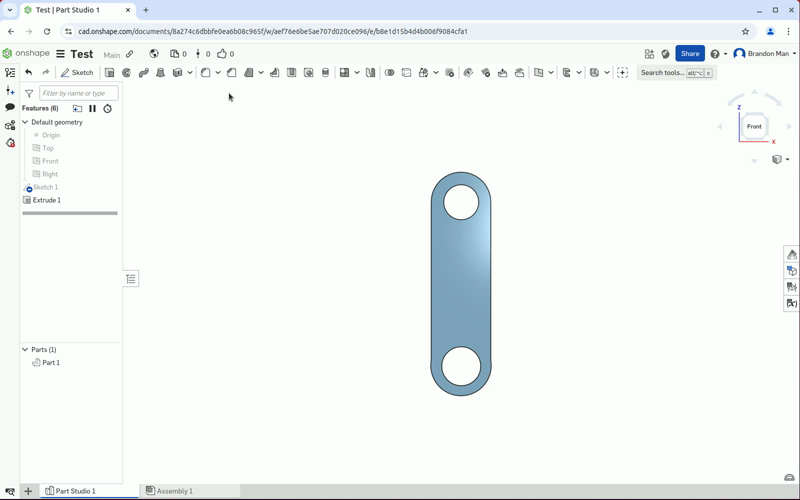
mouse_move(73, 352)
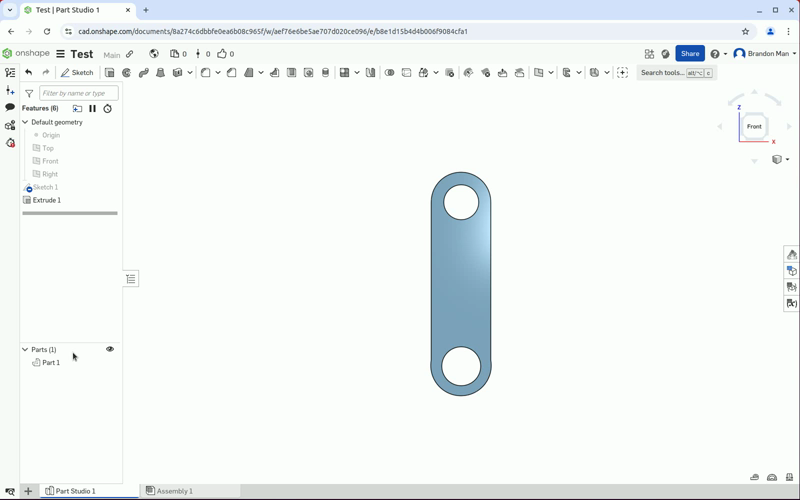
key(y)
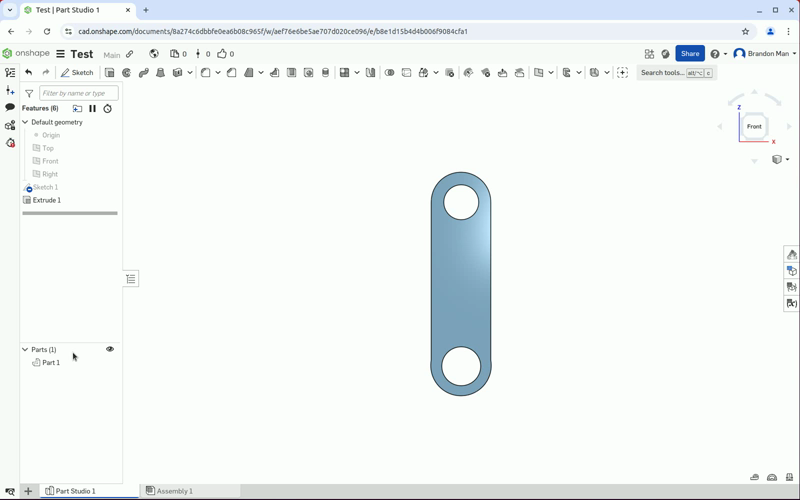
key(shift+p)
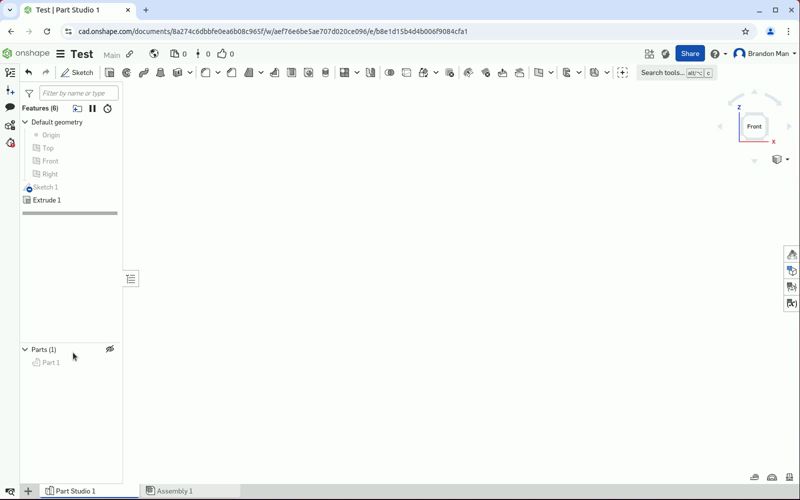
key(space)
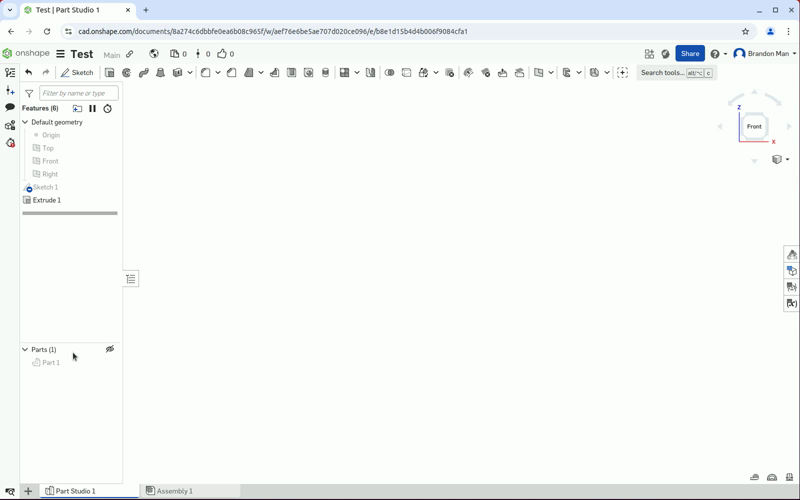
key_down(shift)
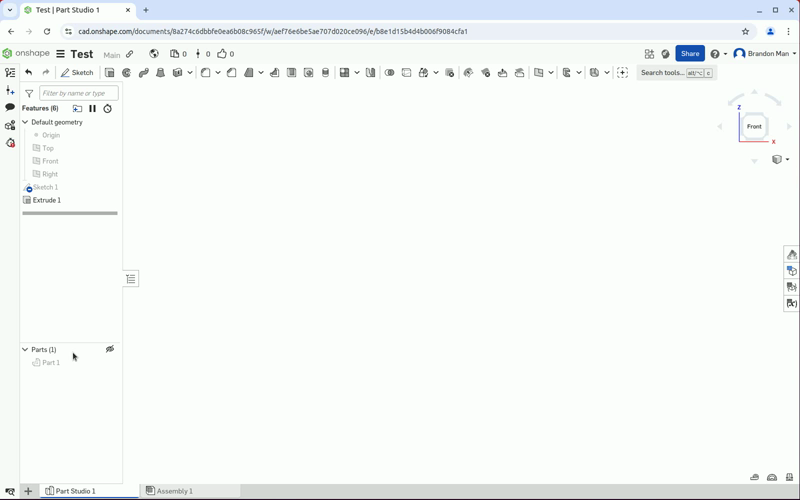
key(left)
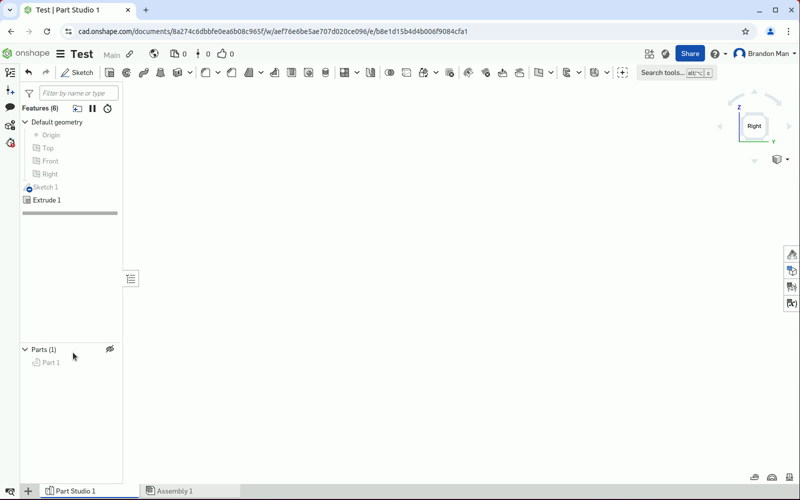
key_up(shift)
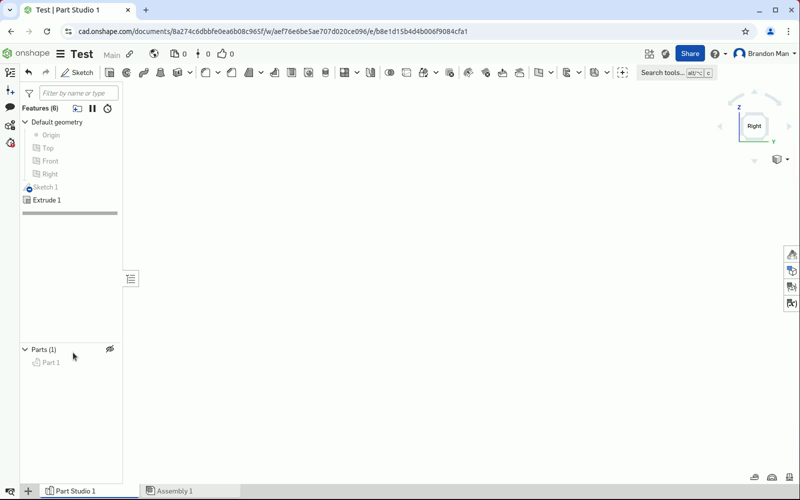
mouse_move(73, 352)
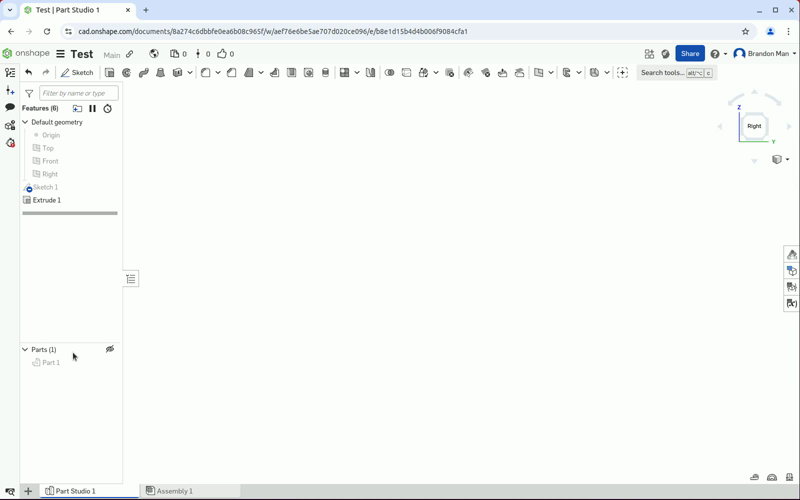
key(shift+y)
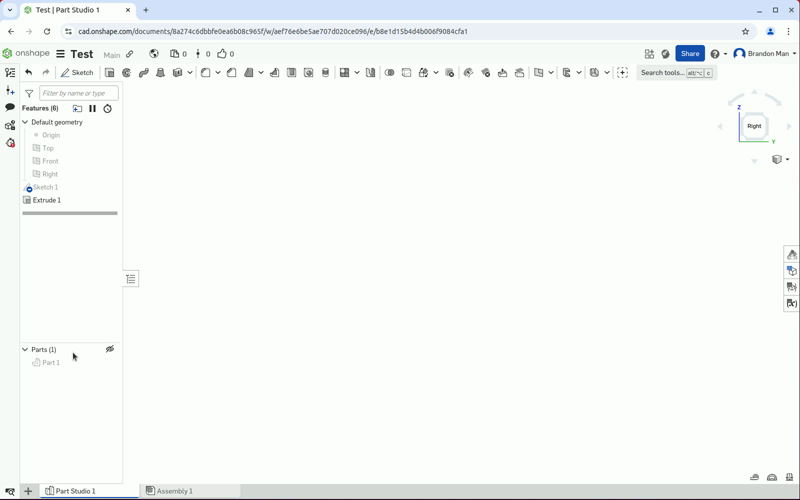
key(shift+s)
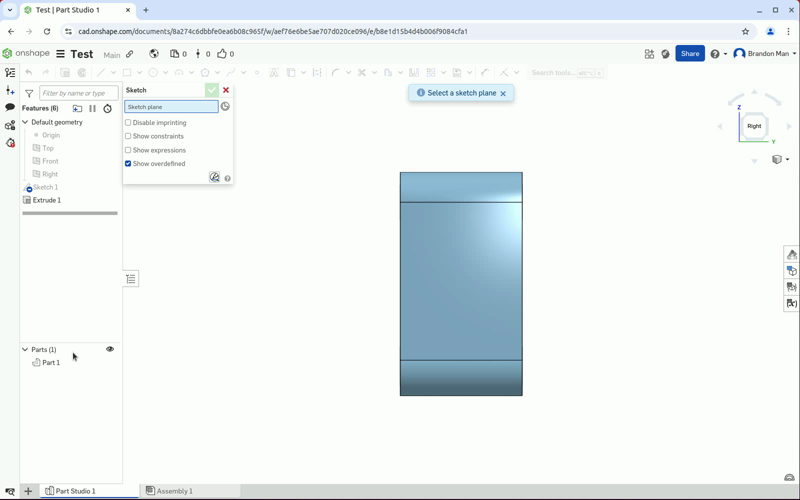
mouse_move(73, 176)
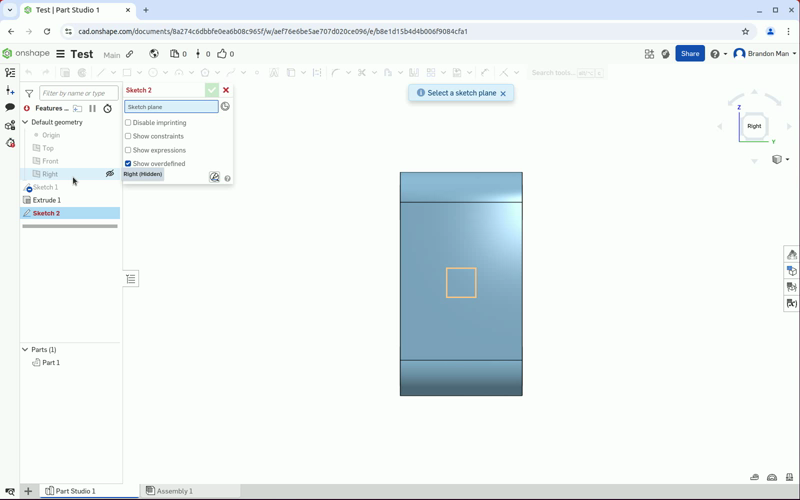
click(73, 176)
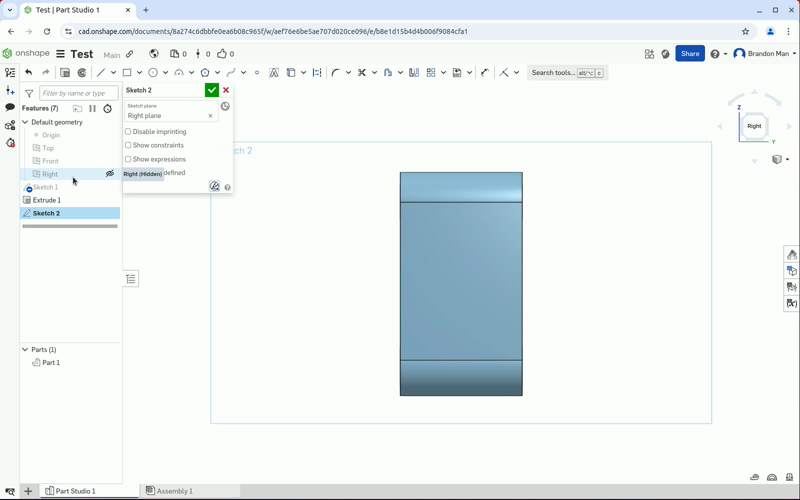
mouse_move(73, 352)
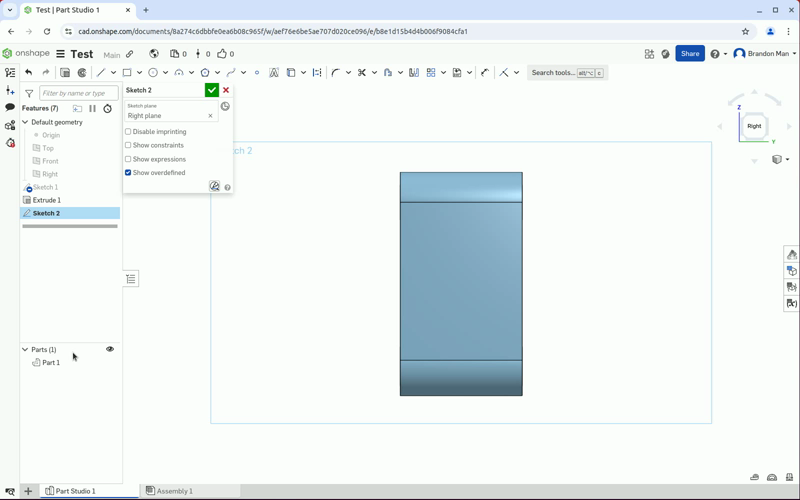
key(y)
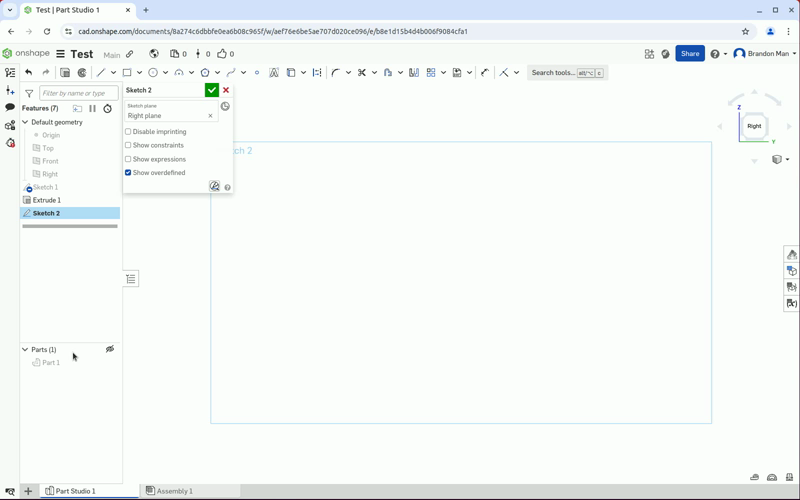
key(l)
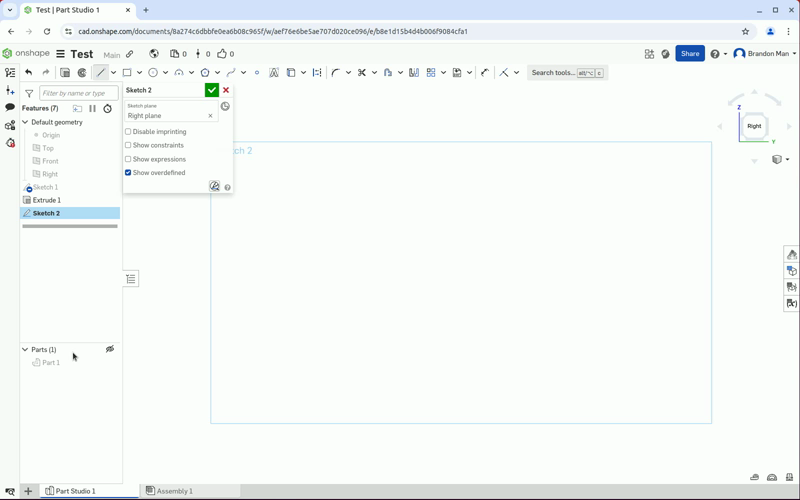
key_down(shift)
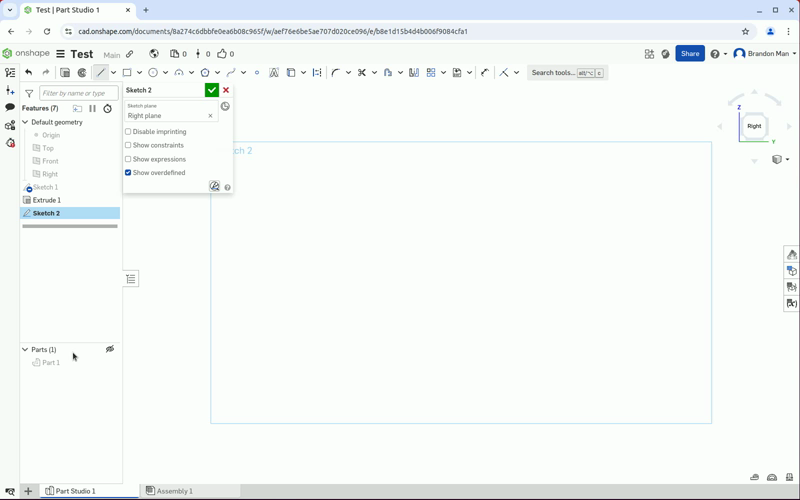
mouse_move(433, 334)
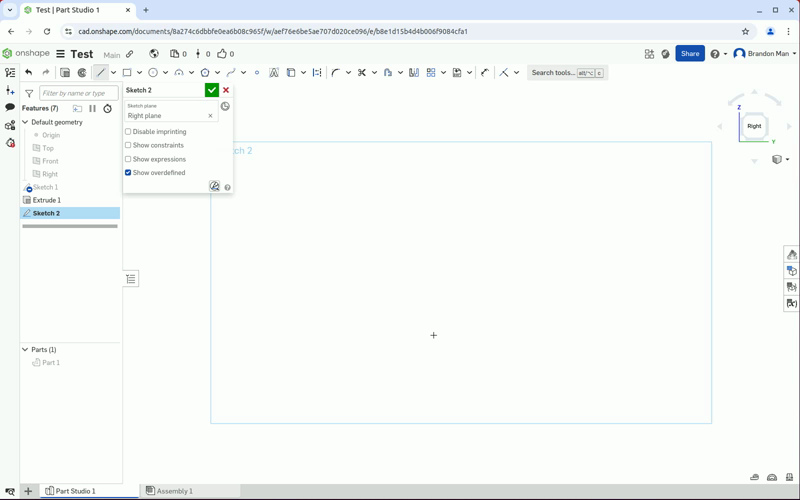
click(433, 334)
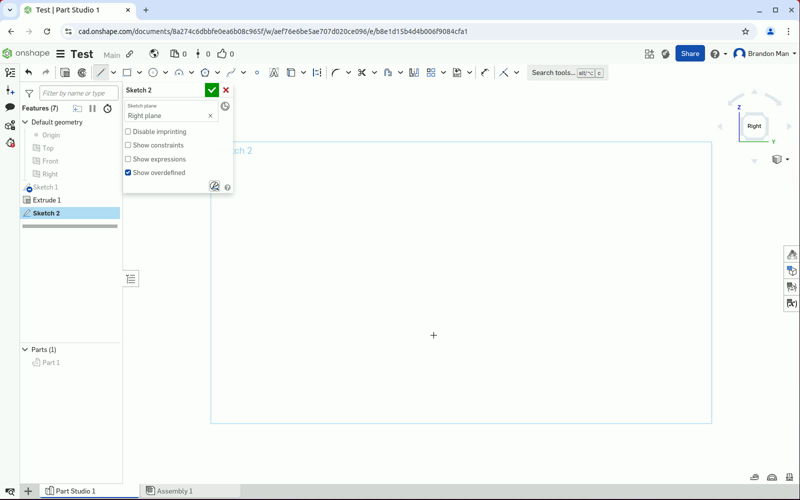
key_up(shift)
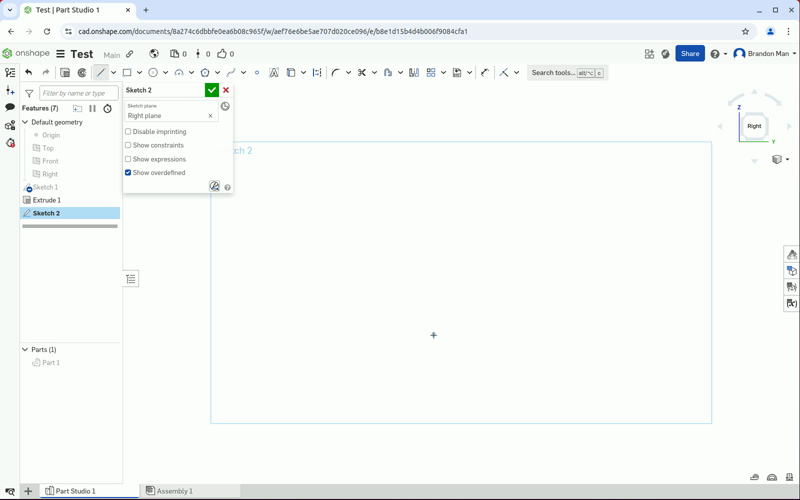
key_down(shift)
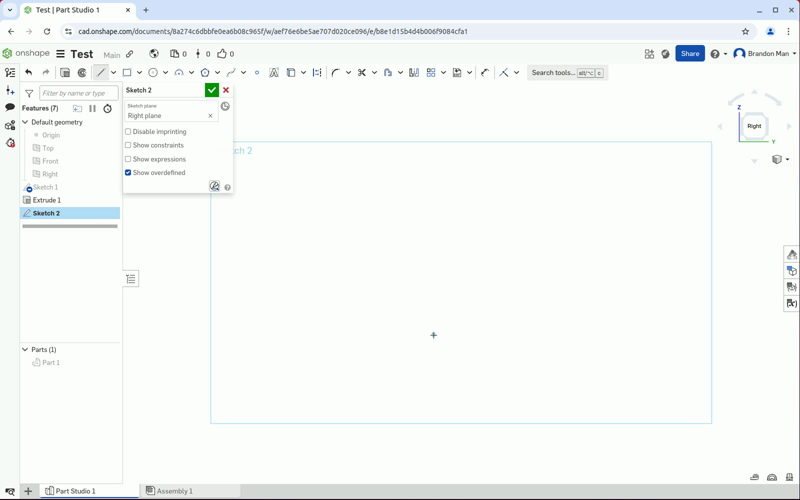
mouse_move(463, 334)
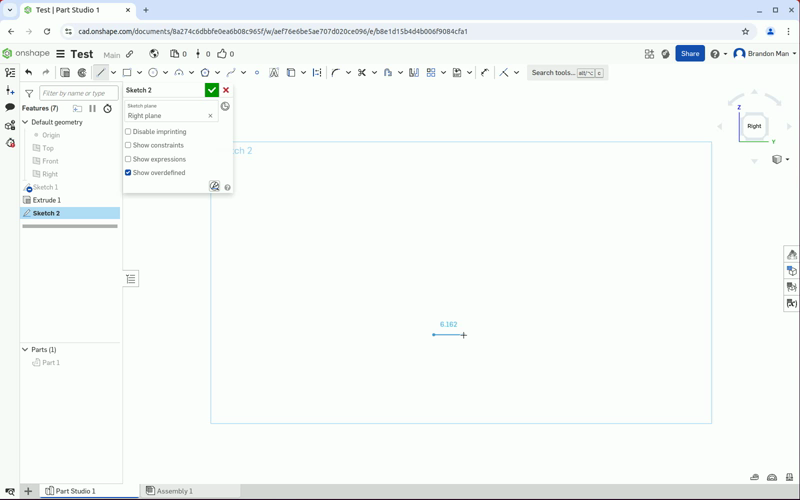
mouse_move(487, 333)
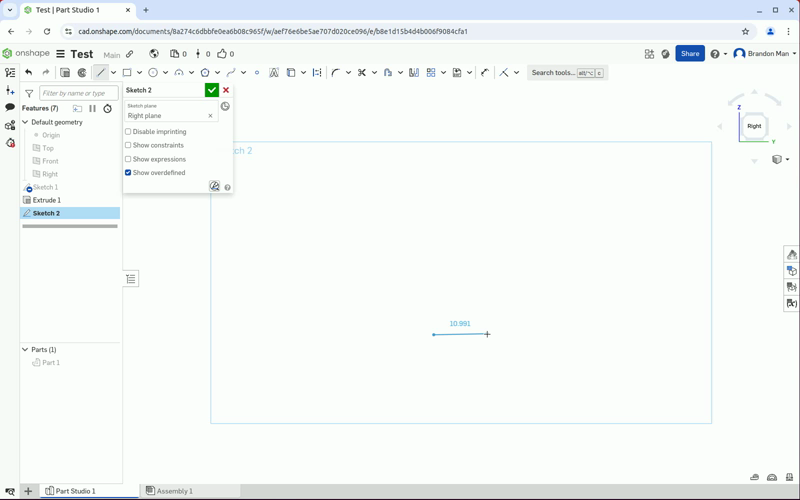
click(487, 333)
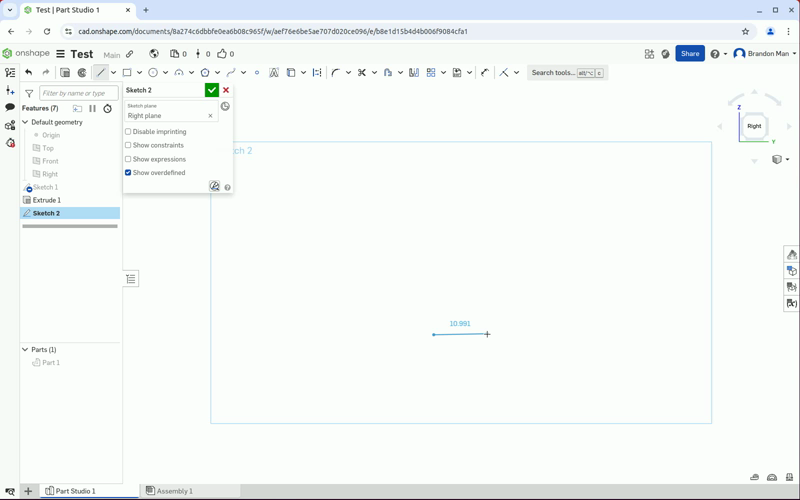
key_up(shift)
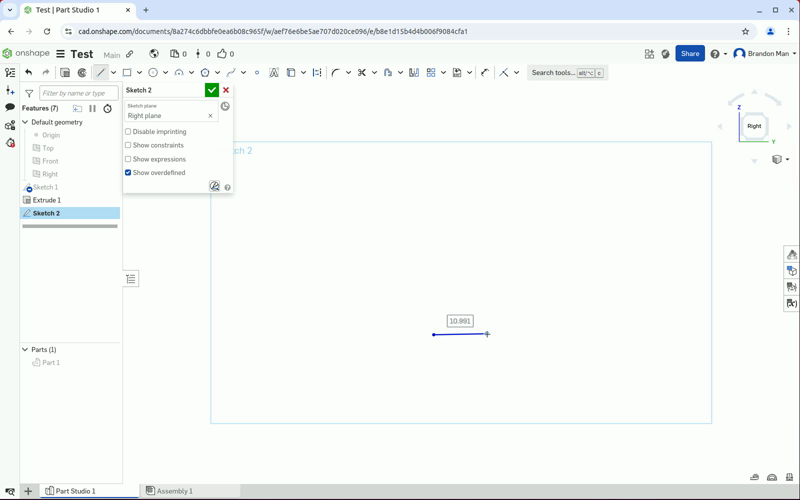
key(esc)
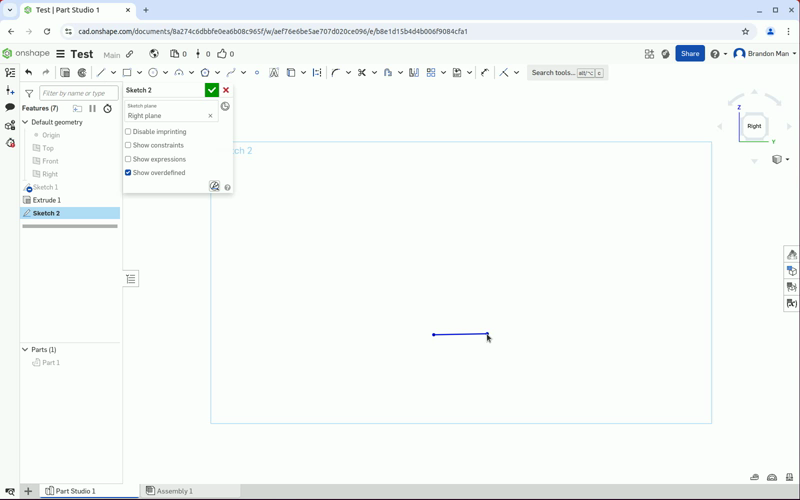
key(a)
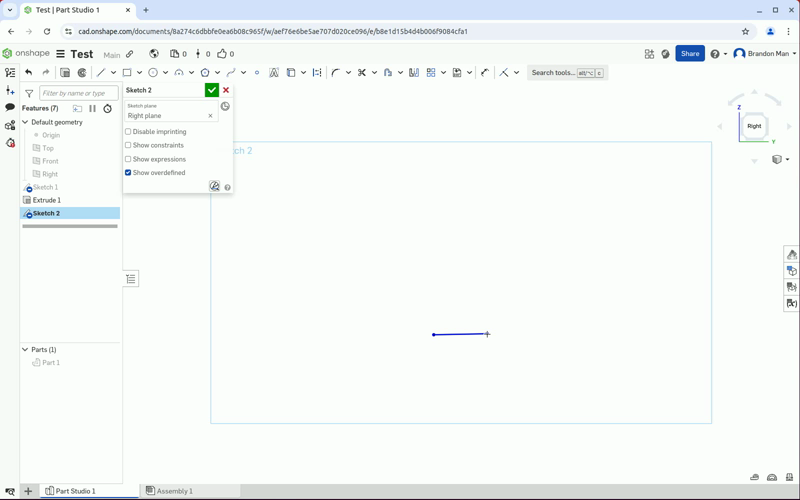
mouse_move(487, 333)
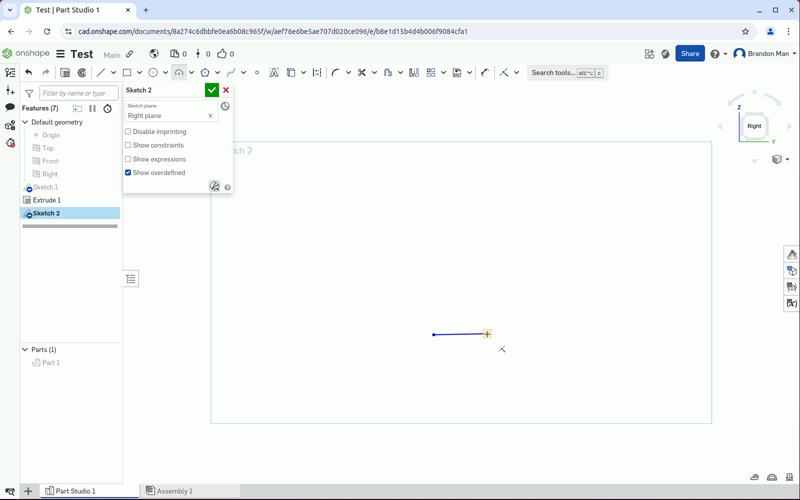
click(487, 333)
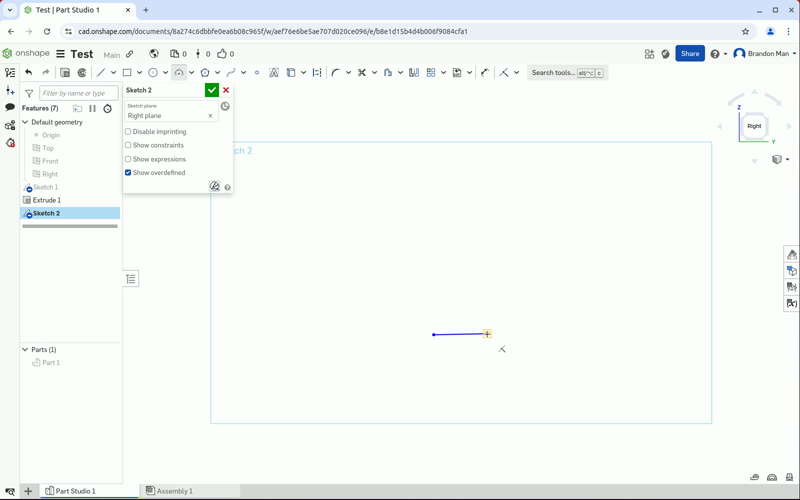
mouse_move(433, 334)
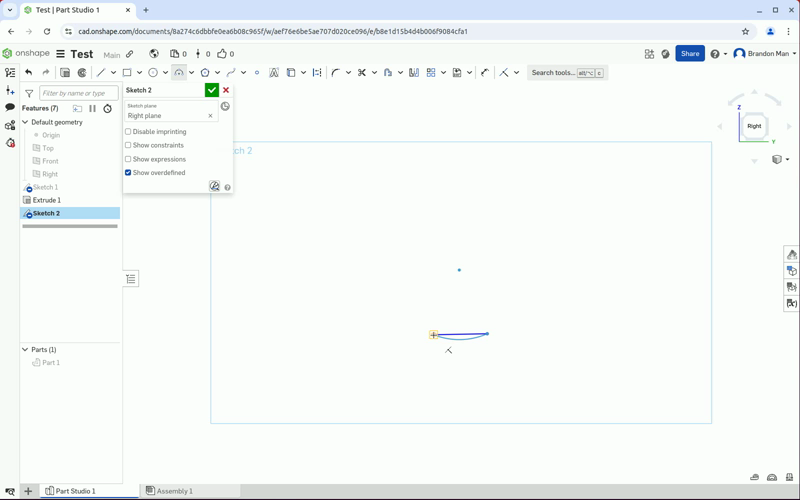
click(433, 334)
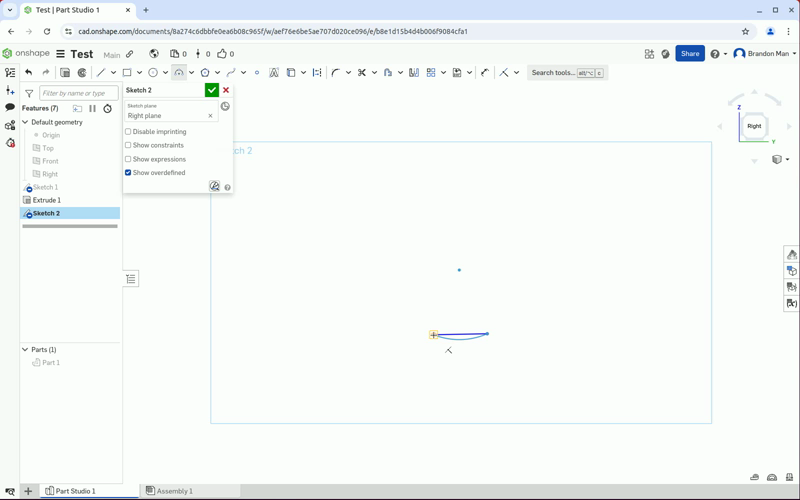
key_down(shift)
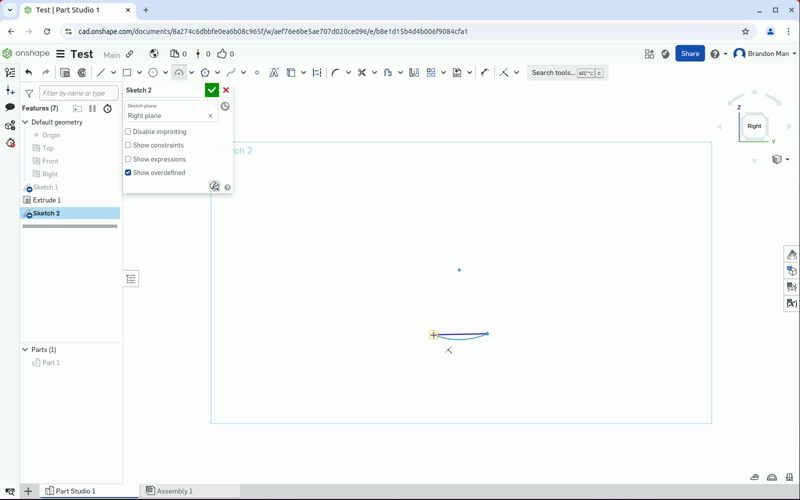
mouse_move(460, 307)
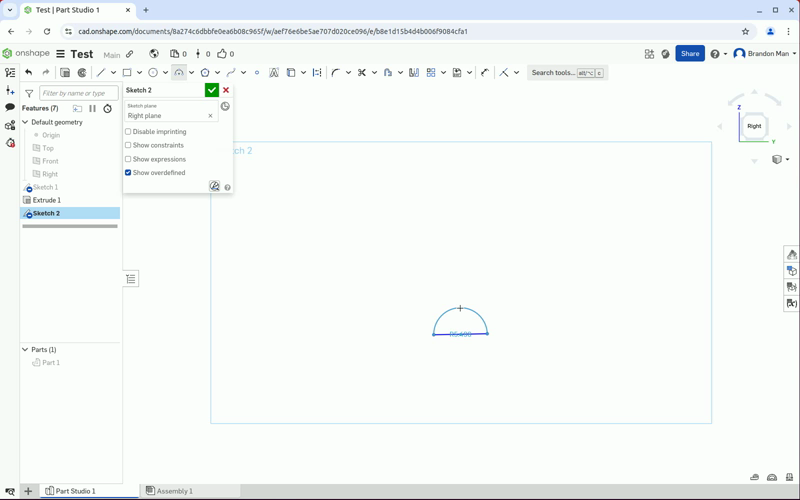
click(460, 307)
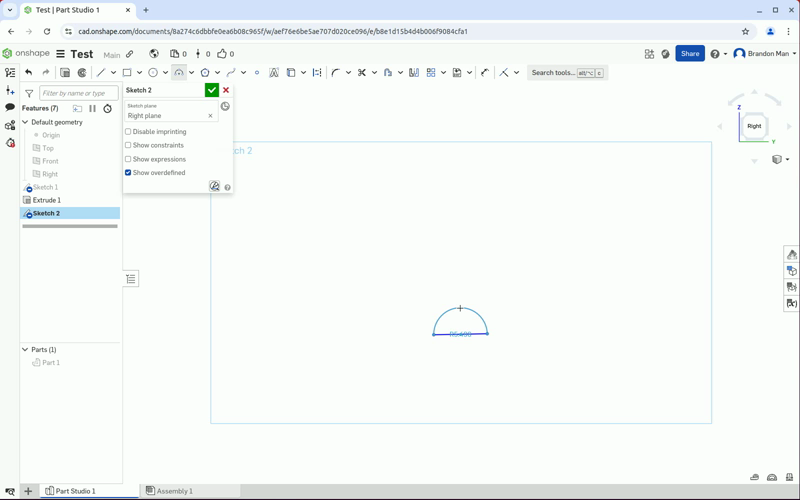
key_up(shift)
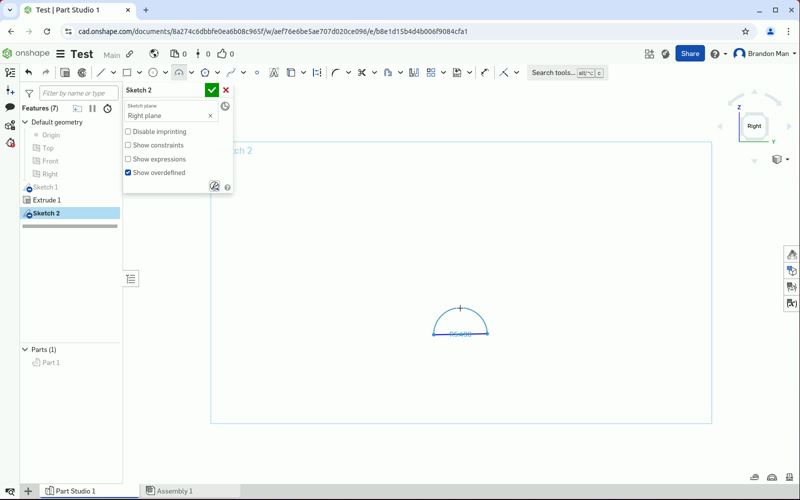
key(esc)
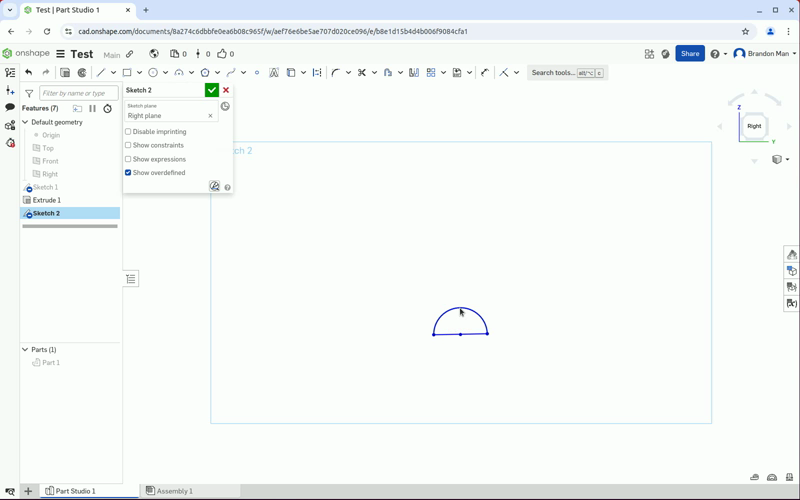
mouse_move(448, 323)
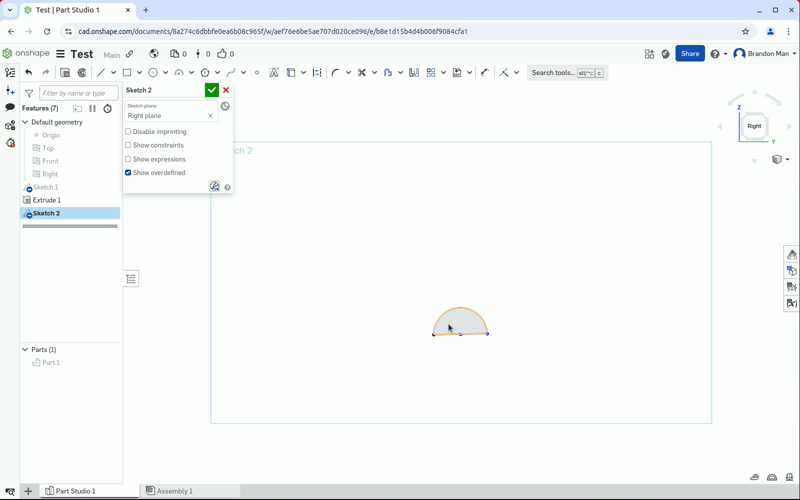
scroll(6)
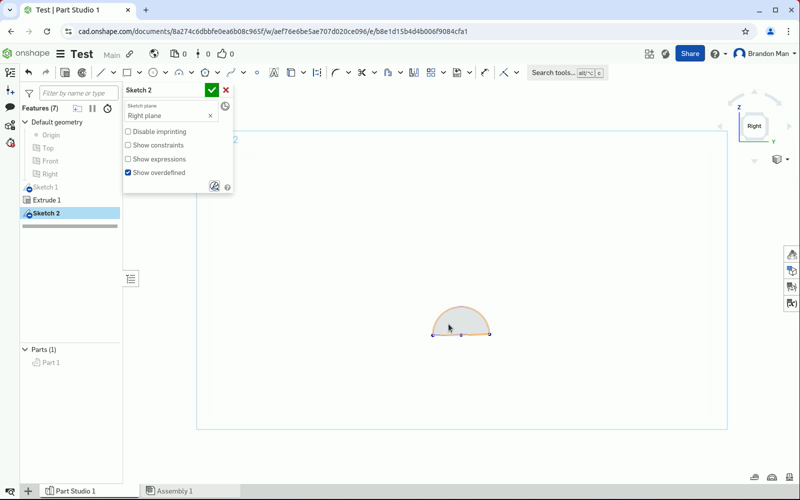
scroll(6)
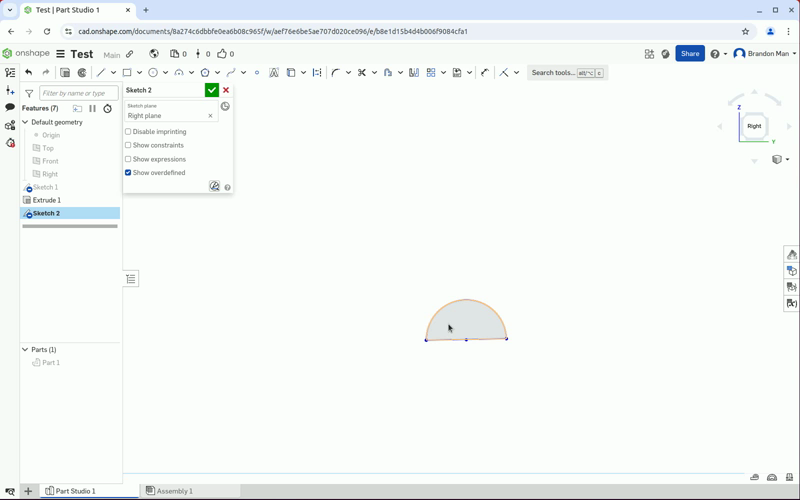
scroll(6)
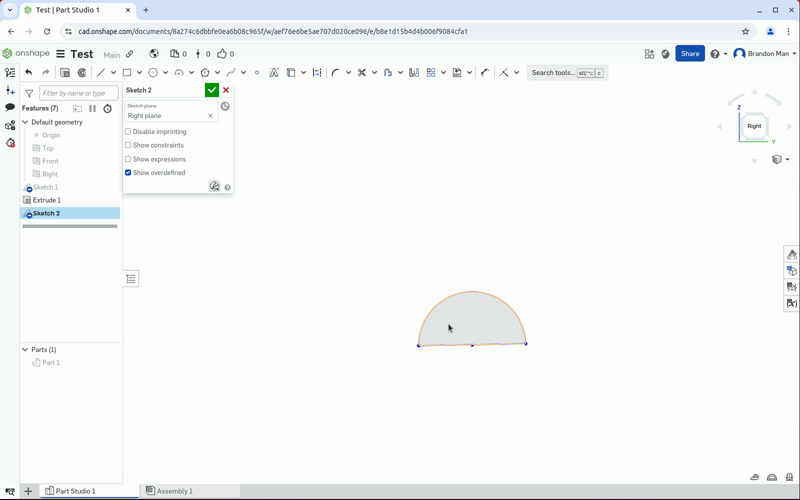
scroll(6)
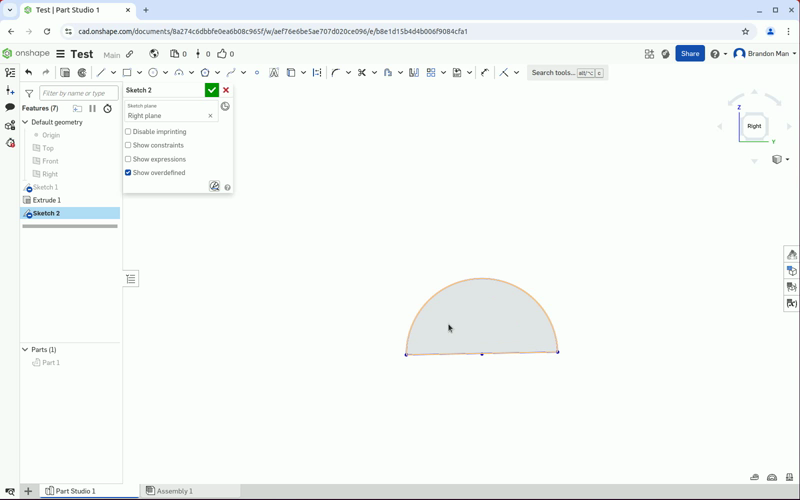
scroll(6)
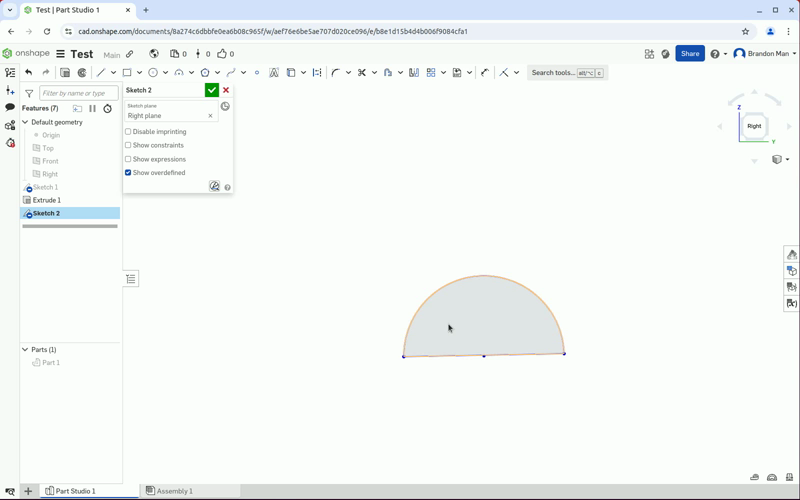
scroll(6)
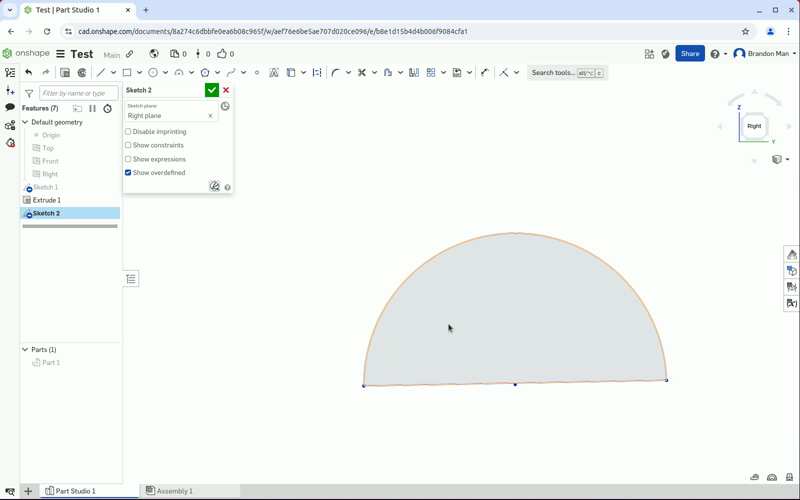
scroll(6)
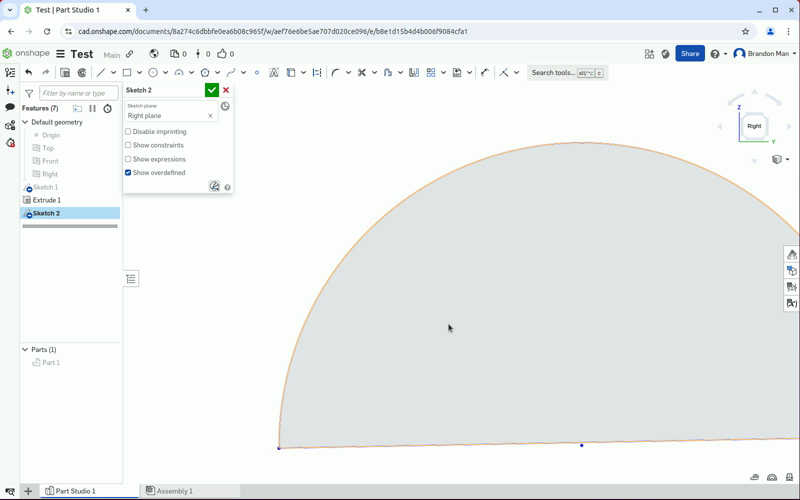
click(448, 323)
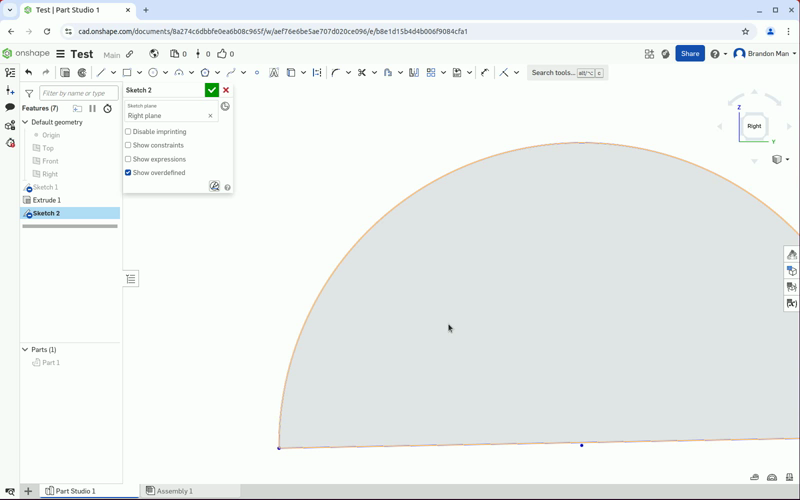
scroll(-6)
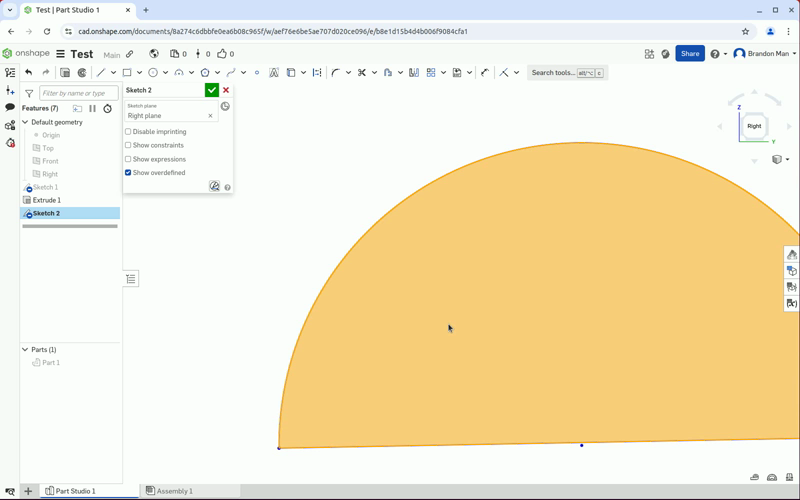
scroll(-6)
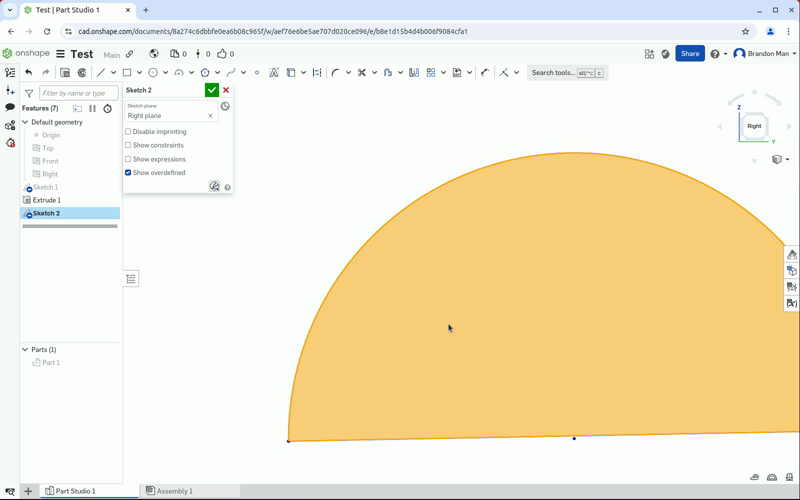
scroll(-6)
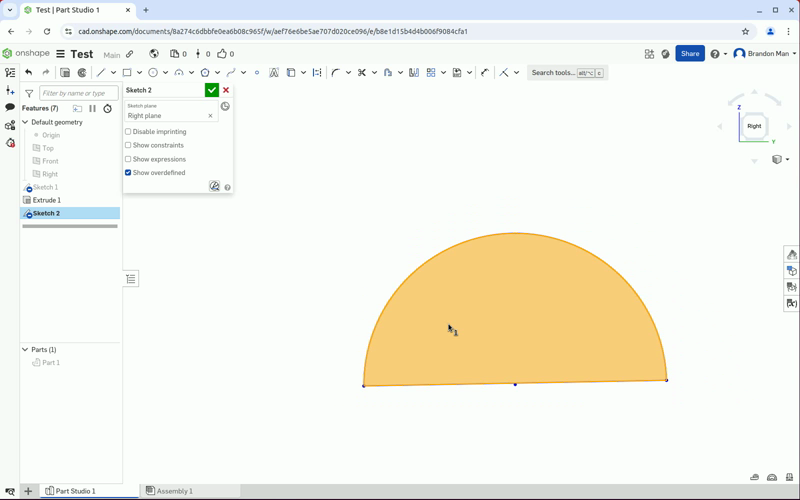
scroll(-6)
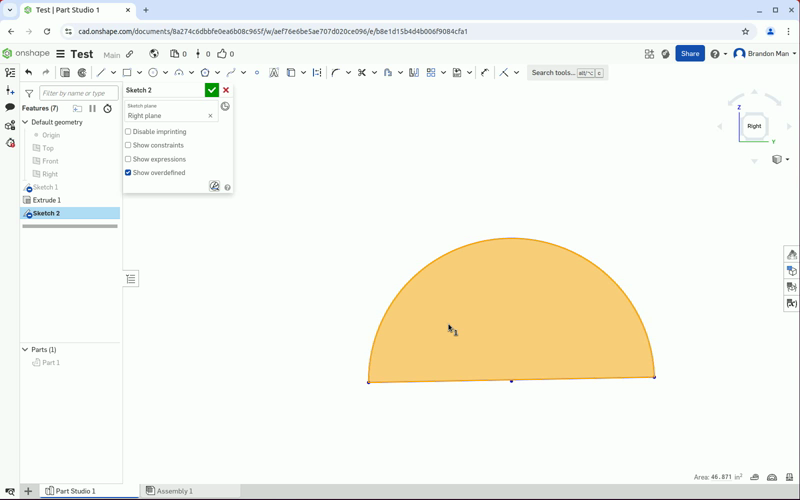
scroll(-6)
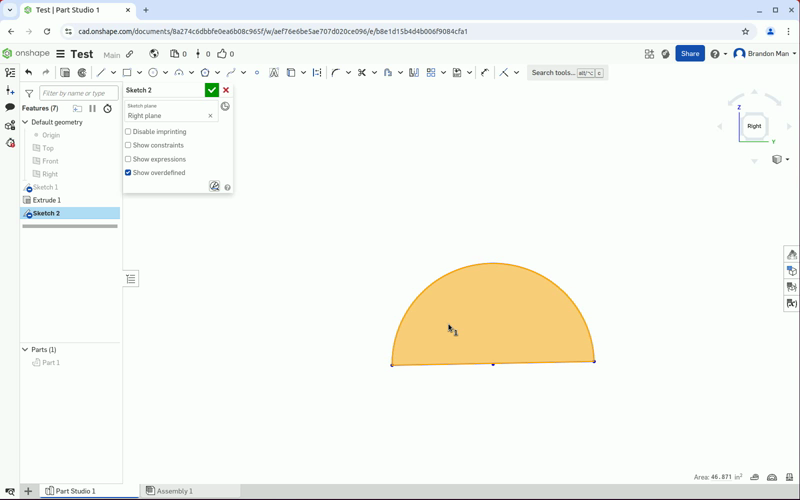
scroll(-6)
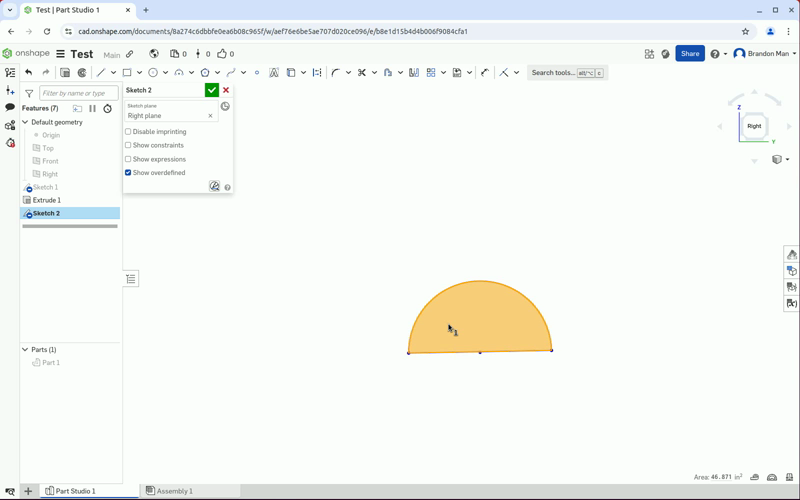
scroll(-6)
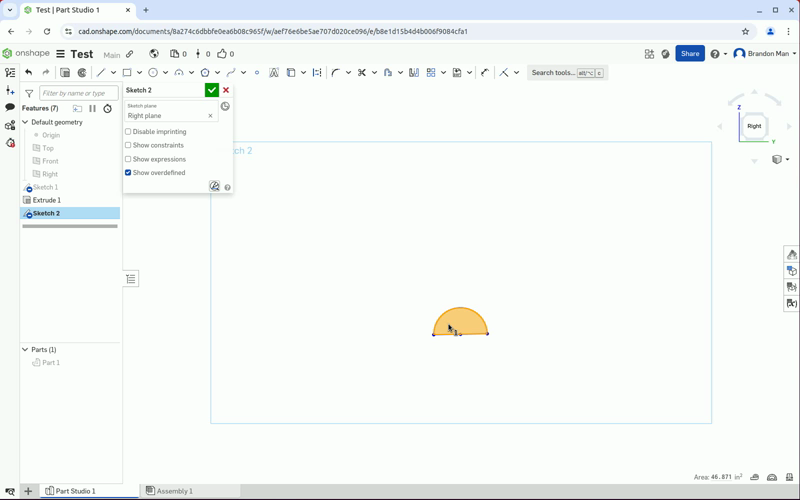
mouse_move(73, 352)
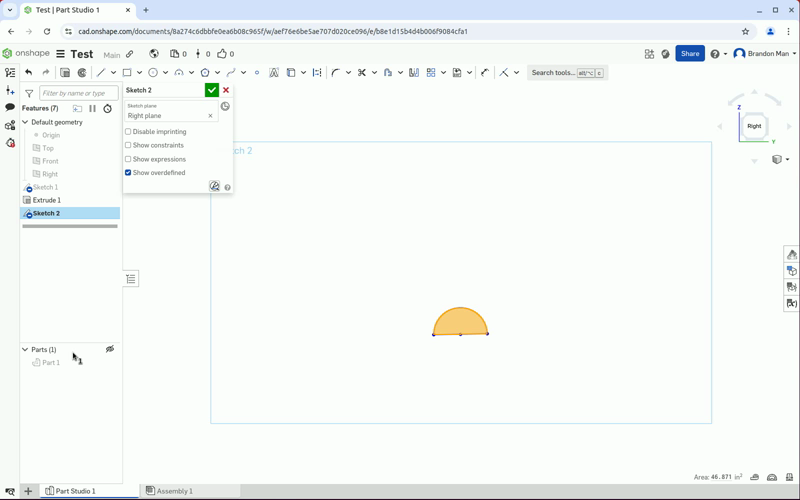
key(shift+y)
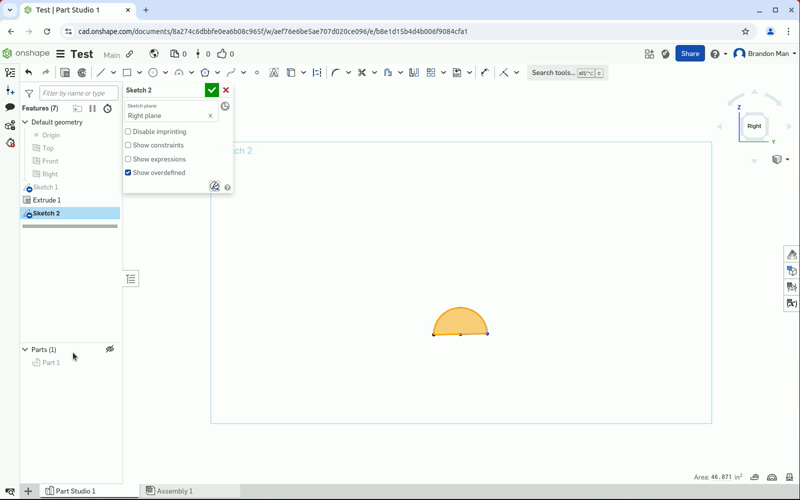
key(shift+e)
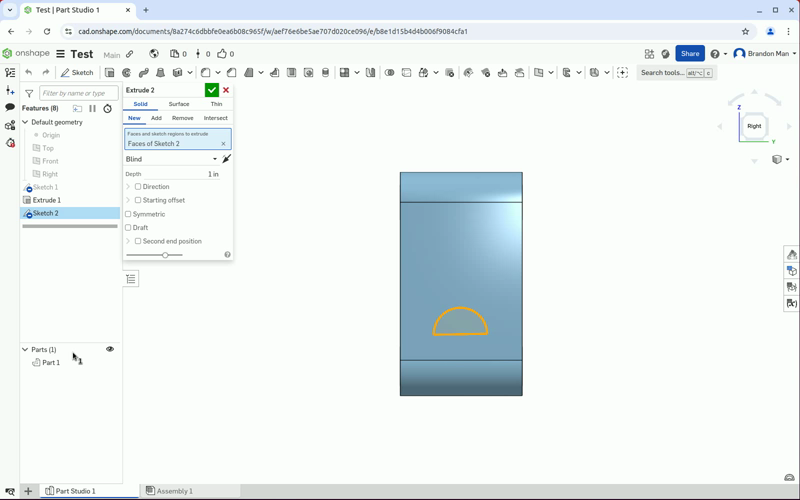
mouse_move(143, 106)
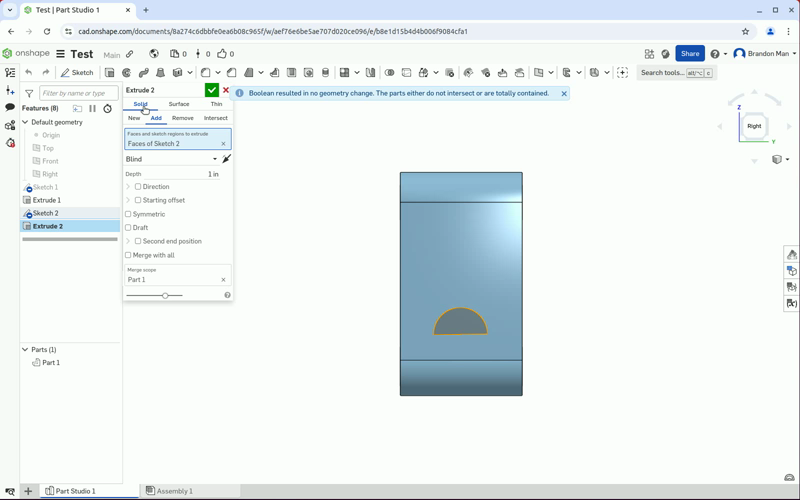
click(143, 106)
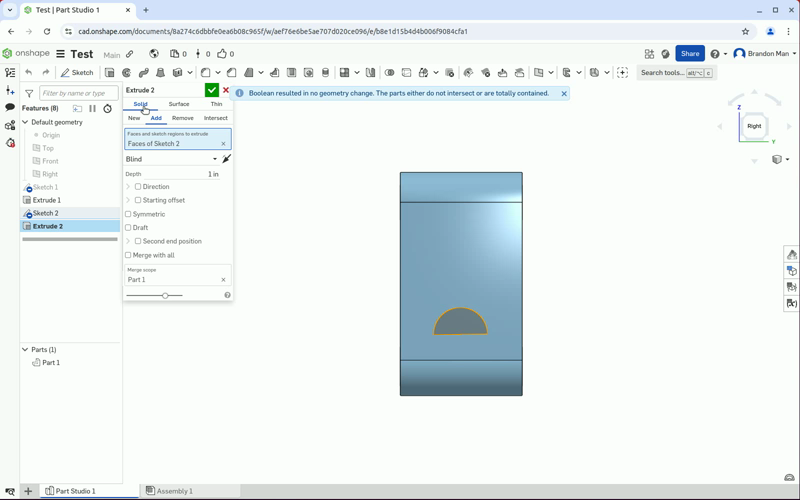
mouse_move(186, 120)
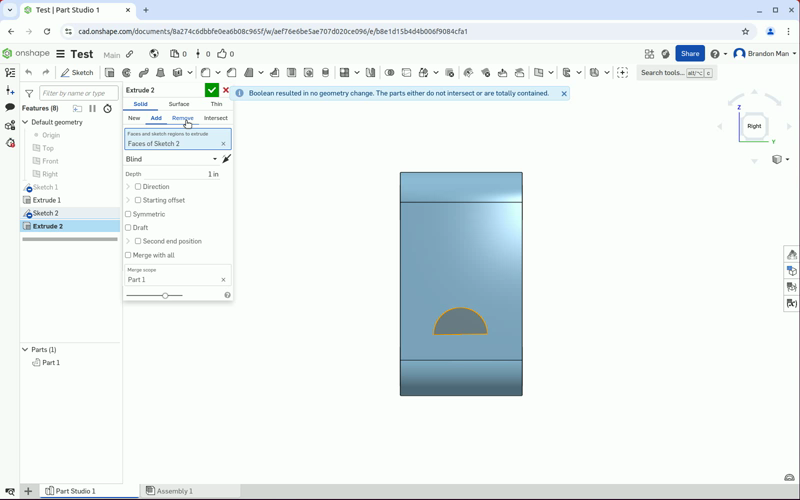
click(186, 120)
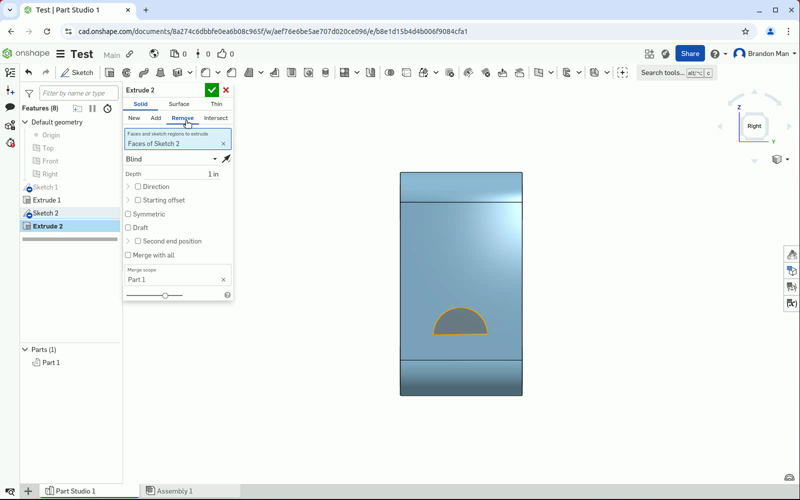
key(tab, 4)
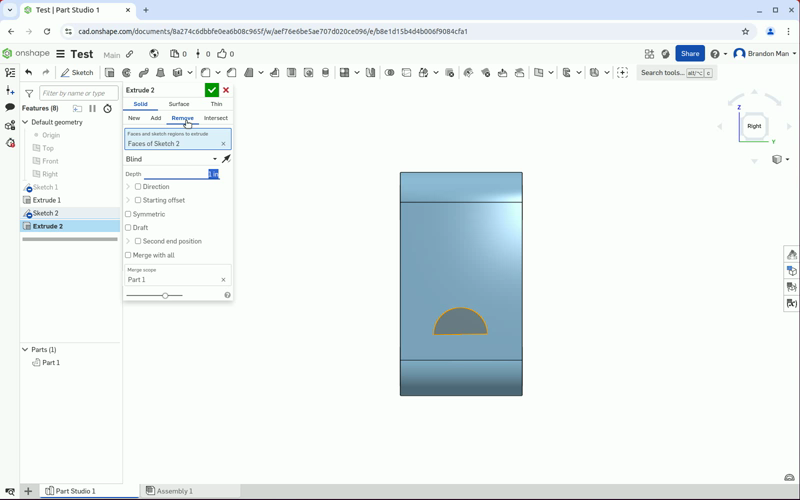
text(25.034)
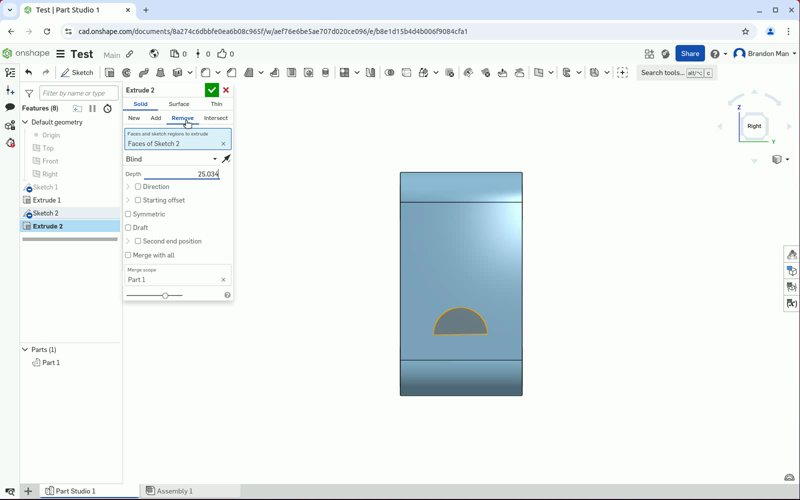
key(tab, 6)
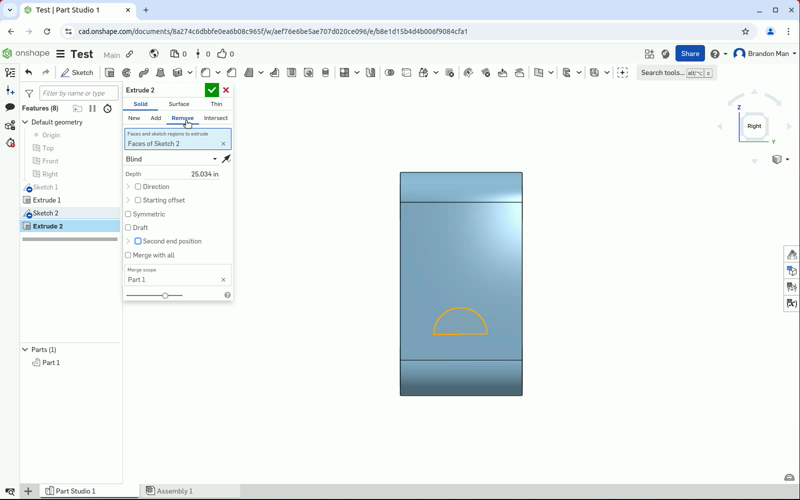
key(space)
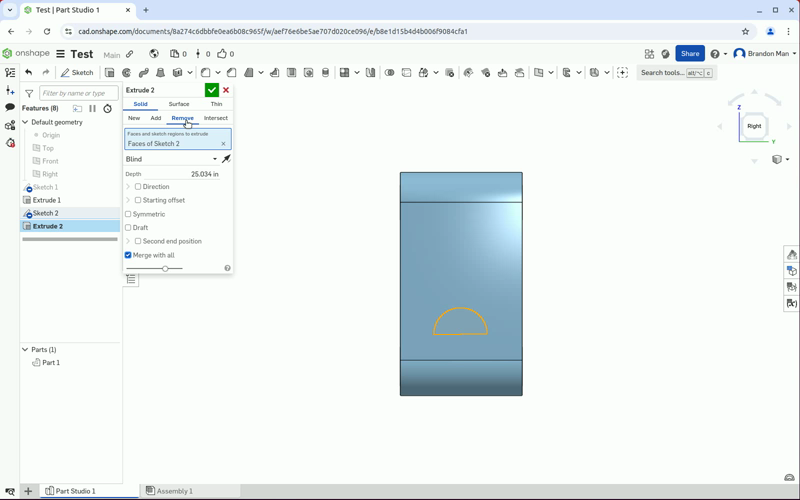
key(enter)
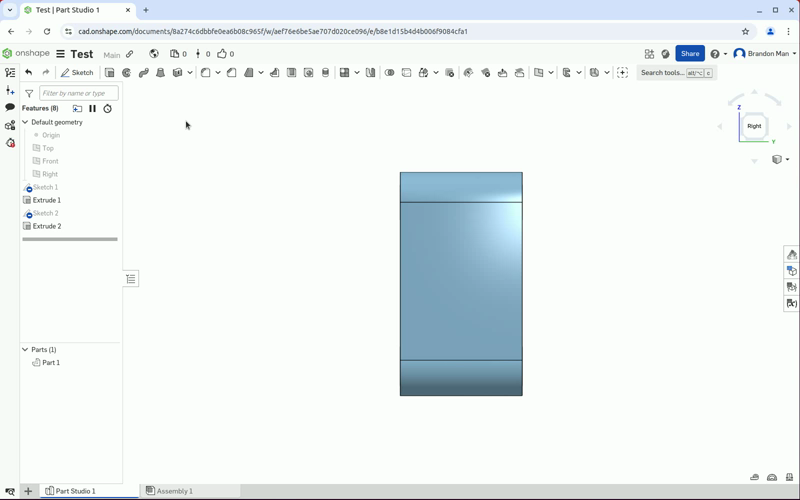
key(shift+h)
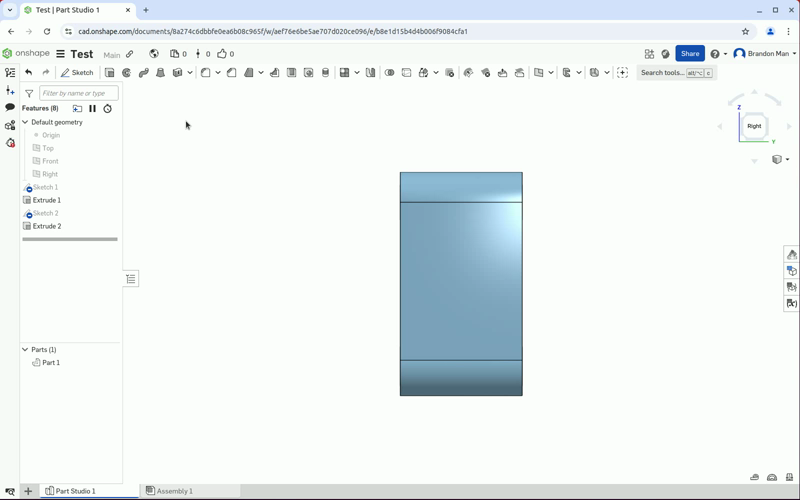
key(shift+h)
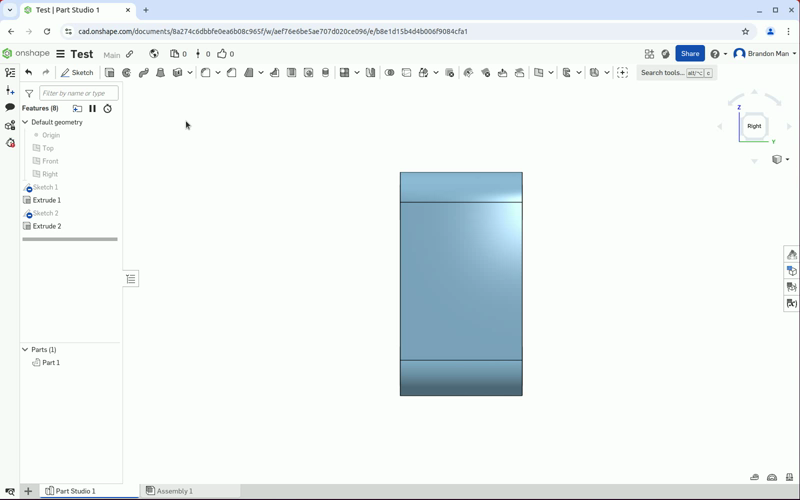
mouse_move(73, 189)
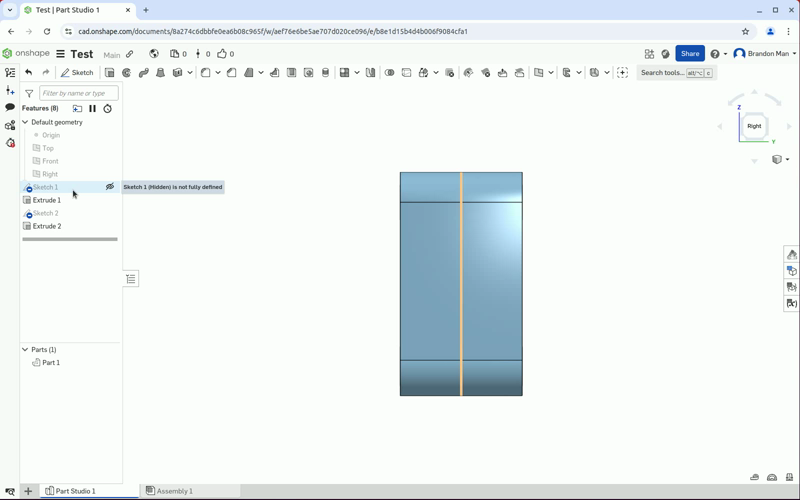
click(73, 189)
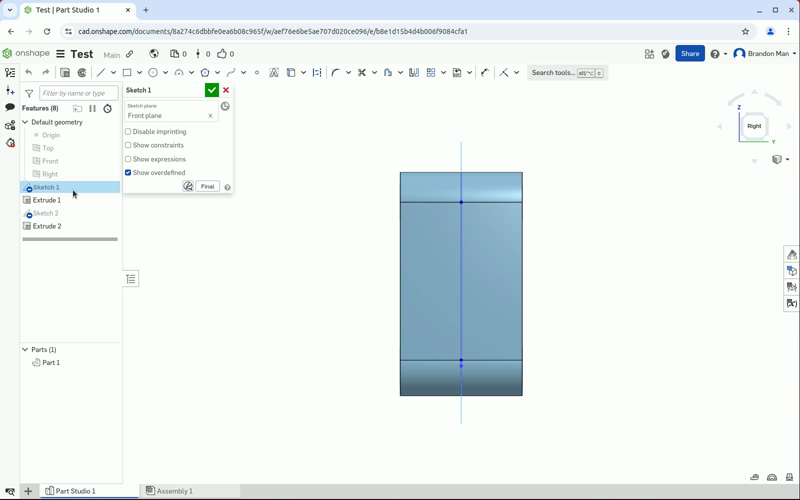
mouse_move(229, 92)
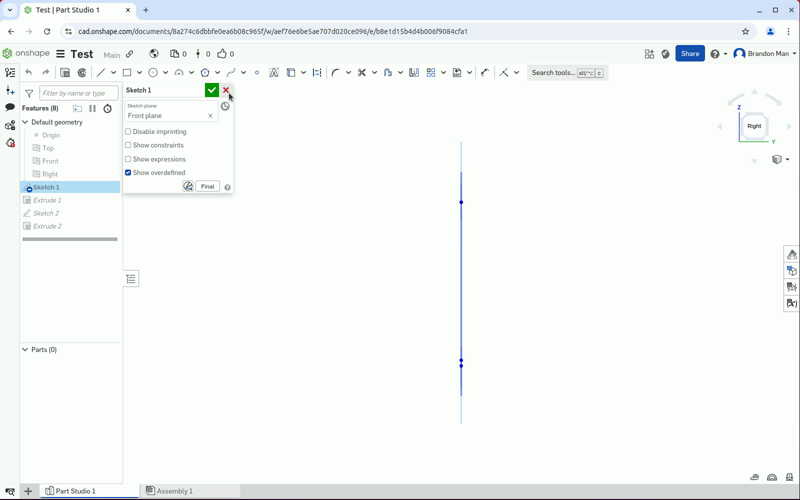
click(229, 92)
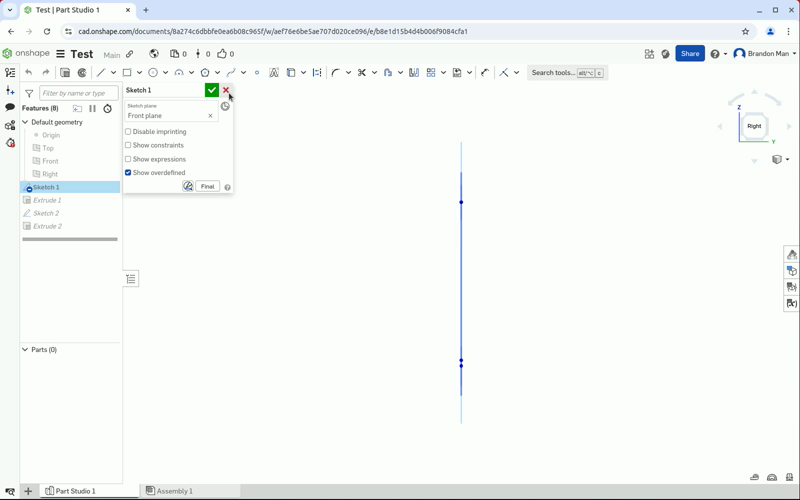
key(shift+s)
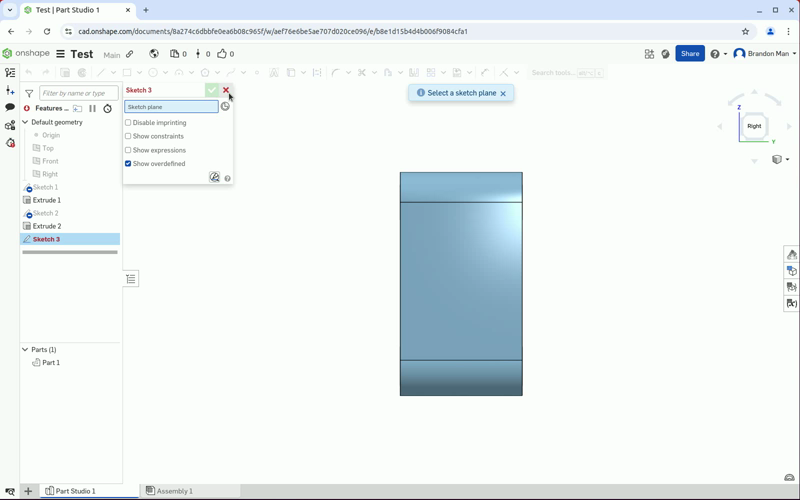
mouse_move(73, 176)
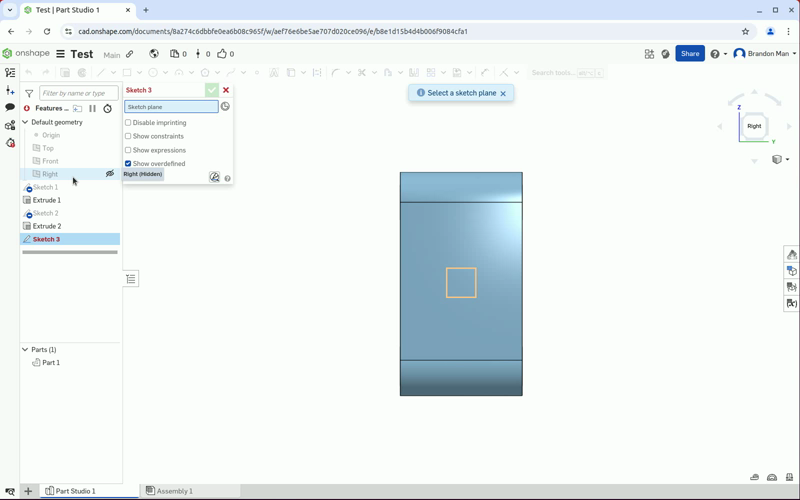
click(73, 176)
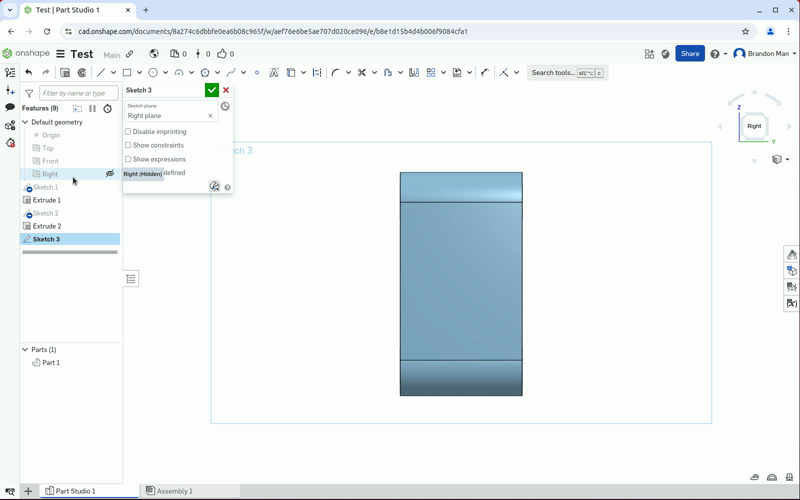
mouse_move(73, 352)
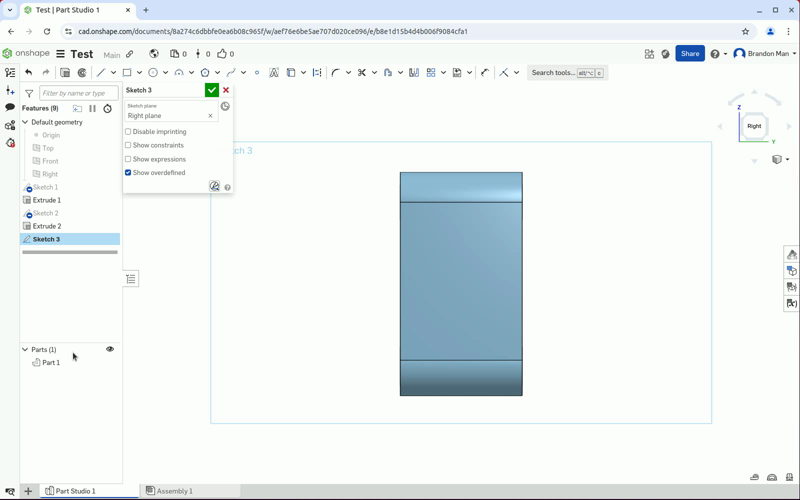
key(y)
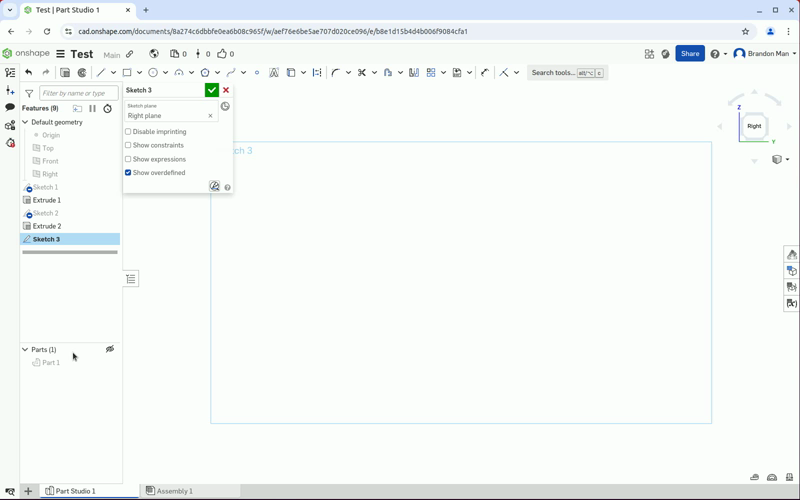
key(l)
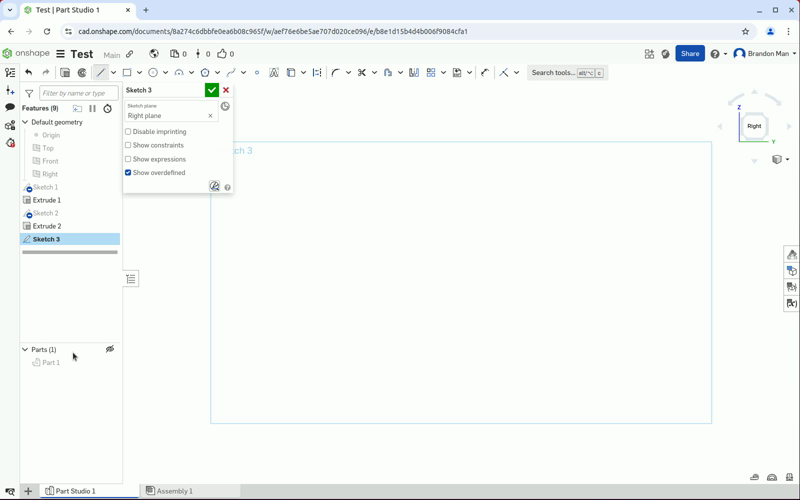
key_down(shift)
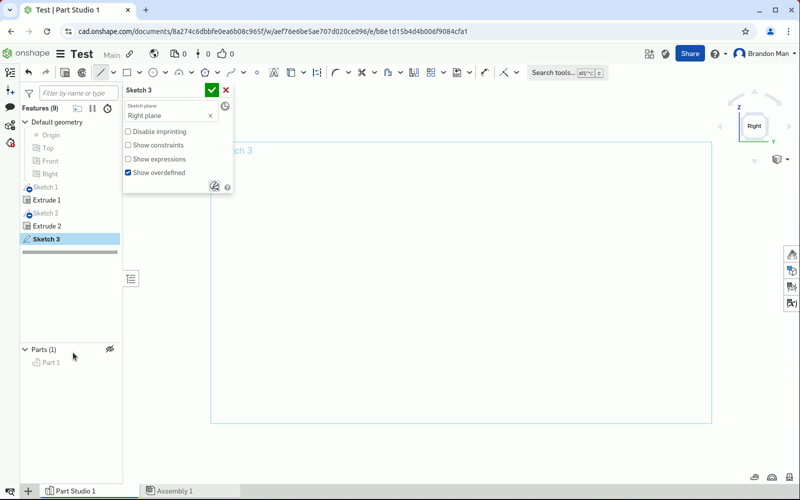
mouse_move(434, 319)
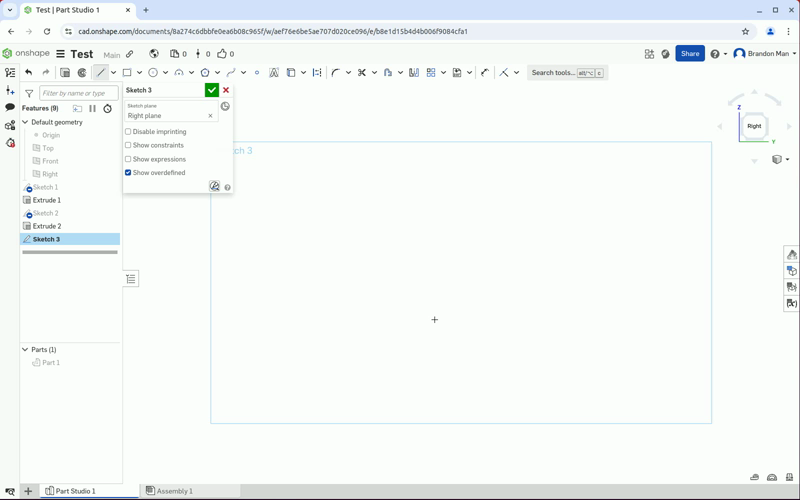
click(434, 319)
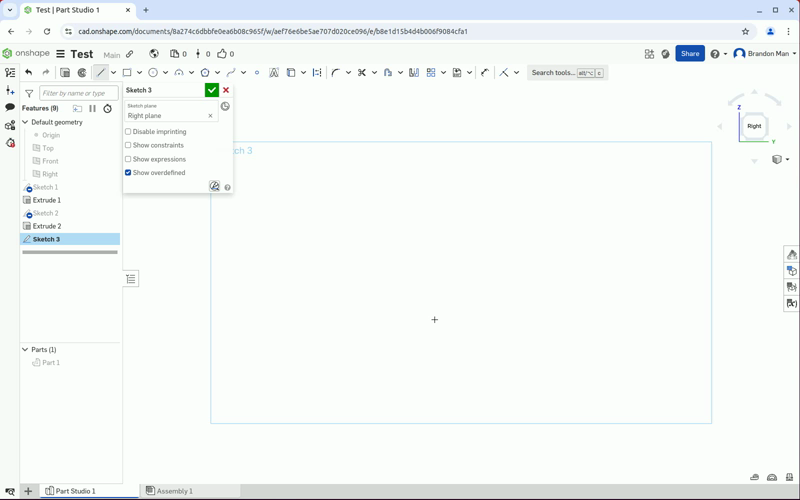
key_up(shift)
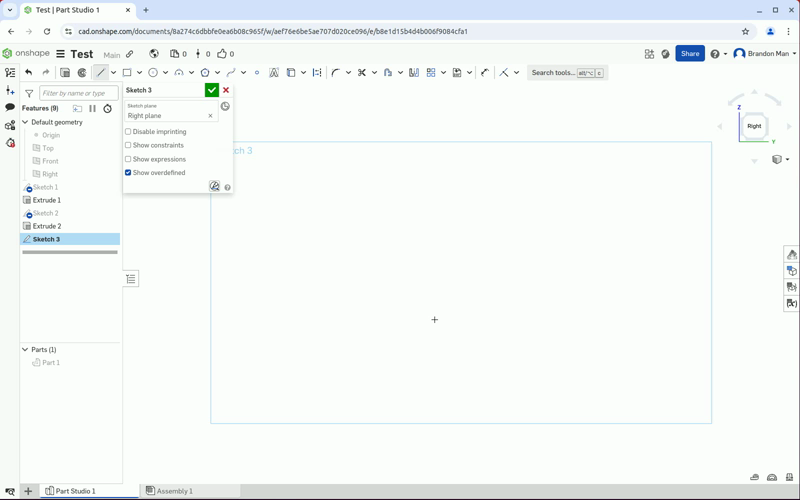
key_down(shift)
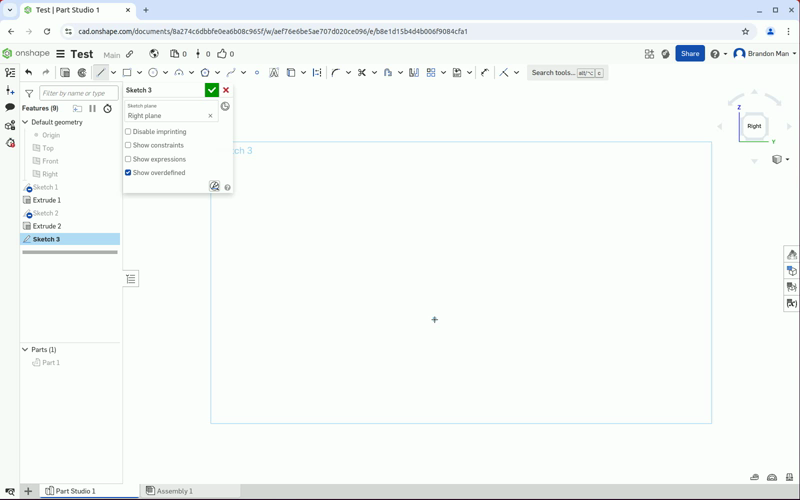
mouse_move(464, 319)
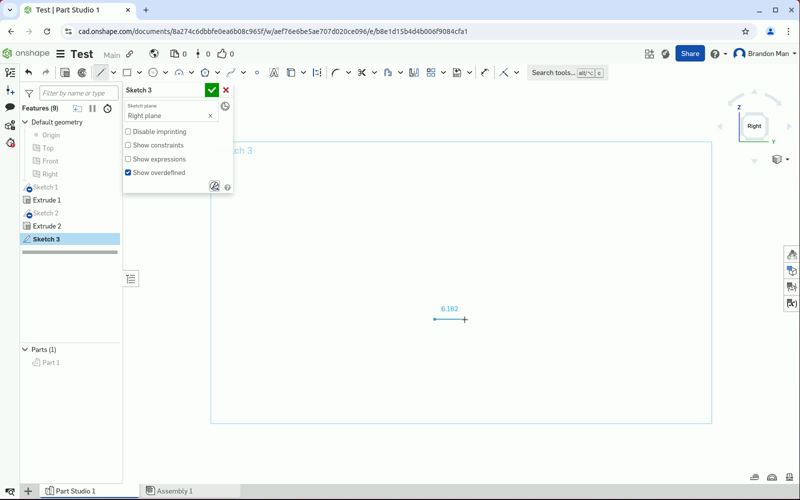
mouse_move(488, 319)
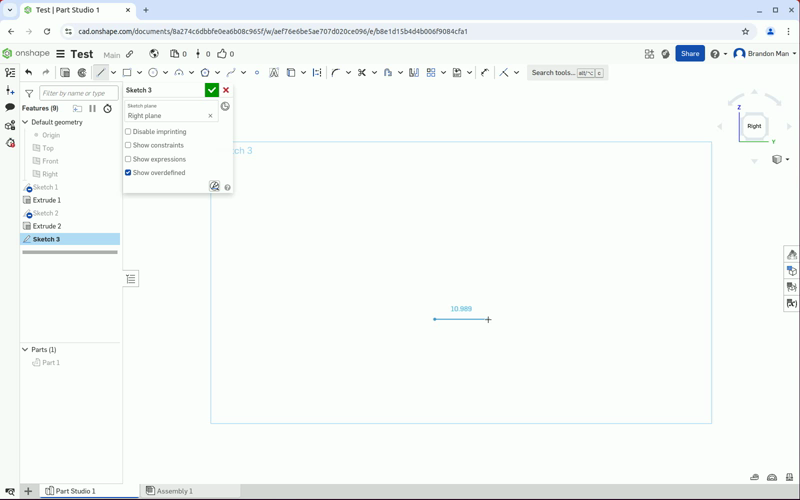
click(488, 319)
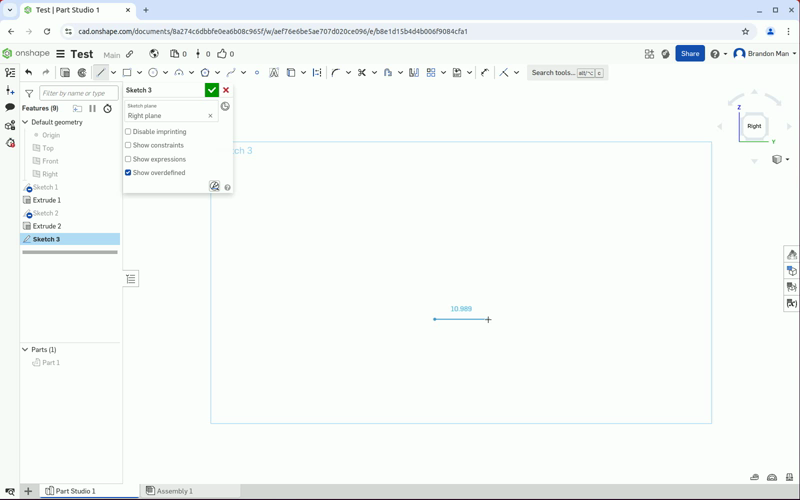
key_up(shift)
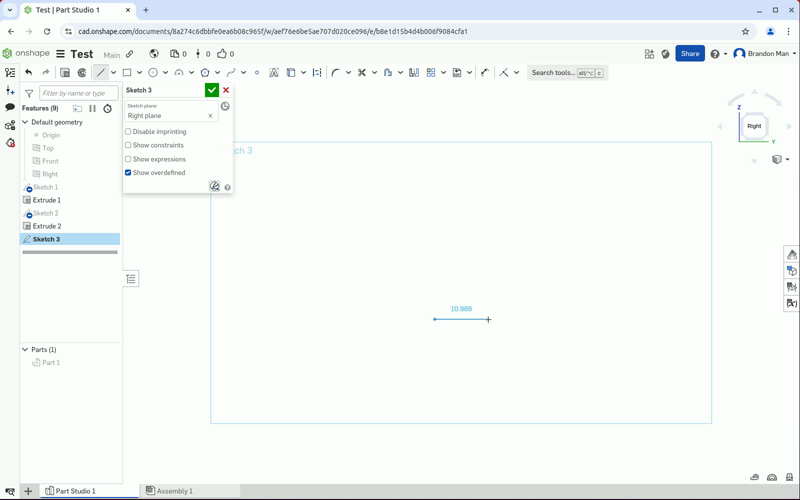
key(esc)
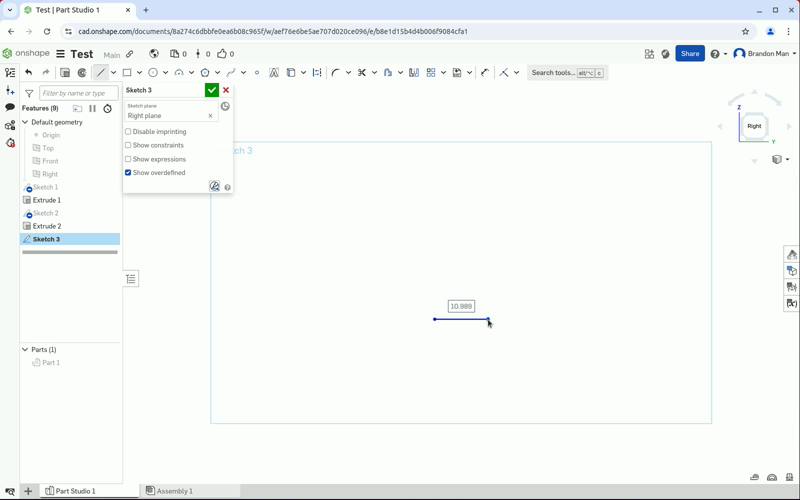
key(a)
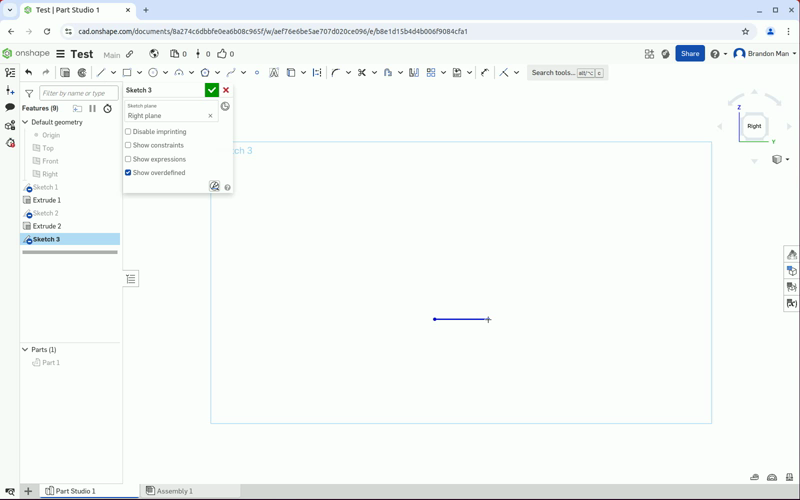
mouse_move(488, 319)
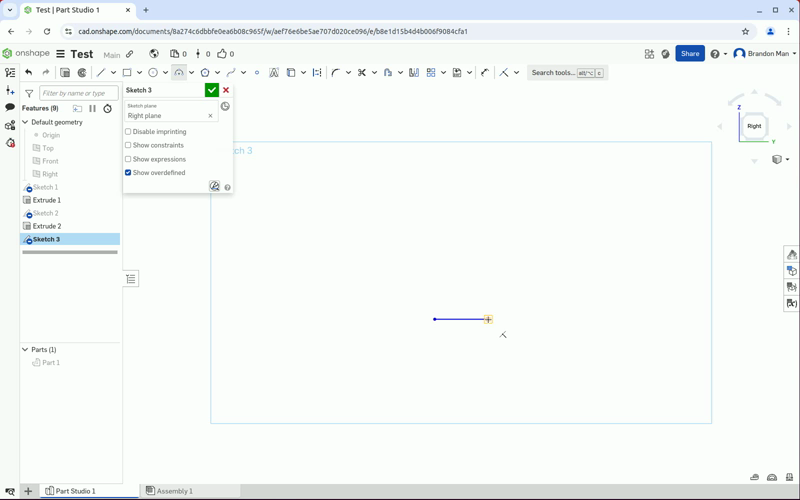
click(488, 319)
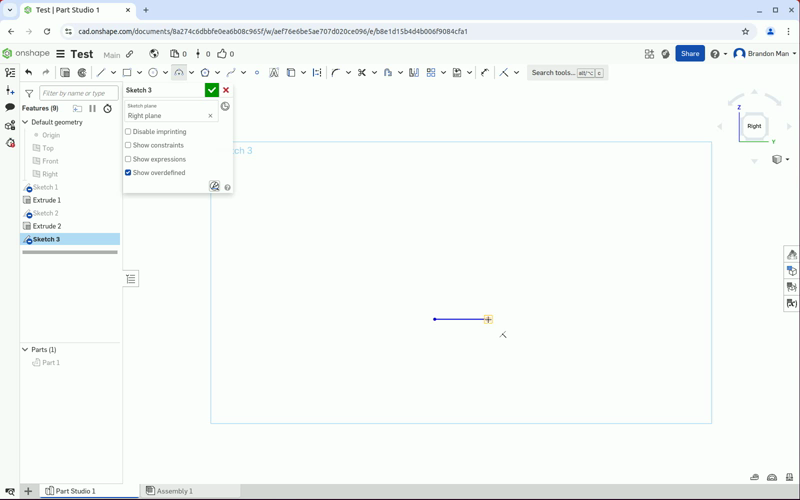
mouse_move(434, 319)
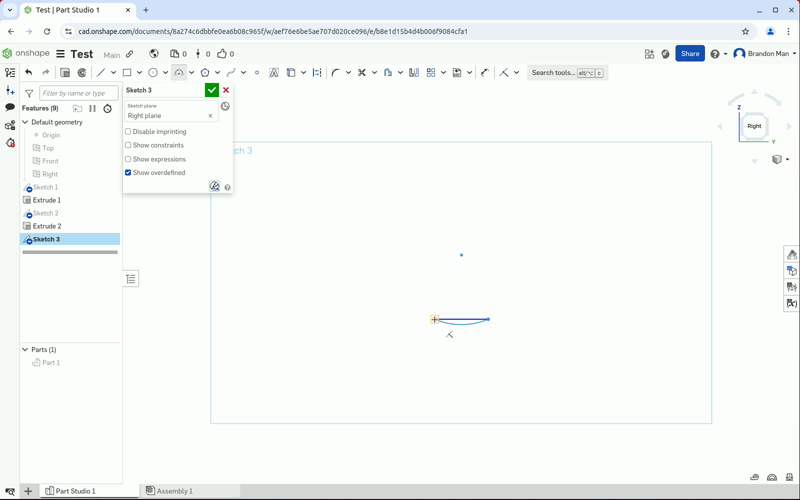
click(434, 319)
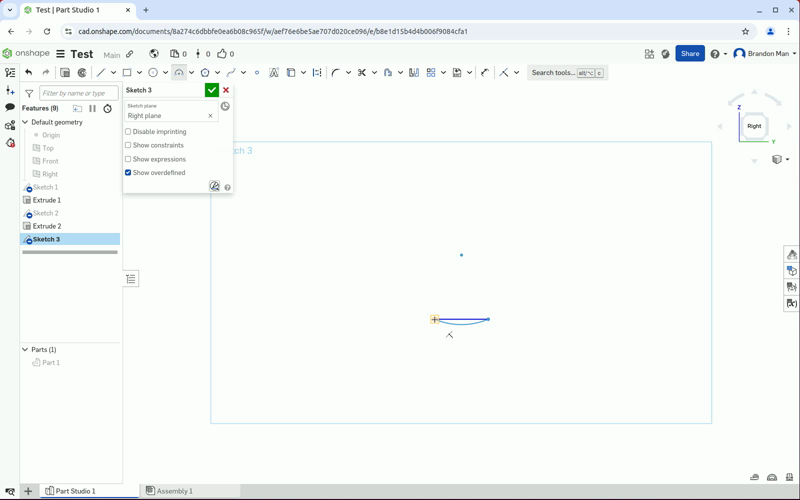
key_down(shift)
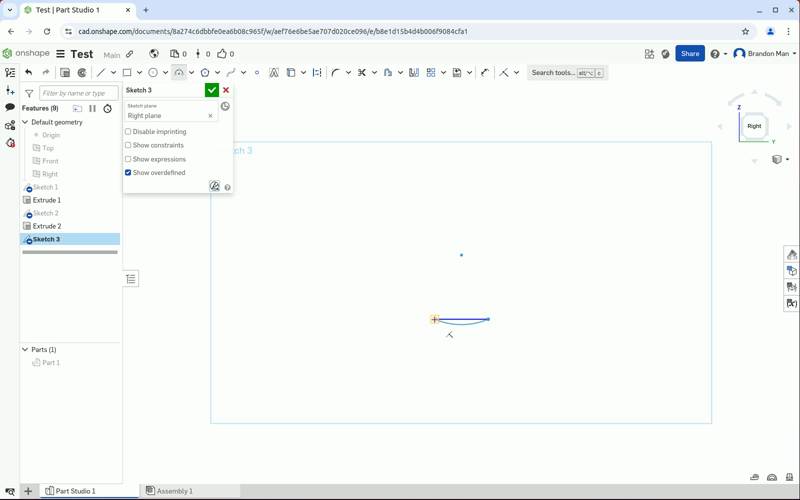
mouse_move(461, 292)
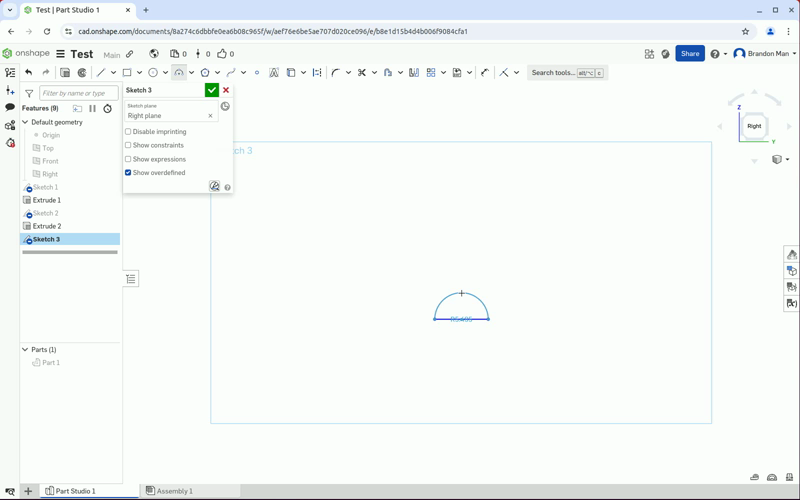
click(461, 292)
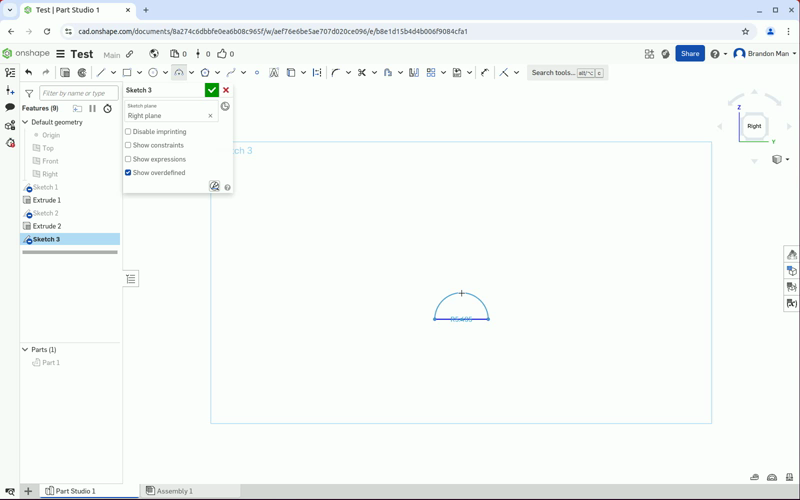
key_up(shift)
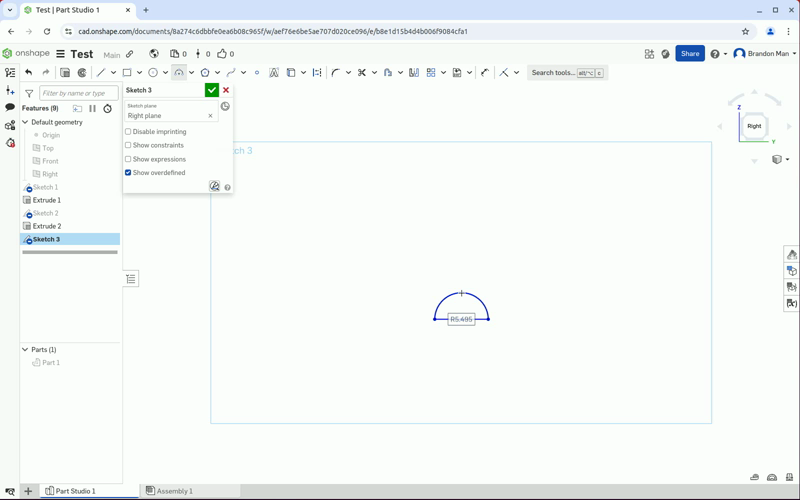
key(esc)
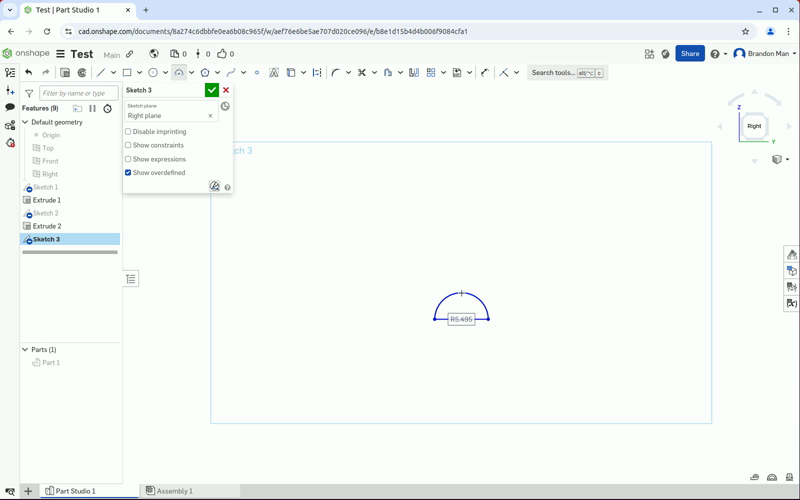
mouse_move(475, 306)
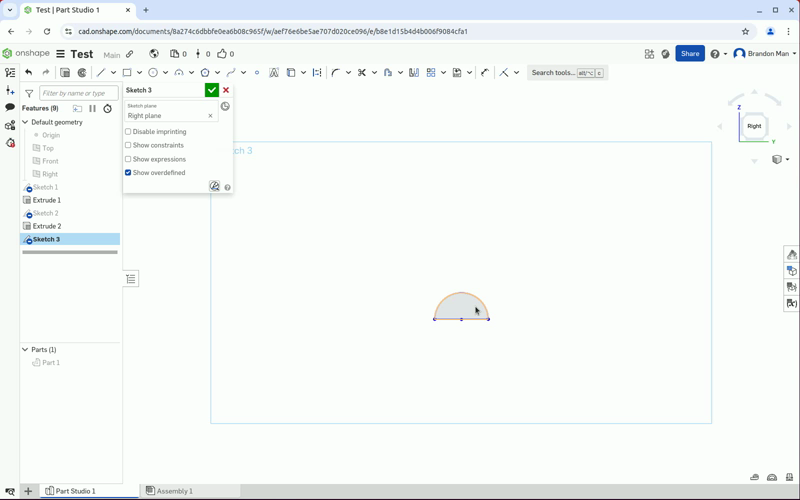
scroll(6)
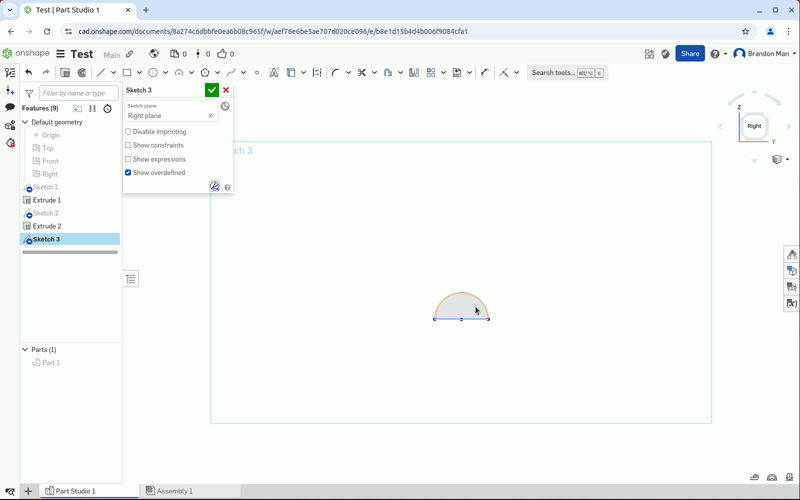
scroll(6)
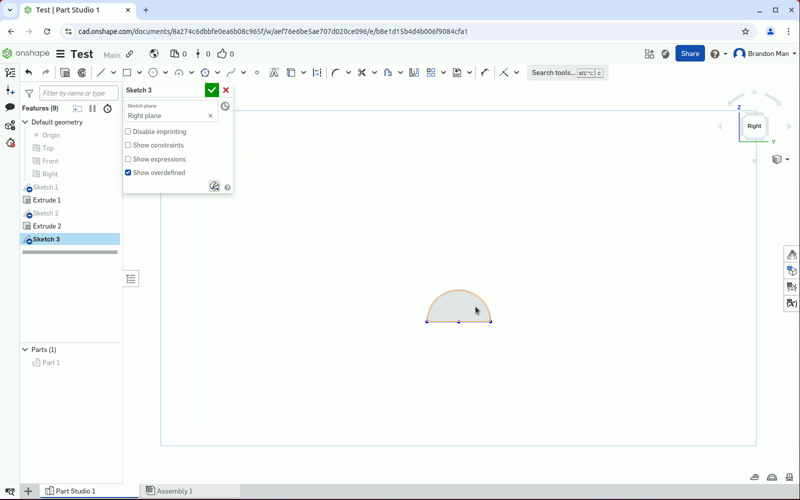
scroll(6)
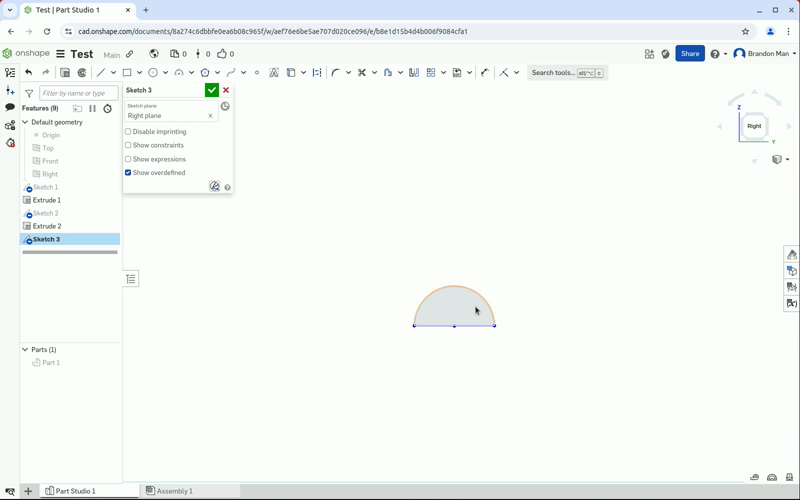
scroll(6)
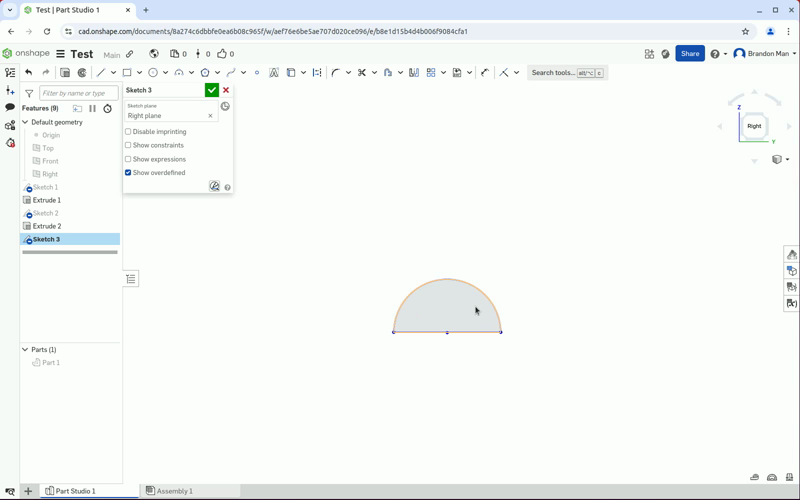
scroll(6)
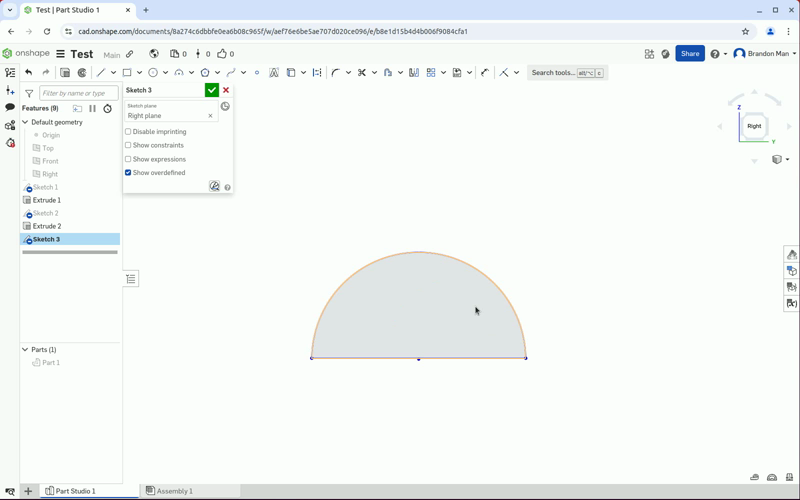
scroll(6)
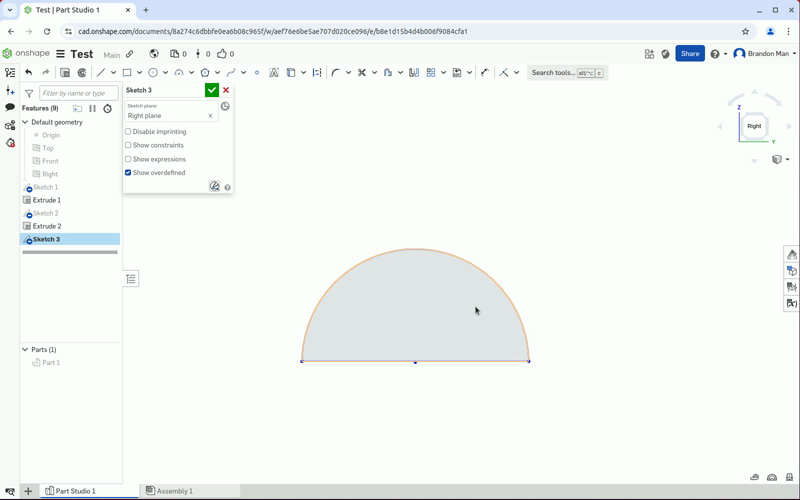
scroll(6)
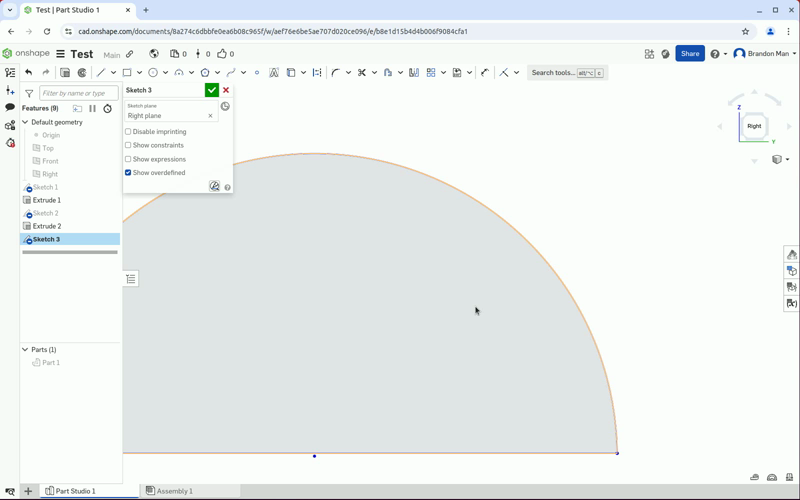
click(475, 306)
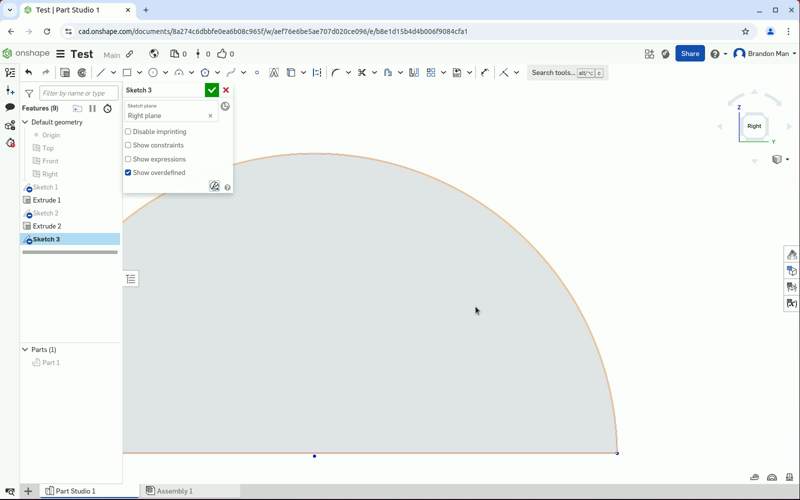
scroll(-6)
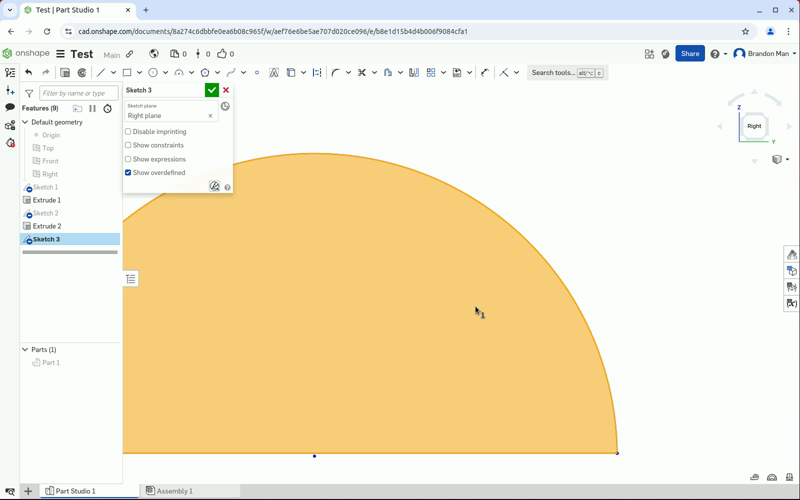
scroll(-6)
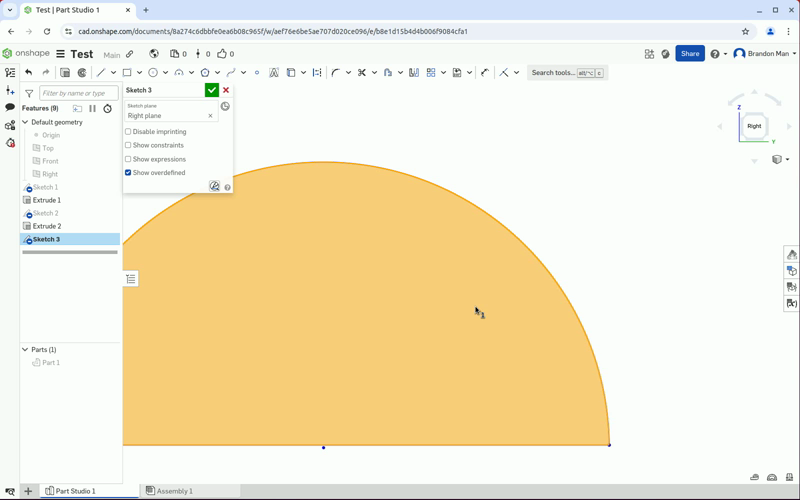
scroll(-6)
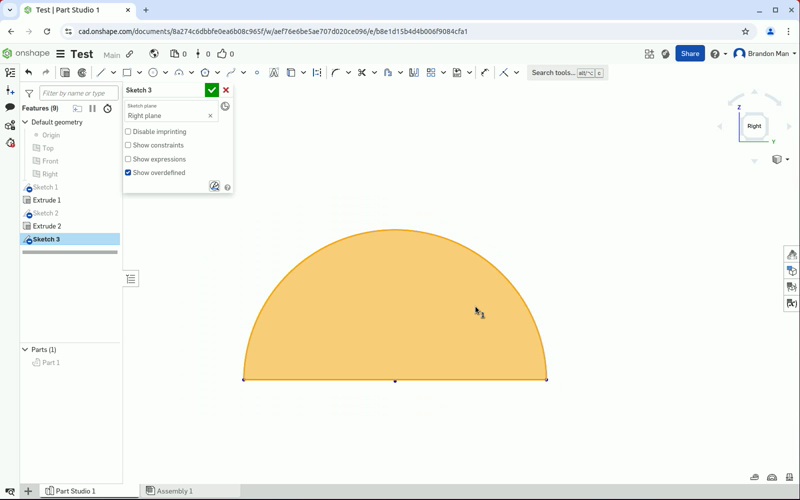
scroll(-6)
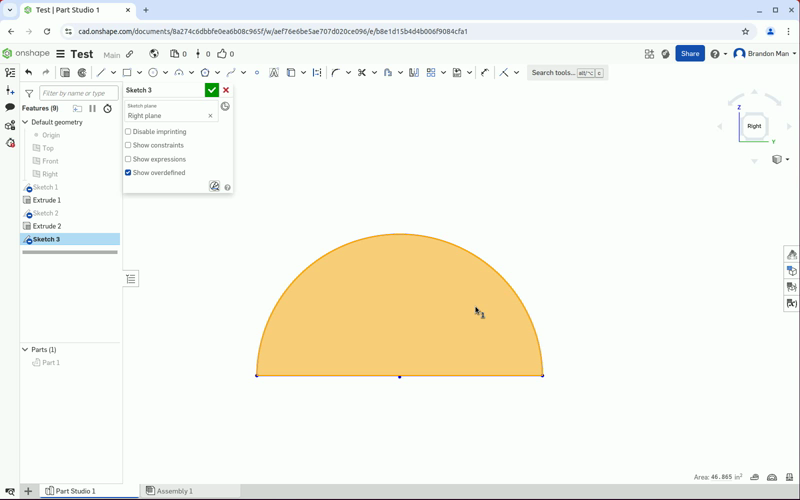
scroll(-6)
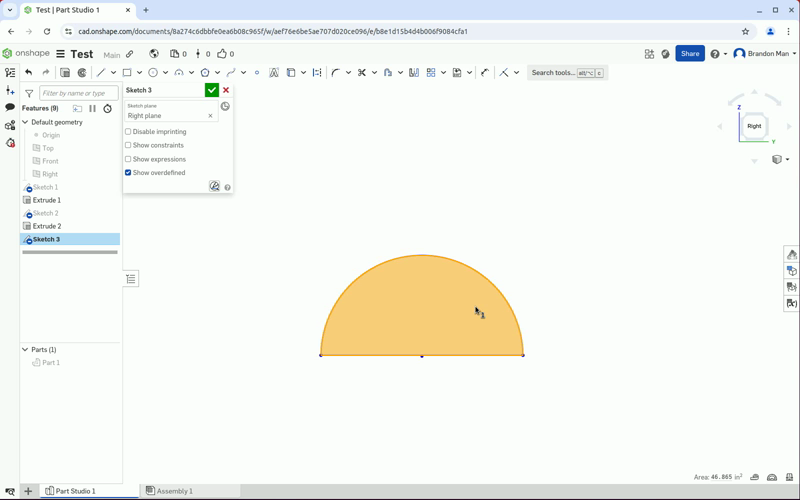
scroll(-6)
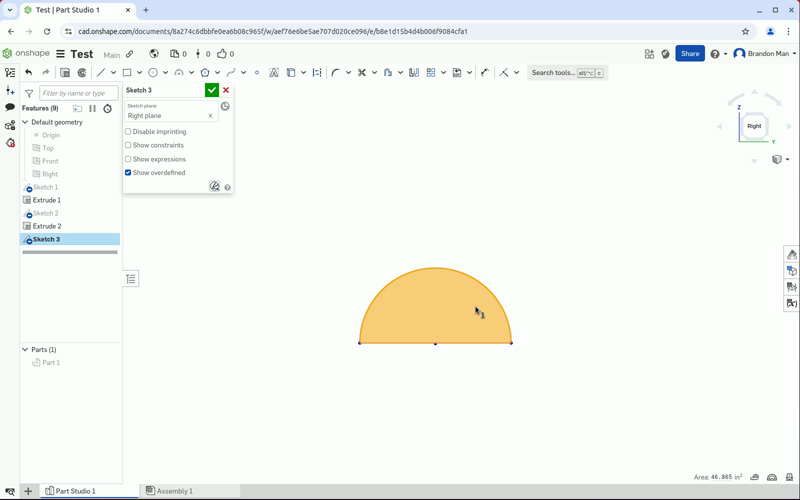
scroll(-6)
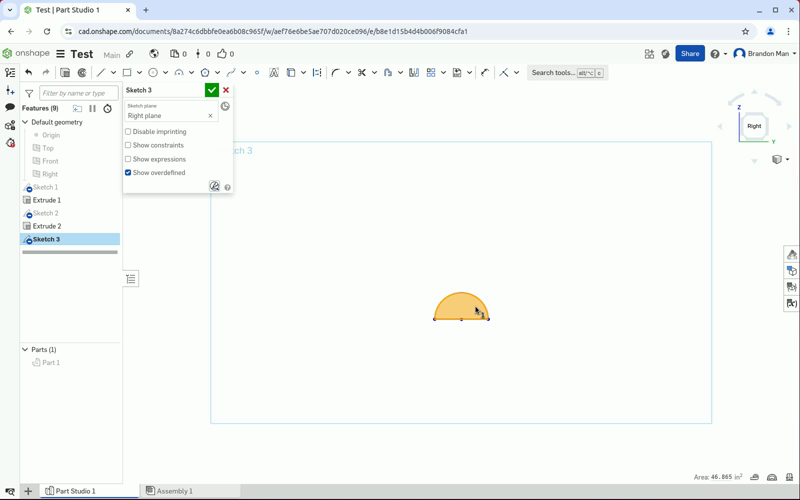
mouse_move(73, 352)
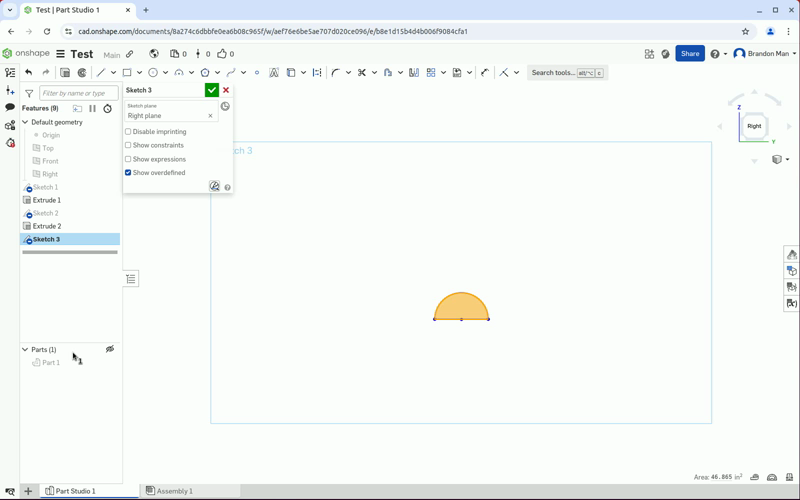
key(shift+y)
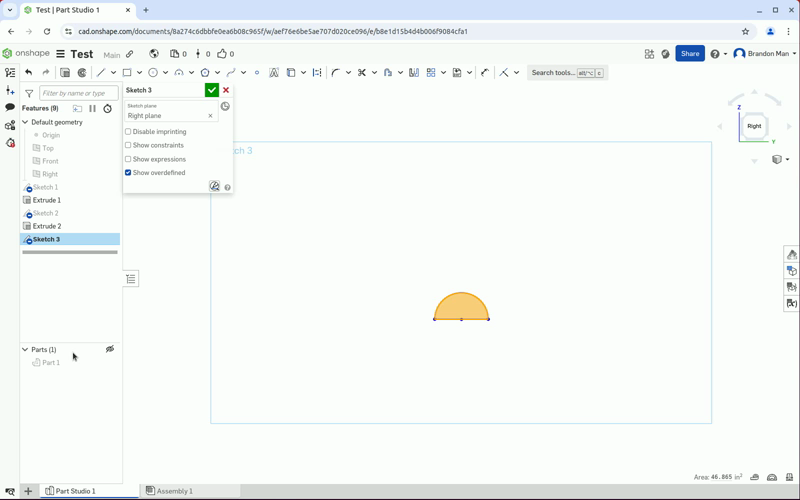
key(shift+e)
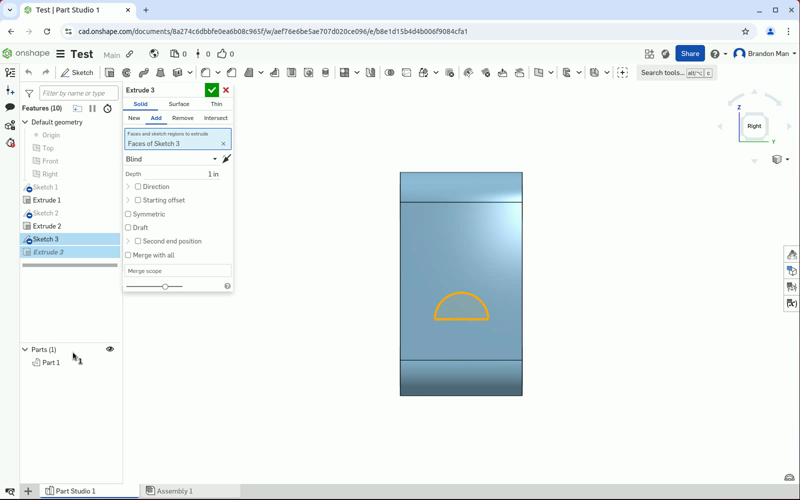
mouse_move(143, 106)
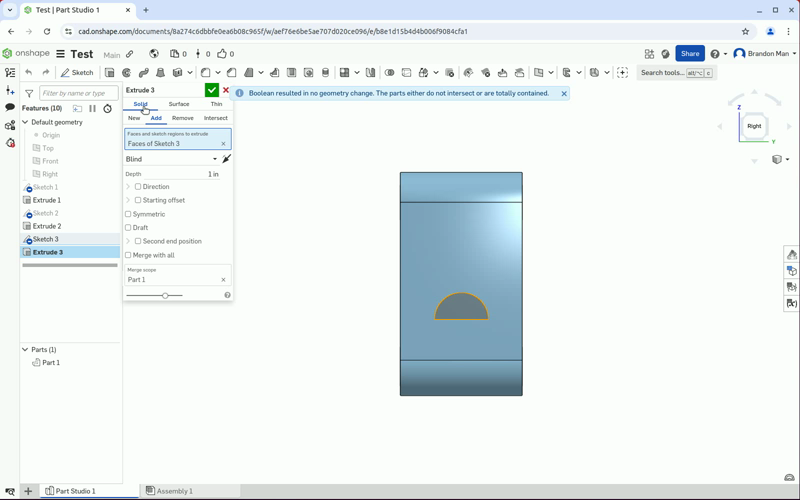
click(143, 106)
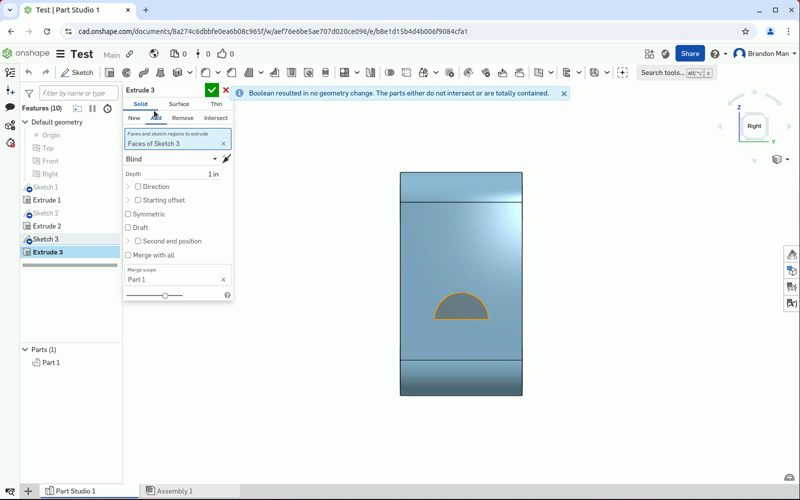
mouse_move(186, 120)
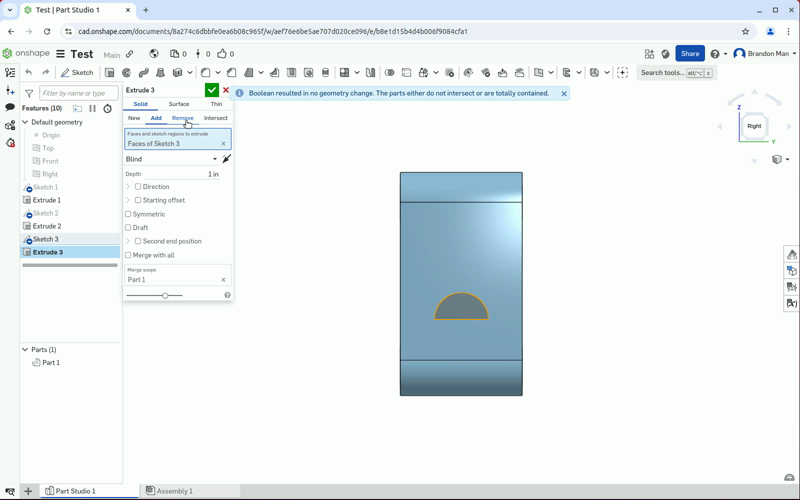
click(186, 120)
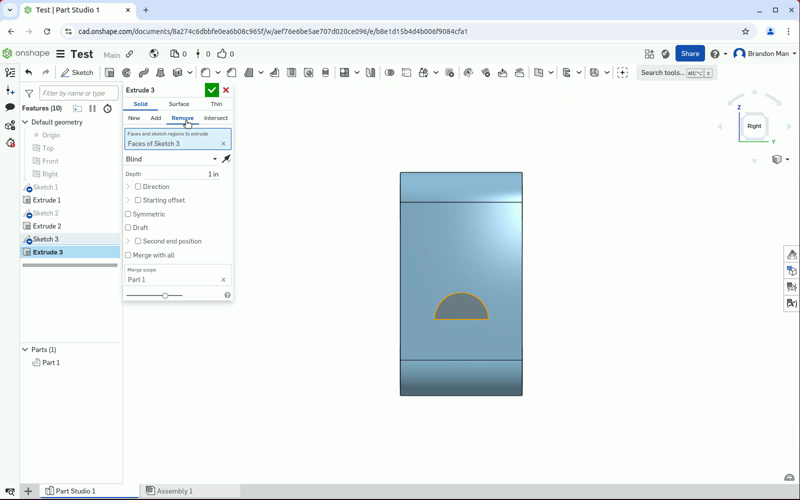
key(tab, 4)
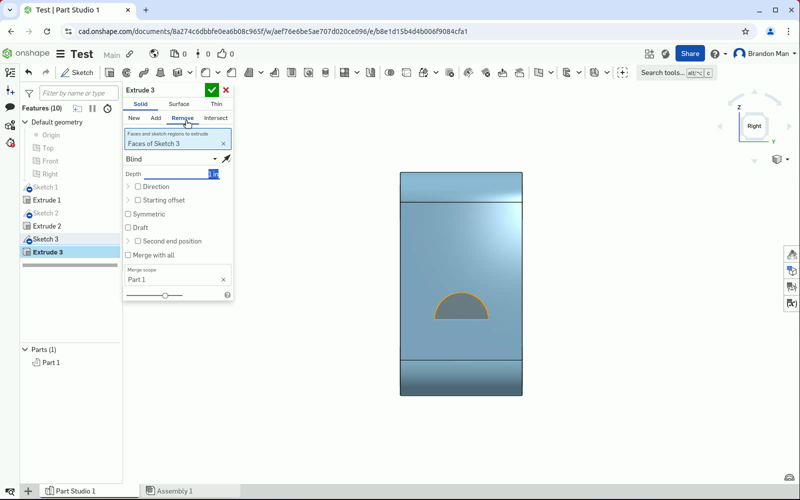
text(-25.034)
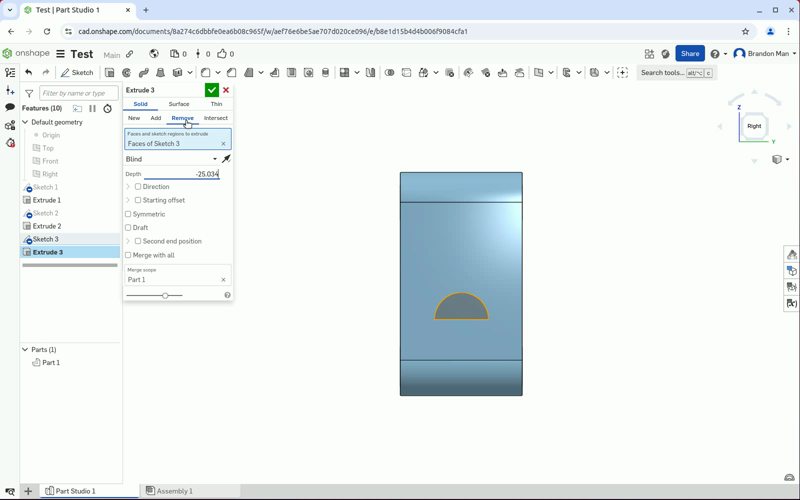
key(tab, 6)
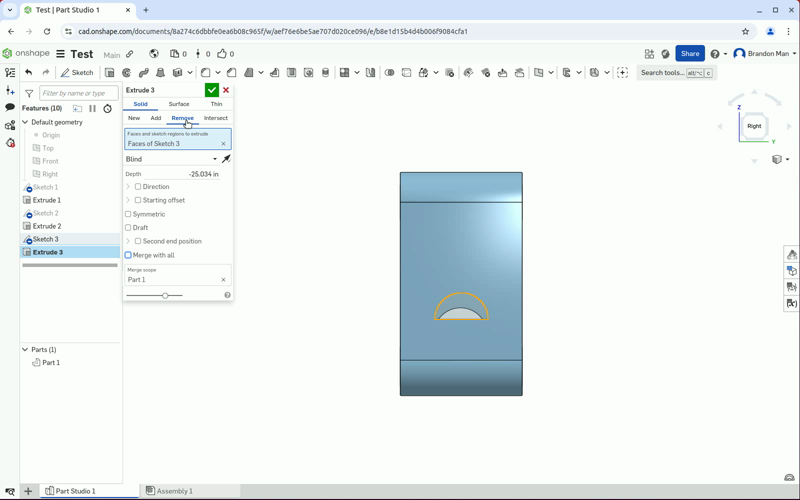
key(space)
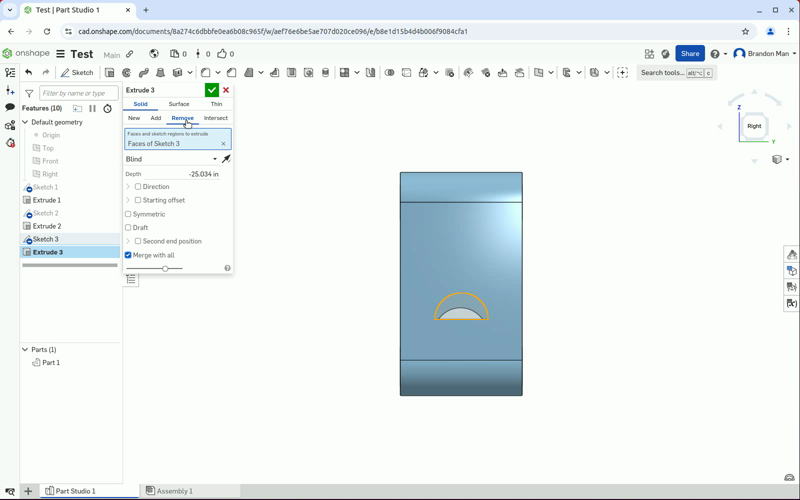
key(enter)
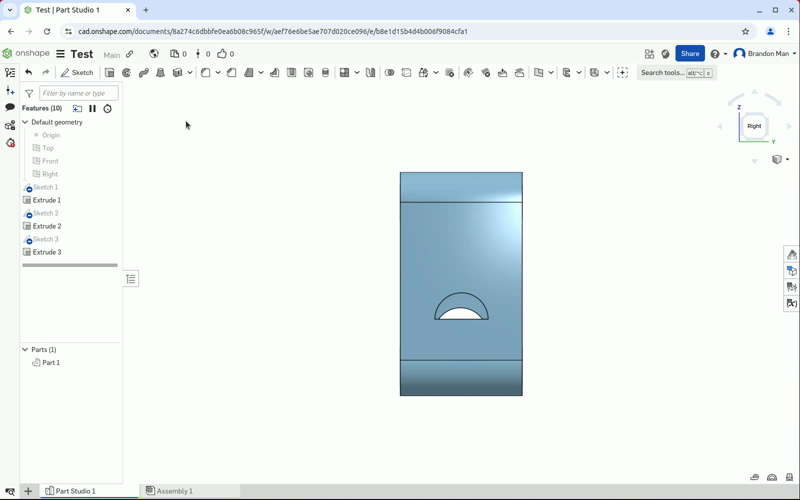
key(shift+h)
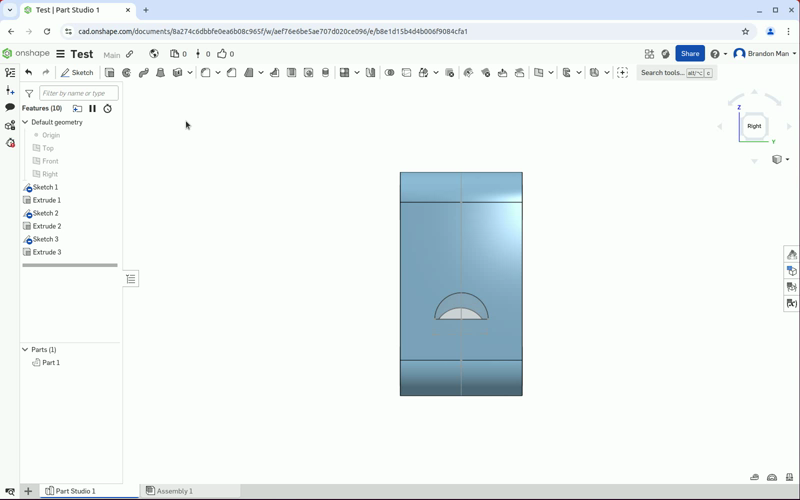
key(shift+h)
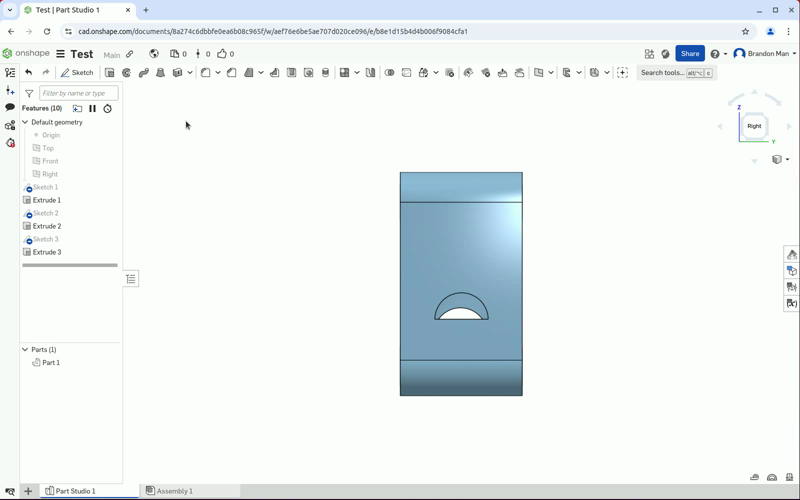
mouse_move(73, 189)
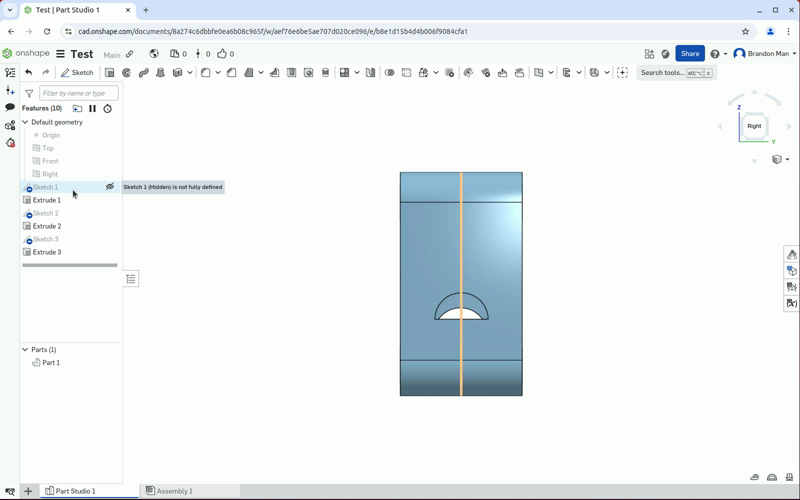
click(73, 189)
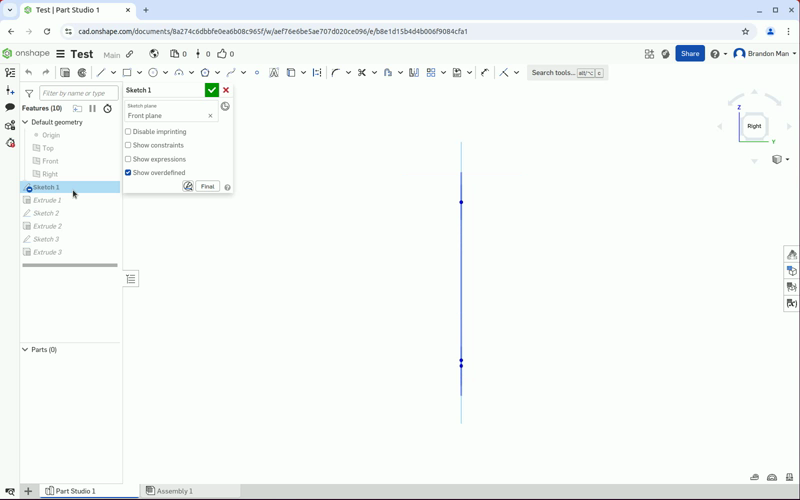
mouse_move(229, 92)
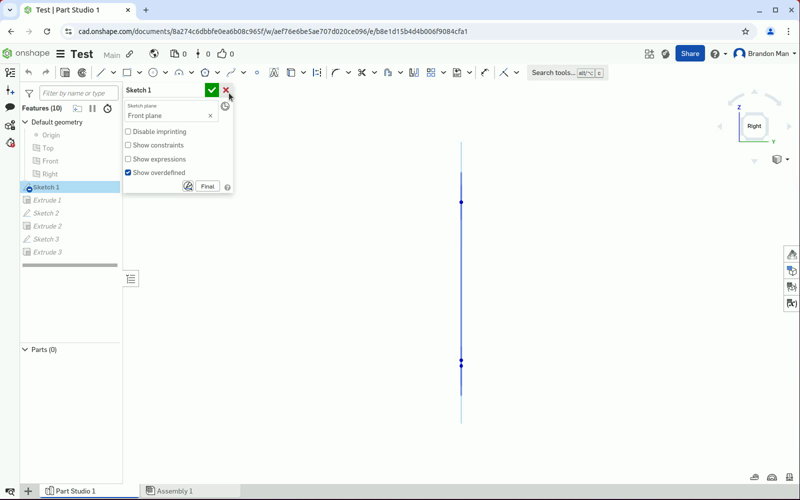
click(229, 92)
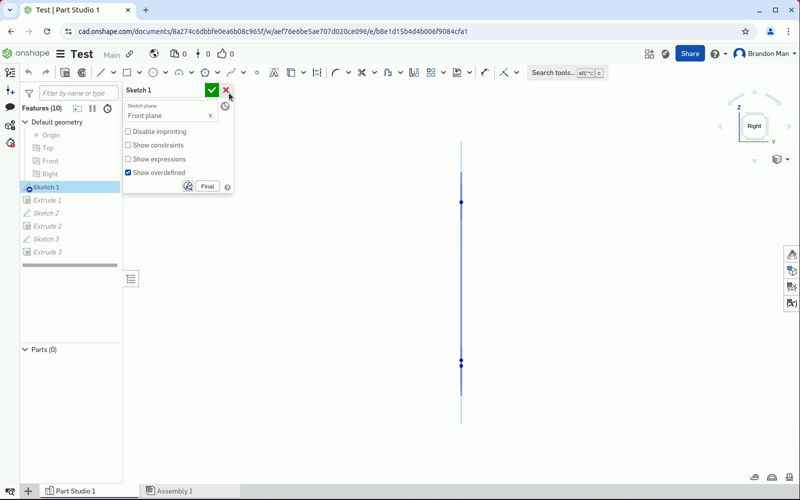
key(shift+s)
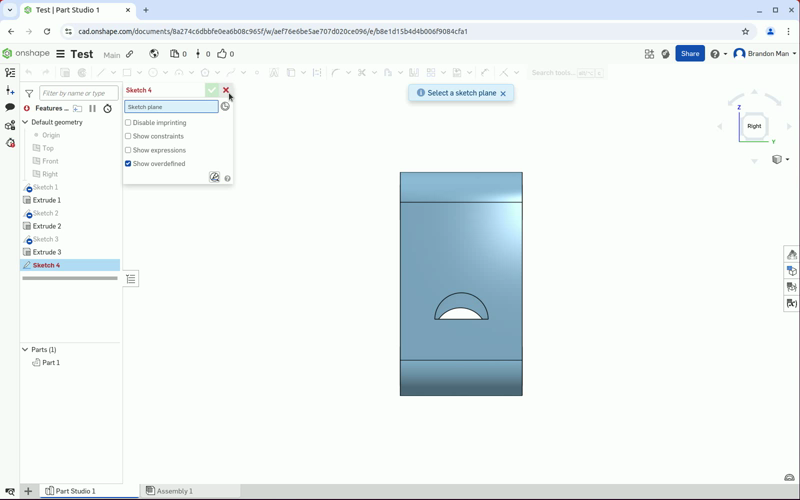
mouse_move(73, 176)
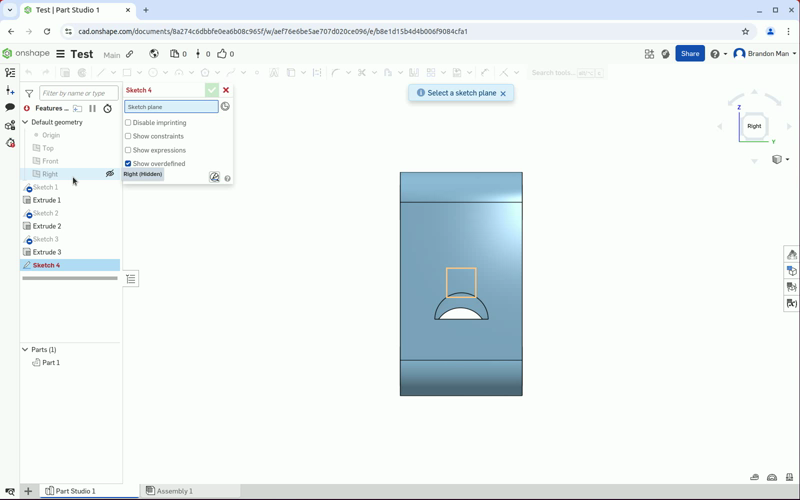
click(73, 176)
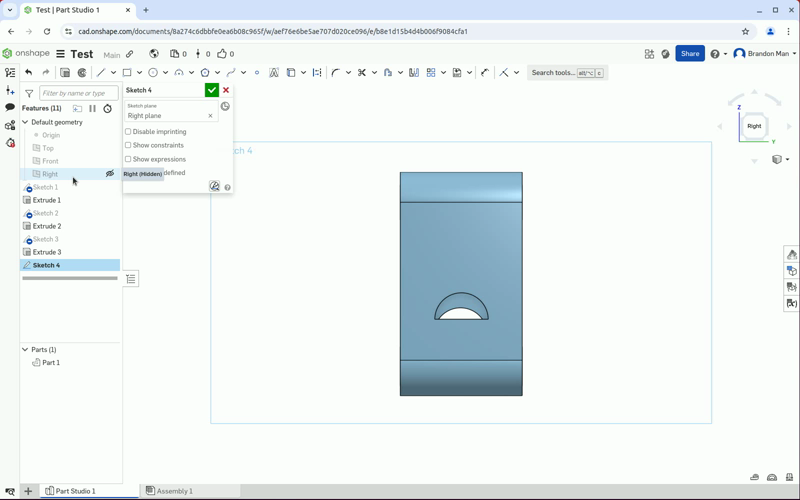
mouse_move(73, 352)
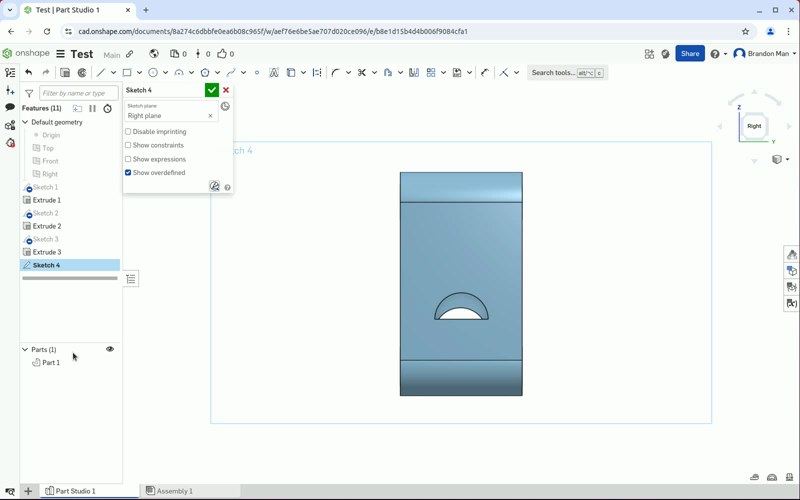
key(y)
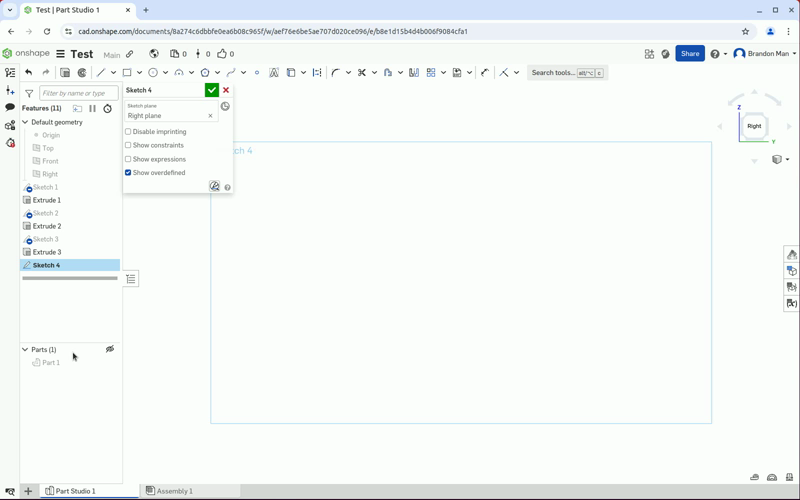
key(l)
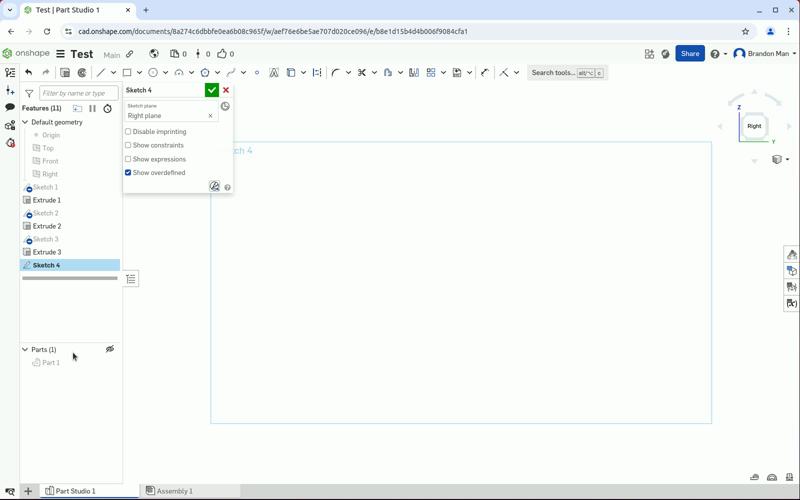
key_down(shift)
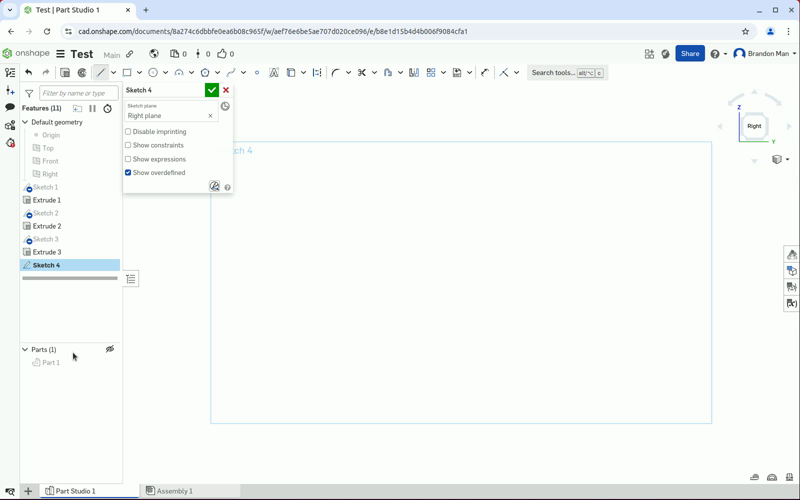
mouse_move(433, 327)
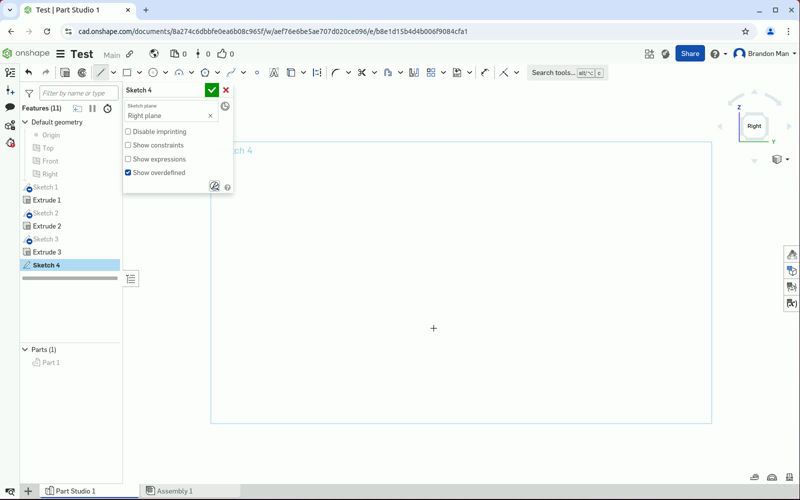
click(433, 327)
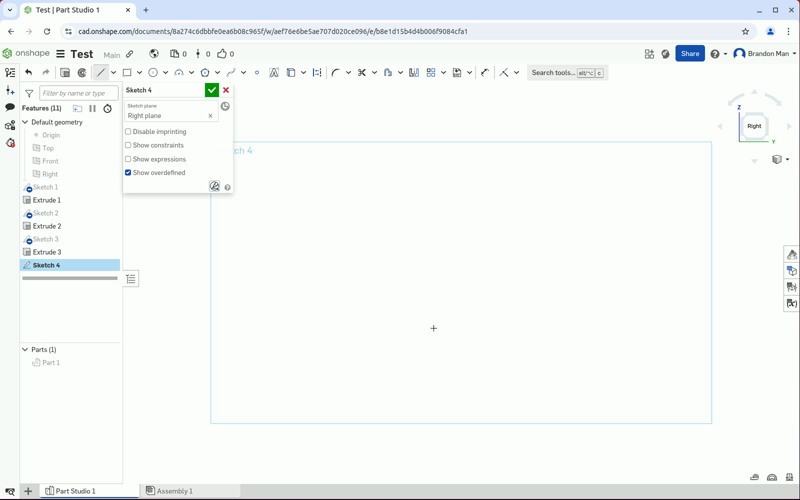
key_up(shift)
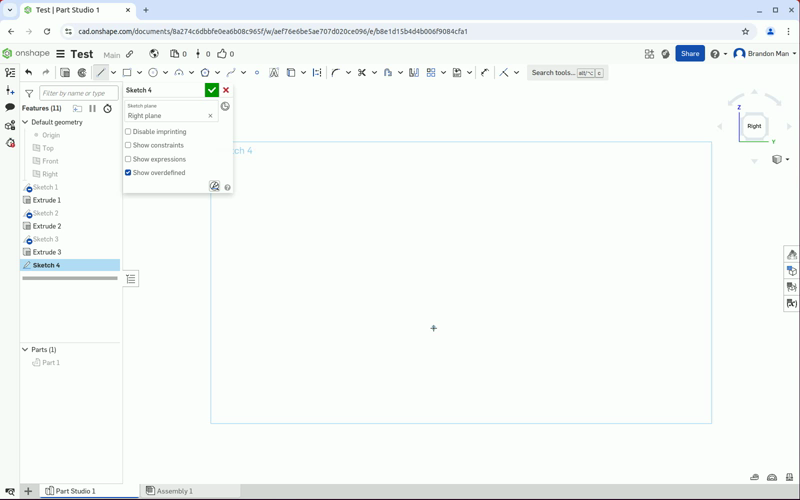
key_down(shift)
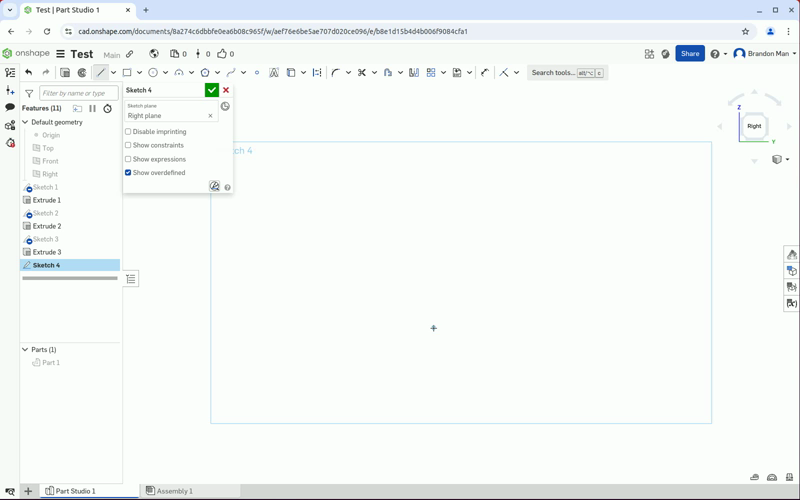
mouse_move(463, 327)
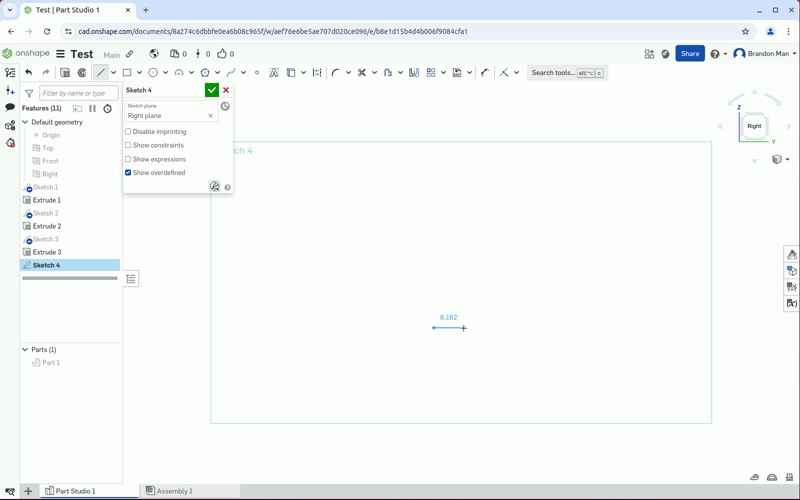
mouse_move(489, 327)
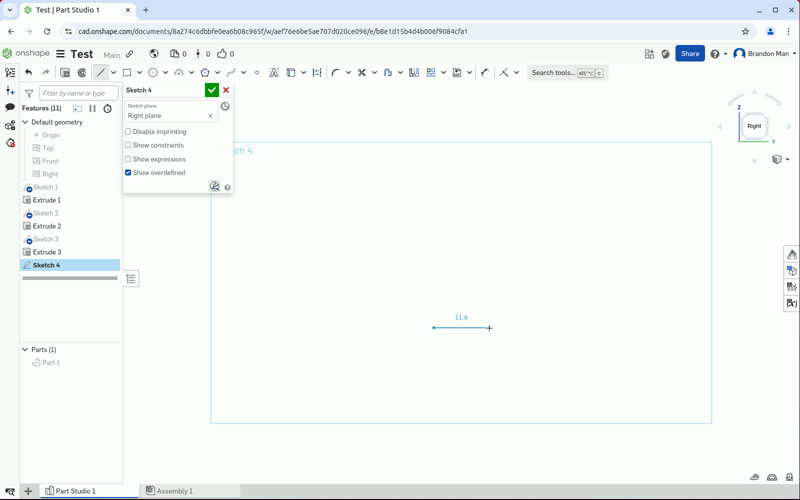
click(489, 327)
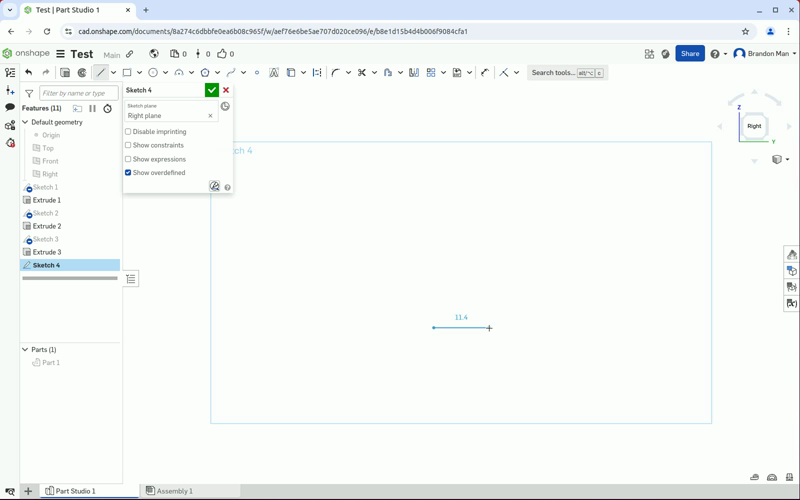
key_up(shift)
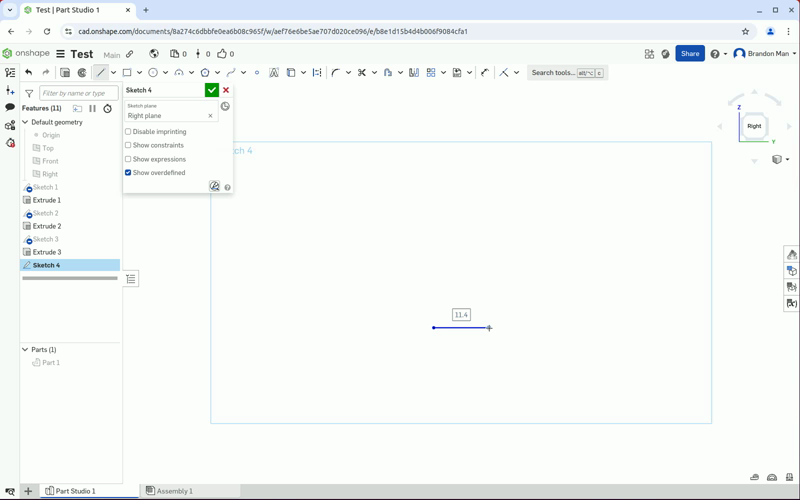
key_down(shift)
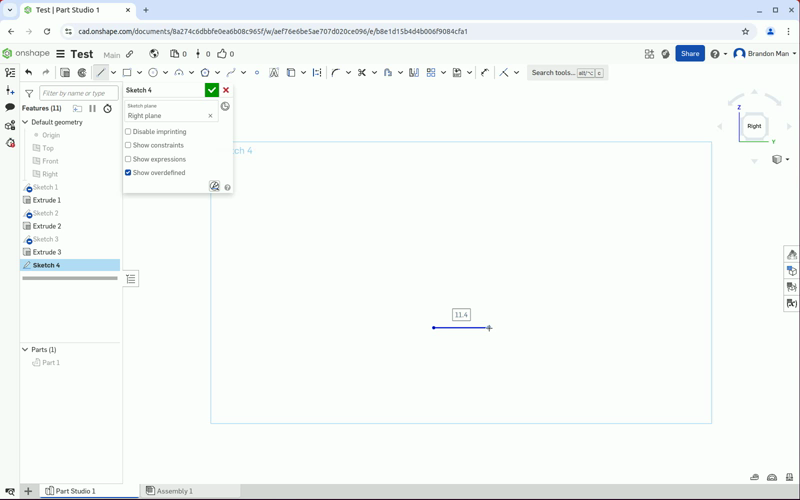
mouse_move(489, 172)
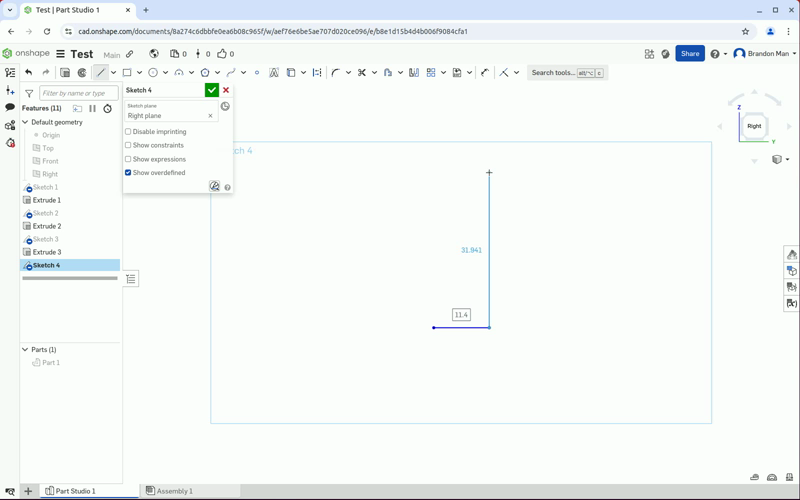
click(489, 172)
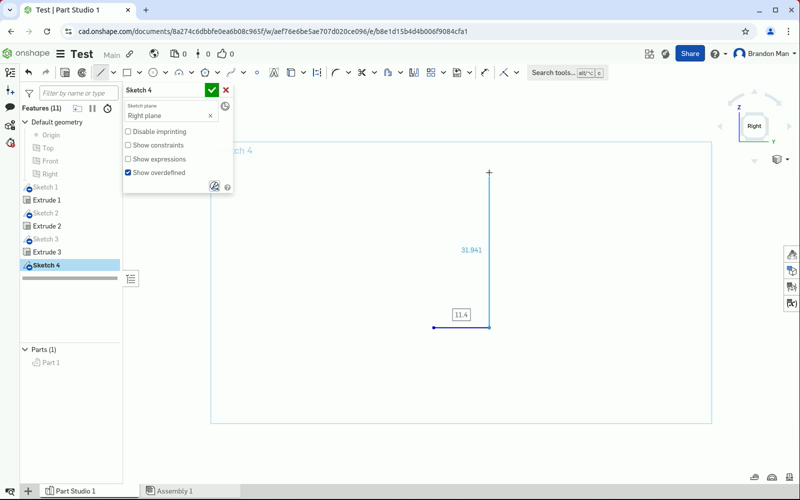
key_up(shift)
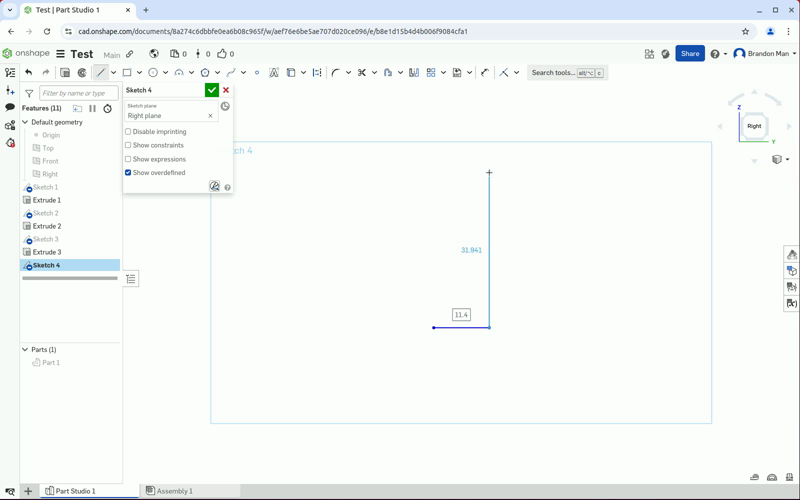
key_down(shift)
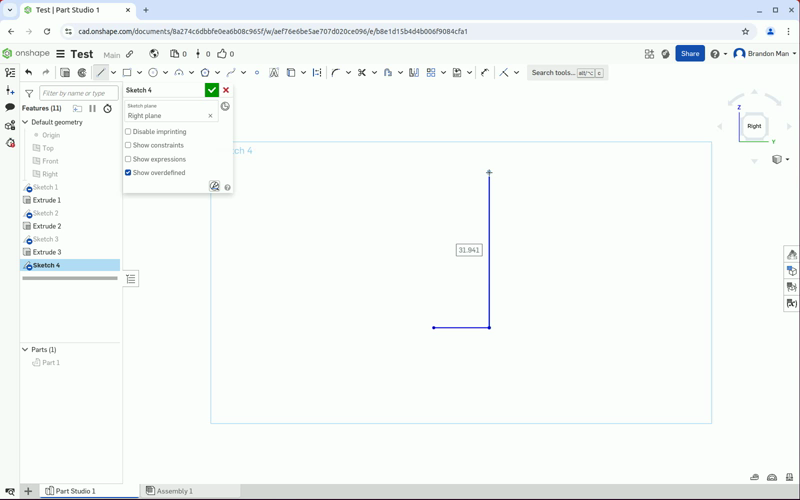
mouse_move(519, 172)
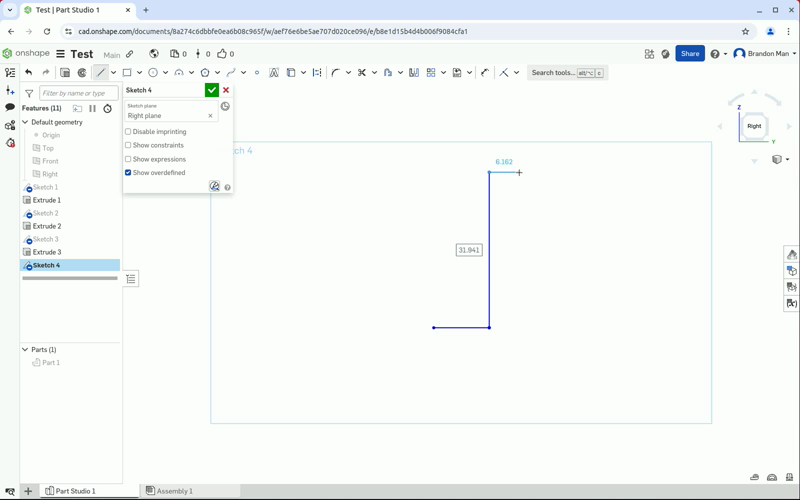
mouse_move(433, 172)
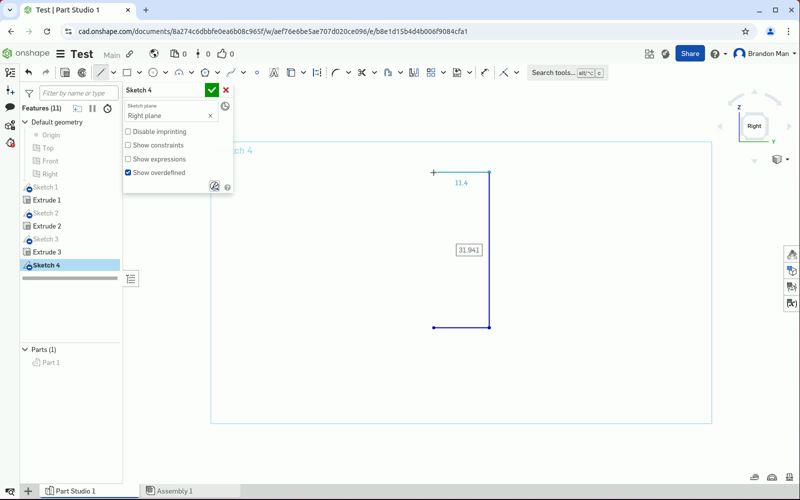
click(433, 172)
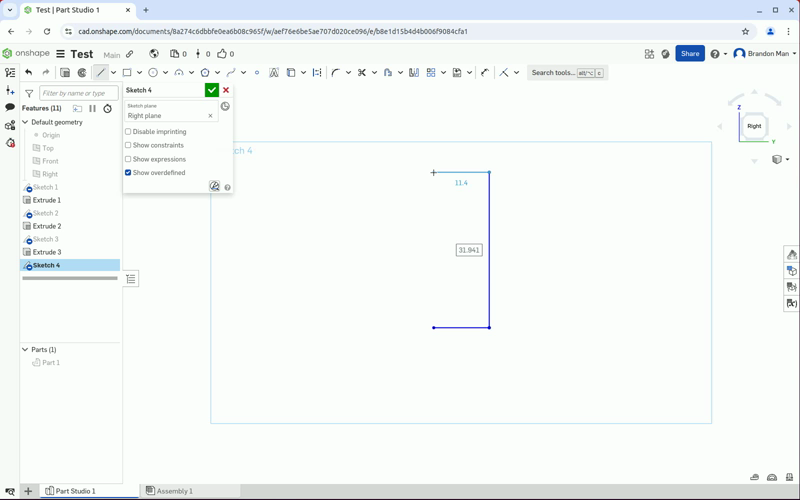
key_up(shift)
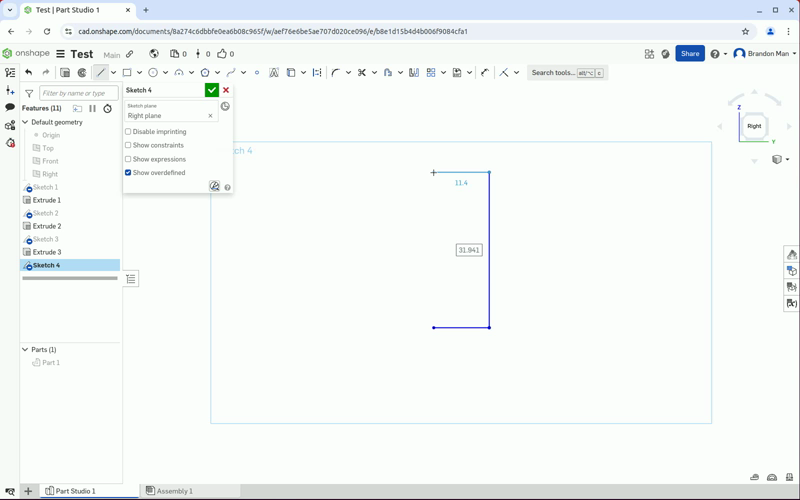
key_down(shift)
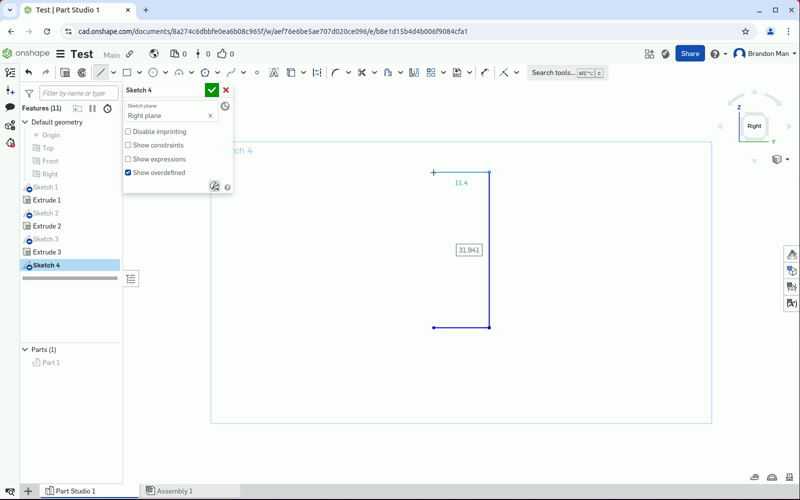
mouse_move(433, 327)
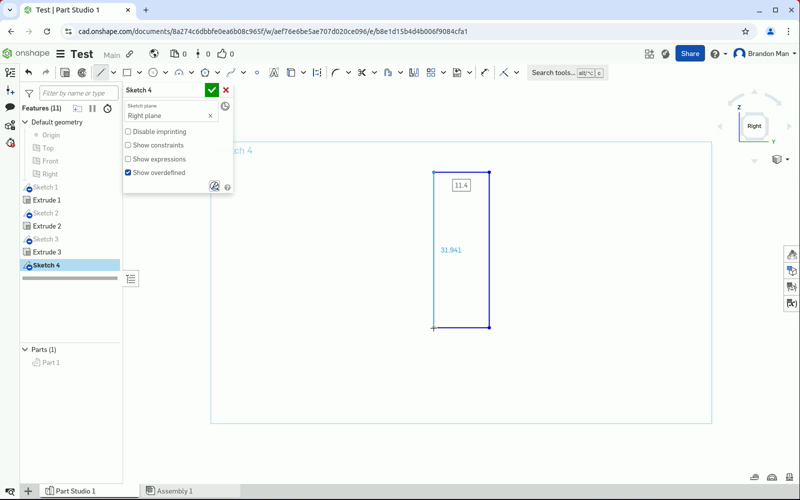
key_up(shift)
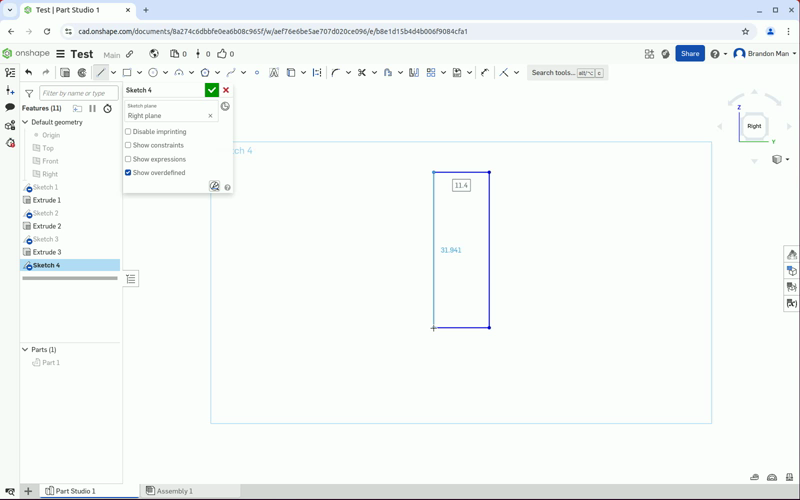
click(433, 327)
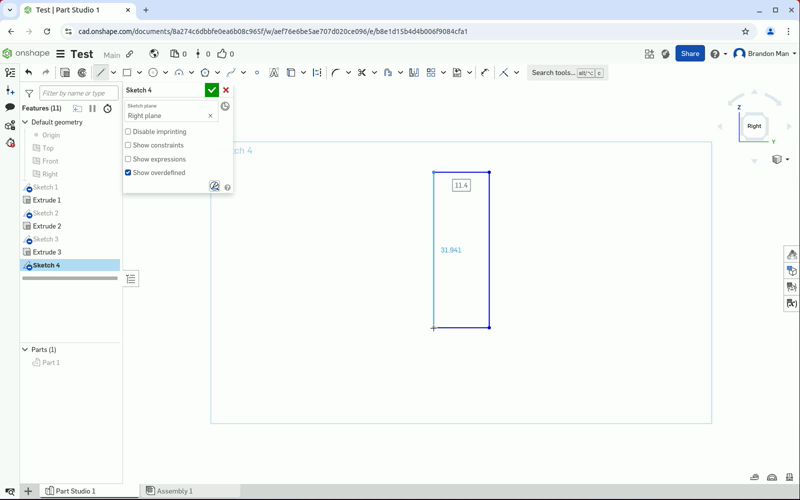
key(esc)
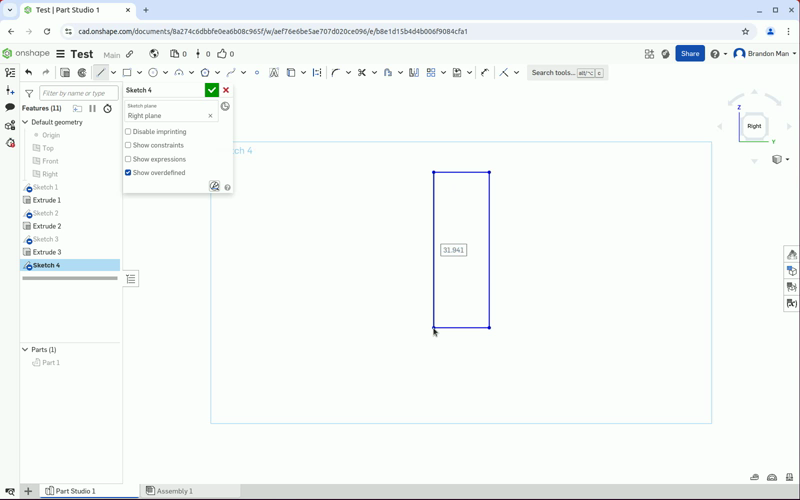
mouse_move(446, 234)
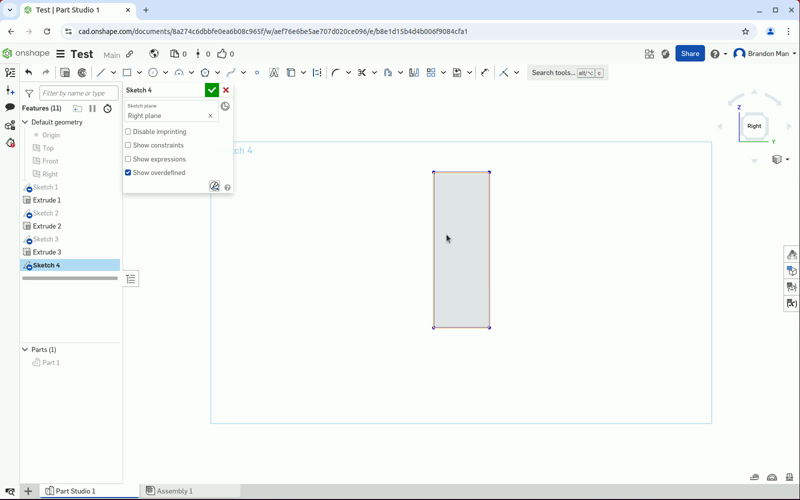
click(446, 234)
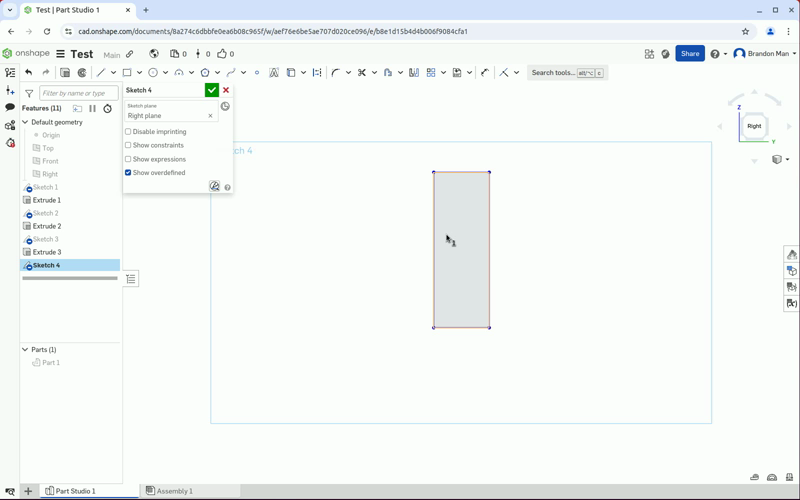
mouse_move(73, 352)
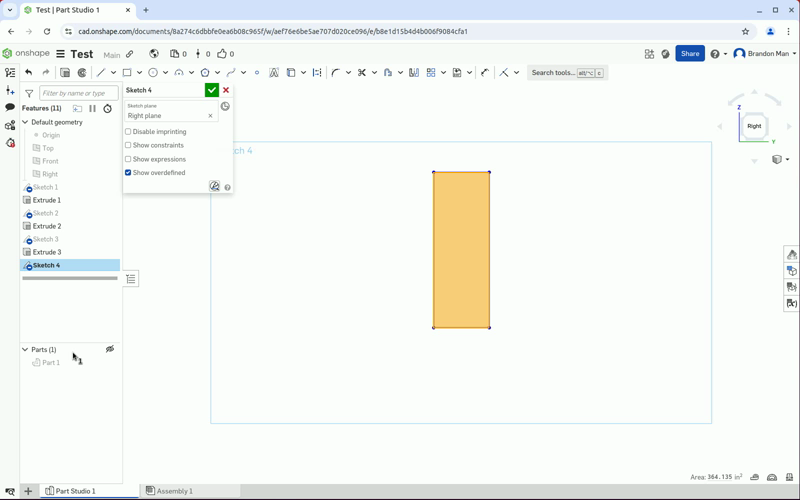
key(shift+y)
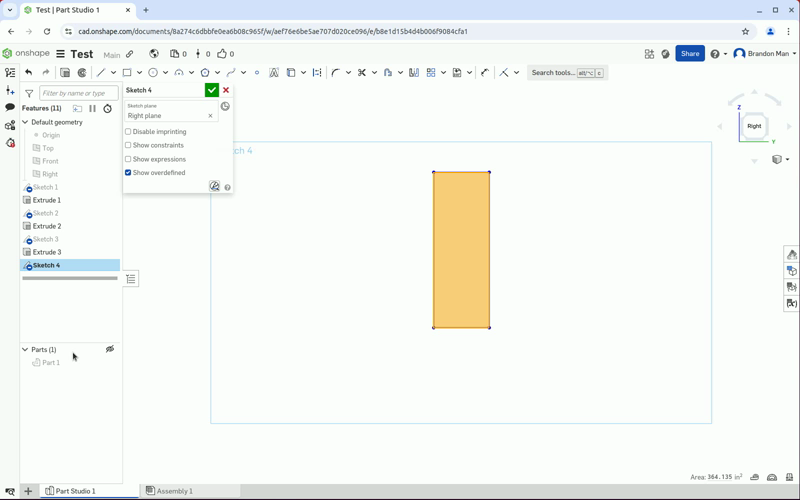
key(shift+e)
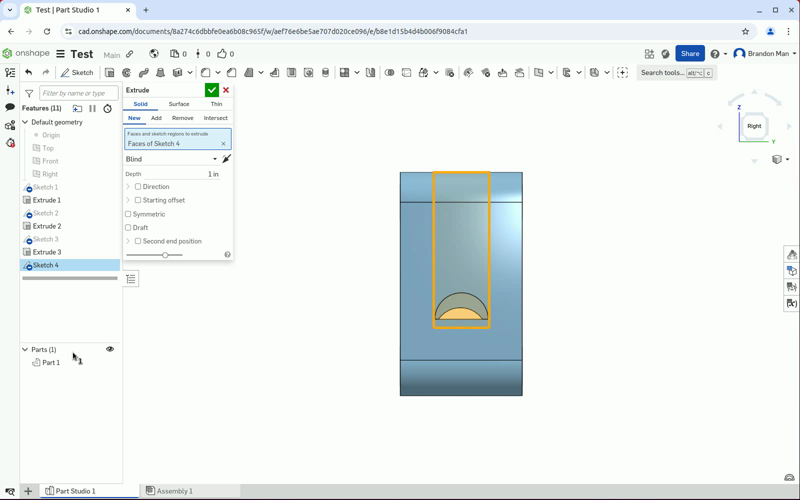
mouse_move(143, 106)
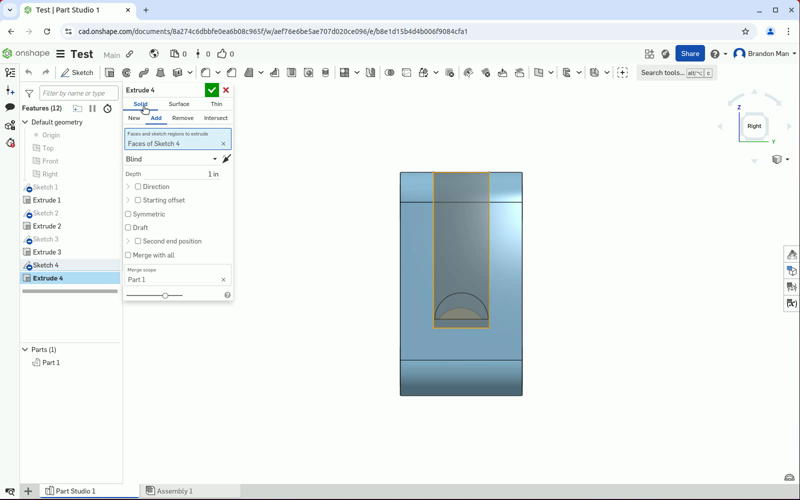
click(143, 106)
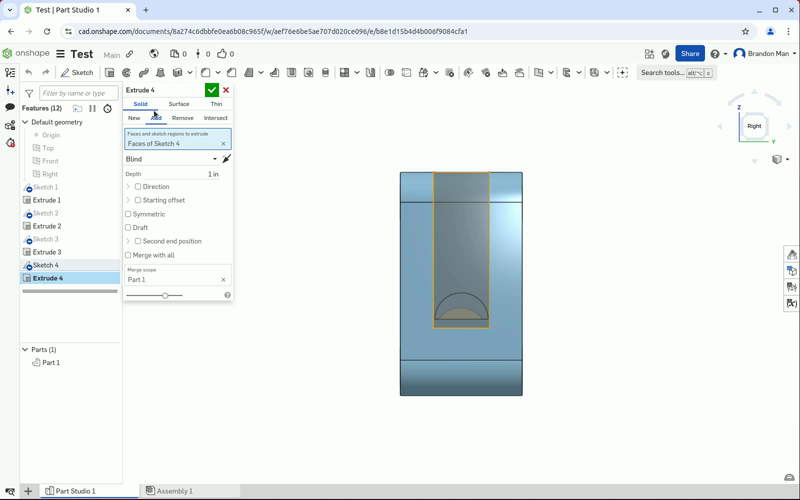
mouse_move(186, 120)
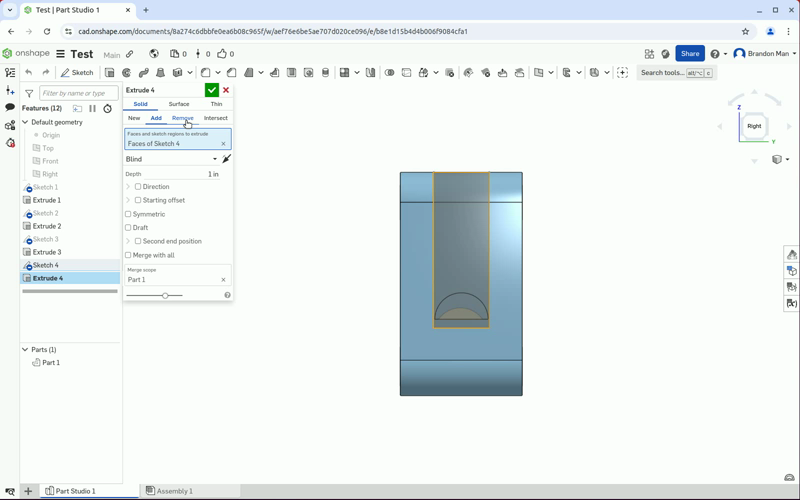
click(186, 120)
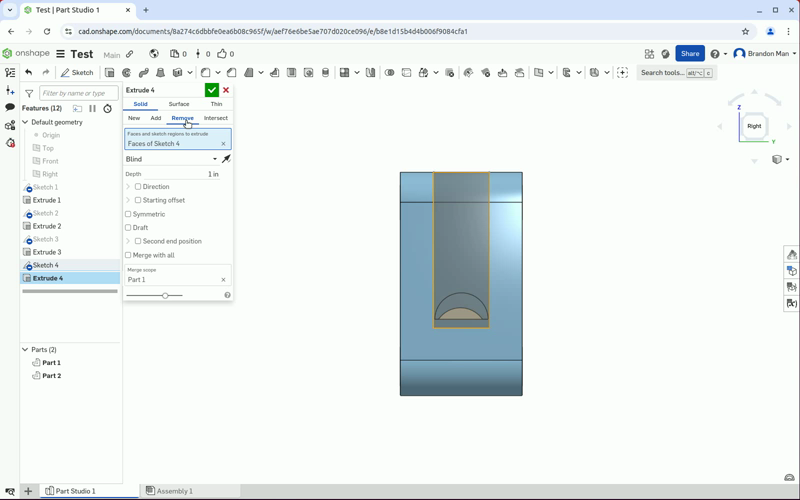
key(tab, 4)
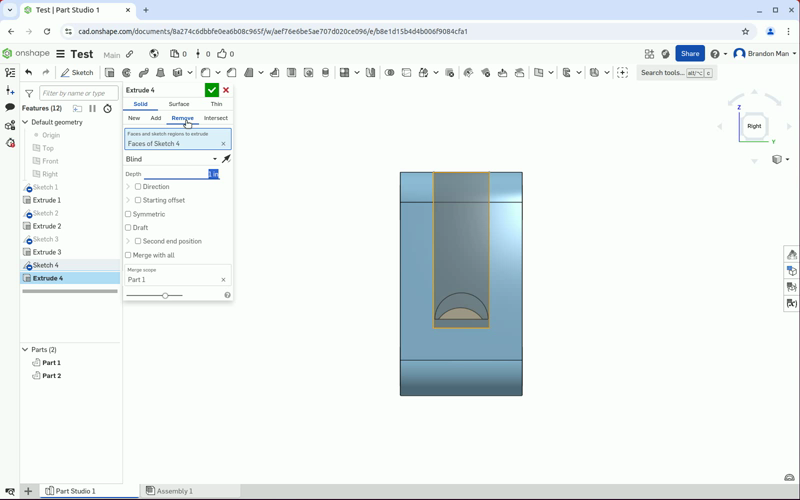
text(25.034)
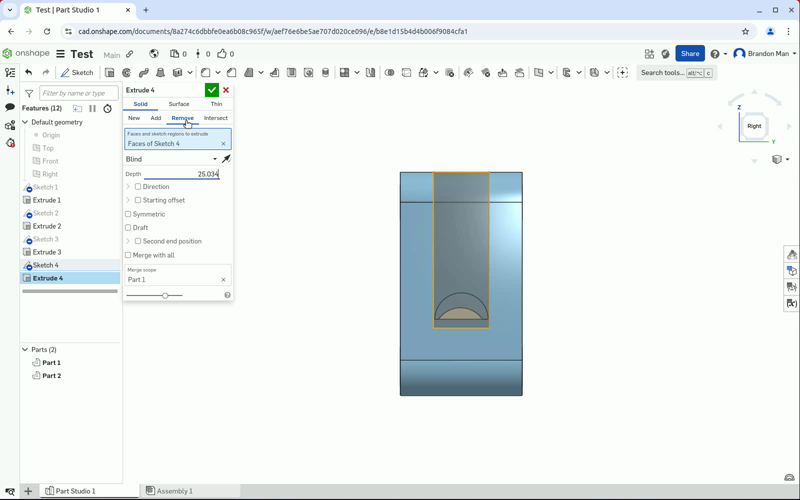
key(tab, 6)
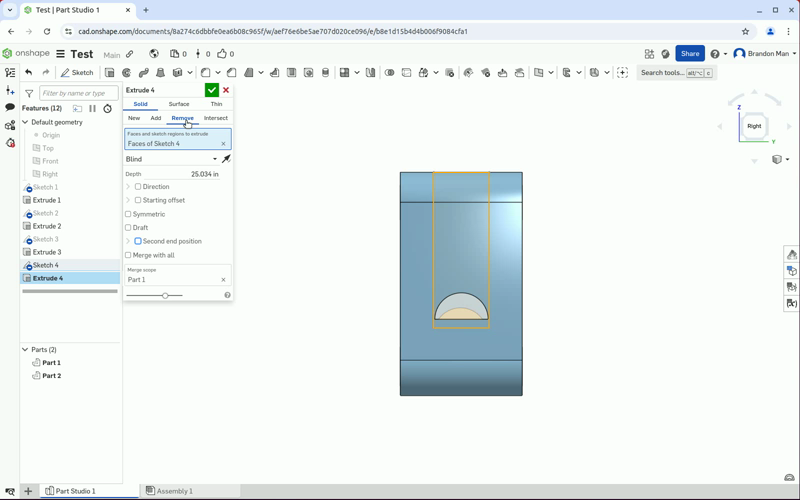
key(space)
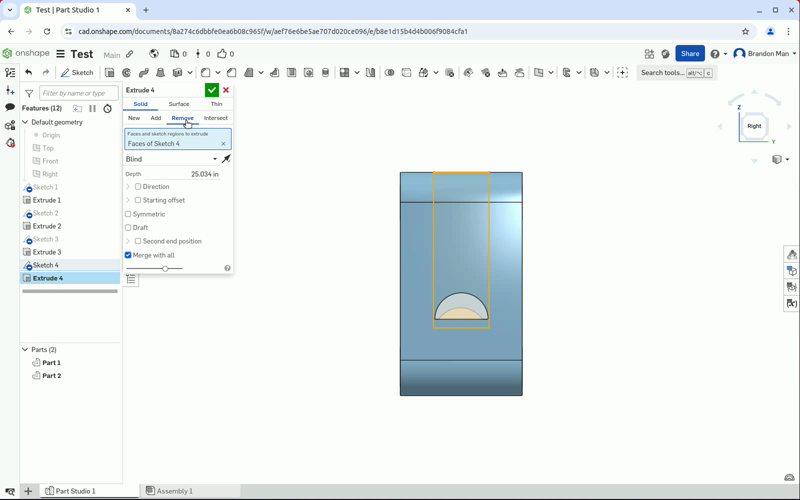
key(enter)
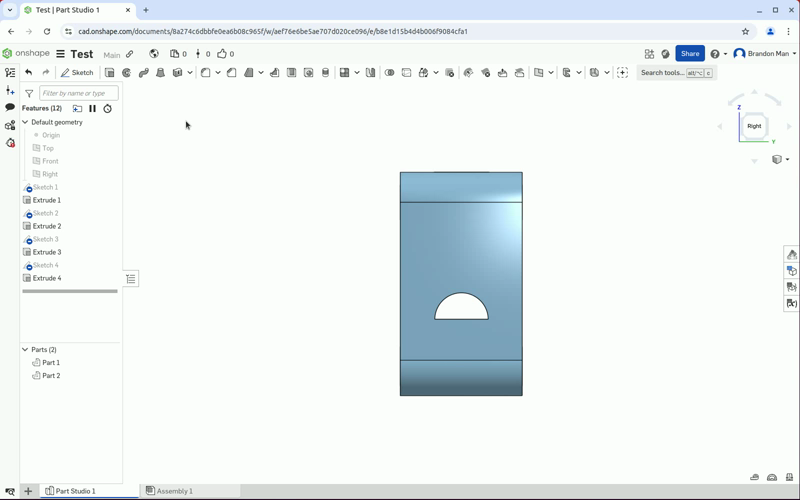
key(shift+h)
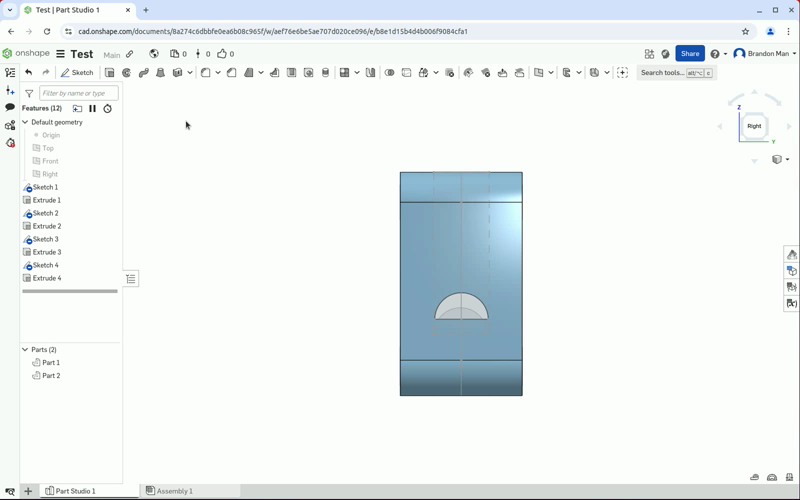
key(shift+h)
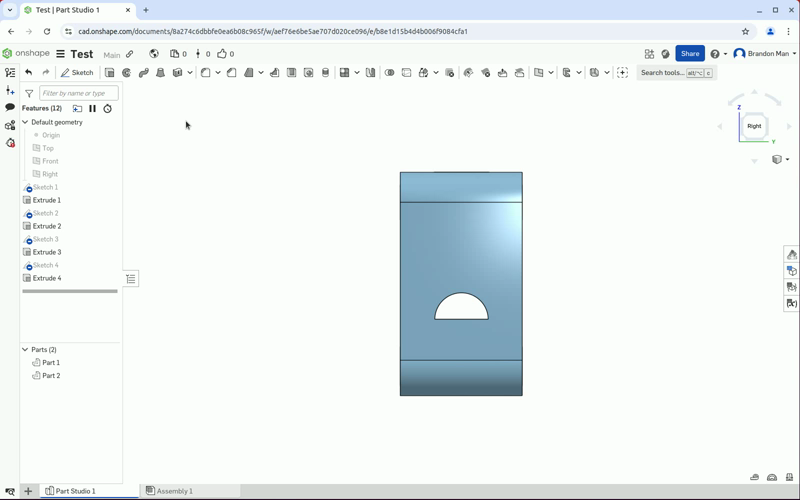
mouse_move(73, 189)
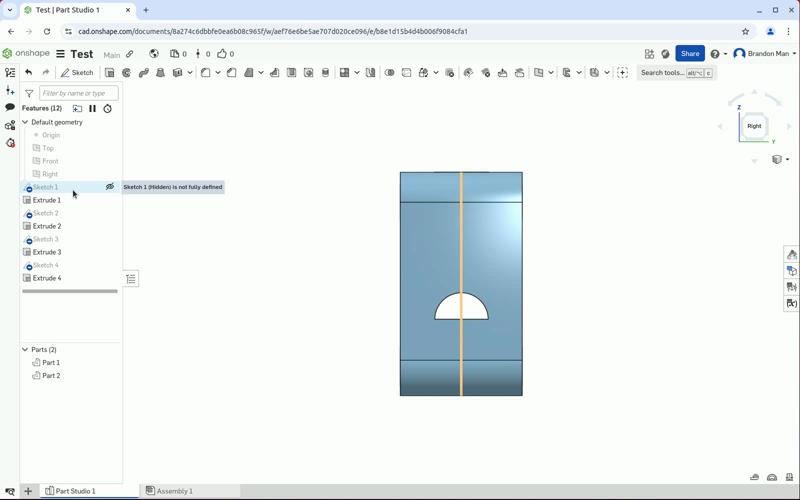
click(73, 189)
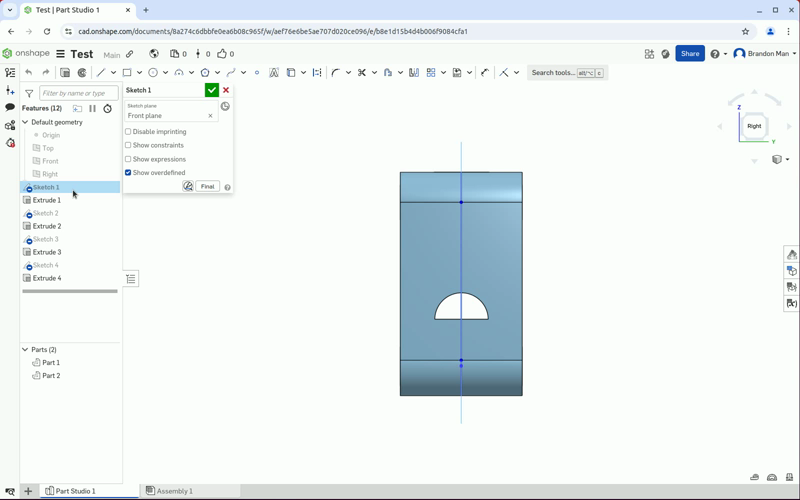
mouse_move(229, 92)
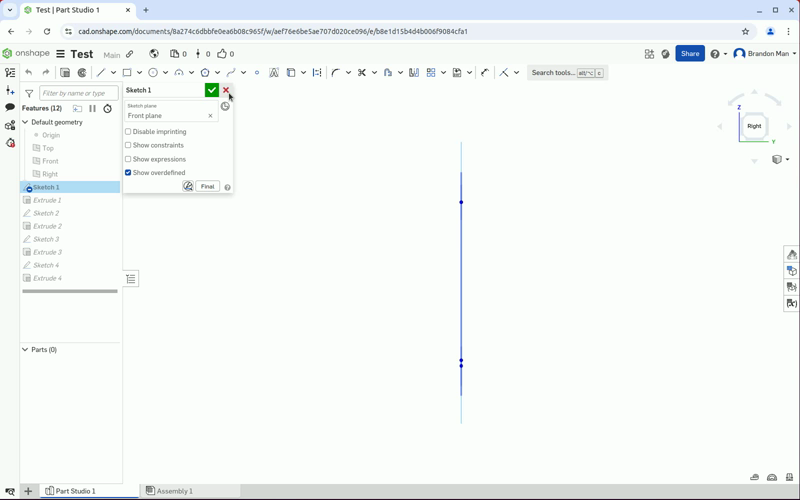
click(229, 92)
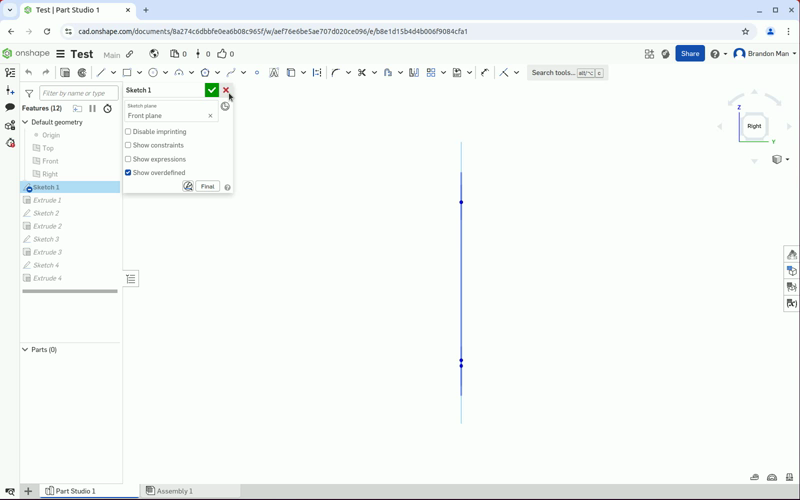
key(shift+s)
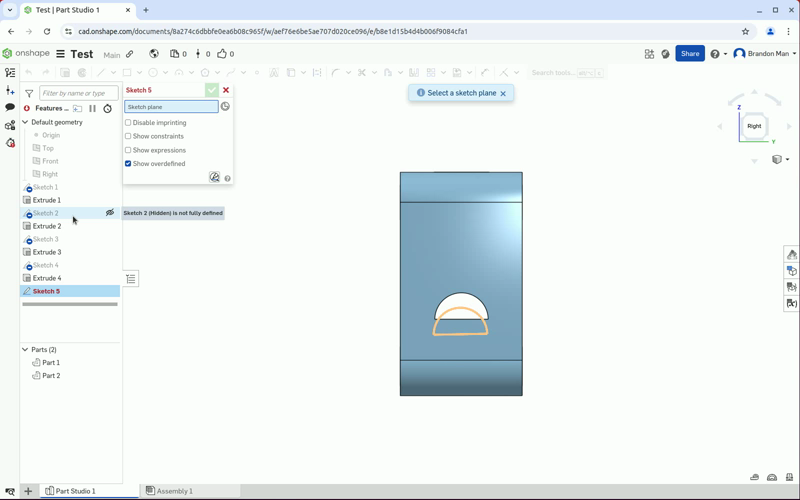
scroll(3)
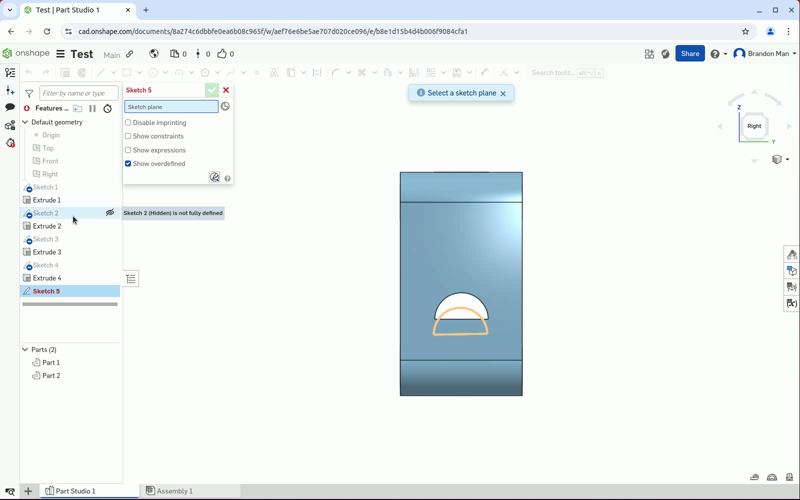
mouse_move(73, 176)
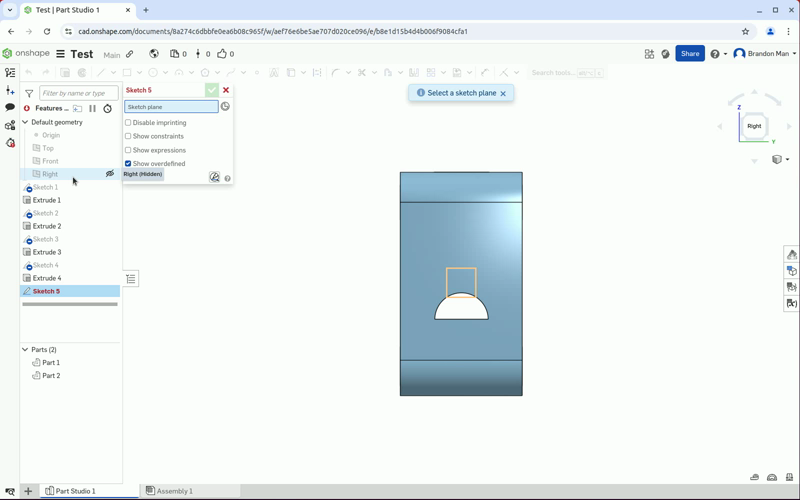
click(73, 176)
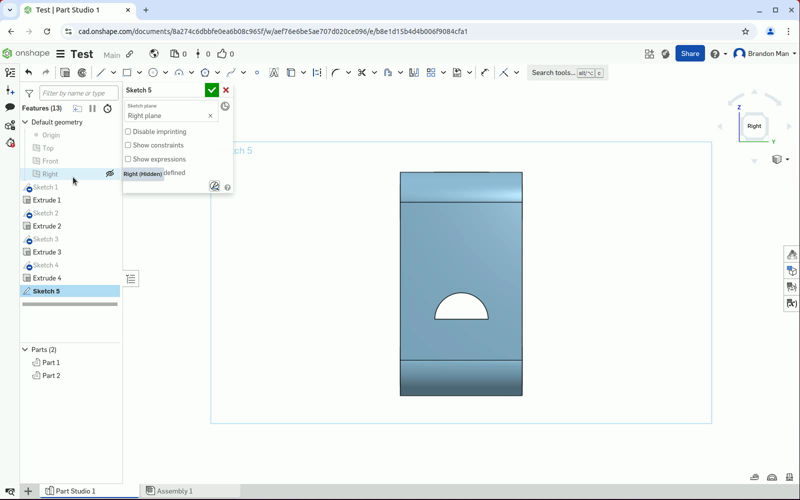
mouse_move(73, 352)
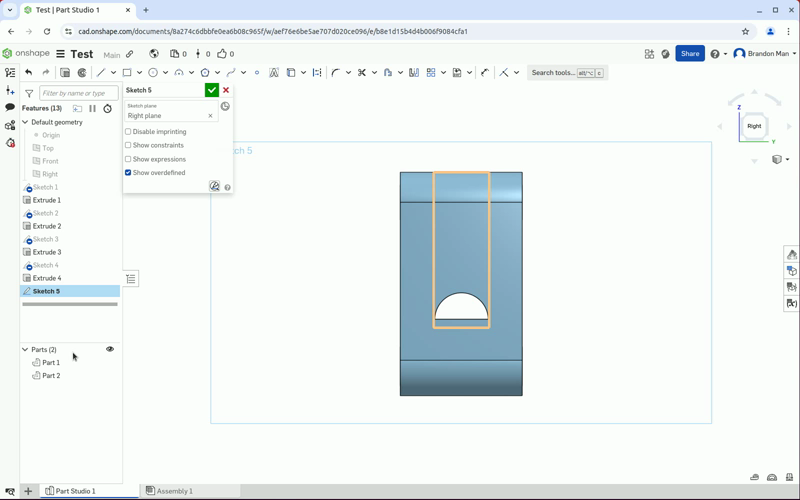
key(y)
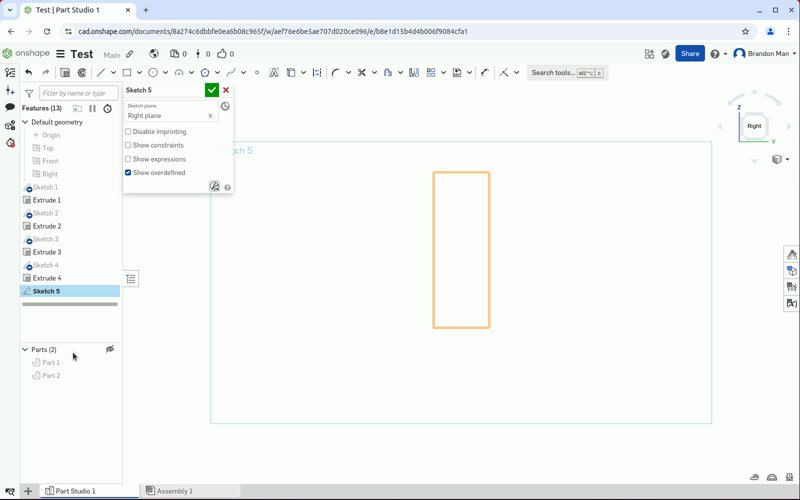
key(l)
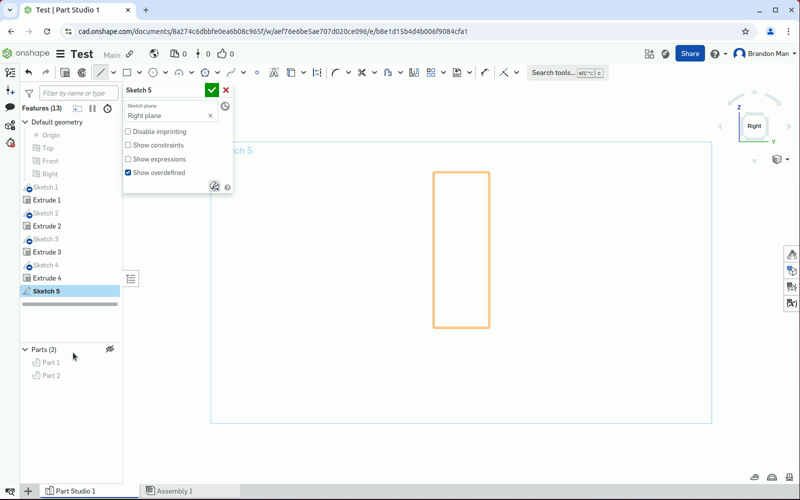
key_down(shift)
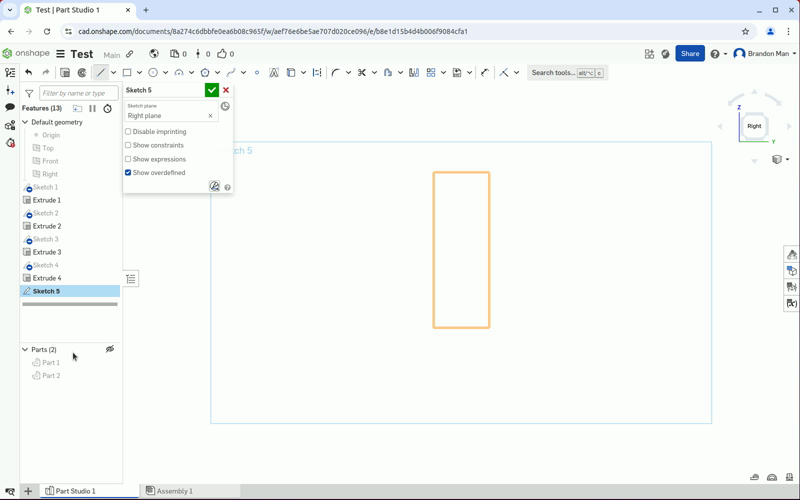
mouse_move(434, 327)
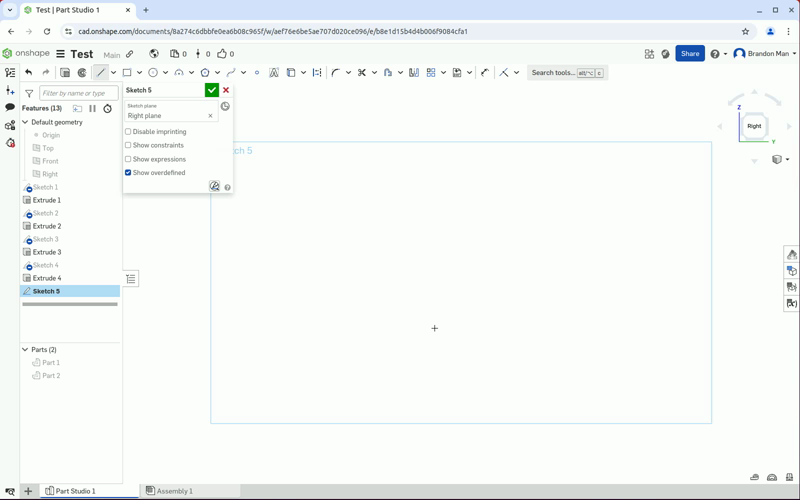
click(434, 327)
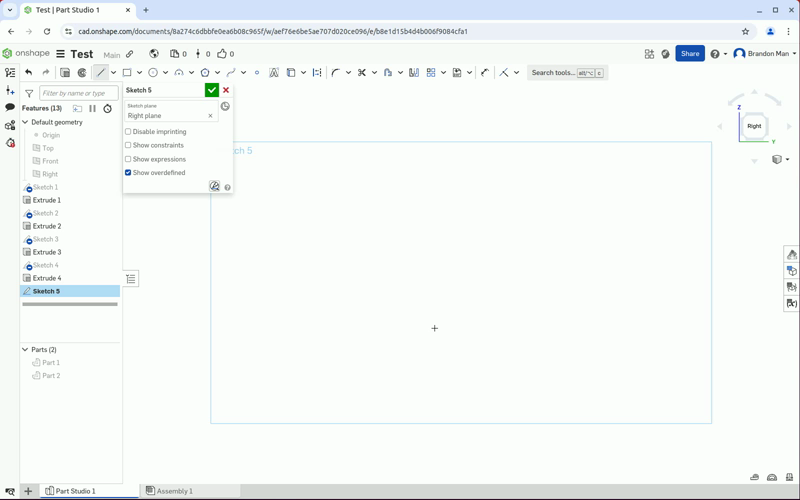
key_up(shift)
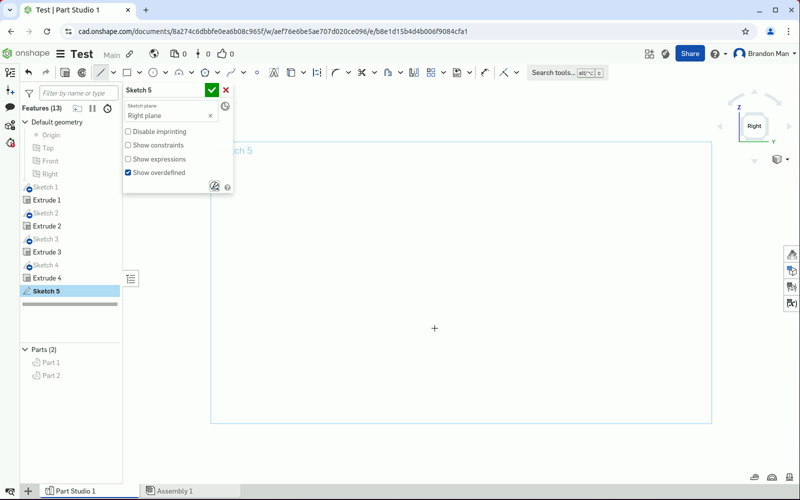
key_down(shift)
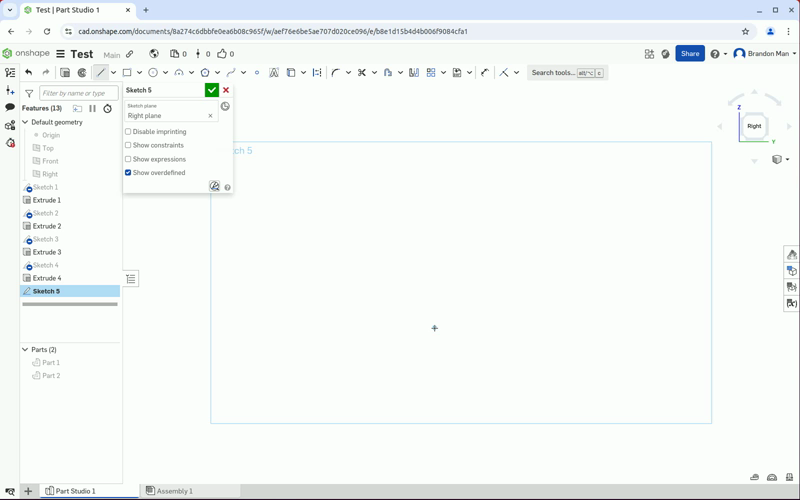
mouse_move(464, 327)
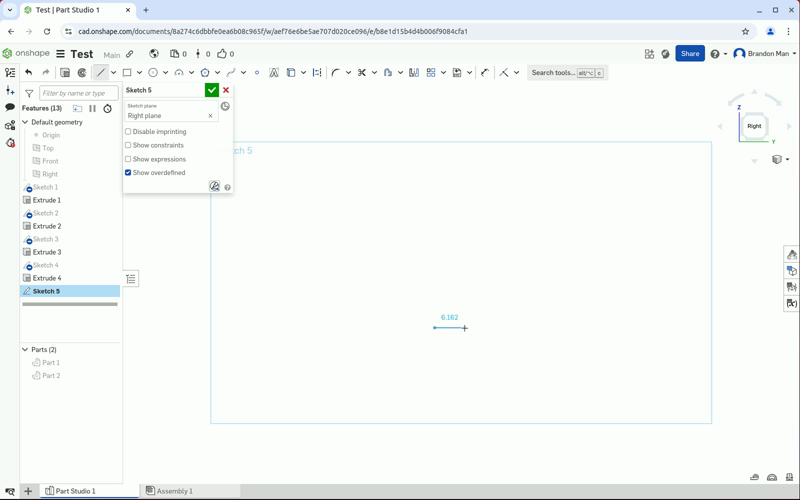
mouse_move(491, 327)
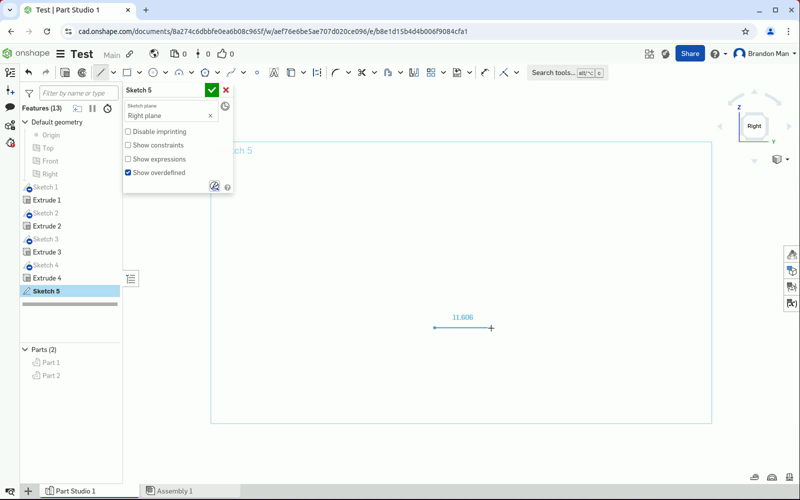
click(491, 327)
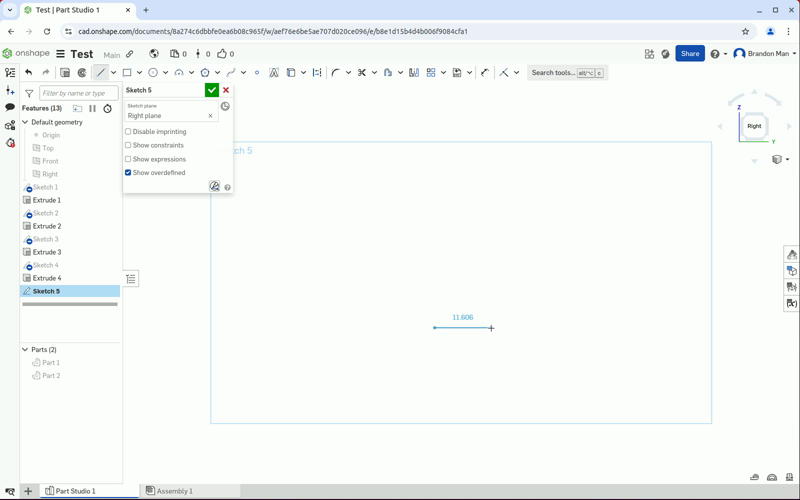
key_up(shift)
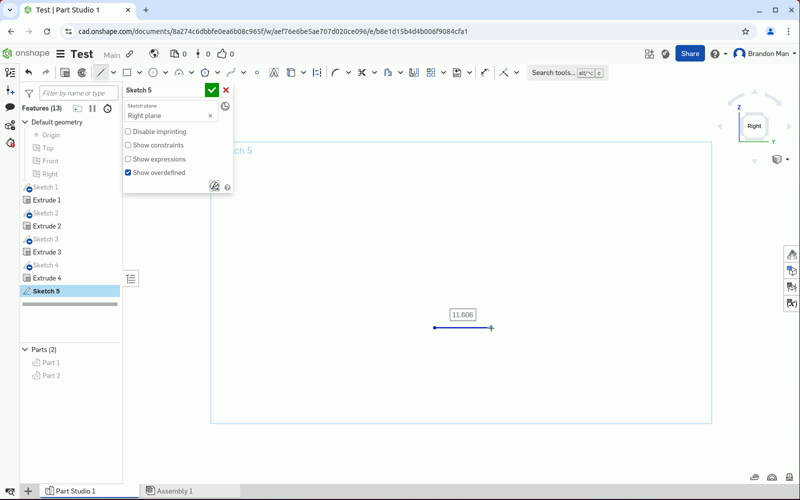
key_down(shift)
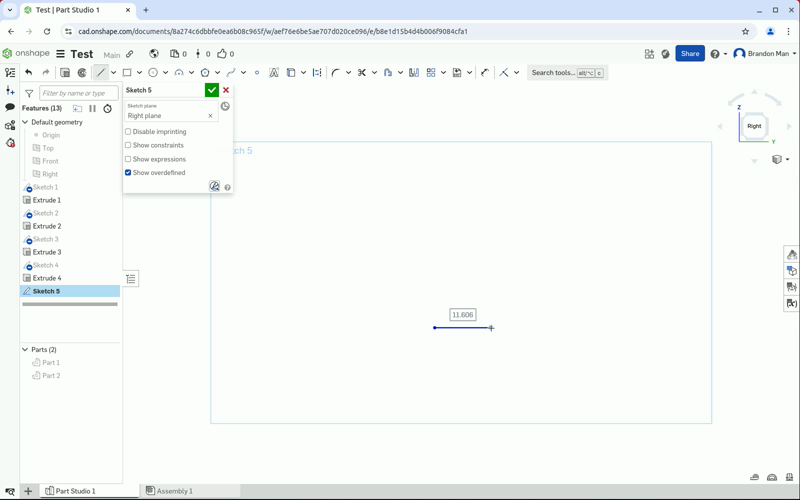
mouse_move(491, 170)
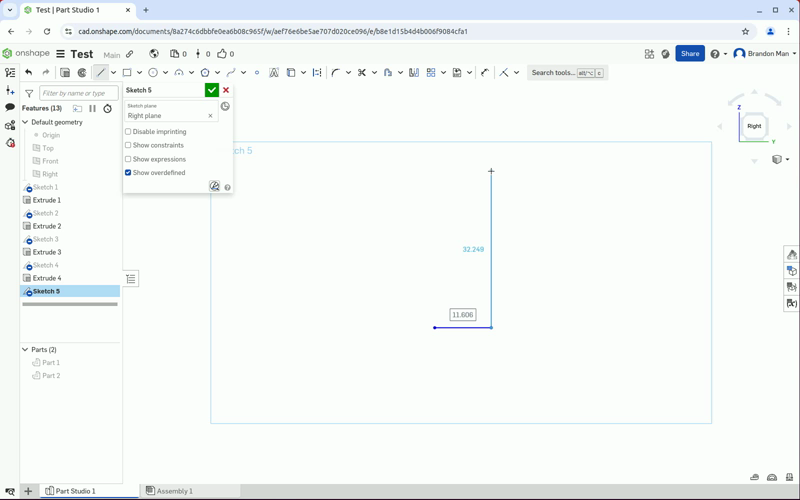
click(491, 170)
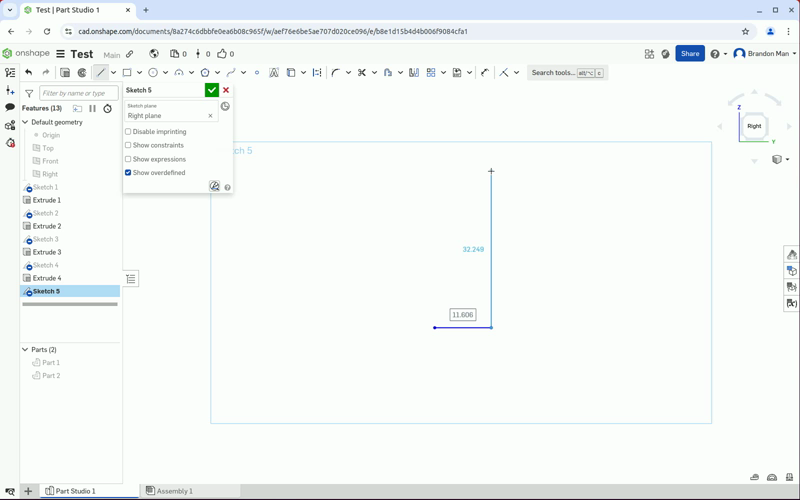
key_up(shift)
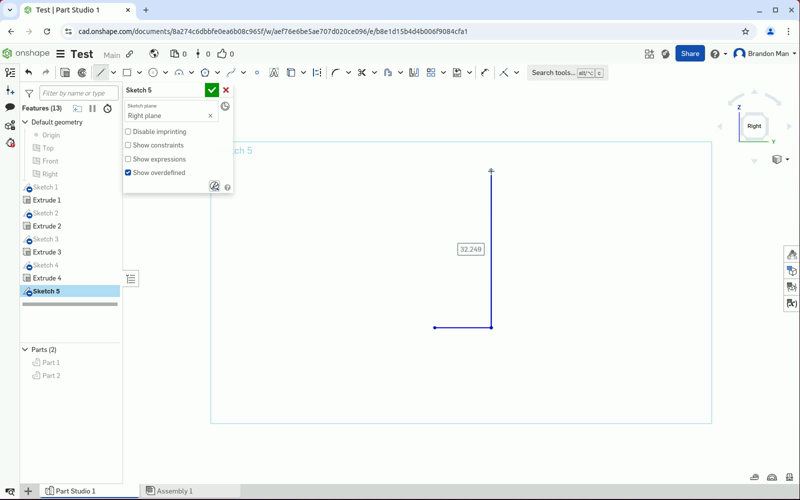
key_down(shift)
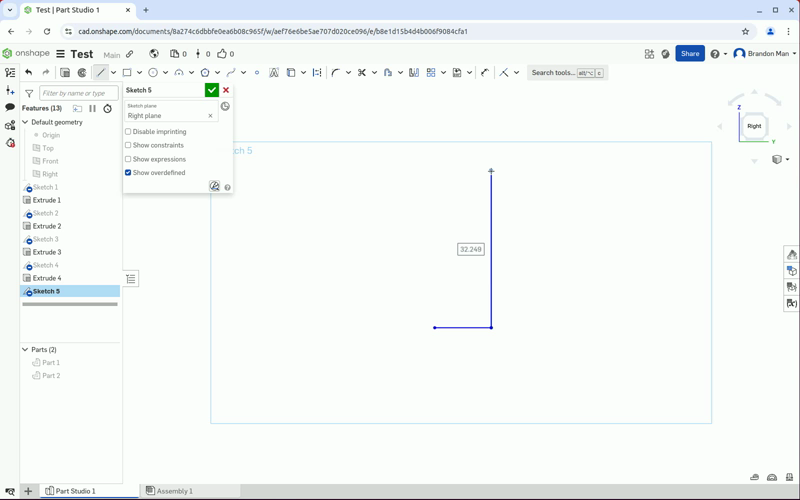
mouse_move(521, 170)
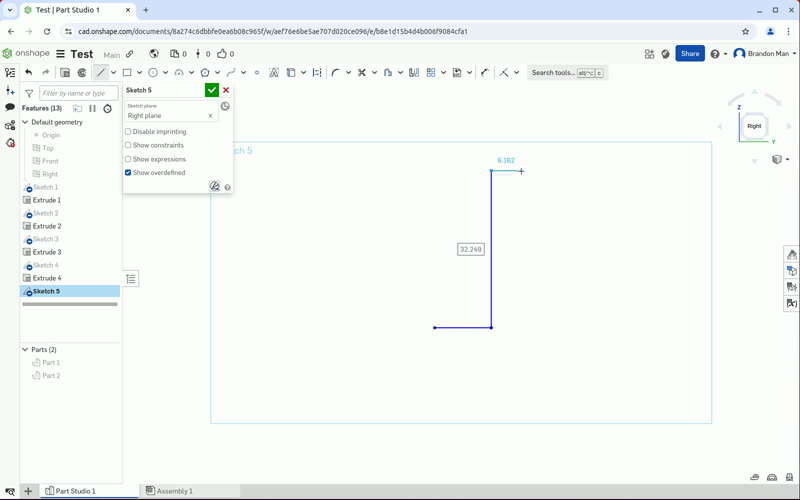
mouse_move(434, 170)
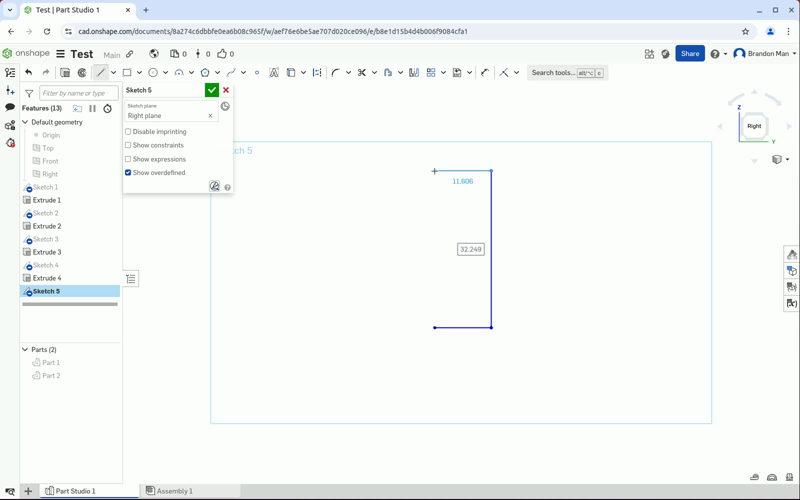
click(434, 170)
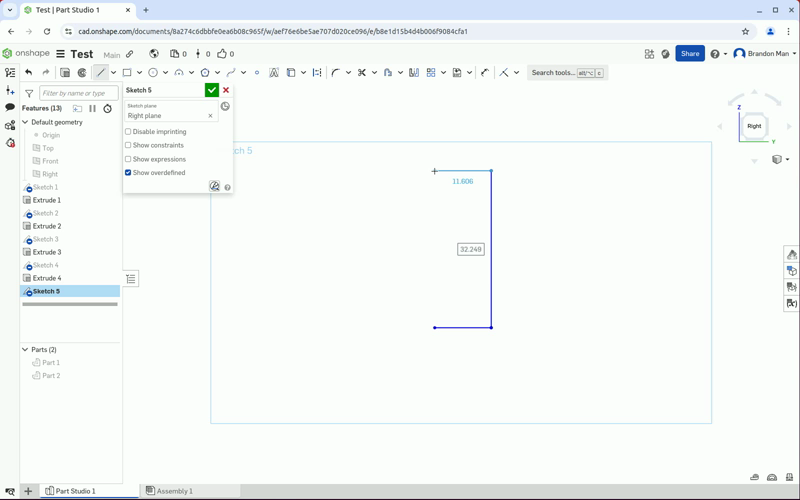
key_up(shift)
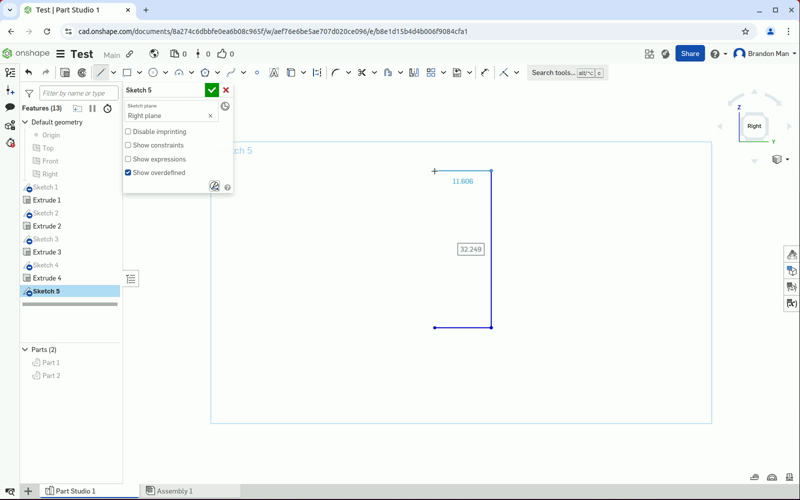
key_down(shift)
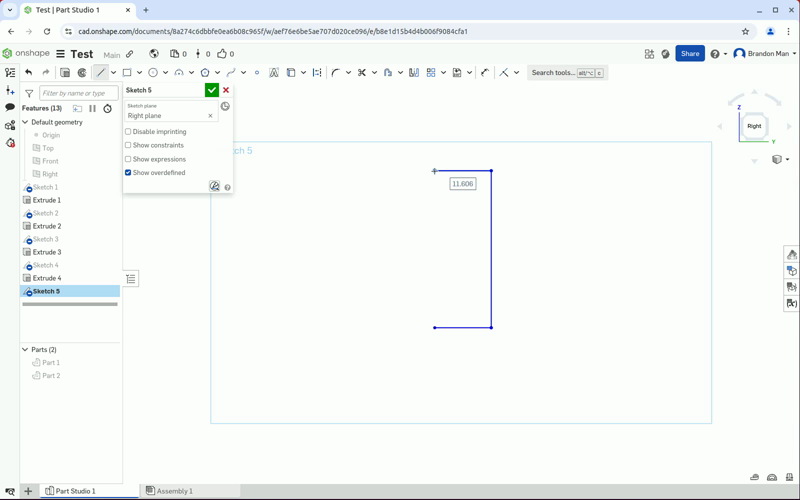
mouse_move(434, 327)
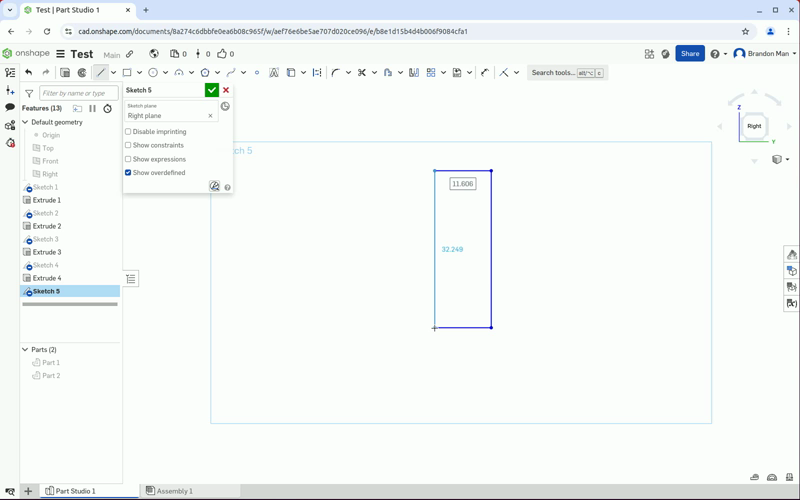
key_up(shift)
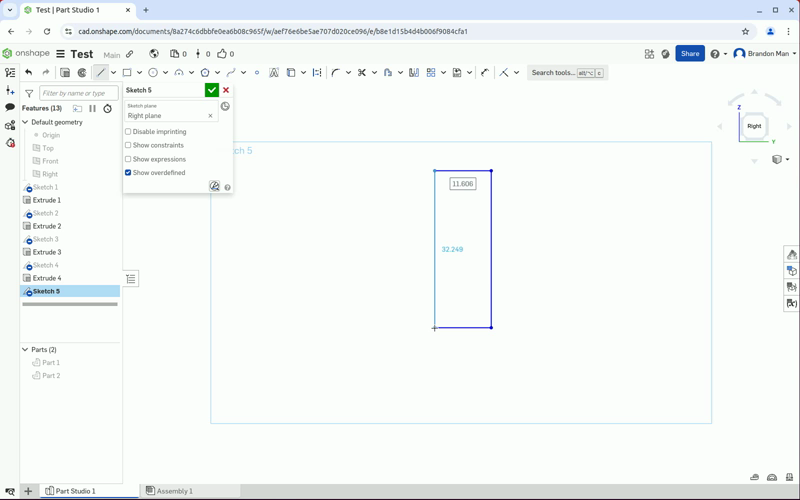
click(434, 327)
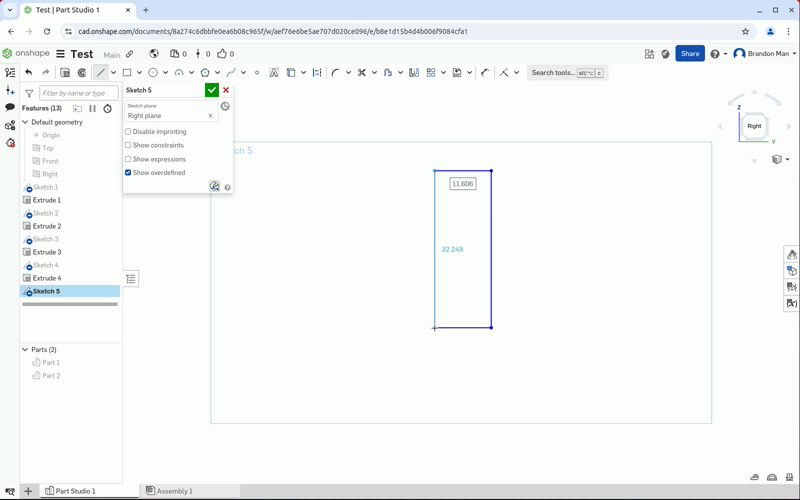
key(esc)
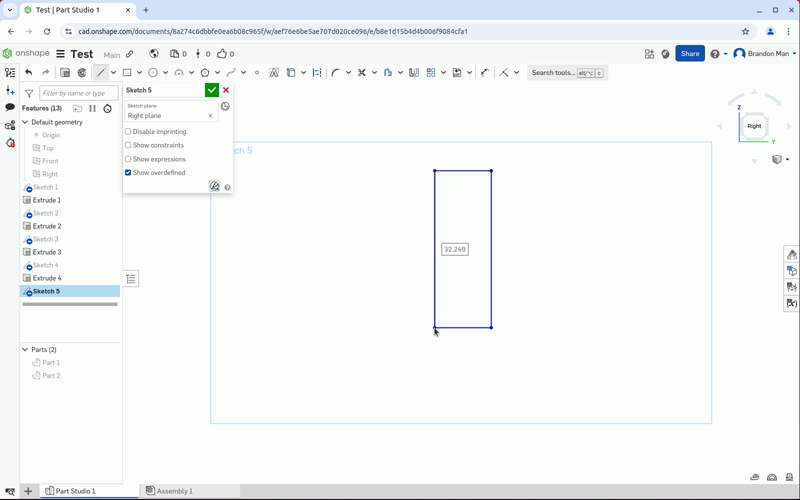
mouse_move(480, 314)
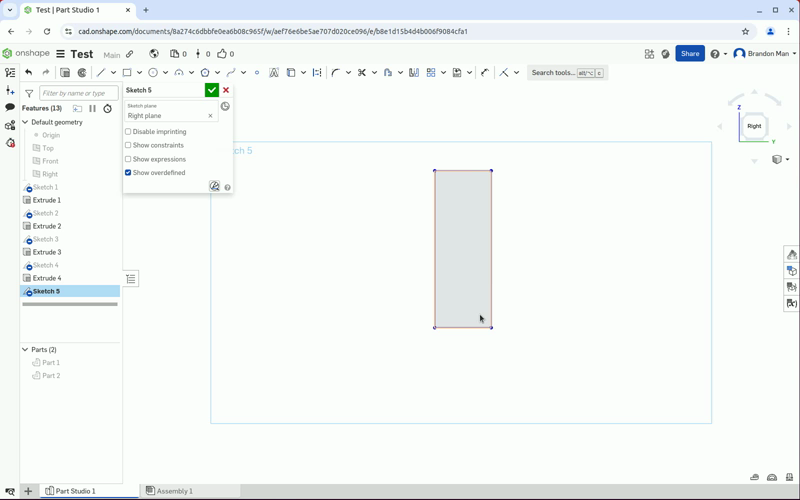
click(480, 314)
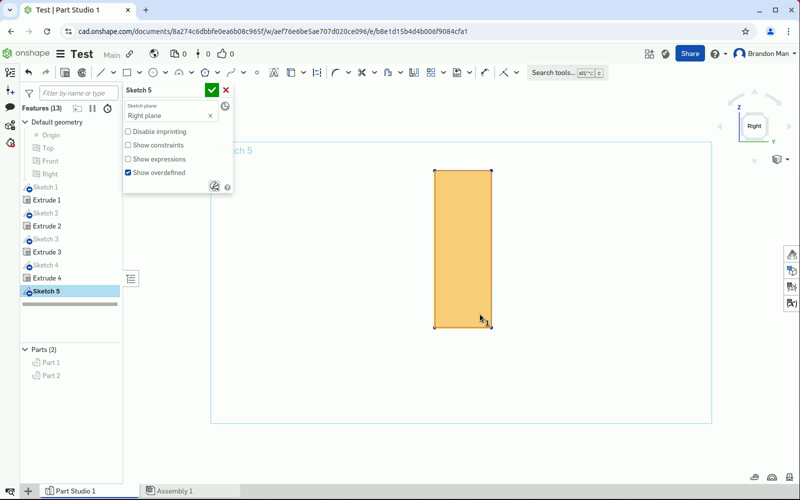
mouse_move(73, 352)
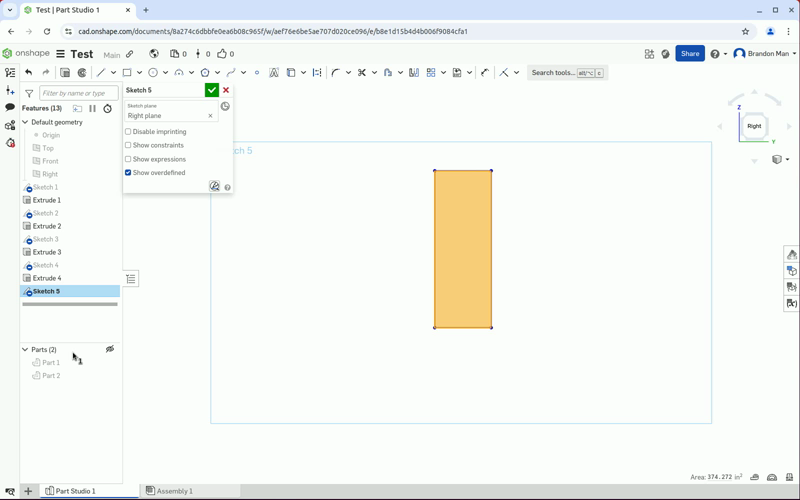
key(shift+y)
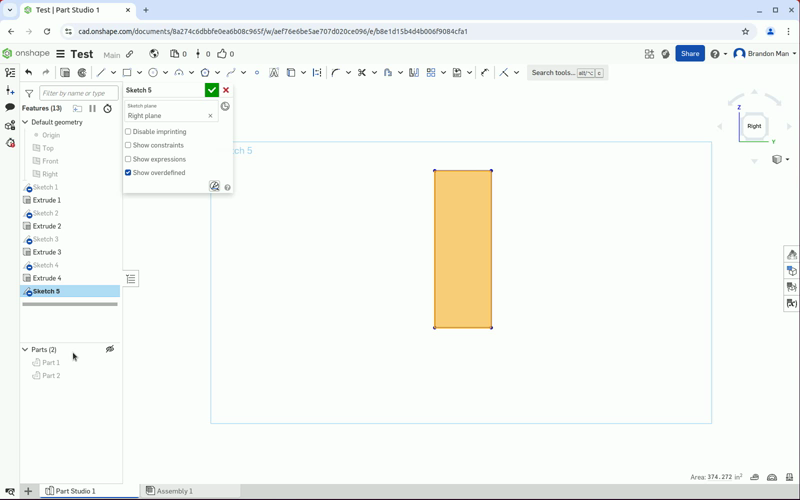
key(shift+e)
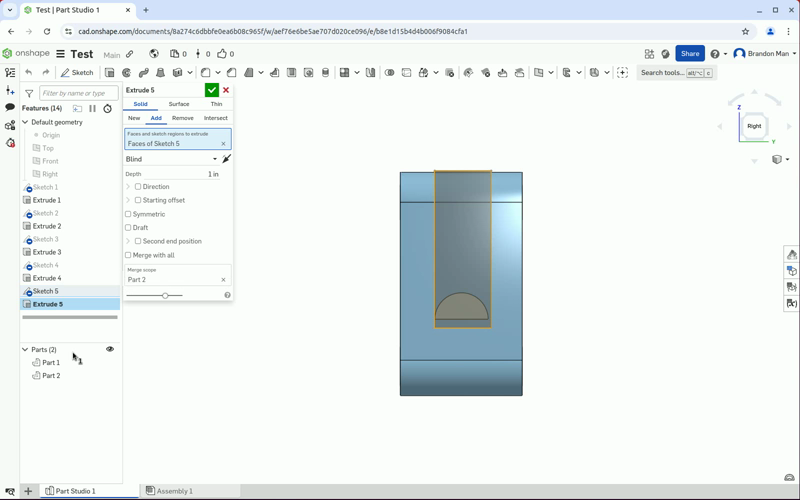
mouse_move(143, 106)
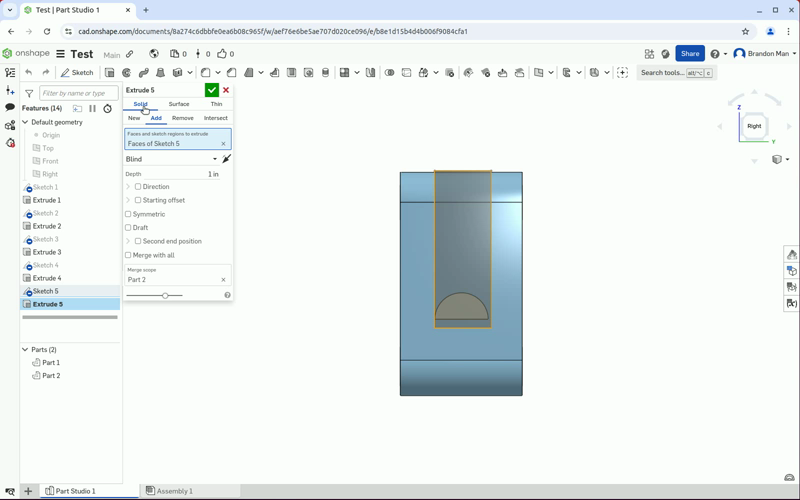
click(143, 106)
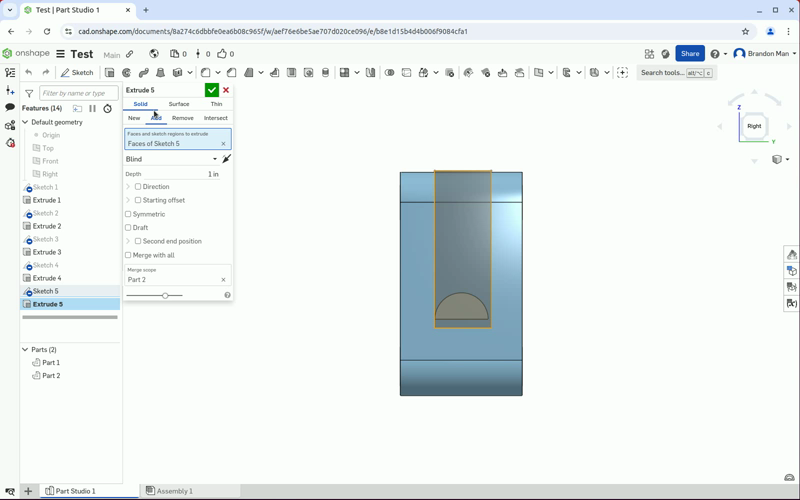
mouse_move(186, 120)
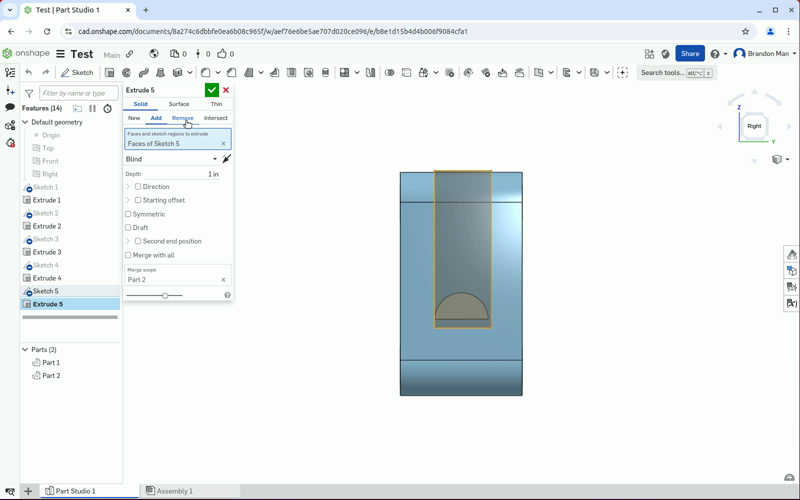
click(186, 120)
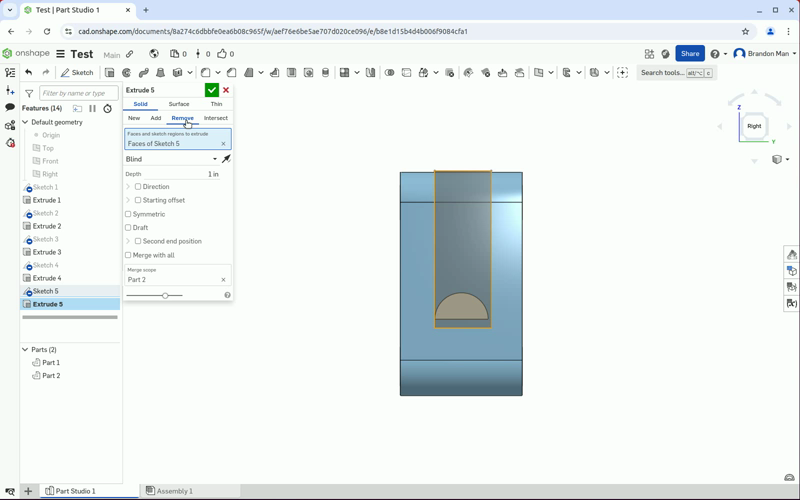
key(tab, 4)
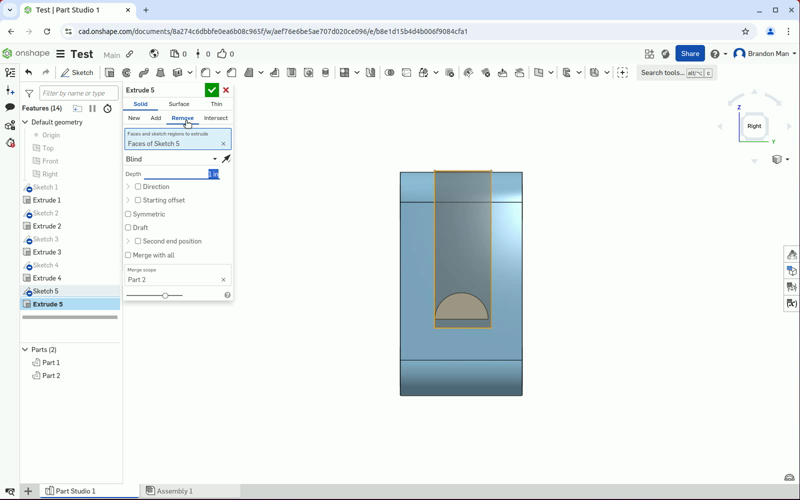
text(-25.034)
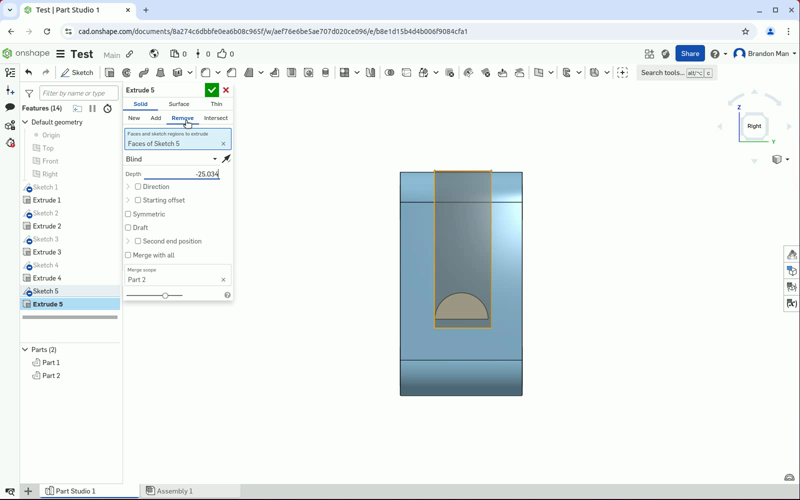
key(tab, 6)
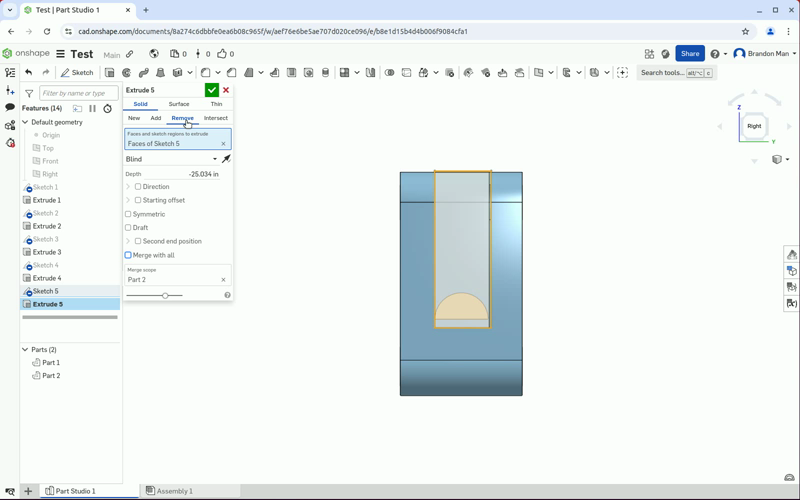
key(space)
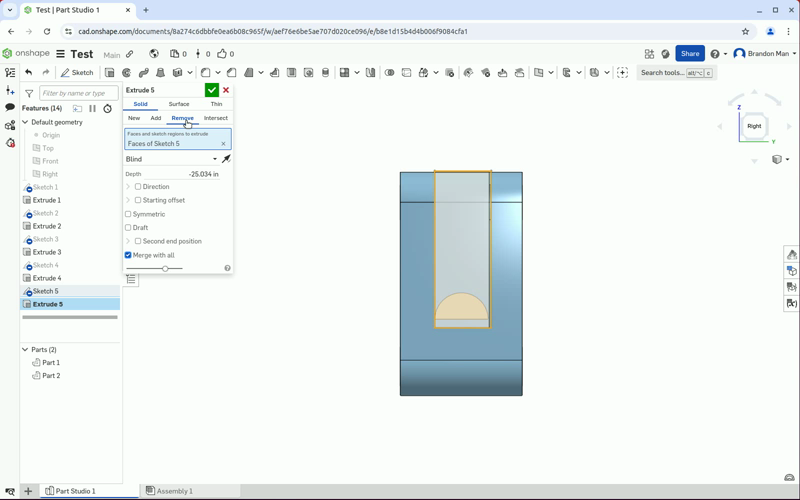
key(enter)
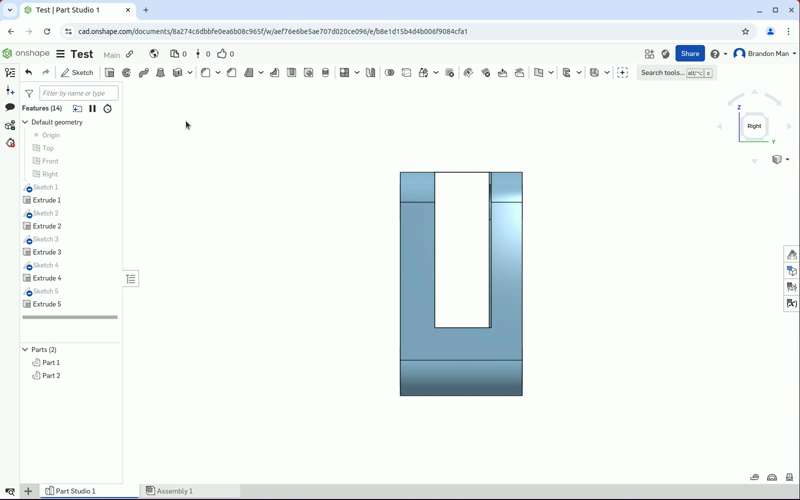
key(shift+h)
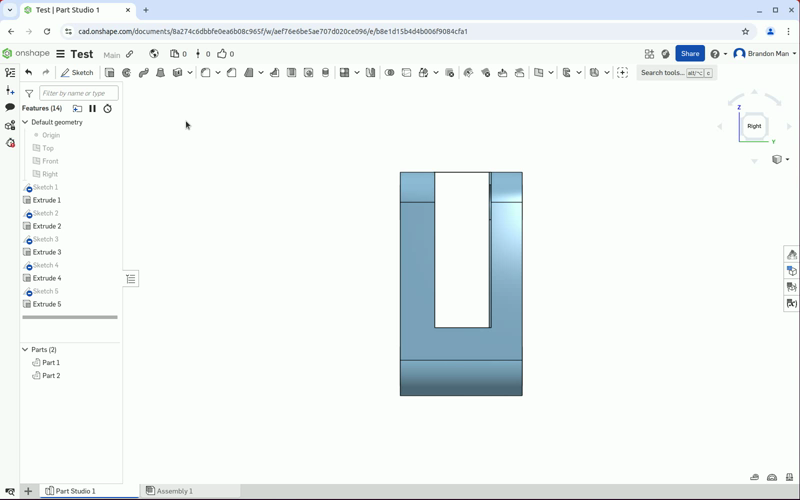
key(shift+h)
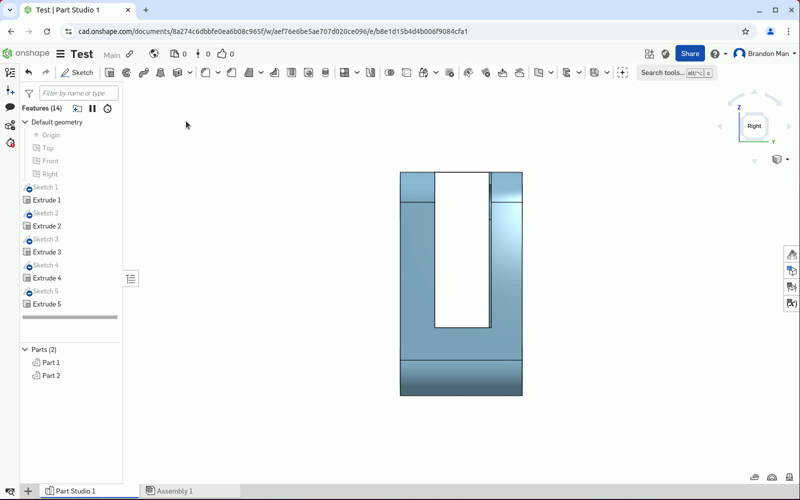
mouse_move(73, 189)
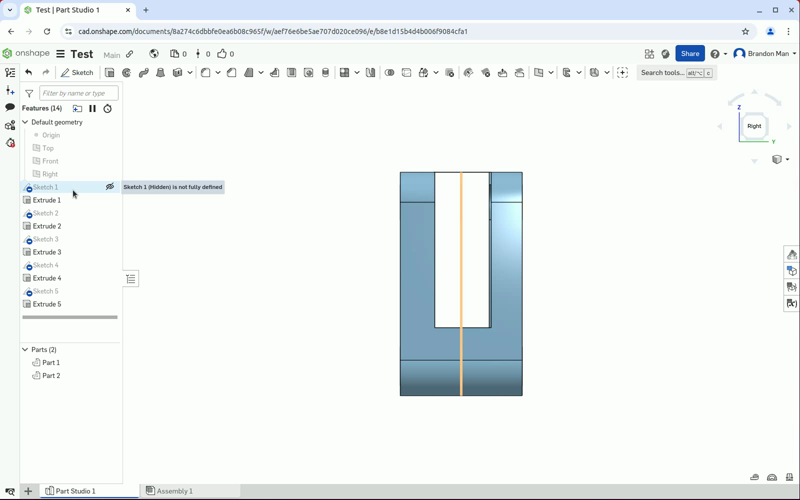
click(73, 189)
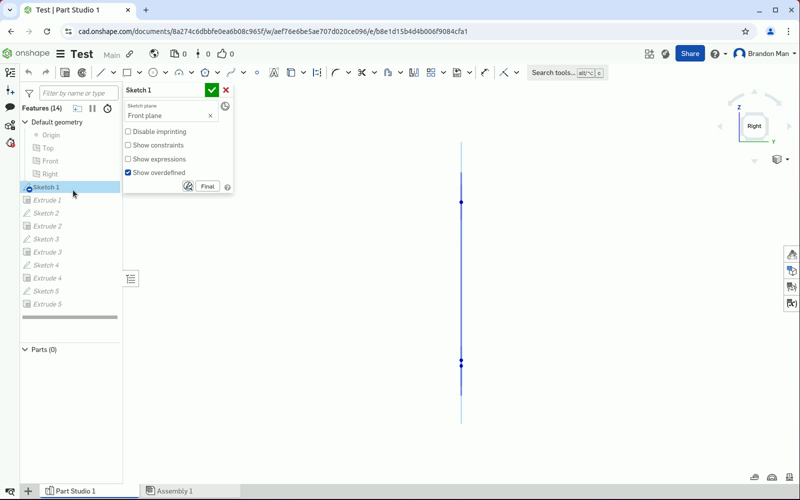
mouse_move(229, 92)
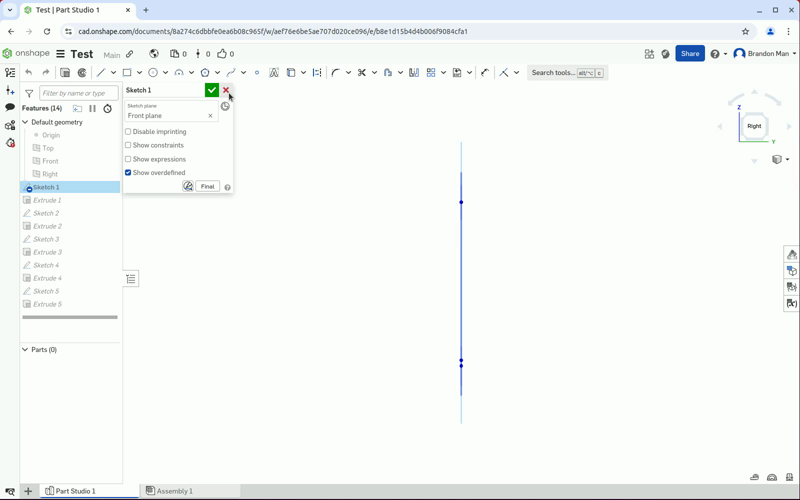
click(229, 92)
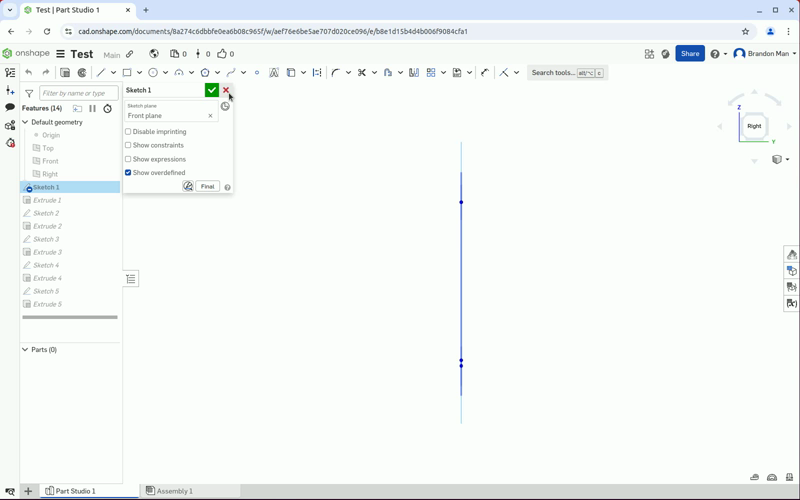
key(shift+s)
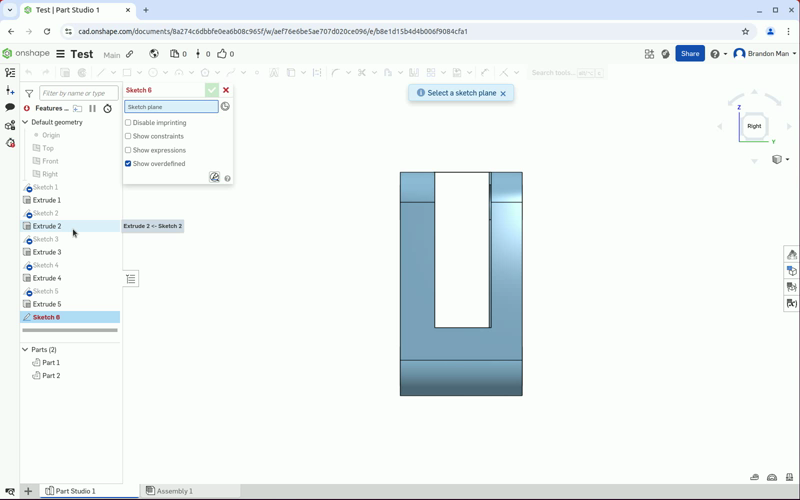
scroll(3)
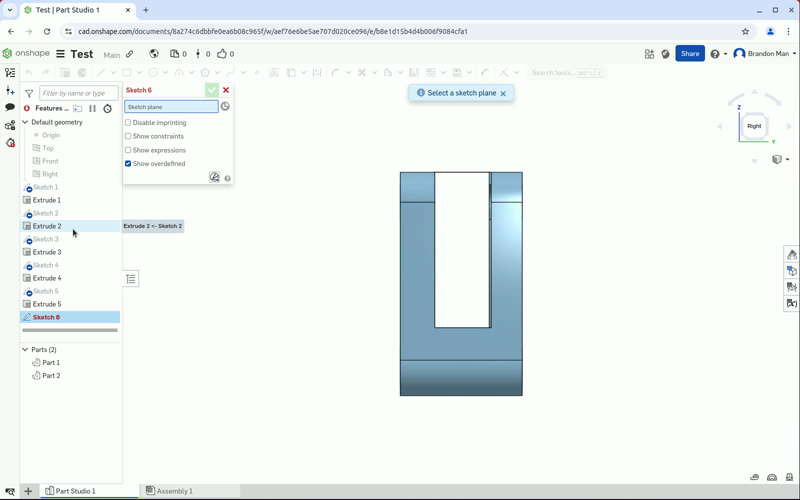
mouse_move(73, 176)
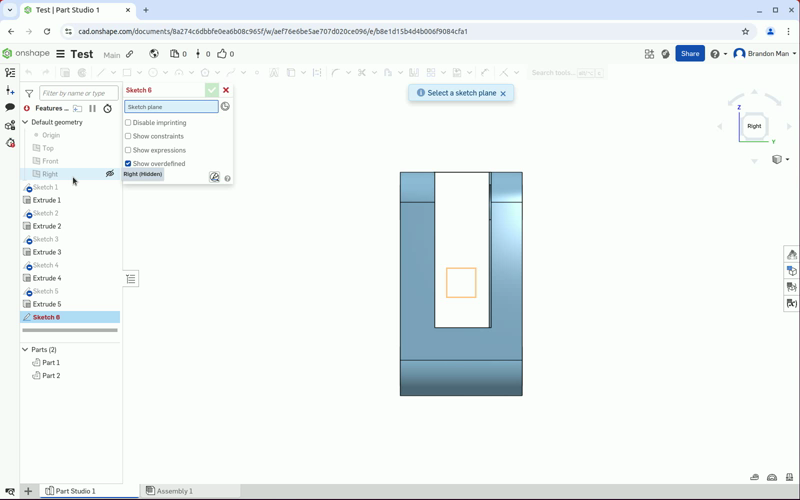
click(73, 176)
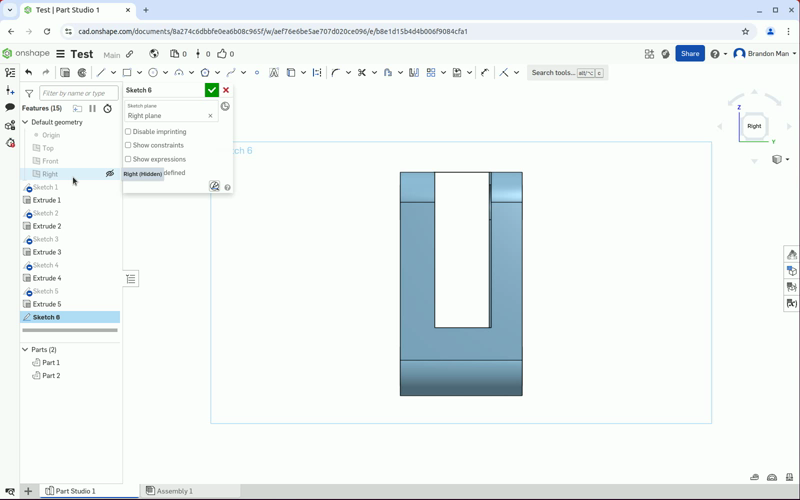
mouse_move(73, 352)
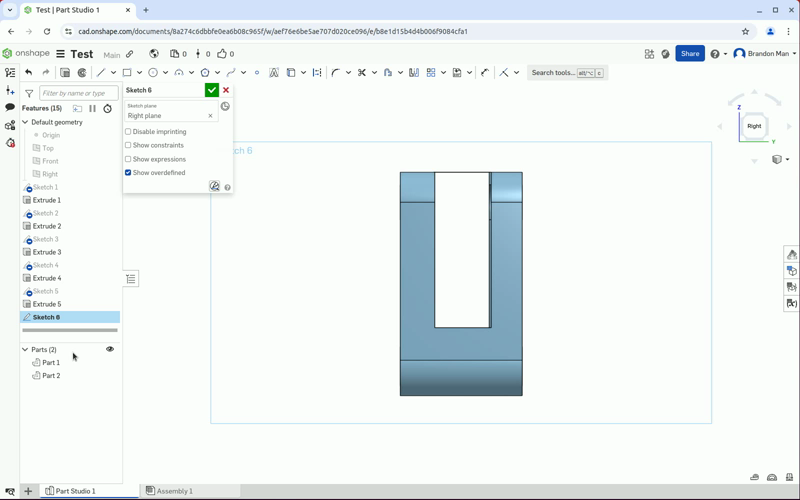
key(y)
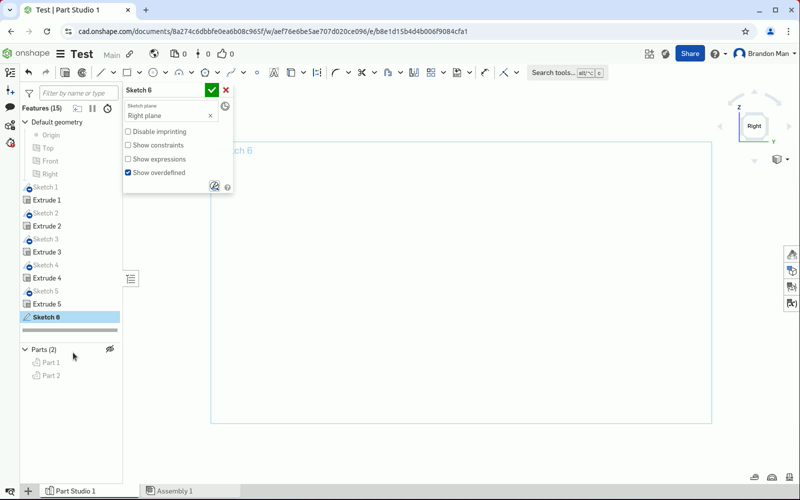
key(l)
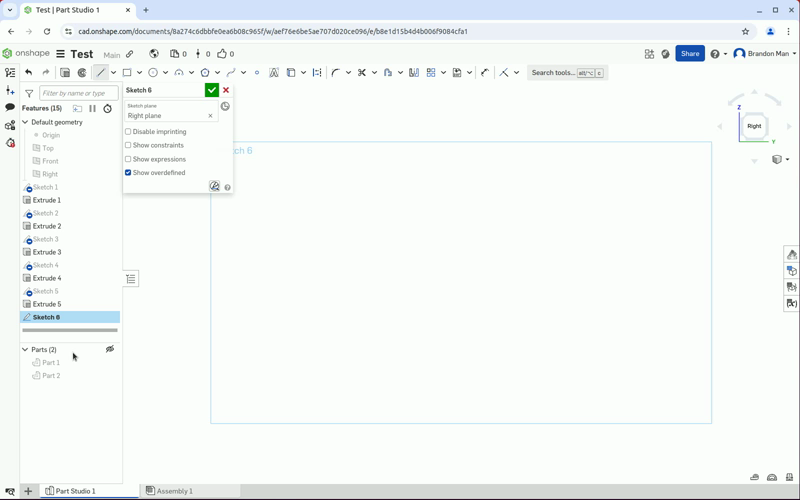
key_down(shift)
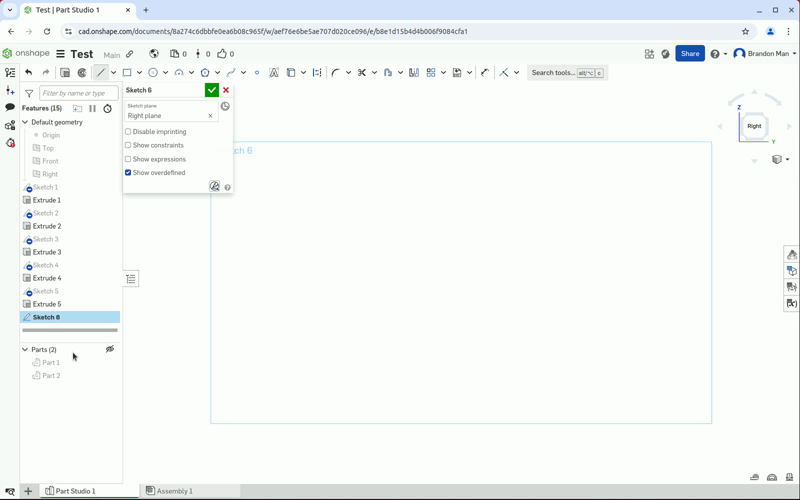
mouse_move(434, 330)
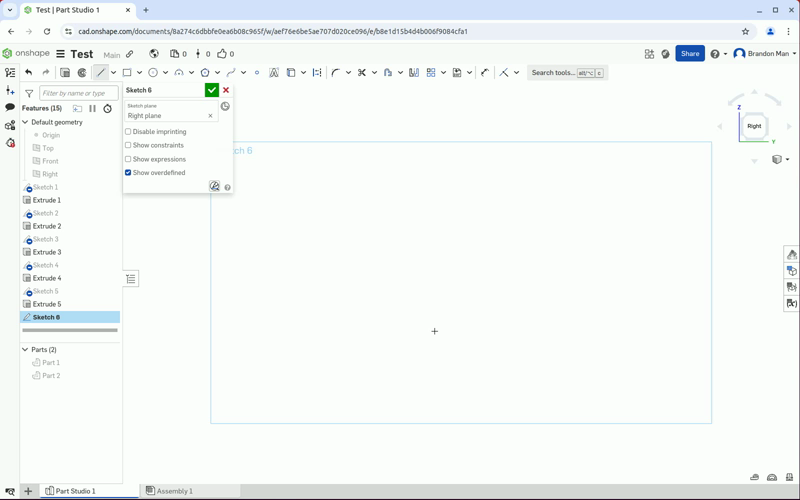
click(434, 330)
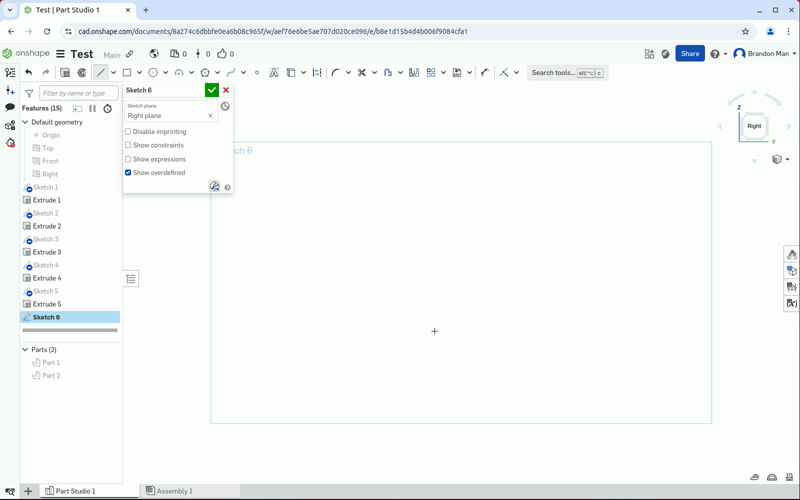
key_up(shift)
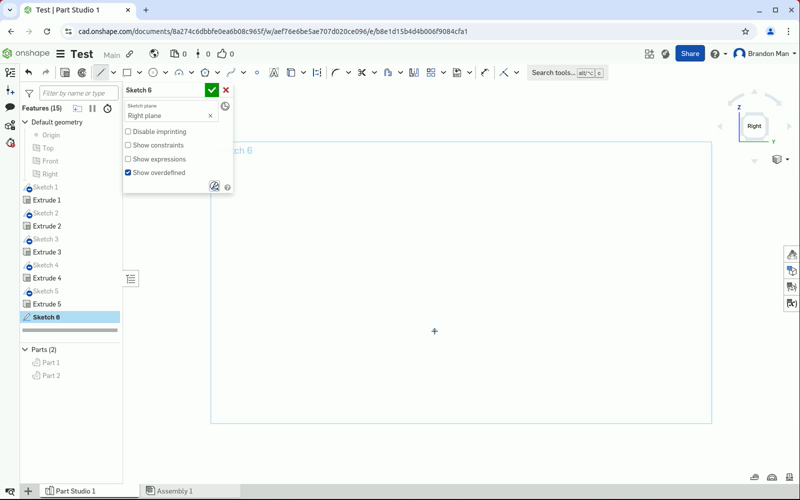
key_down(shift)
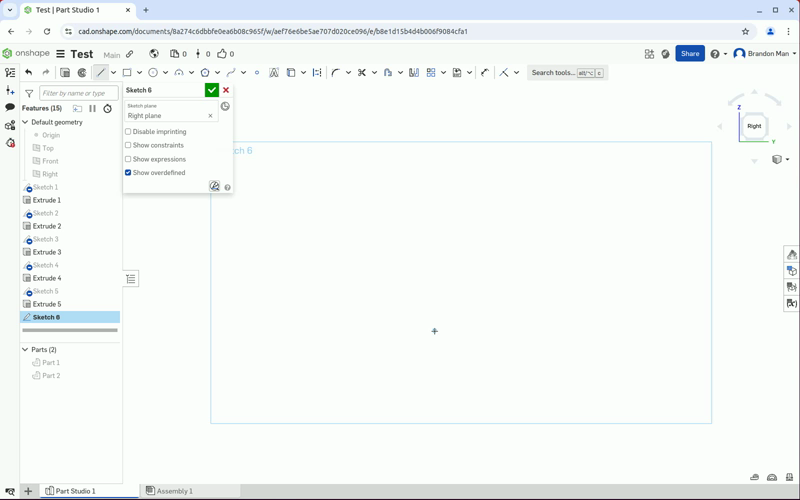
mouse_move(464, 330)
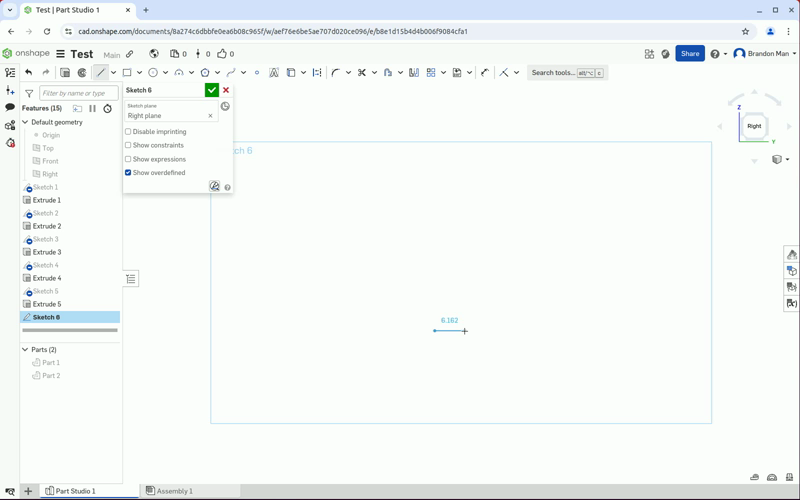
mouse_move(491, 330)
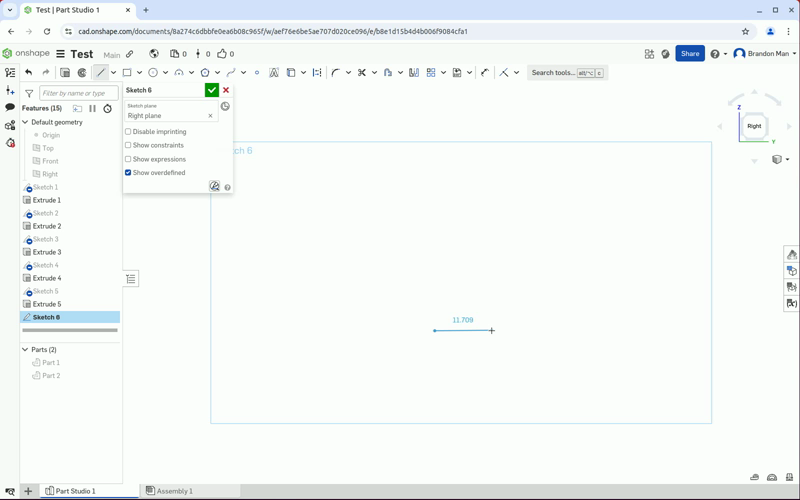
click(491, 330)
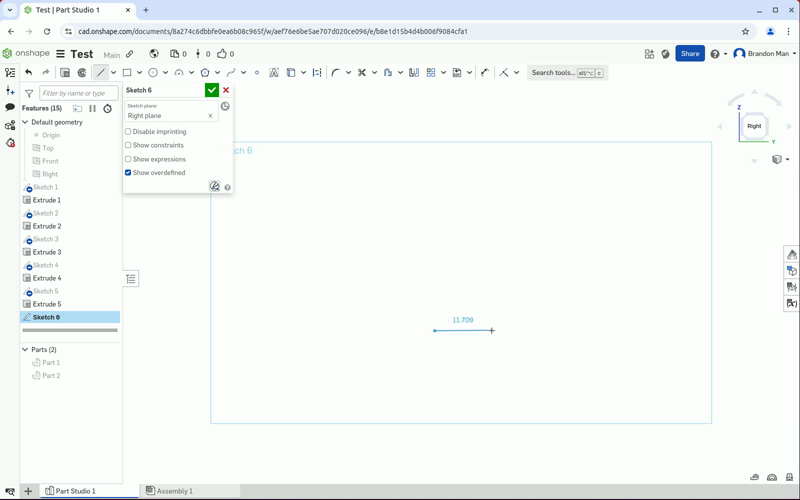
key_up(shift)
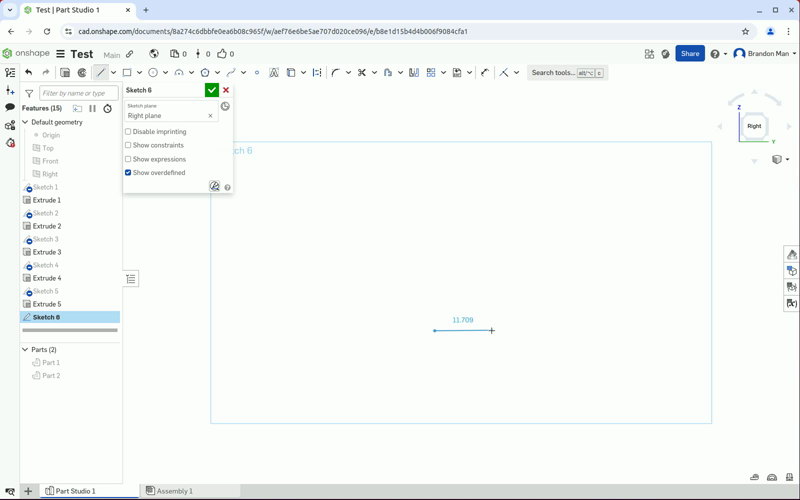
key(esc)
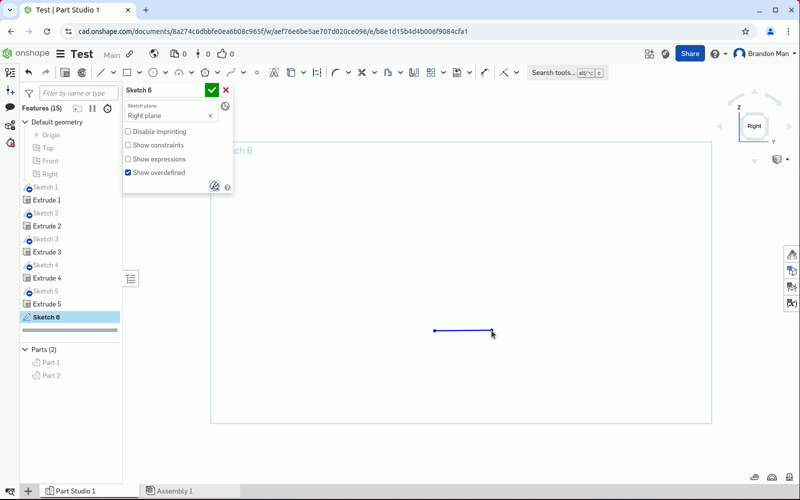
key(a)
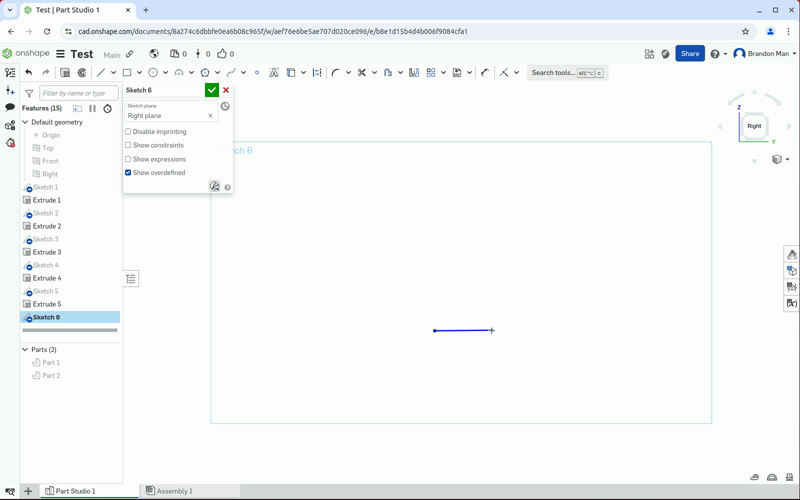
mouse_move(491, 330)
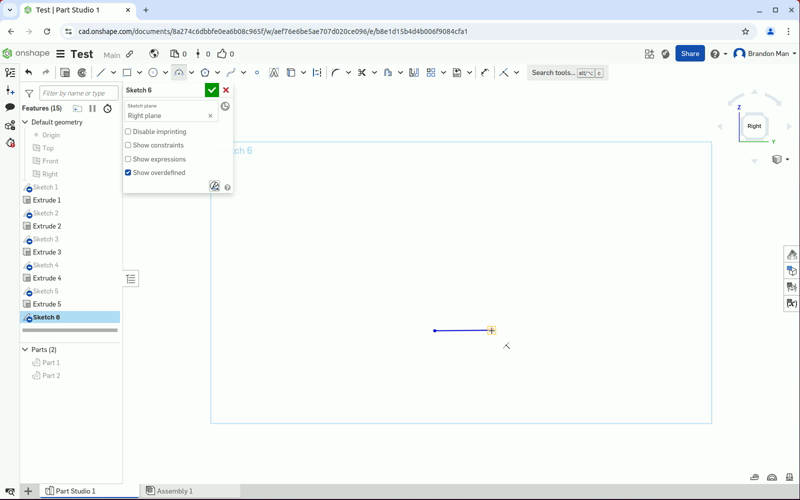
click(491, 330)
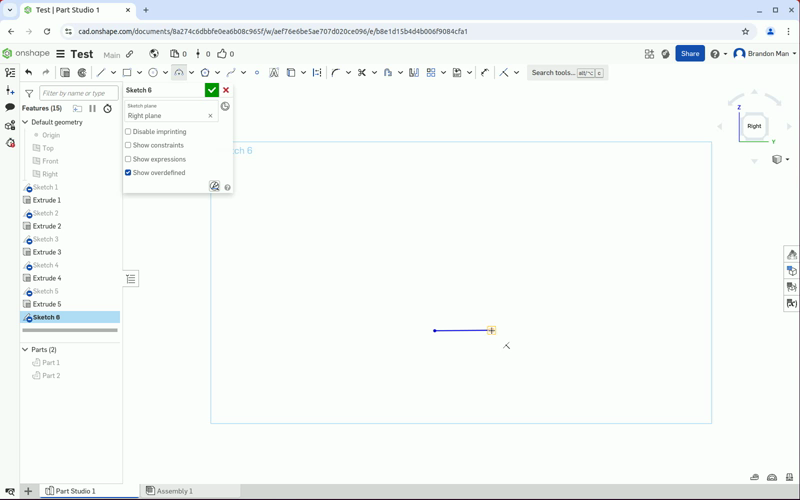
mouse_move(434, 330)
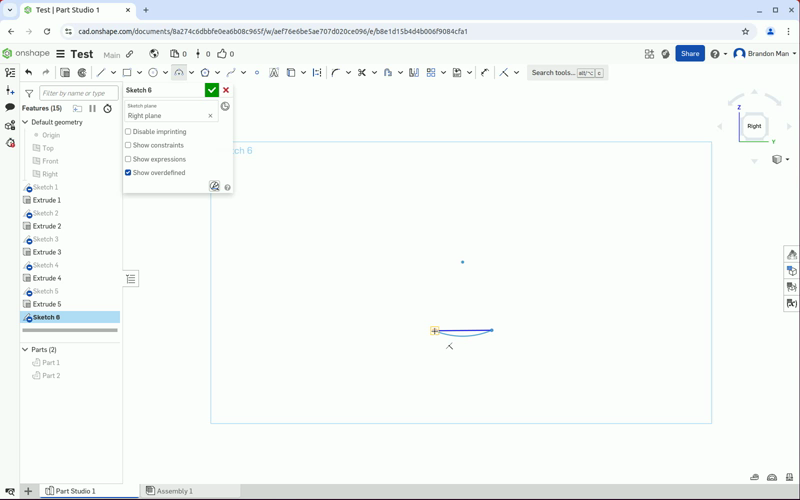
click(434, 330)
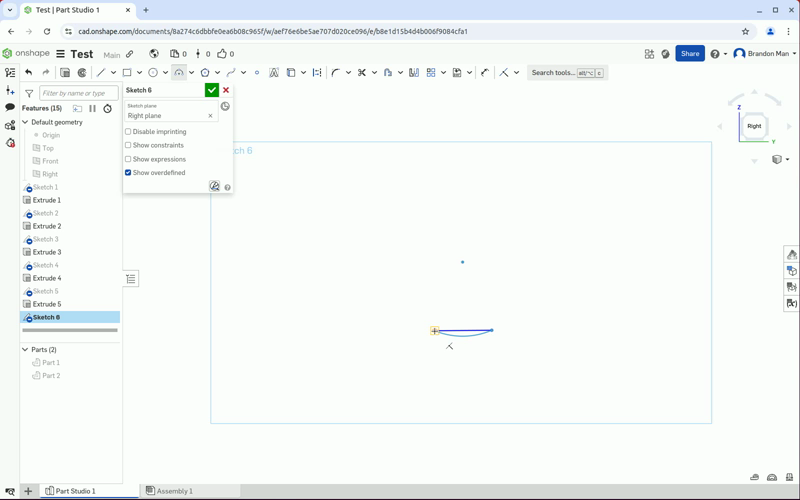
key_down(shift)
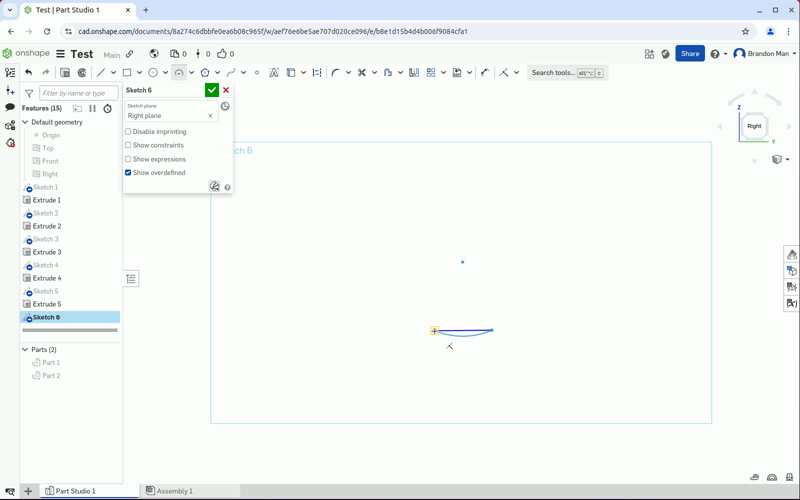
mouse_move(463, 306)
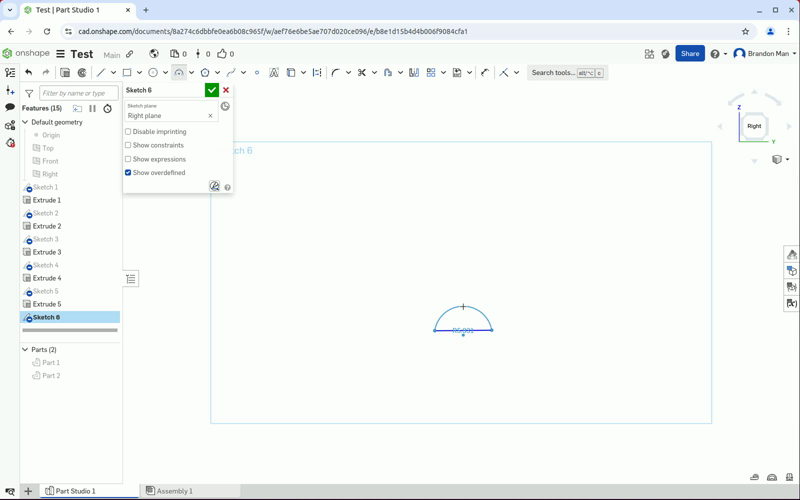
click(463, 306)
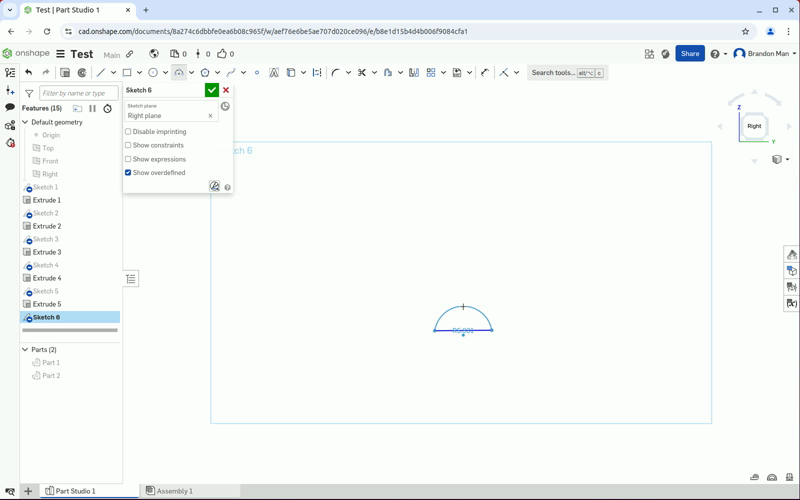
key_up(shift)
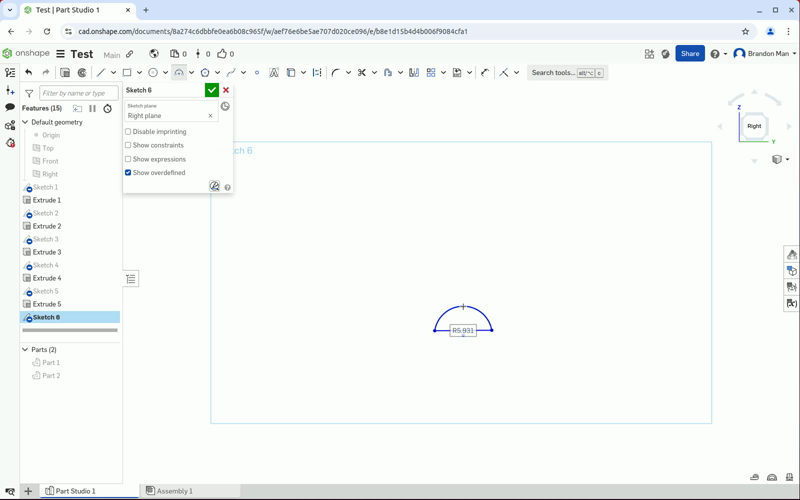
key(esc)
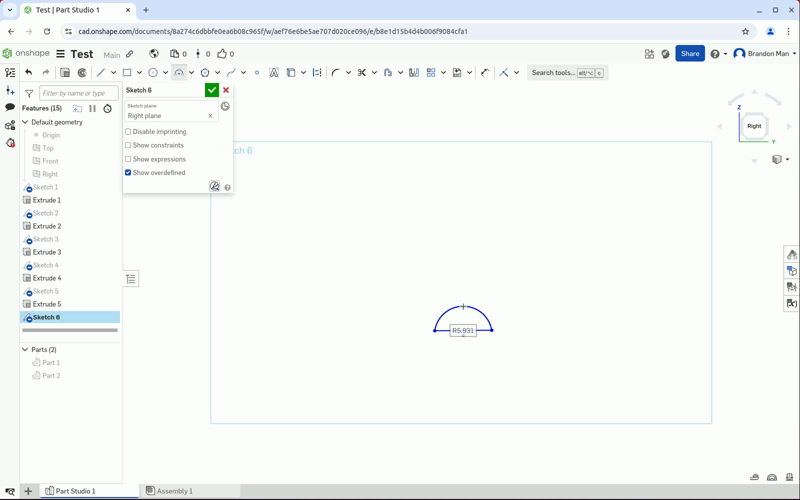
mouse_move(482, 325)
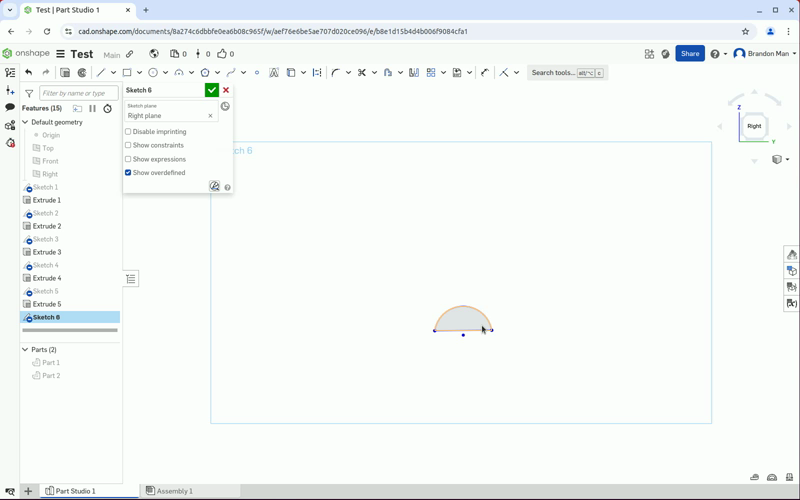
scroll(6)
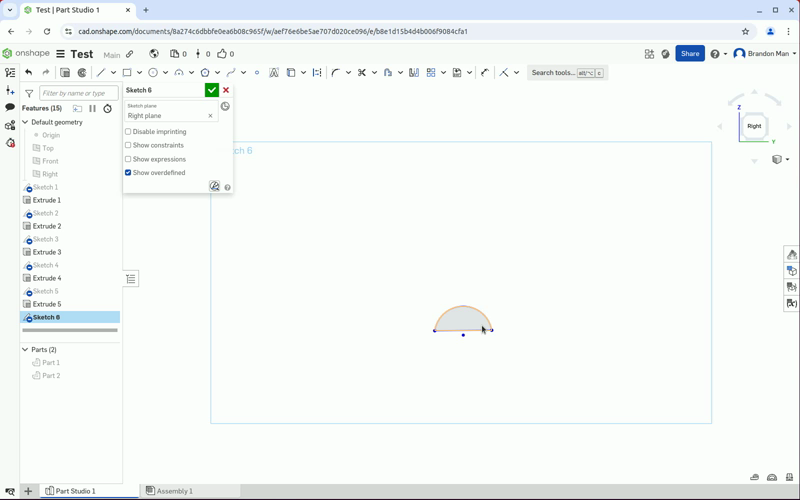
scroll(6)
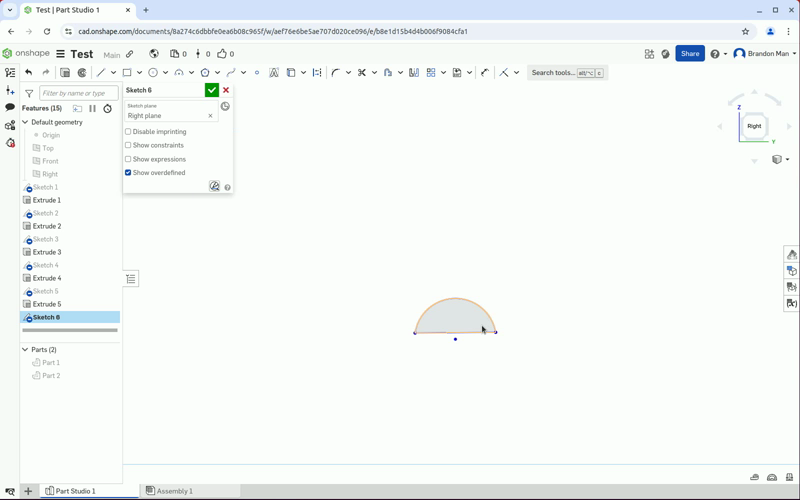
scroll(6)
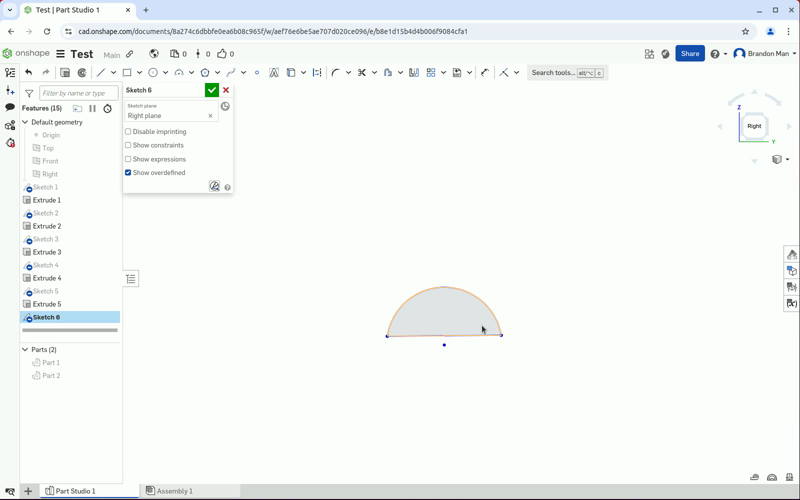
scroll(6)
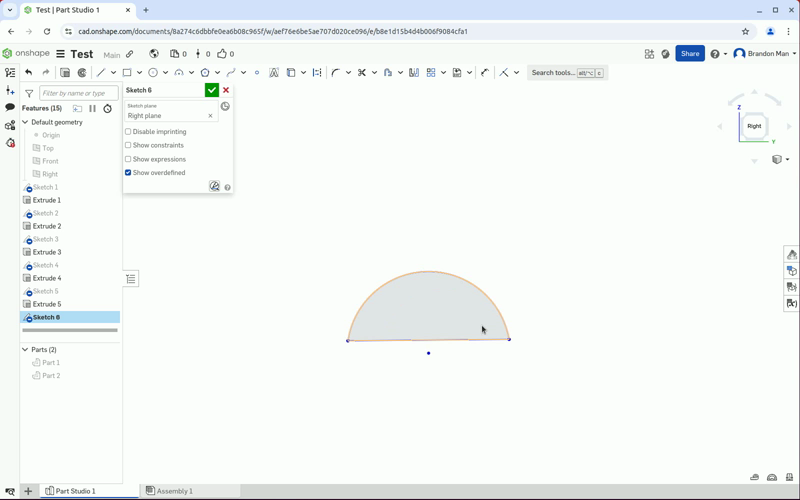
scroll(6)
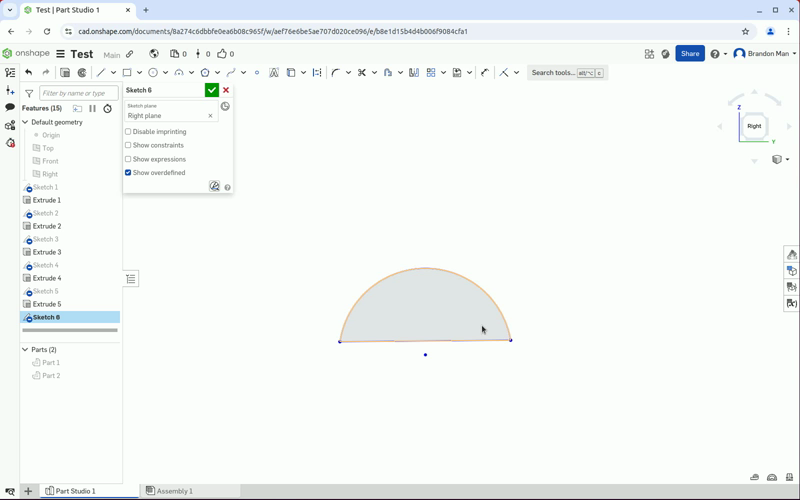
scroll(6)
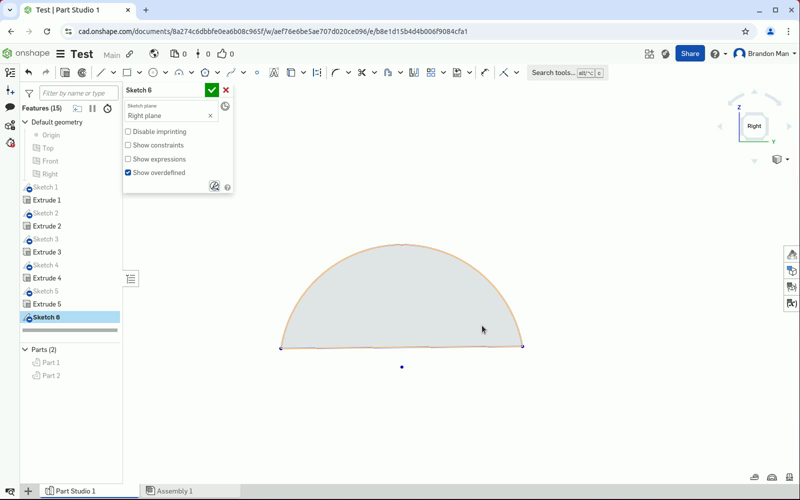
scroll(6)
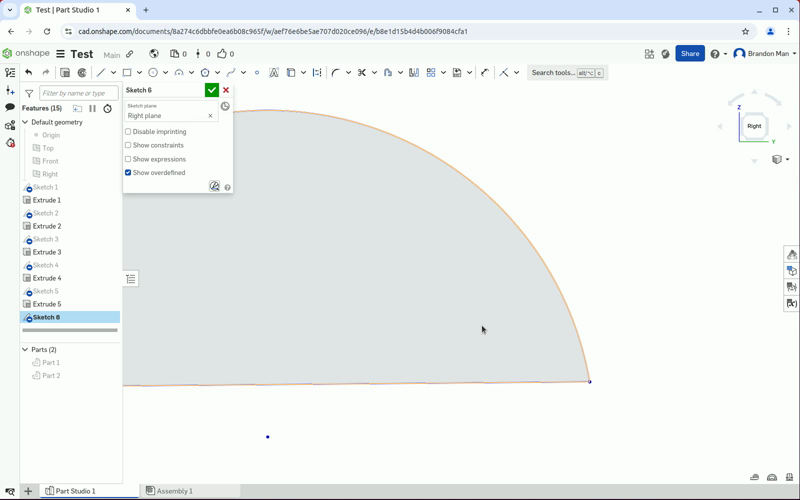
click(482, 325)
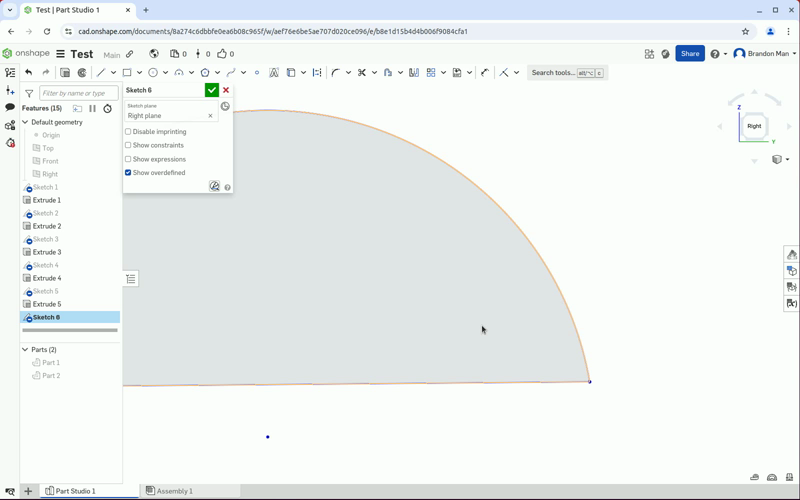
scroll(-6)
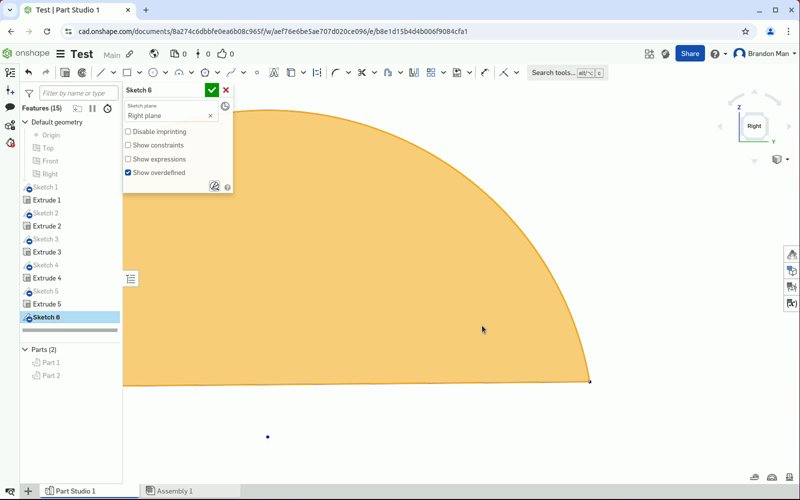
scroll(-6)
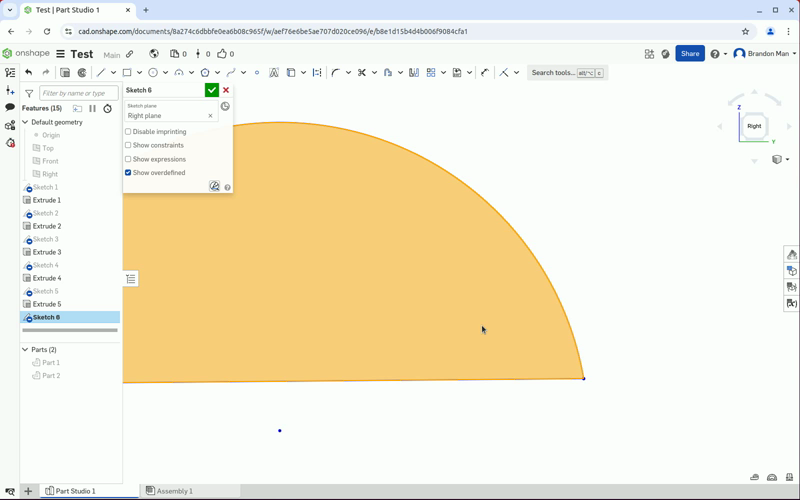
scroll(-6)
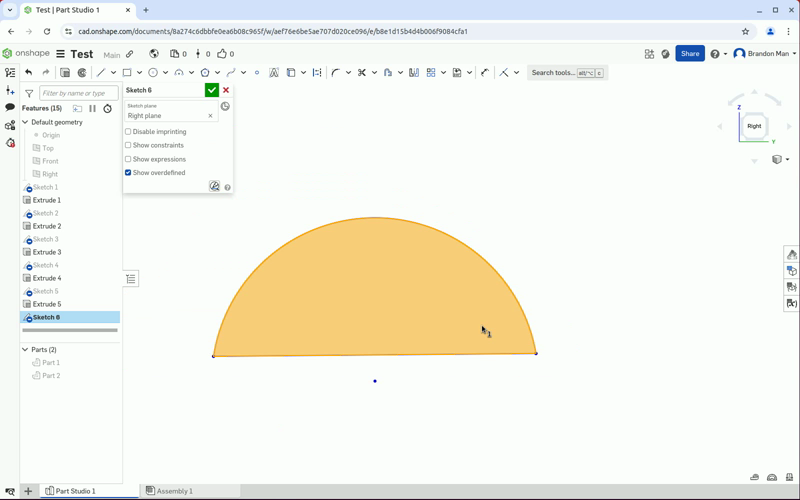
scroll(-6)
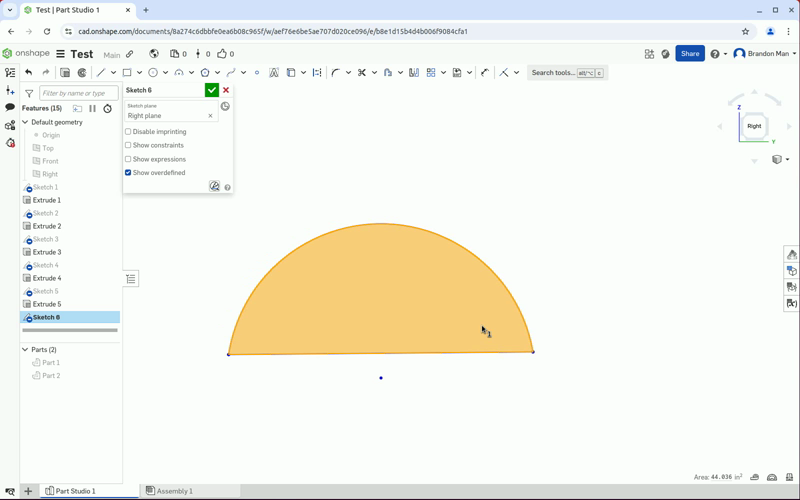
scroll(-6)
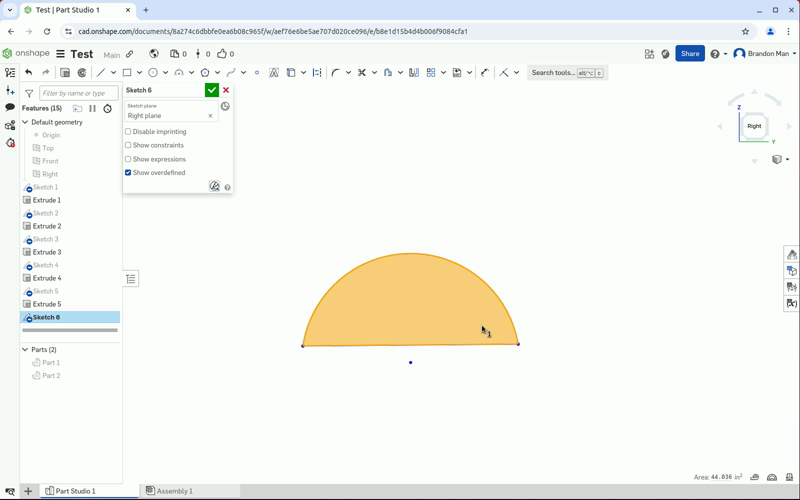
scroll(-6)
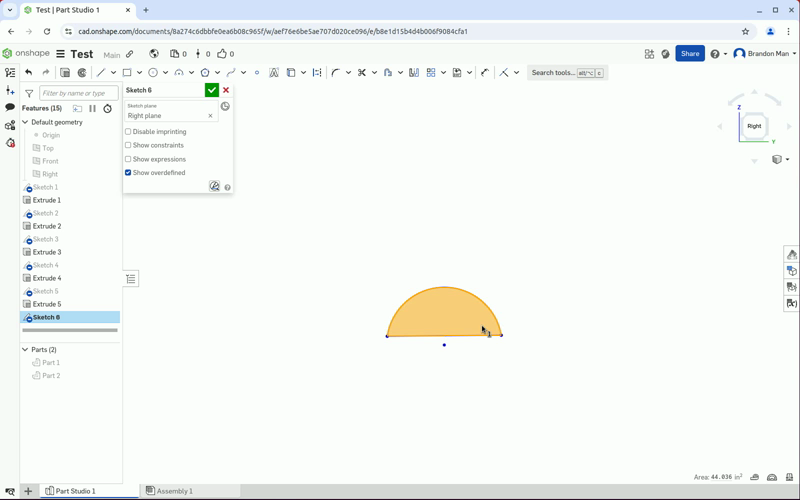
scroll(-6)
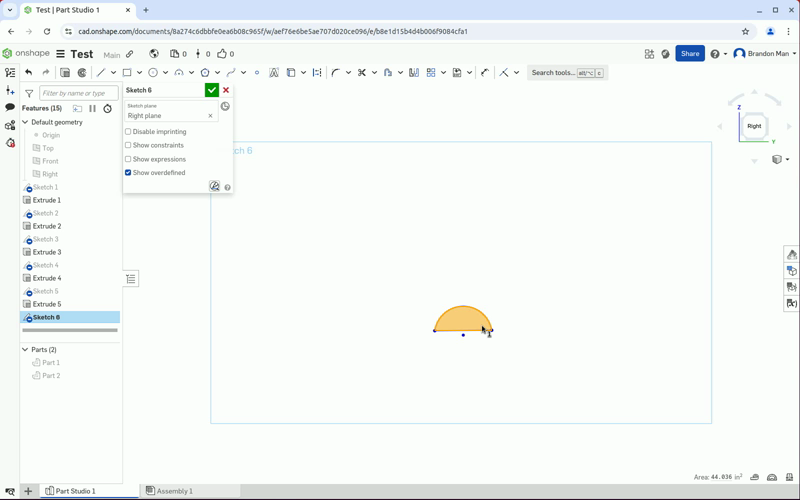
mouse_move(73, 352)
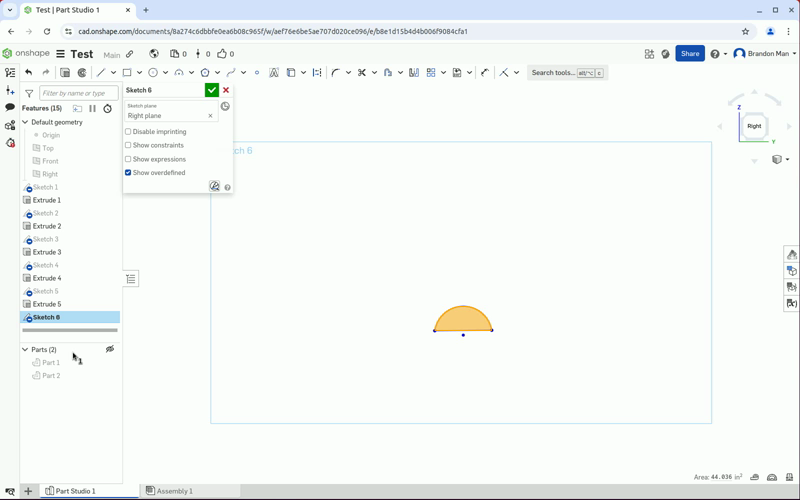
key(shift+y)
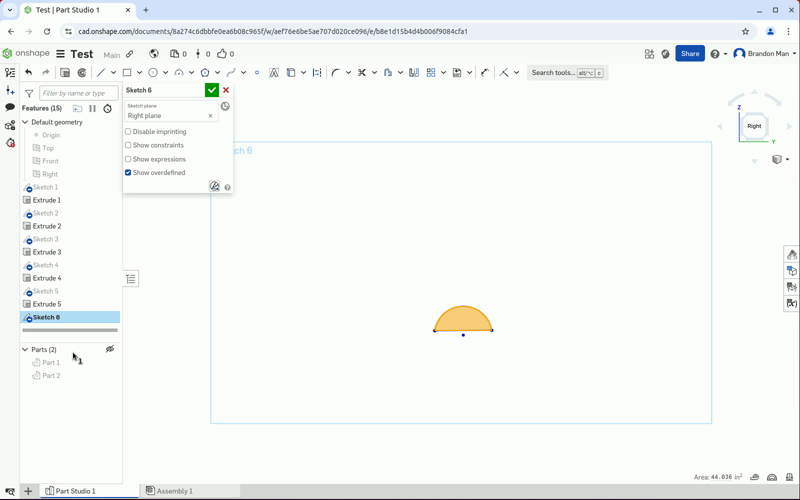
key(shift+e)
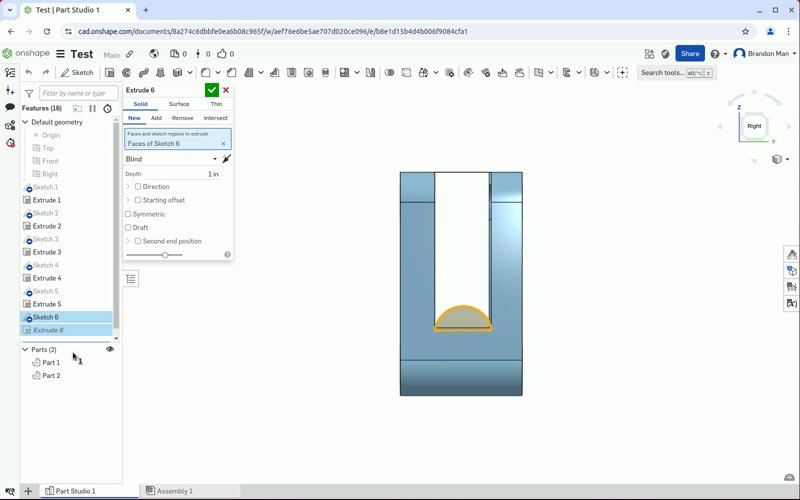
mouse_move(143, 106)
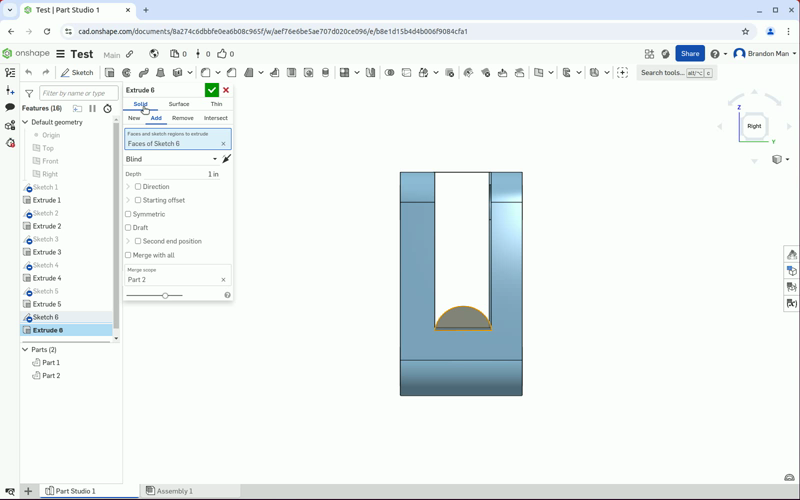
click(143, 106)
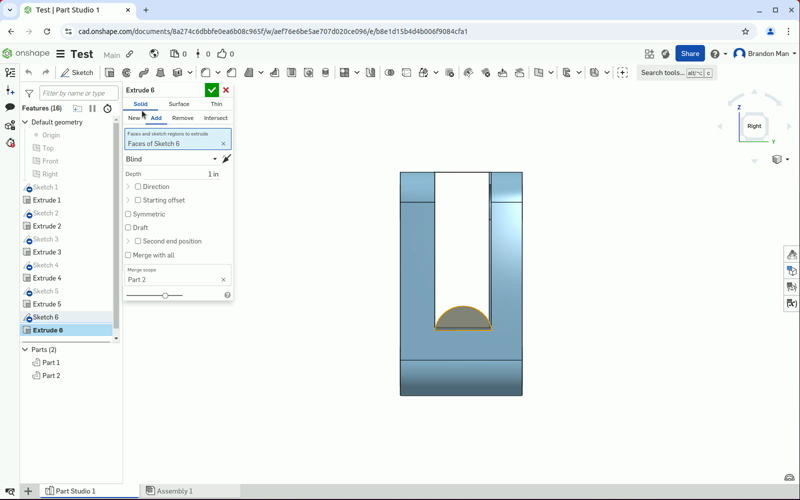
mouse_move(137, 120)
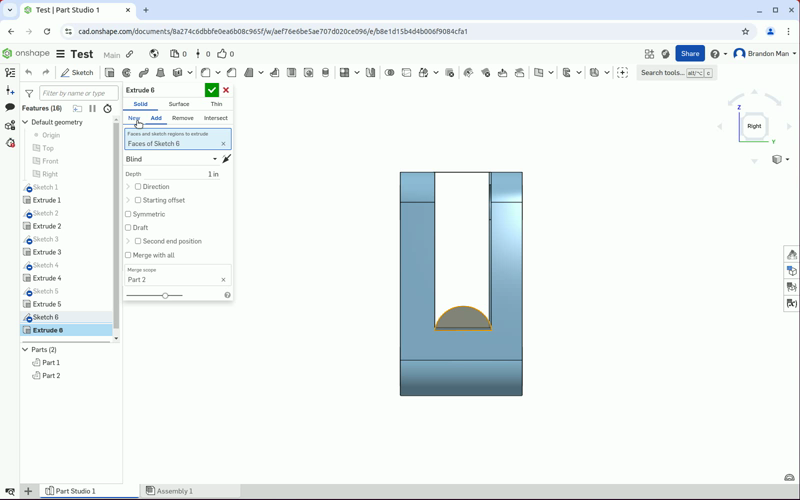
click(137, 120)
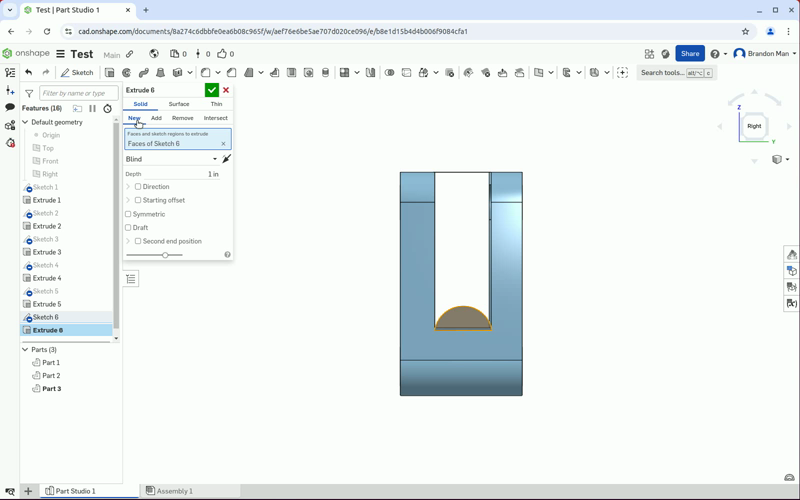
key(tab, 4)
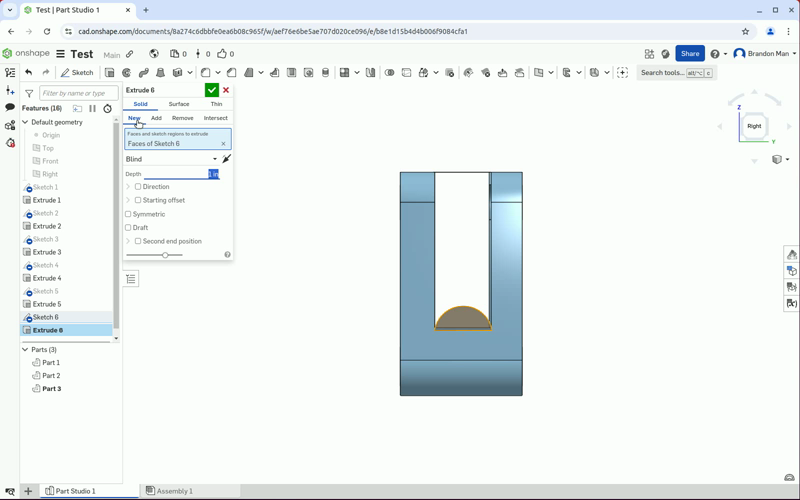
text(6.018)
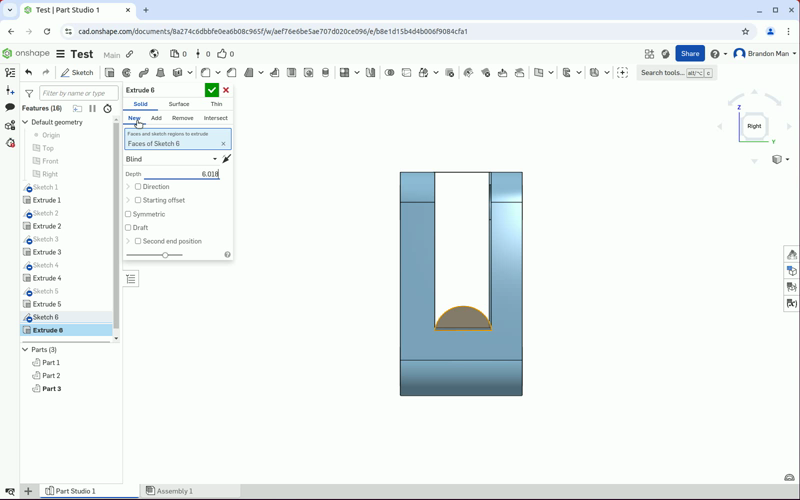
key(enter)
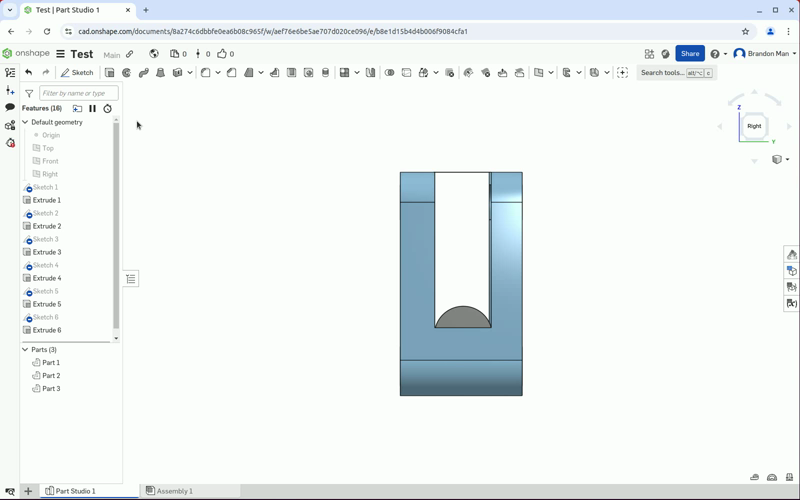
key(shift+h)
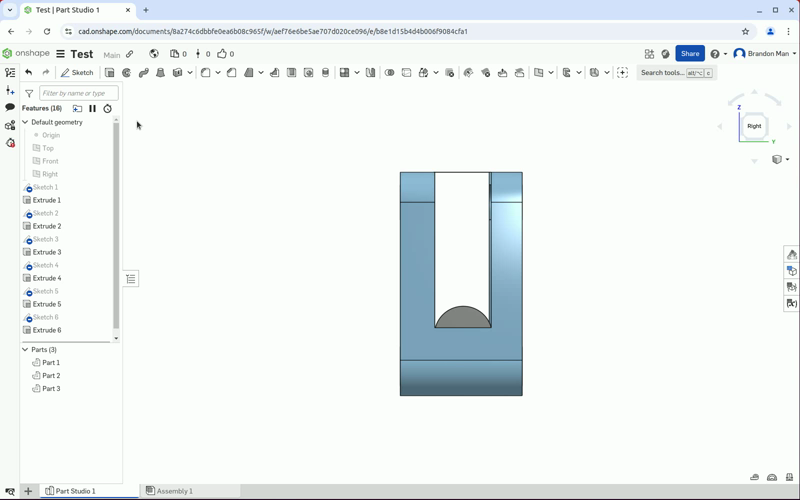
key(shift+h)
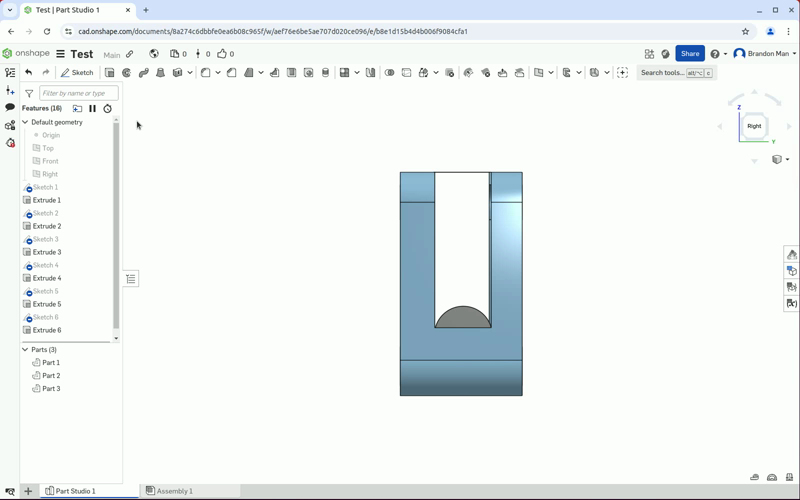
mouse_move(69, 189)
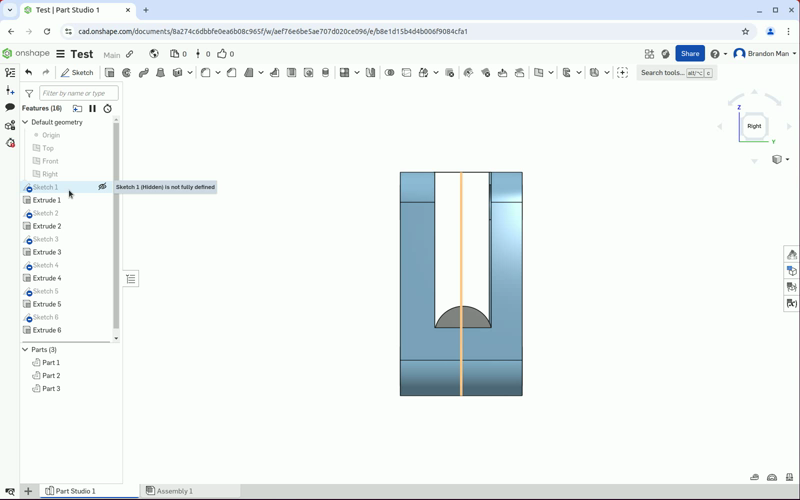
click(69, 189)
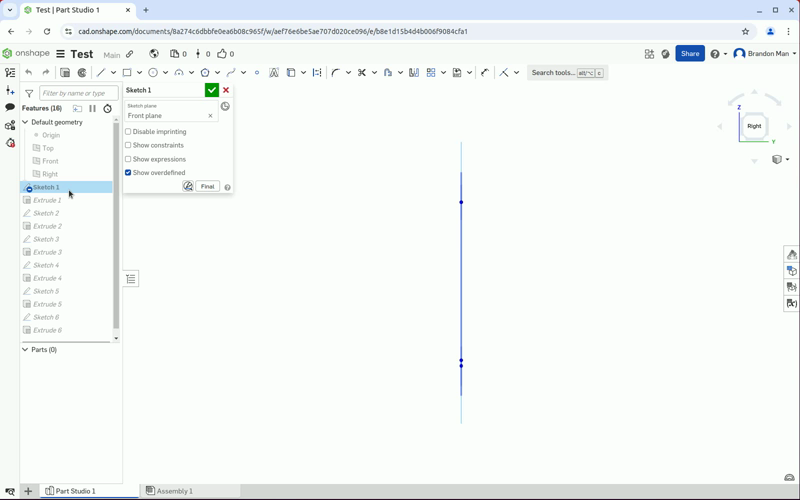
mouse_move(229, 92)
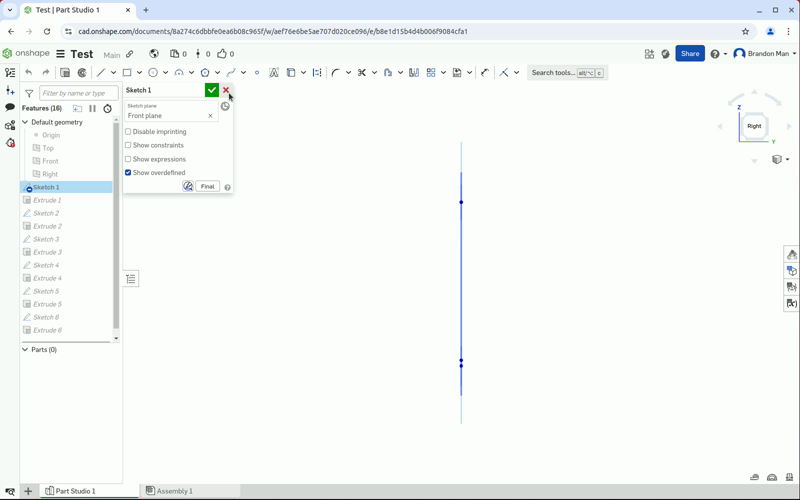
click(229, 92)
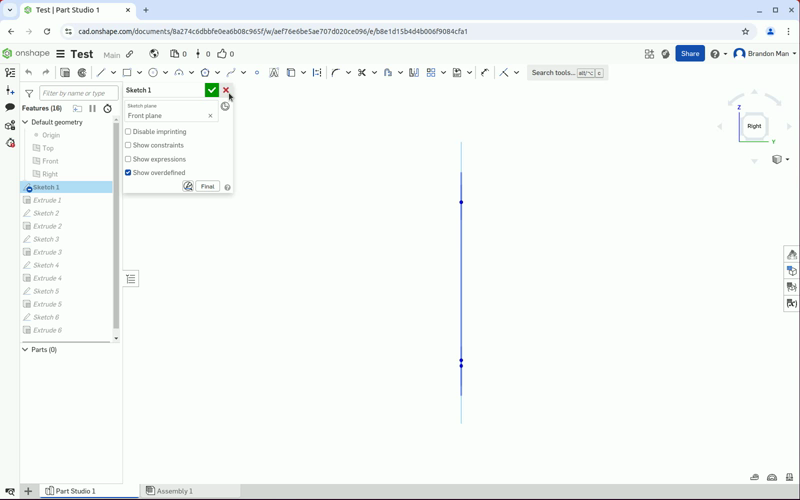
key(shift+s)
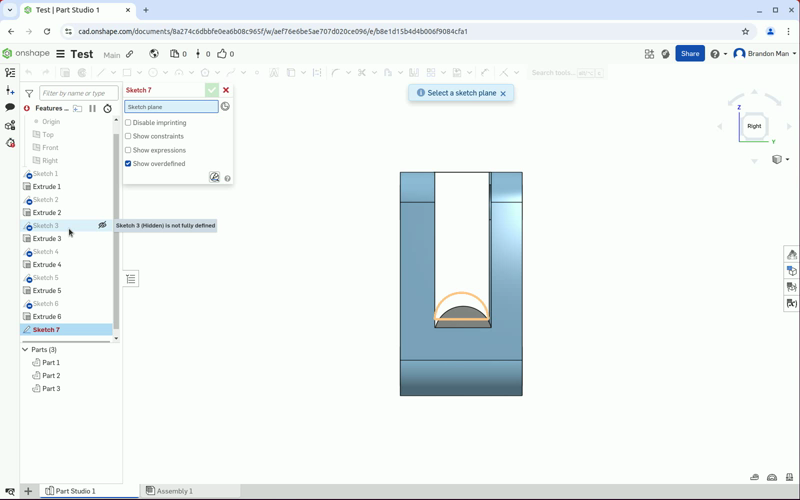
scroll(3)
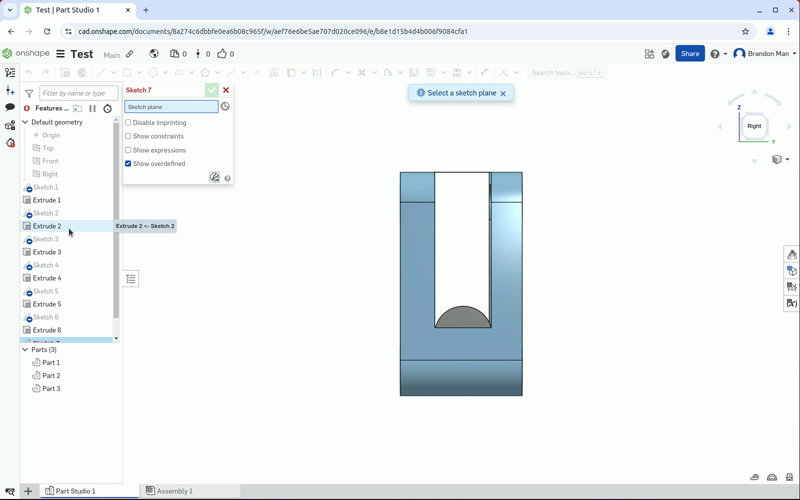
mouse_move(69, 176)
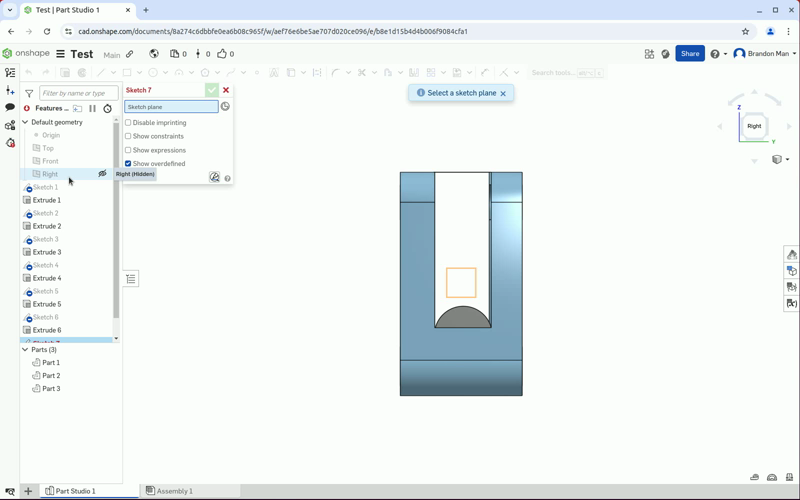
click(69, 176)
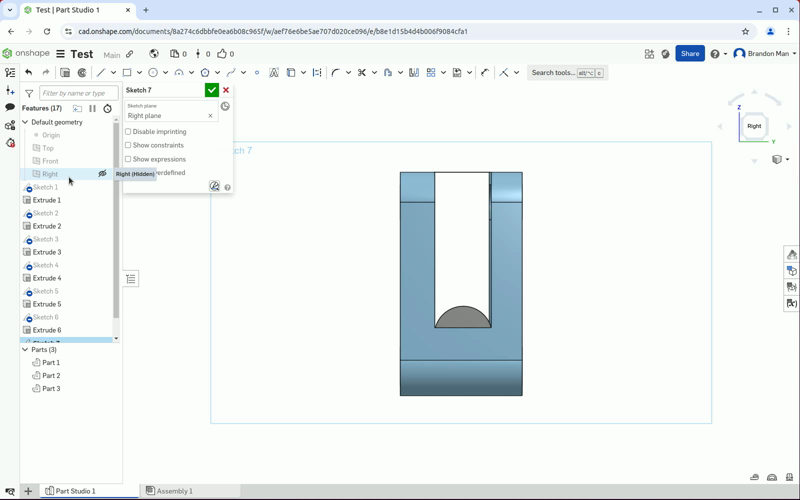
mouse_move(73, 352)
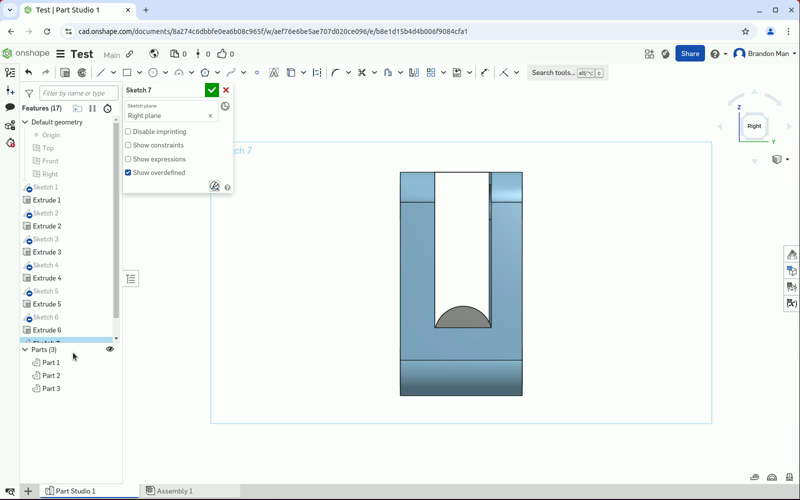
key(y)
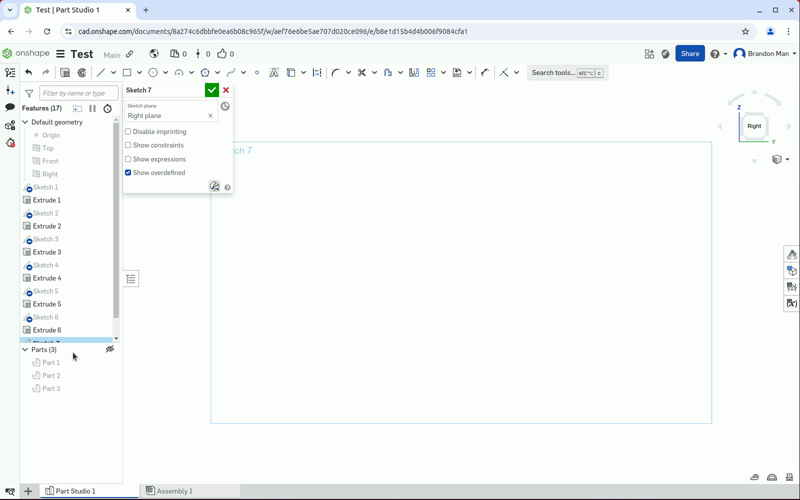
key(l)
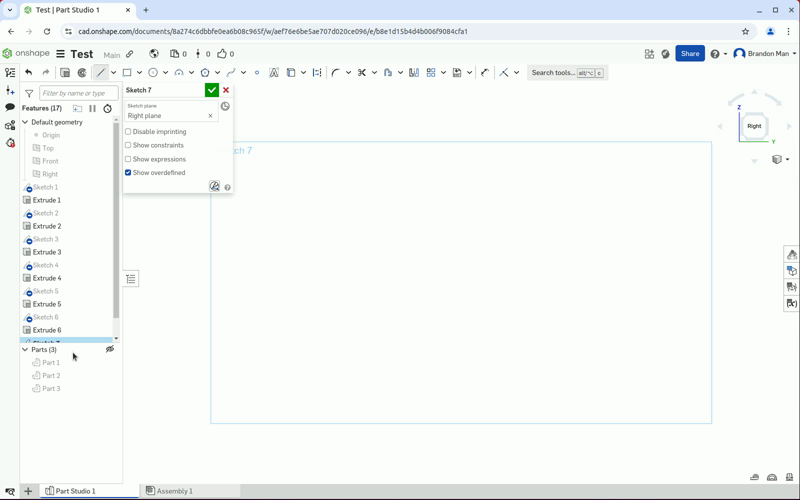
key_down(shift)
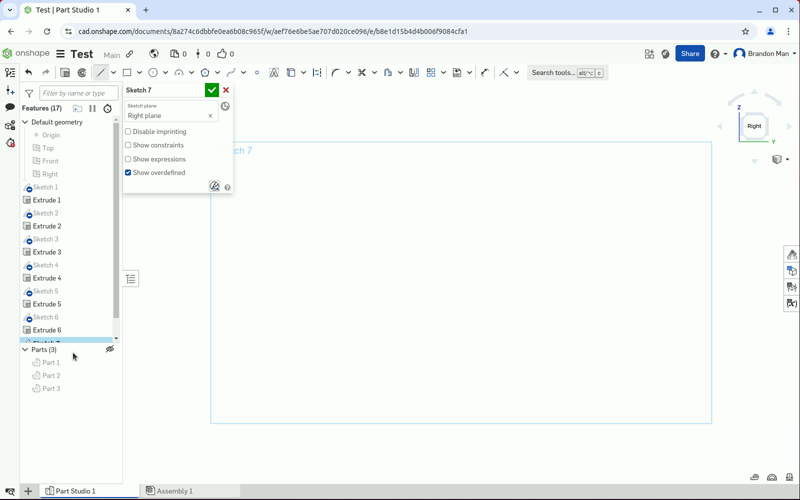
mouse_move(432, 334)
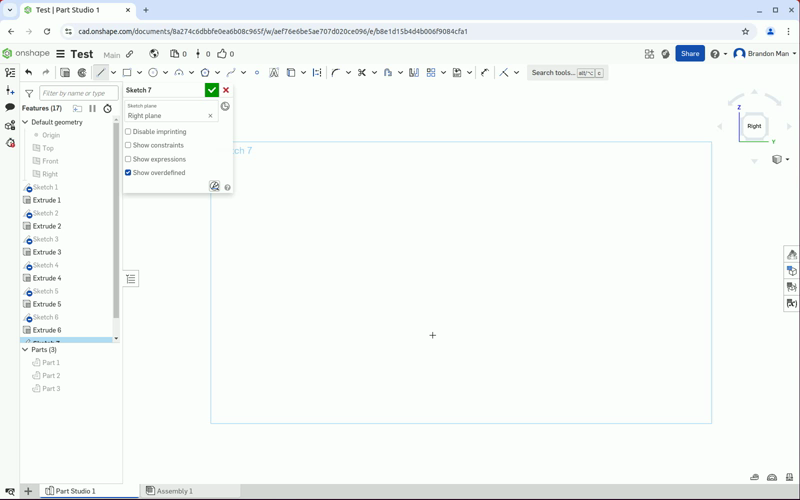
click(432, 334)
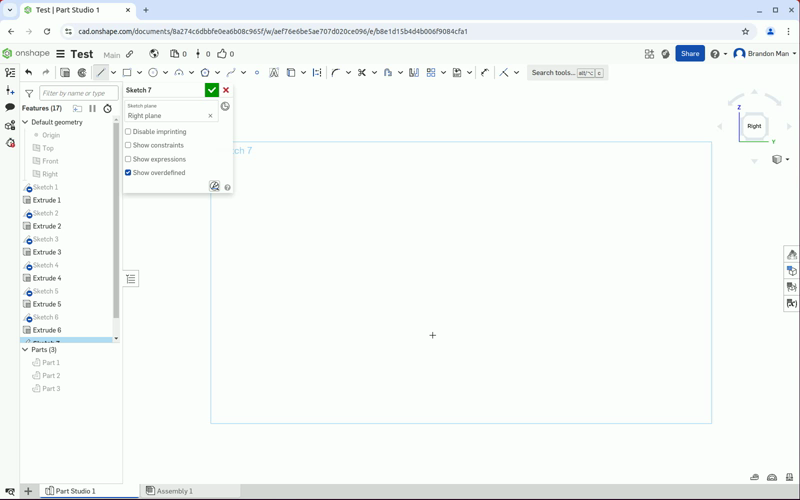
key_up(shift)
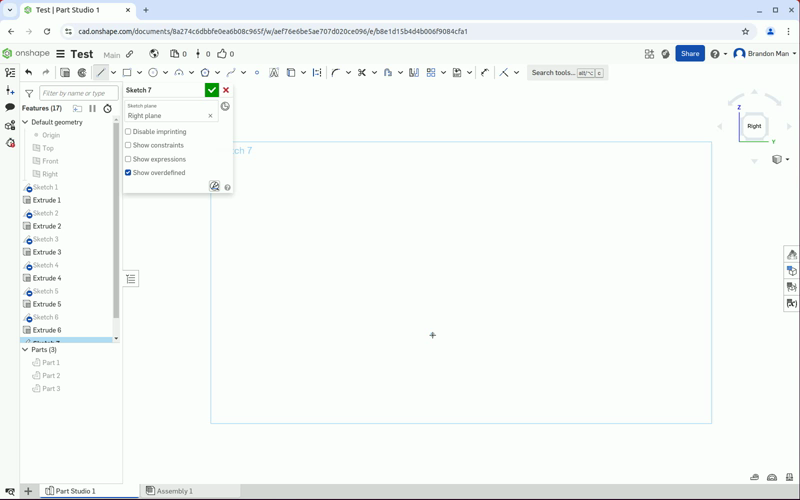
key_down(shift)
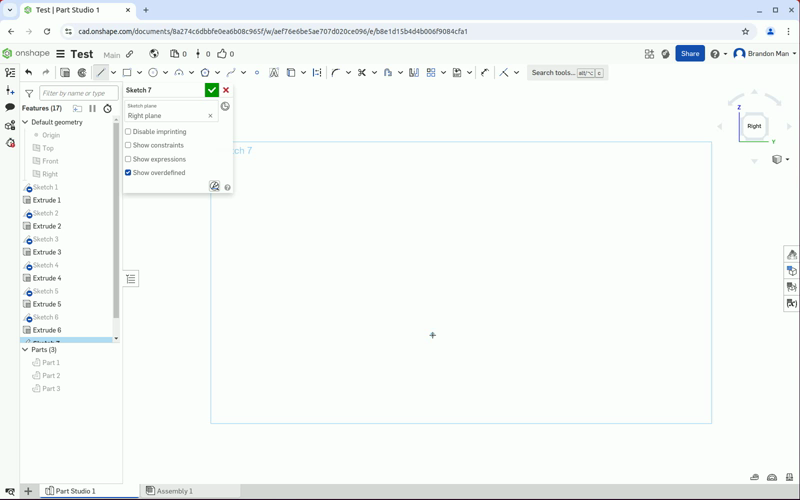
mouse_move(462, 334)
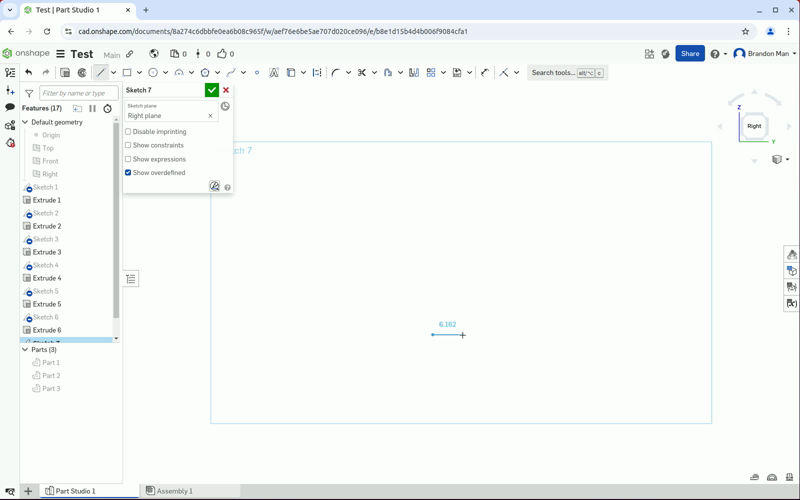
mouse_move(491, 334)
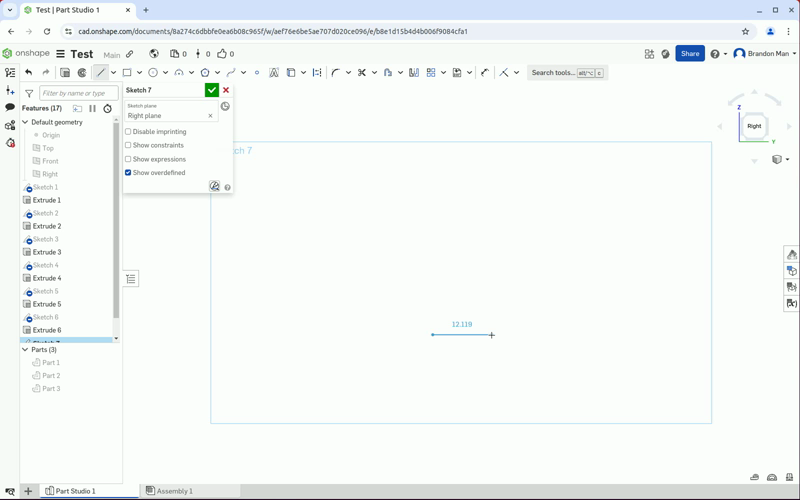
click(491, 334)
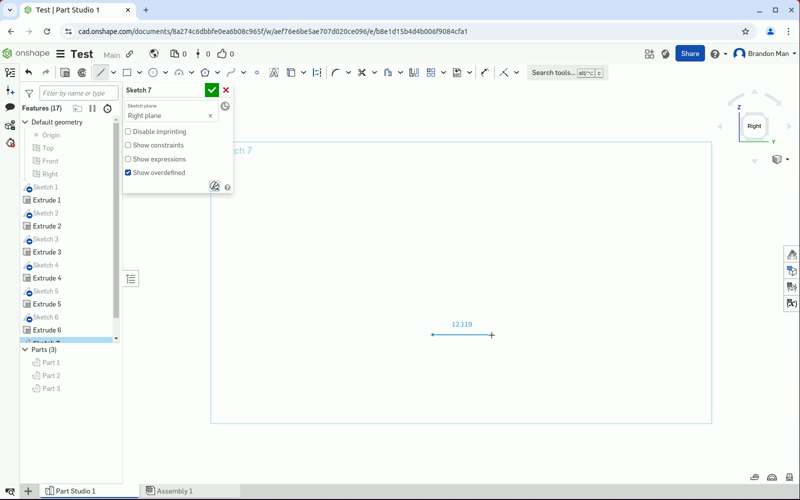
key_up(shift)
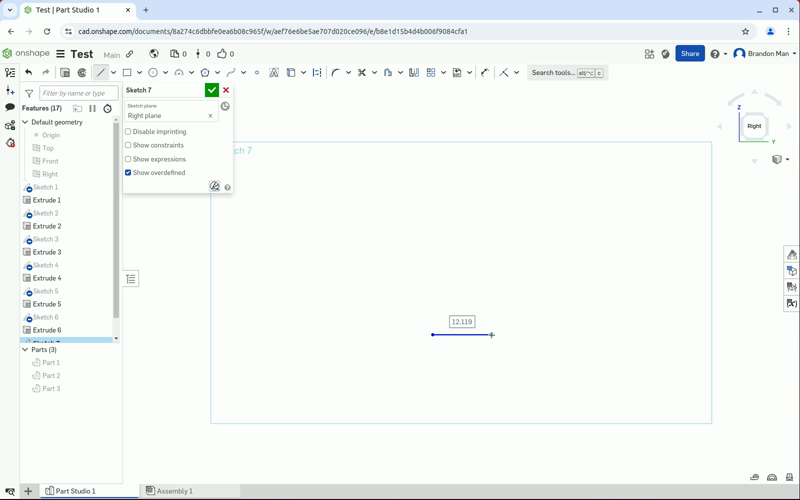
key(esc)
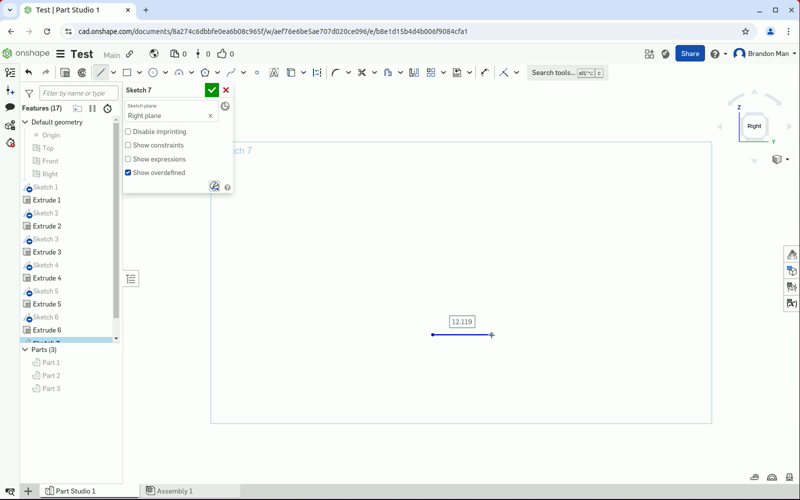
key(a)
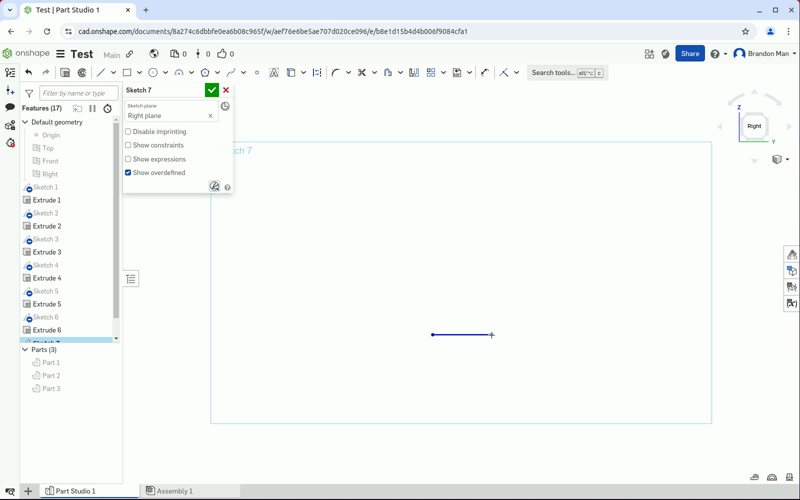
mouse_move(491, 334)
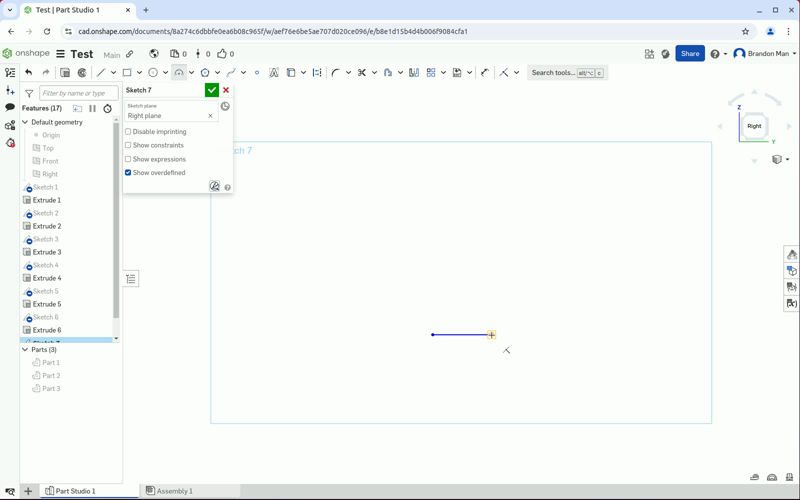
click(491, 334)
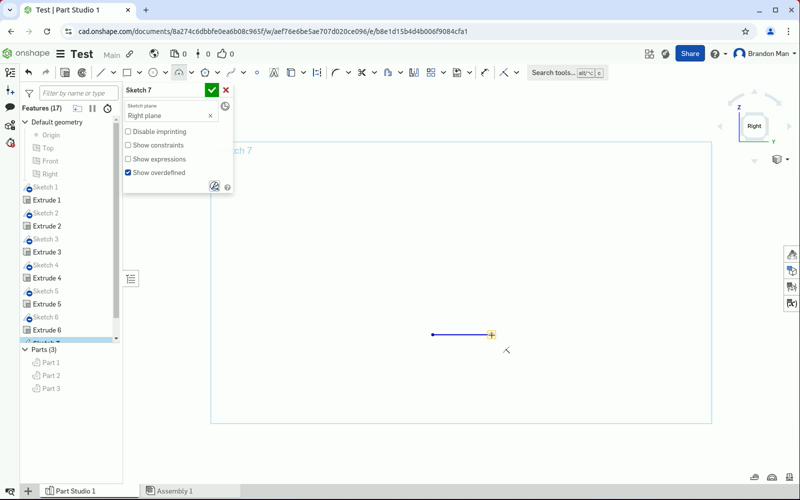
mouse_move(432, 334)
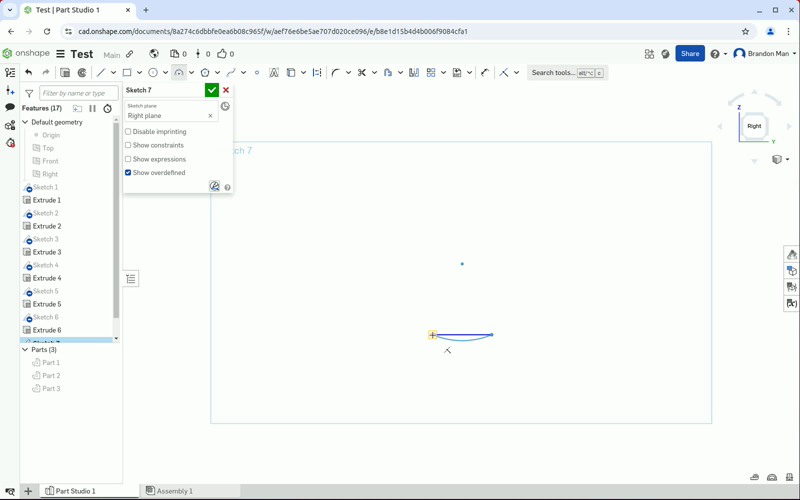
click(432, 334)
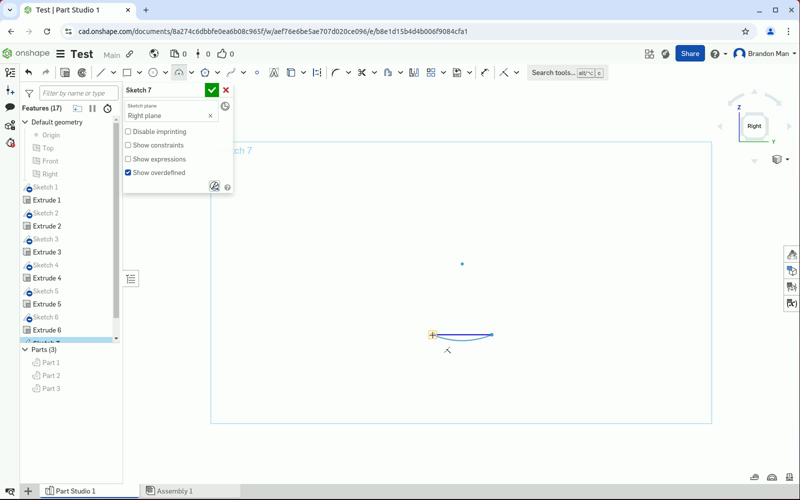
key_down(shift)
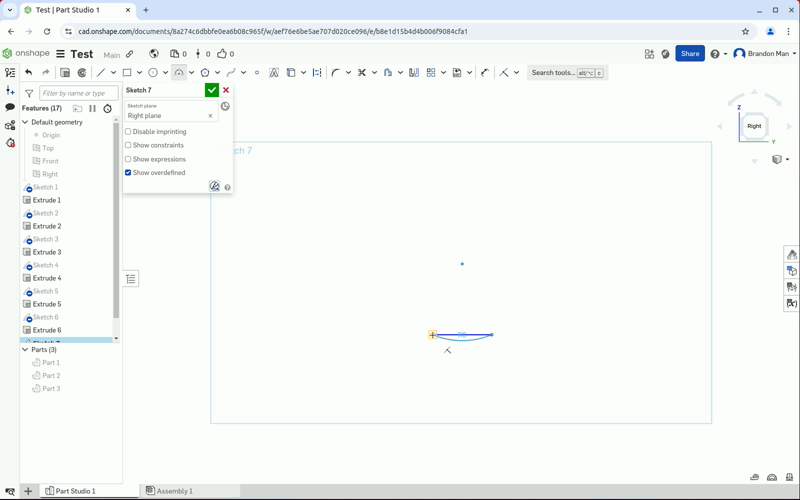
mouse_move(462, 305)
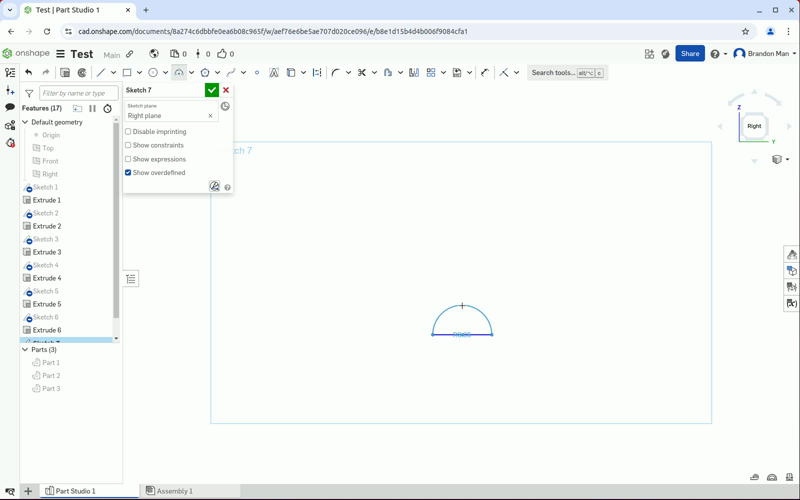
click(462, 305)
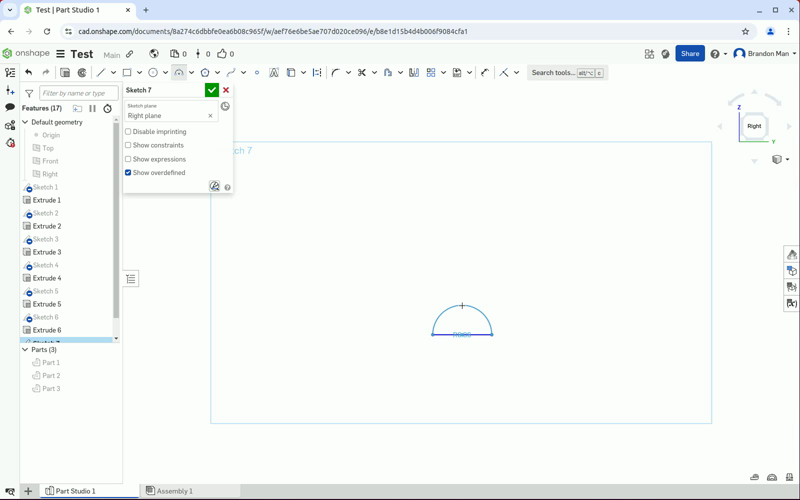
key_up(shift)
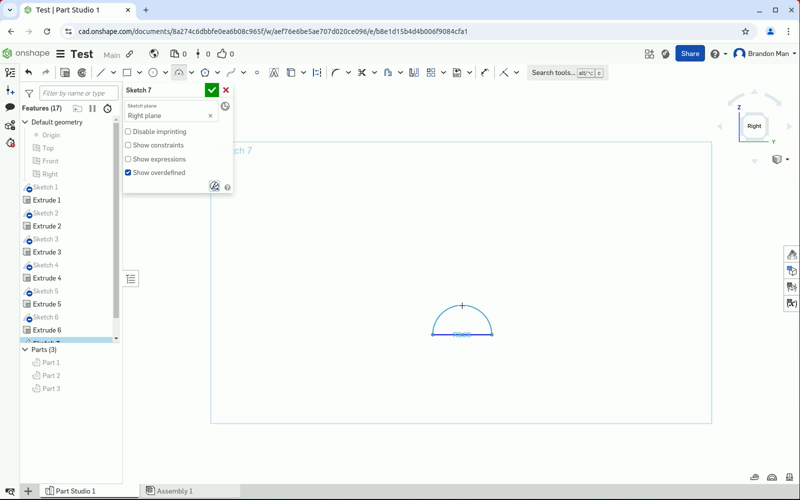
key(esc)
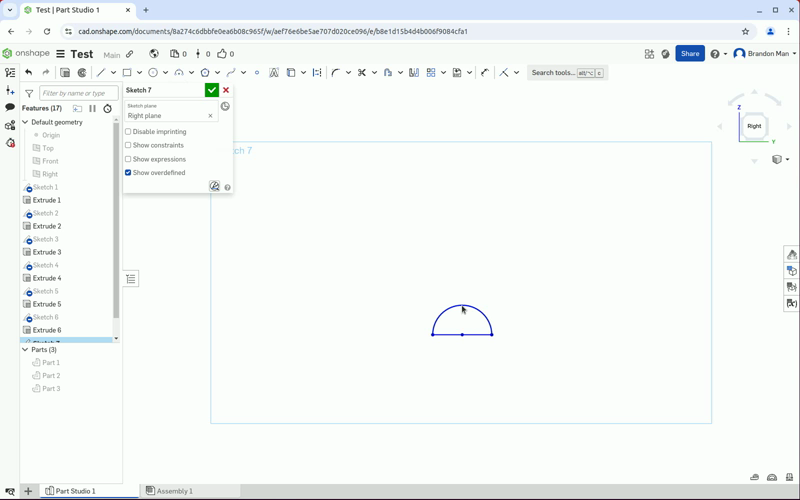
mouse_move(447, 313)
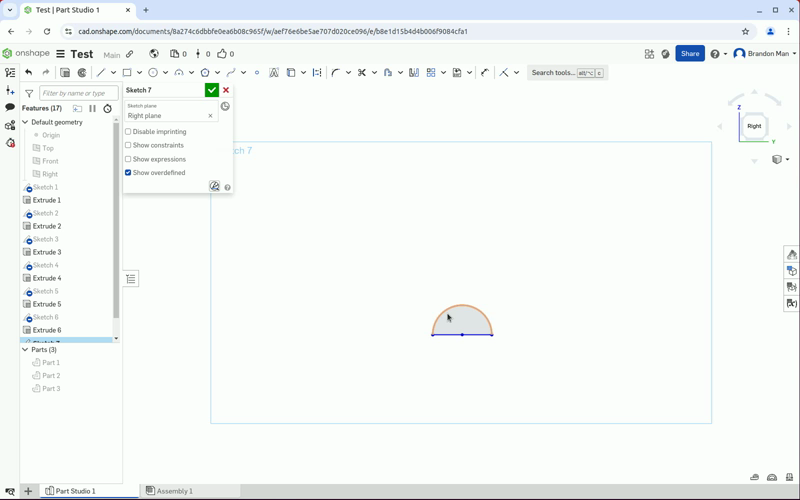
scroll(6)
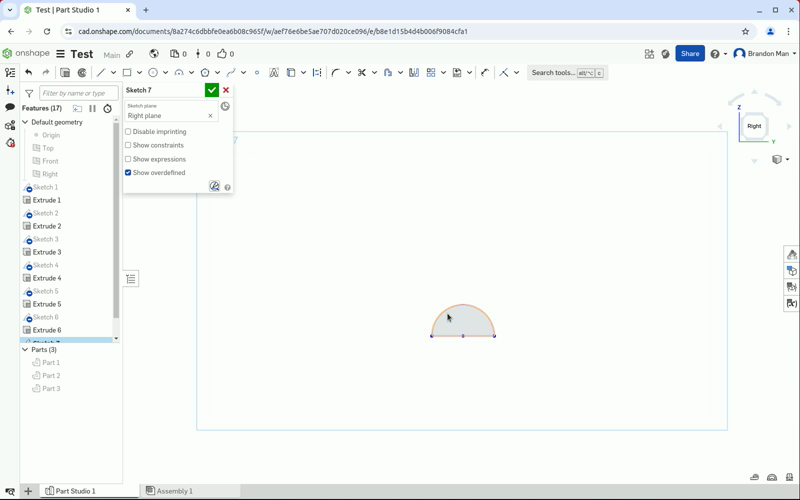
scroll(6)
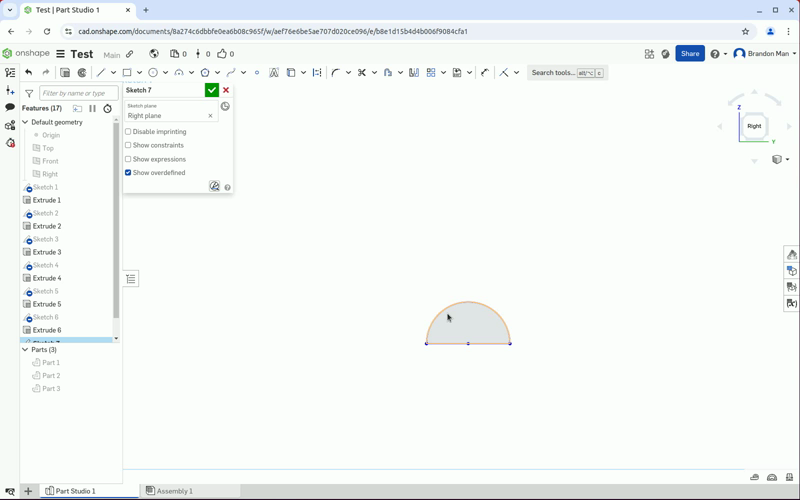
scroll(6)
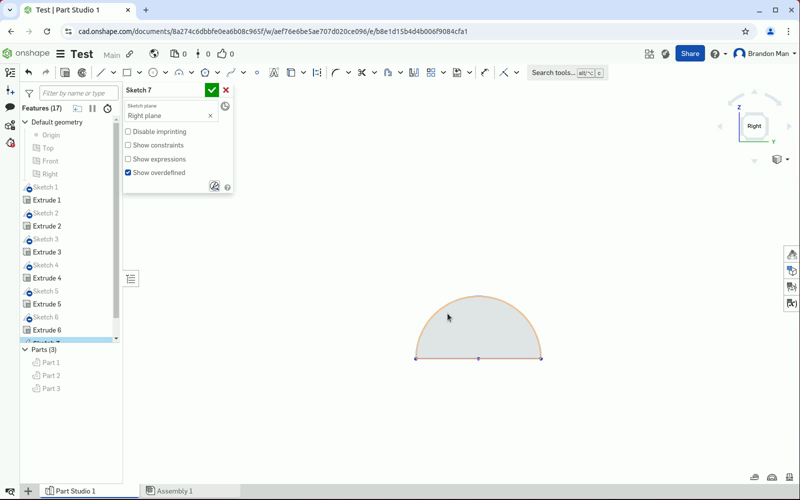
scroll(6)
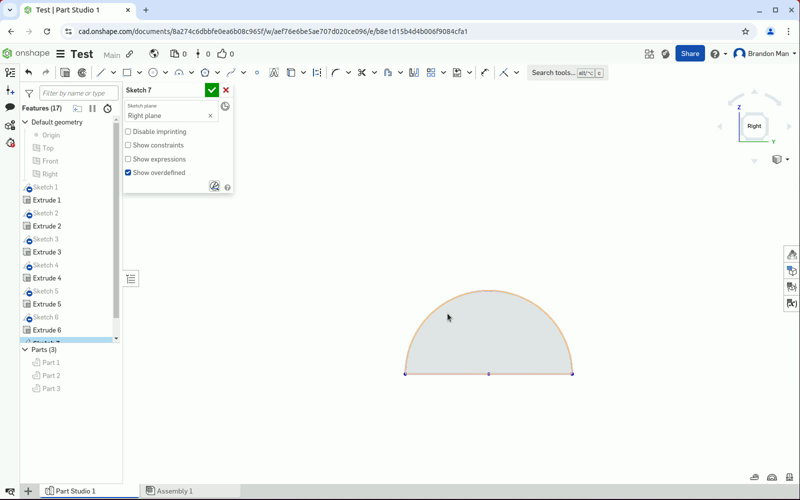
scroll(6)
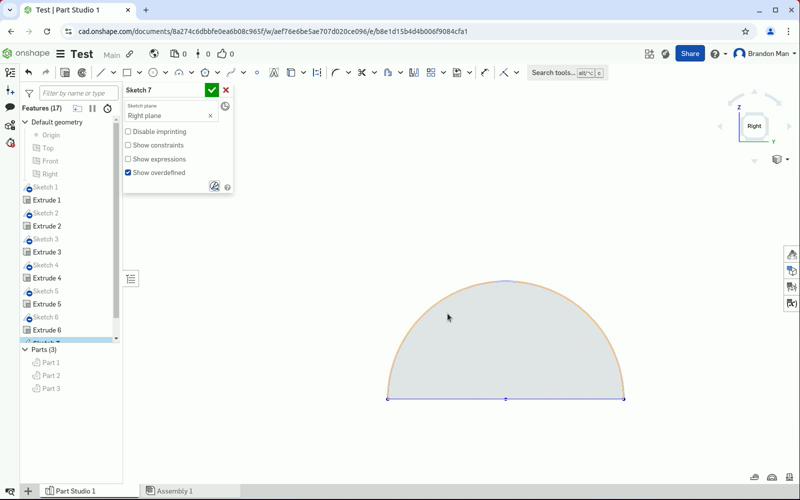
scroll(6)
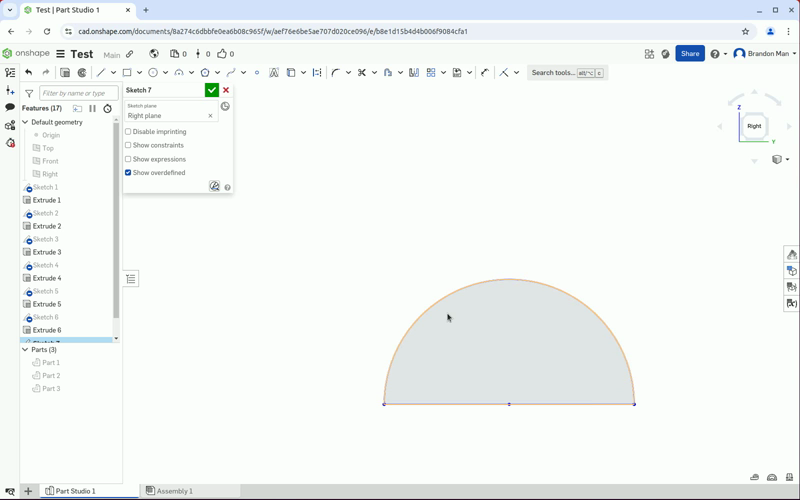
scroll(6)
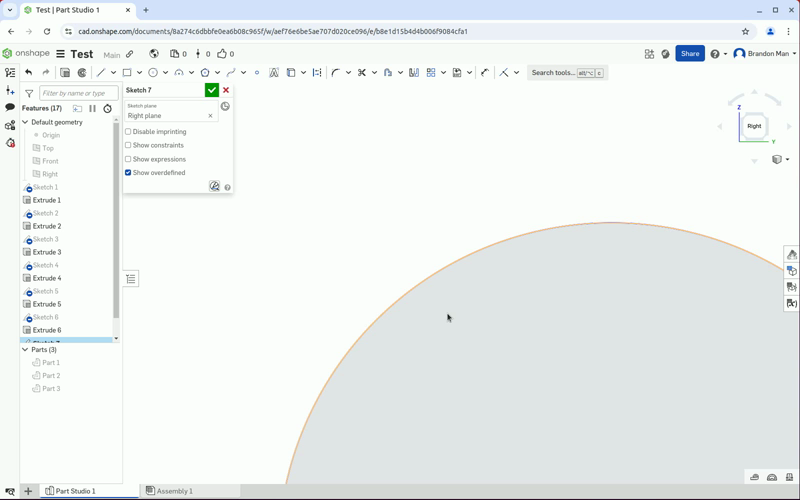
click(447, 313)
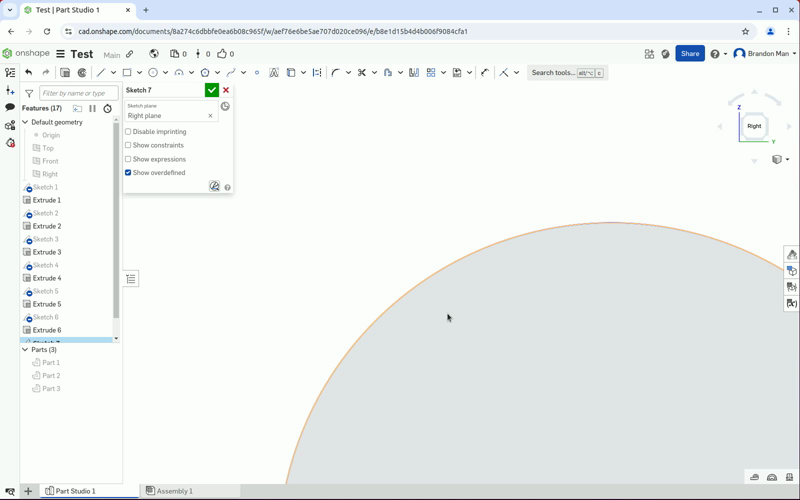
scroll(-6)
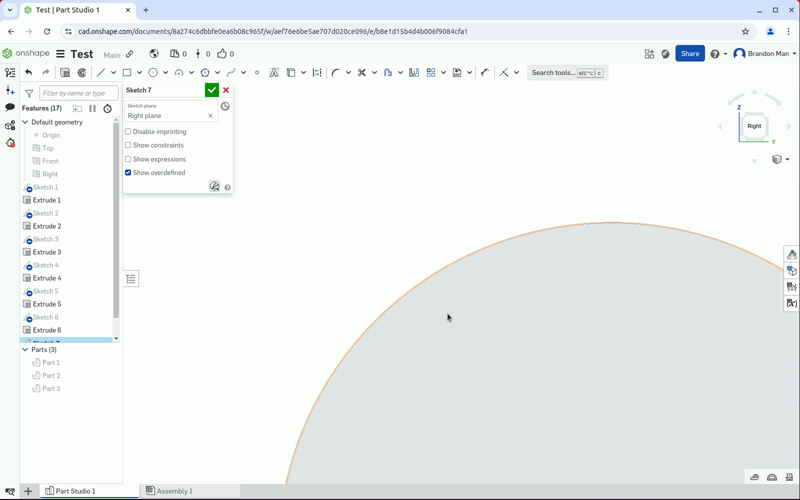
scroll(-6)
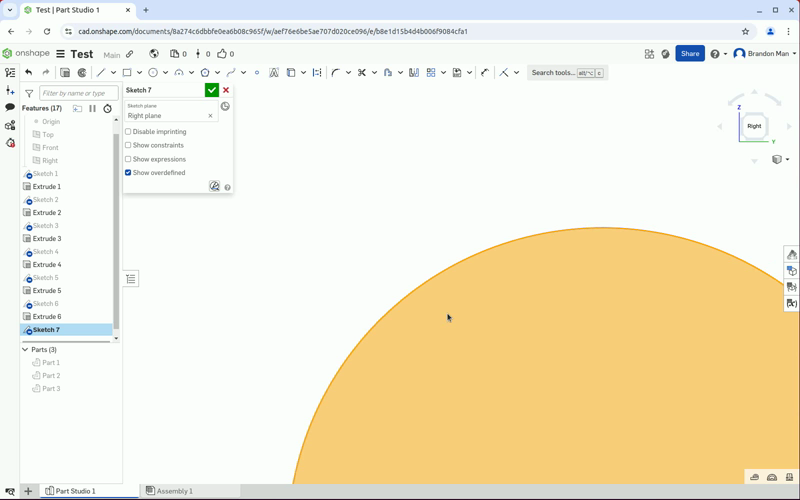
scroll(-6)
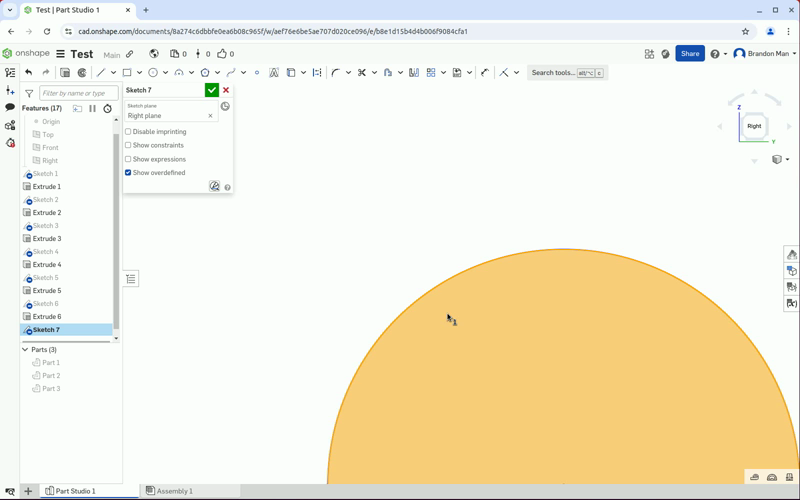
scroll(-6)
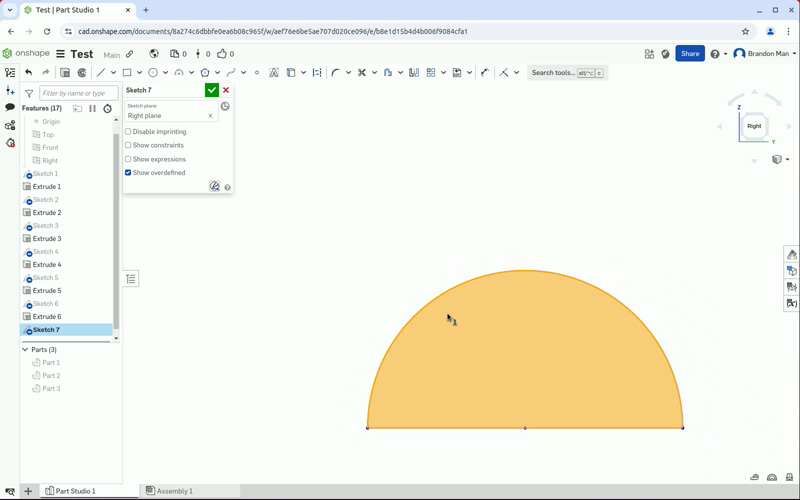
scroll(-6)
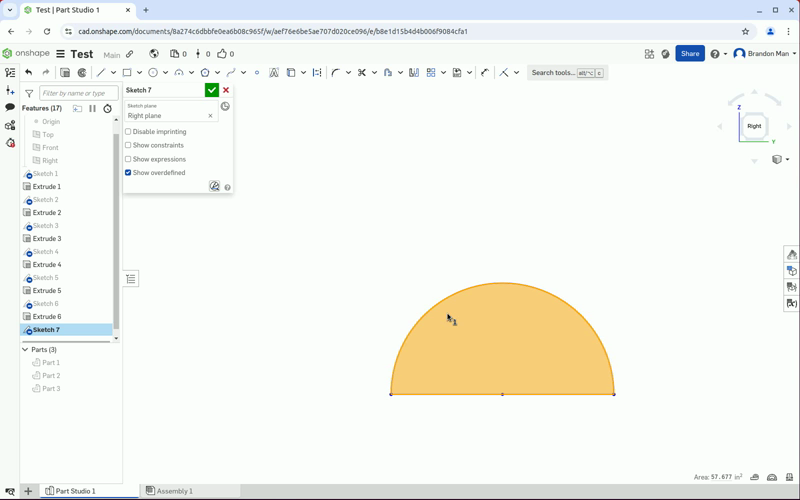
scroll(-6)
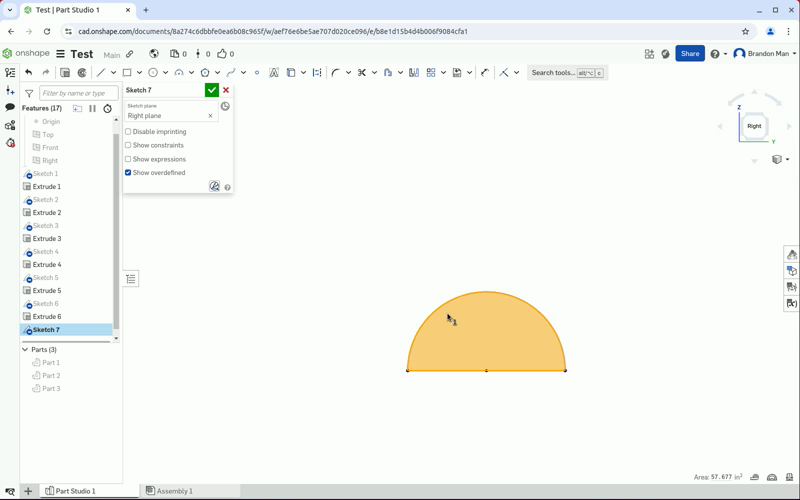
scroll(-6)
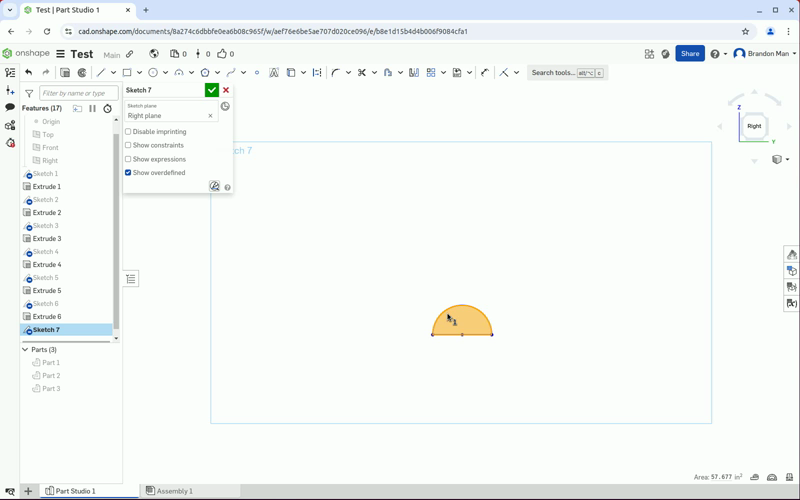
mouse_move(73, 352)
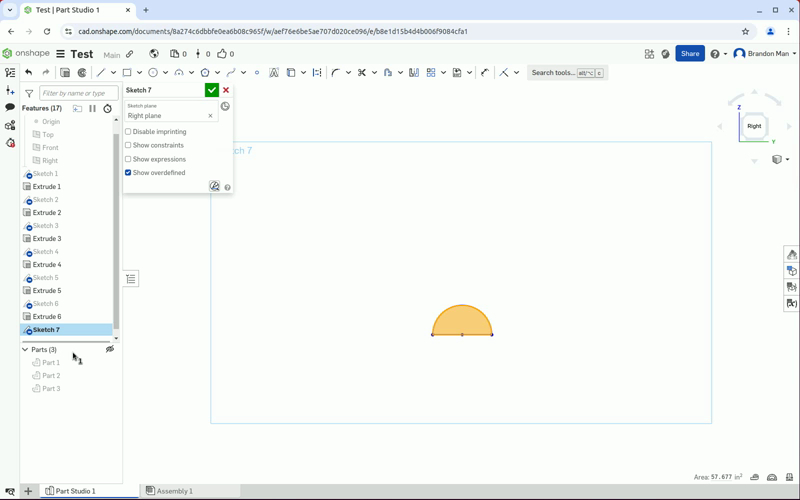
key(shift+y)
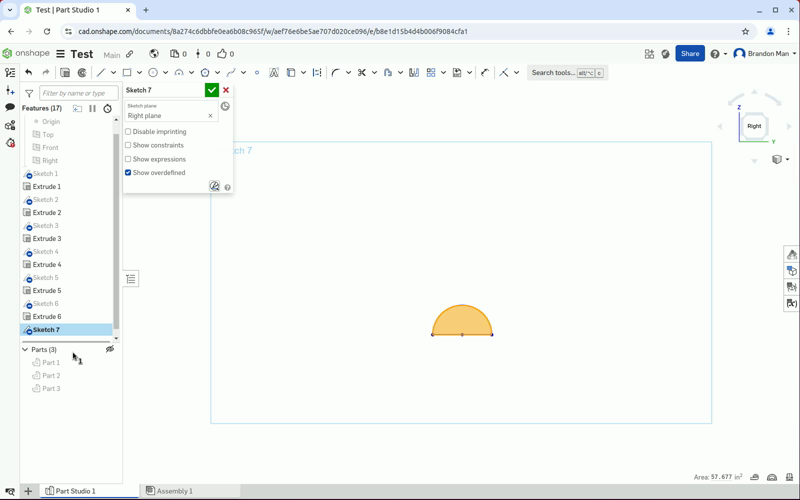
key(shift+e)
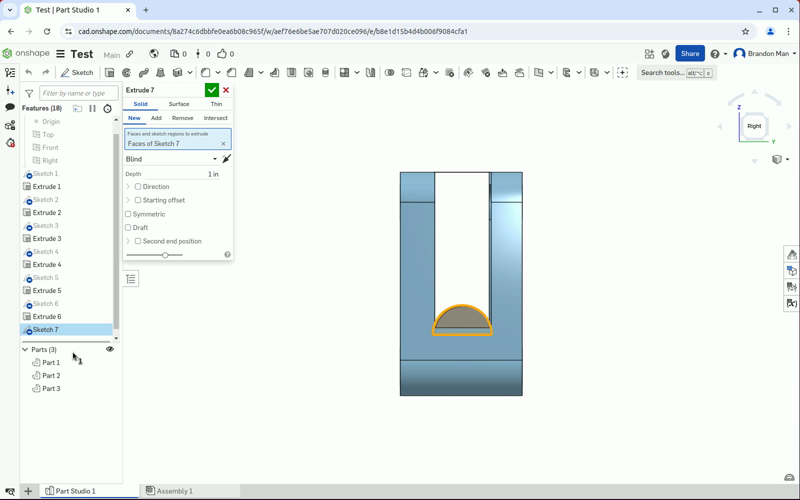
mouse_move(143, 106)
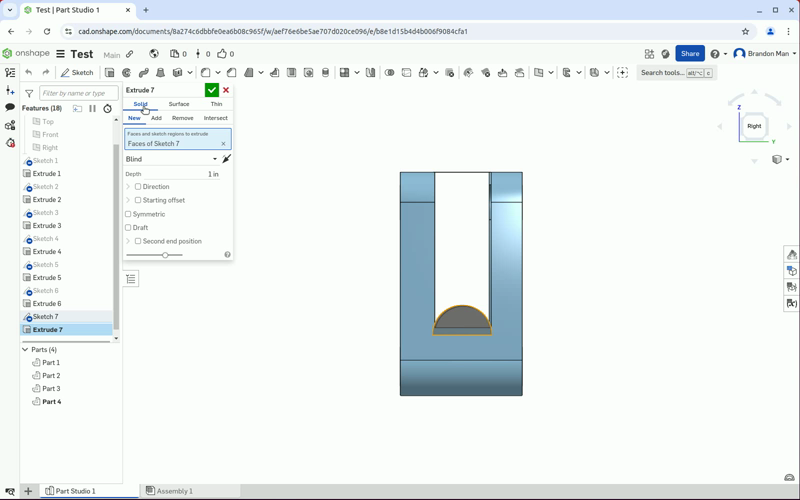
click(143, 106)
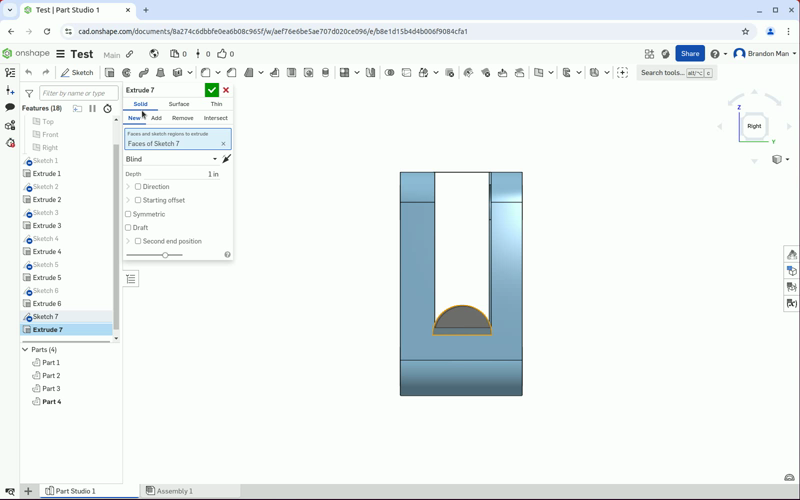
mouse_move(137, 120)
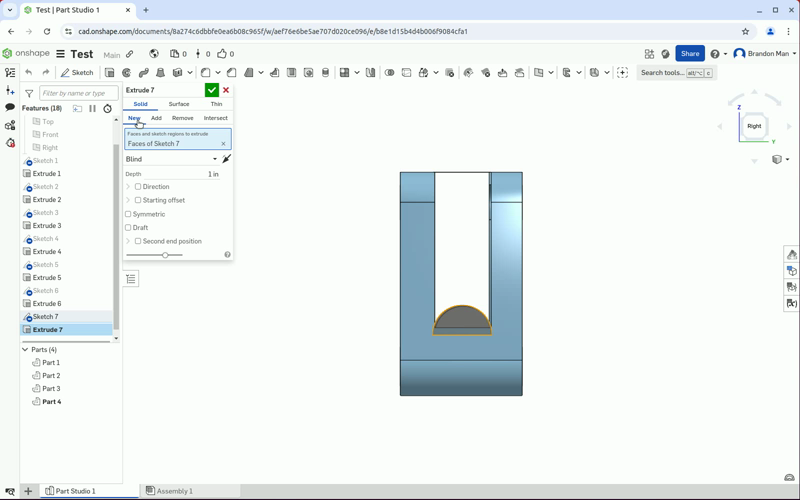
click(137, 120)
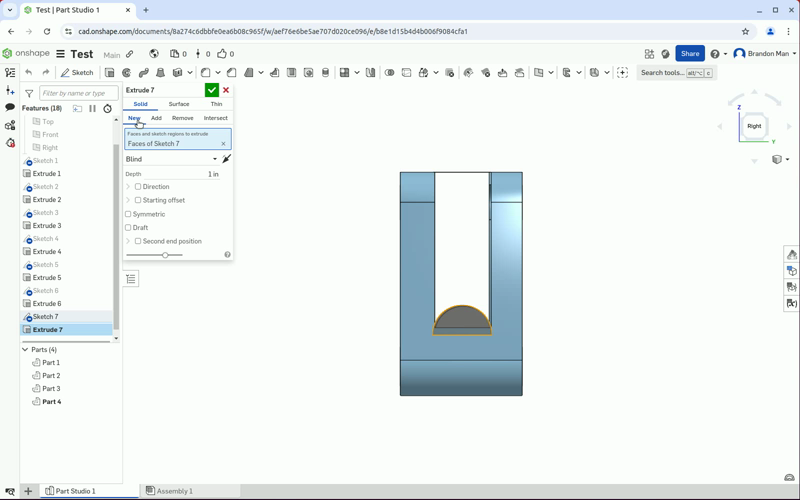
key(tab, 4)
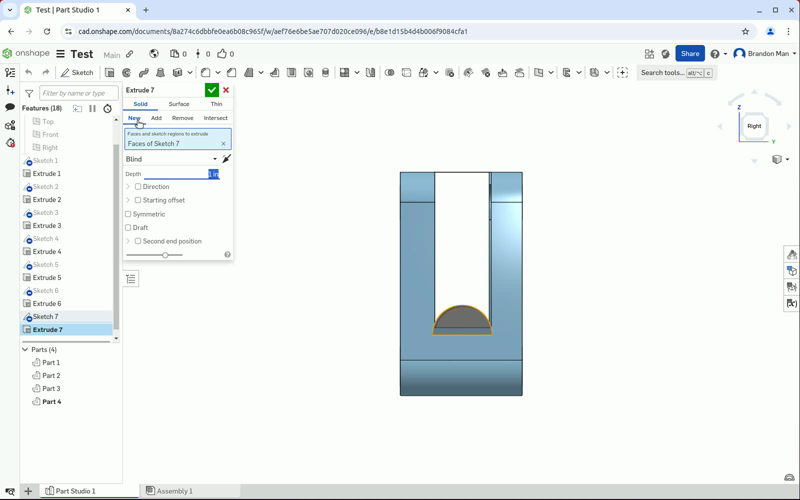
text(-6.74)
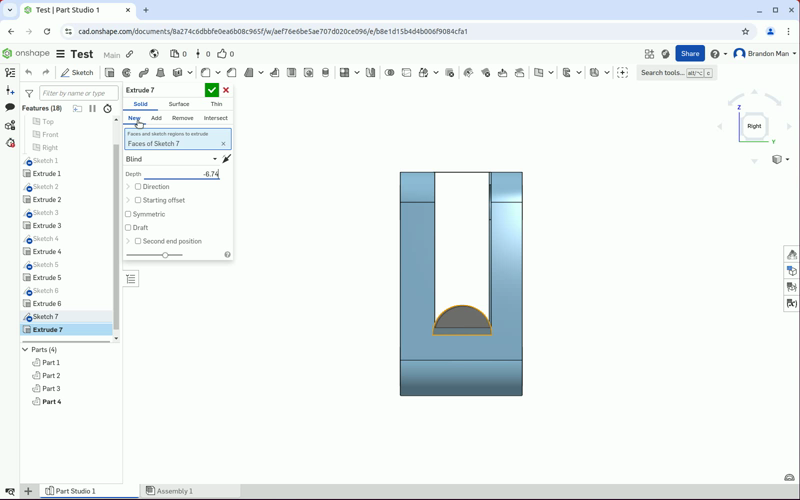
key(enter)
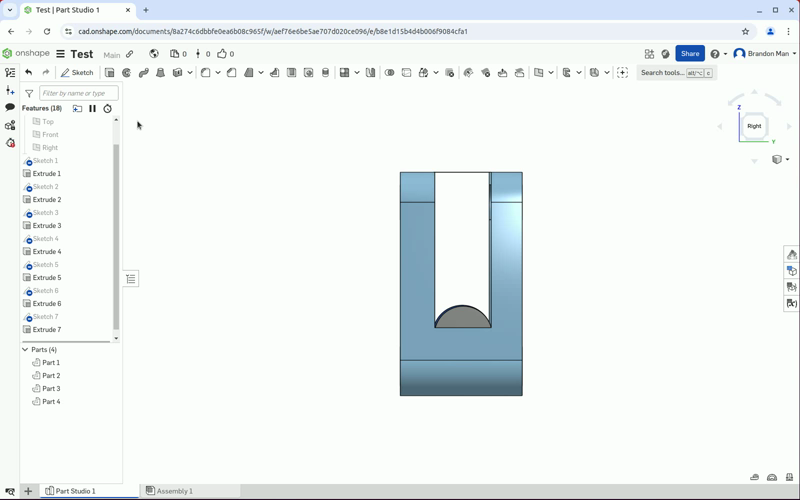
key(shift+h)
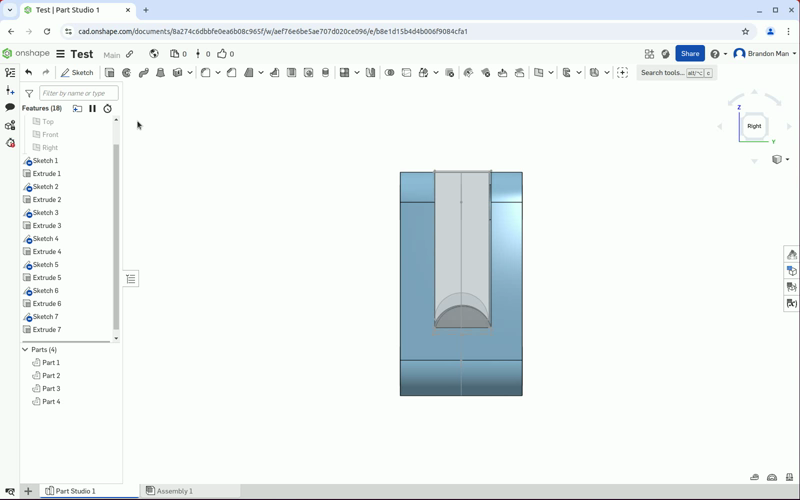
key(shift+h)
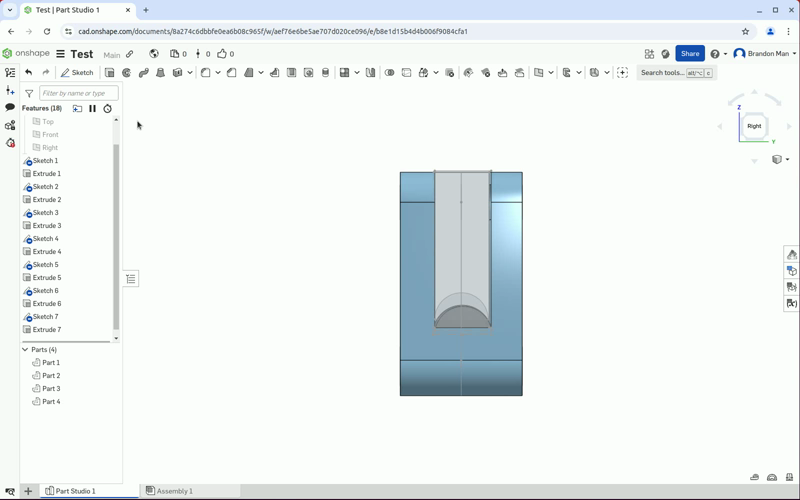
key(shift+7)
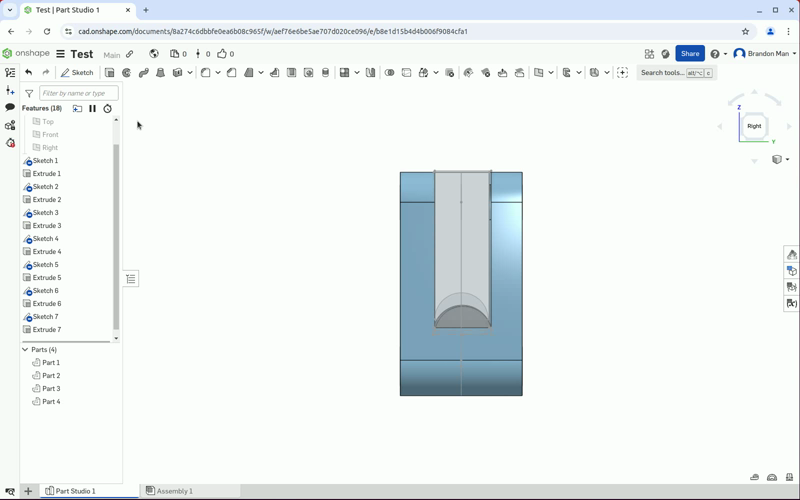
key(right, 2)
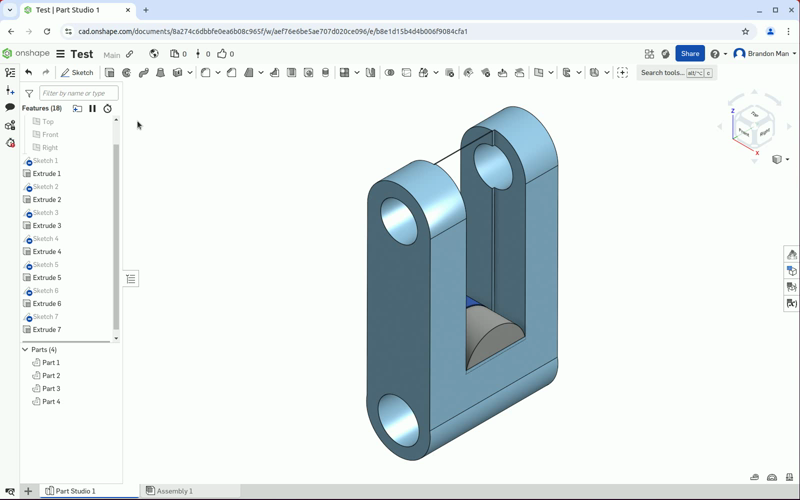
key(down, 2)
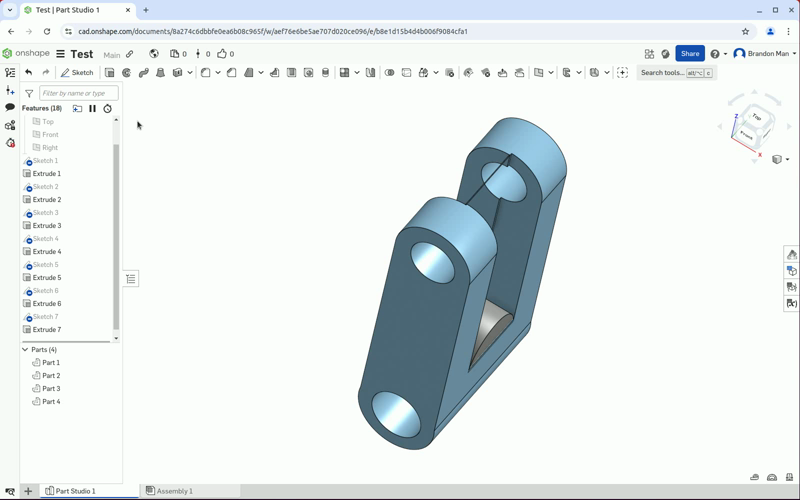
key(up, 2)
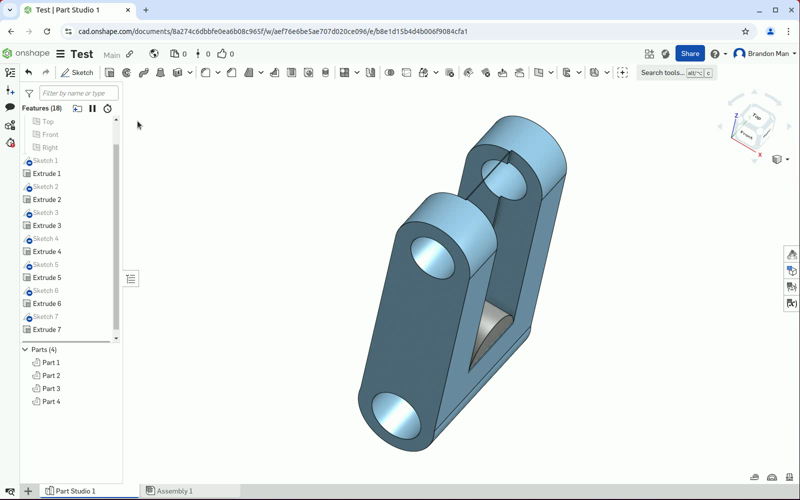
key(left, 2)
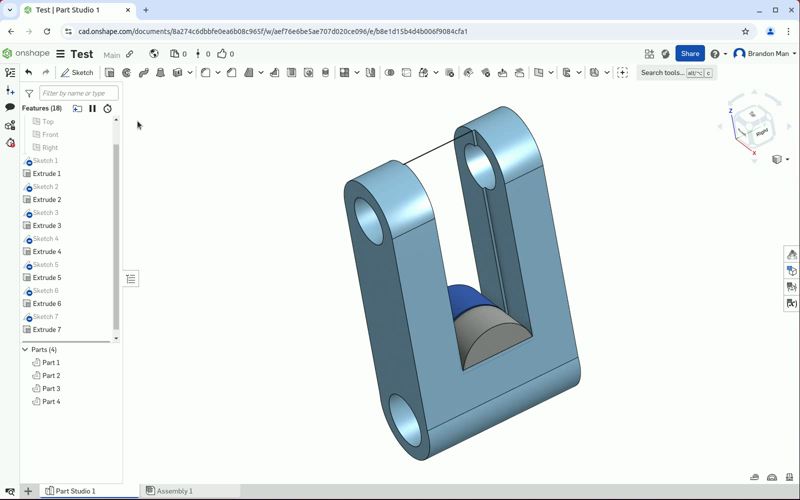
mouse_move(69, 163)
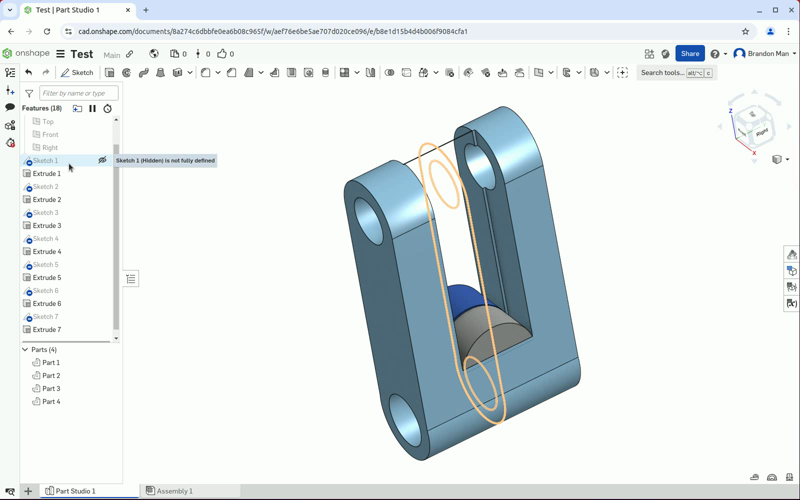
click(69, 163)